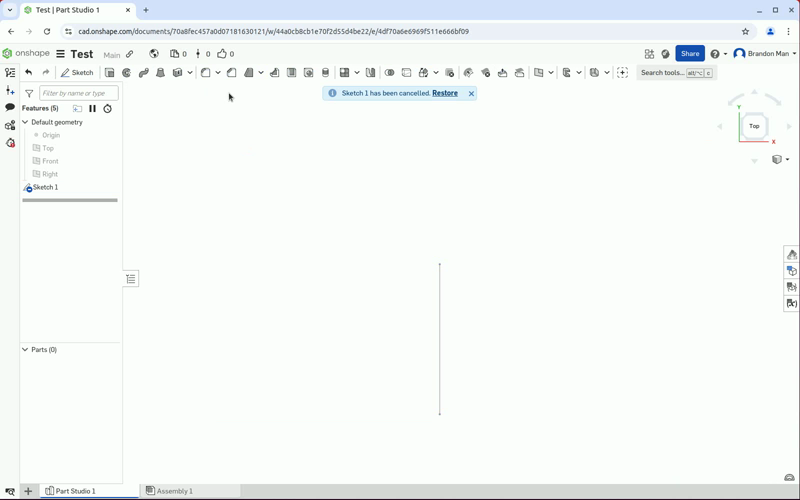
key(shift+h)
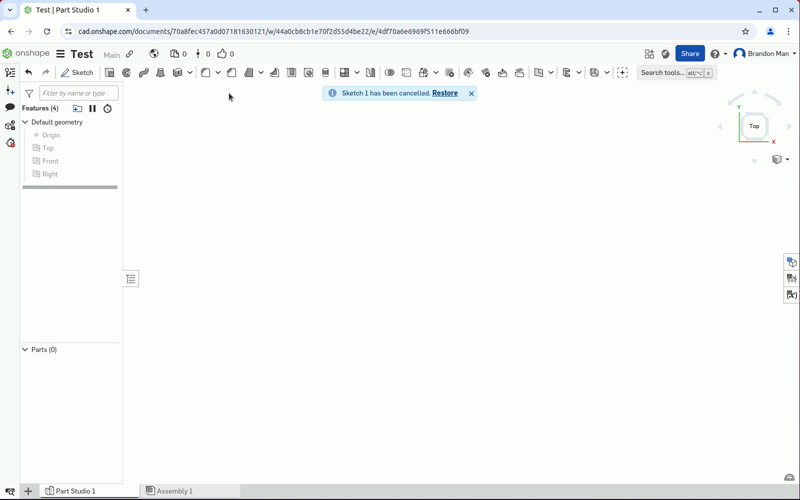
mouse_move(73, 352)
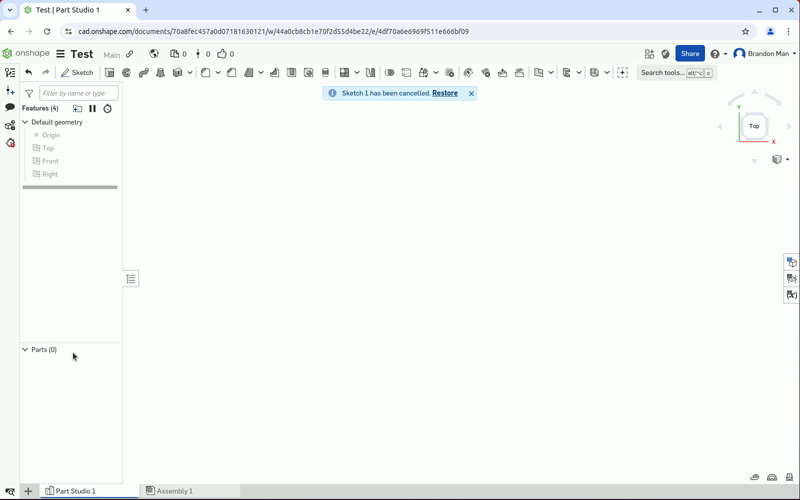
key(y)
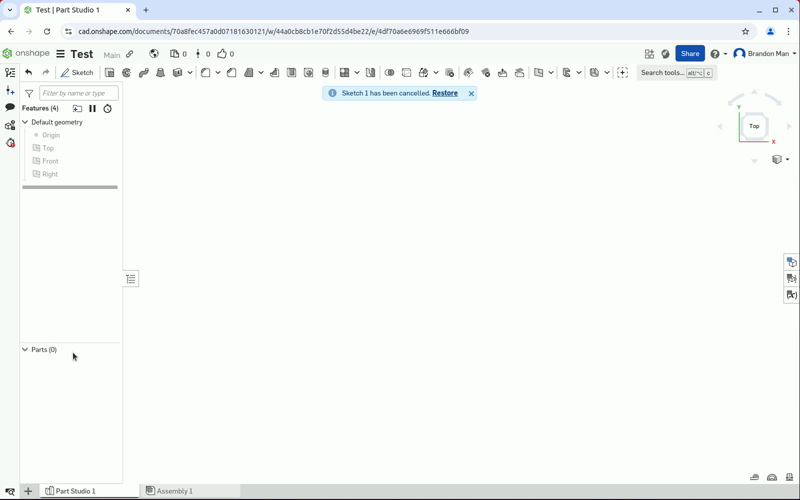
key(shift+p)
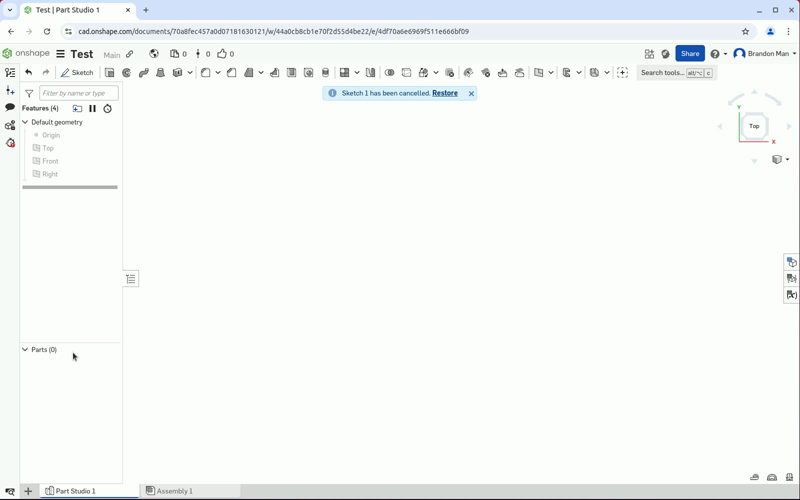
key(space)
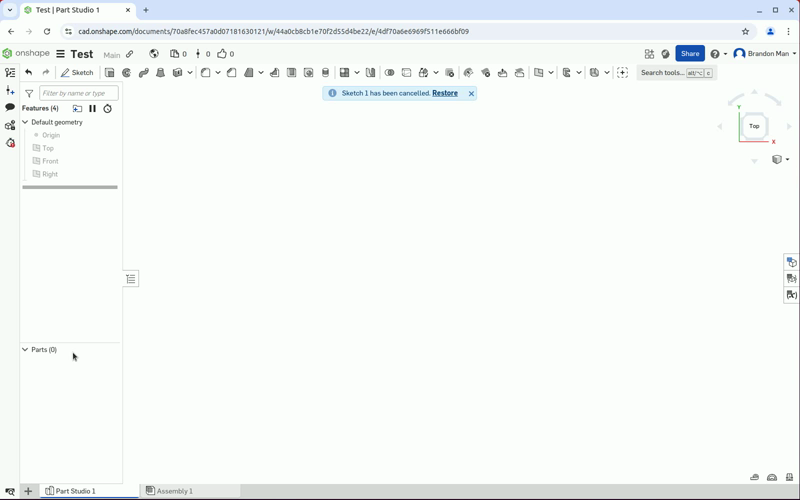
key_down(shift)
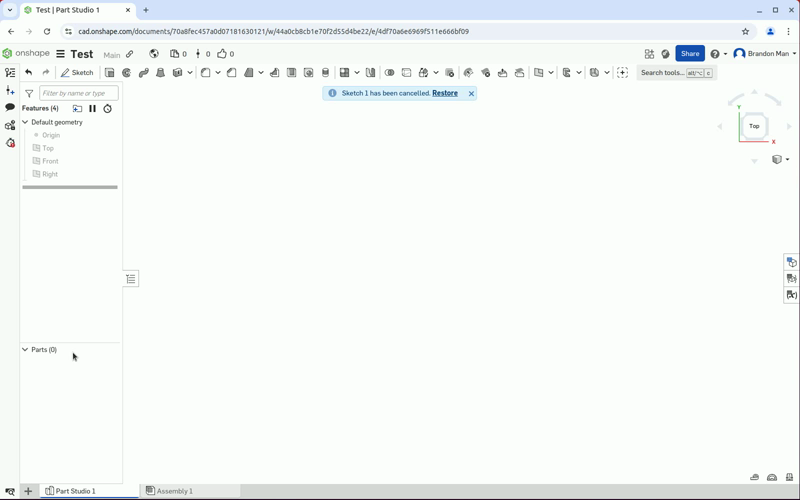
key(up)
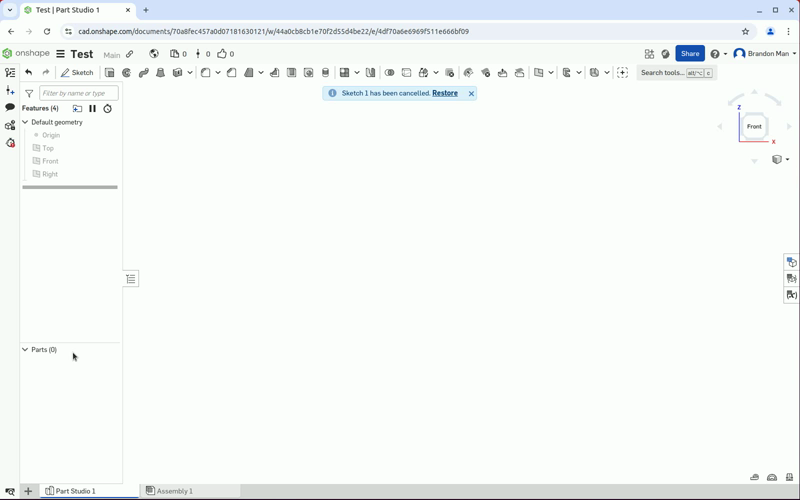
key_up(shift)
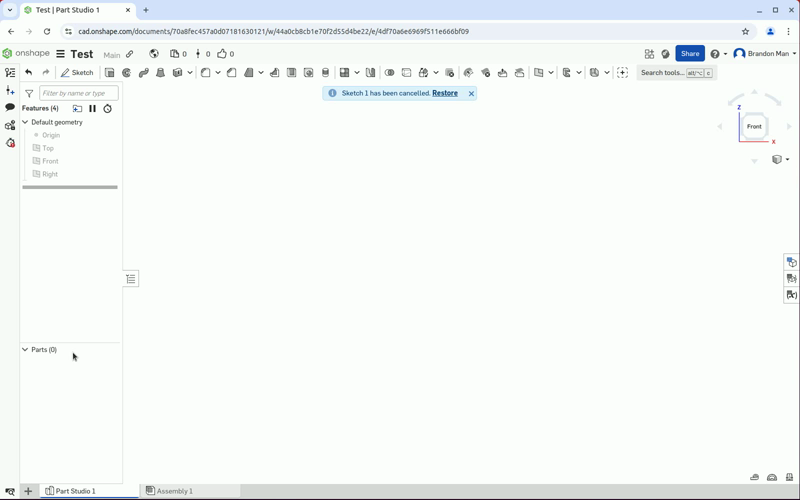
key(space)
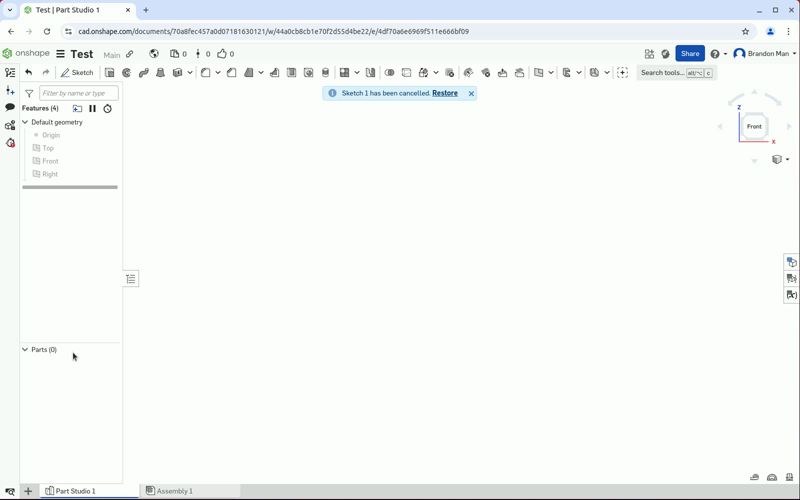
key_down(shift)
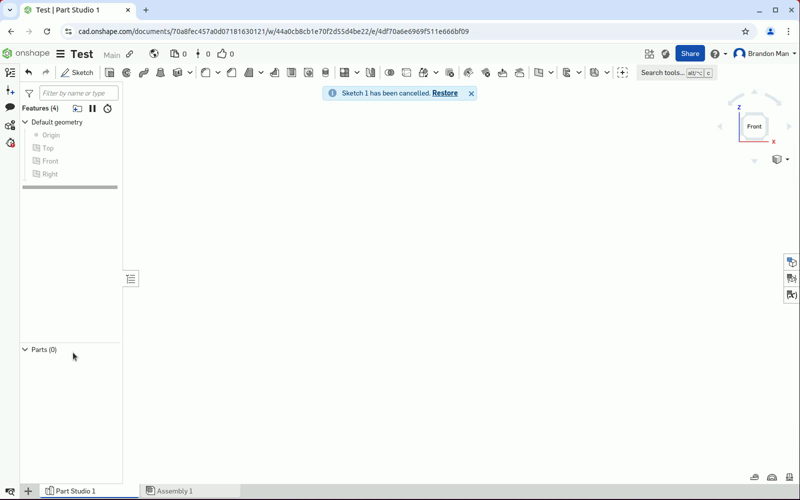
key(left)
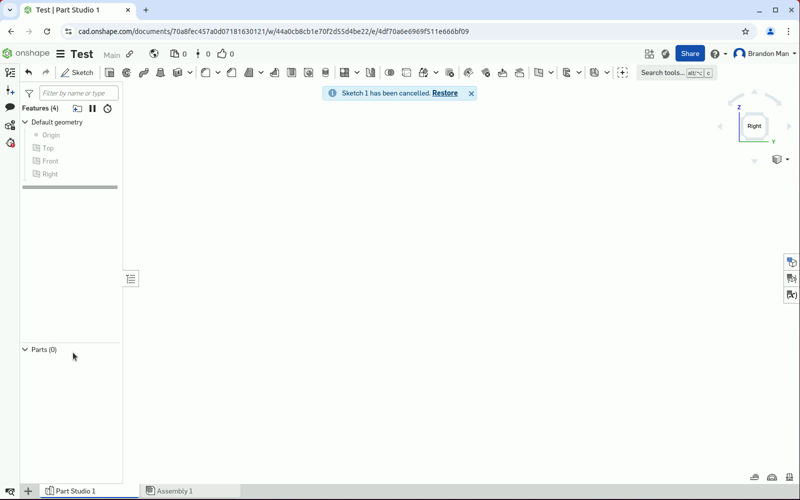
key_up(shift)
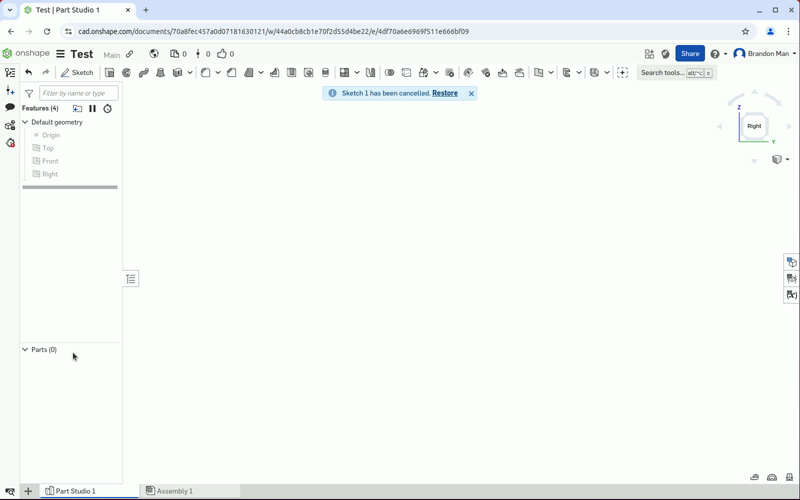
mouse_move(73, 352)
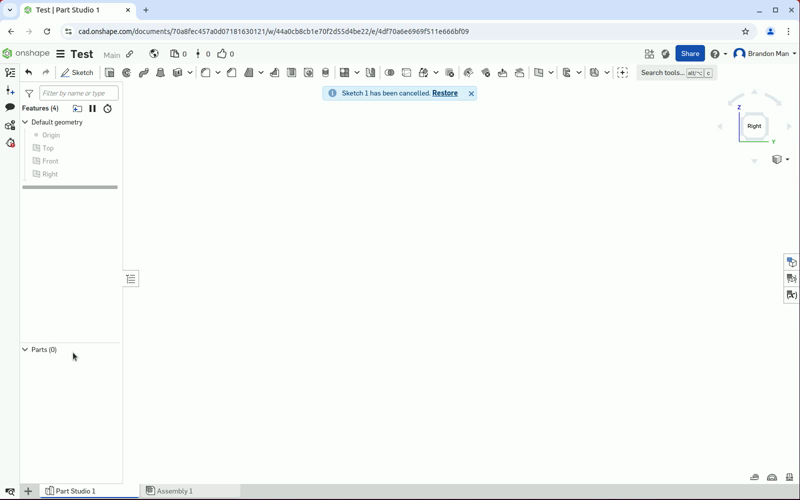
key(shift+y)
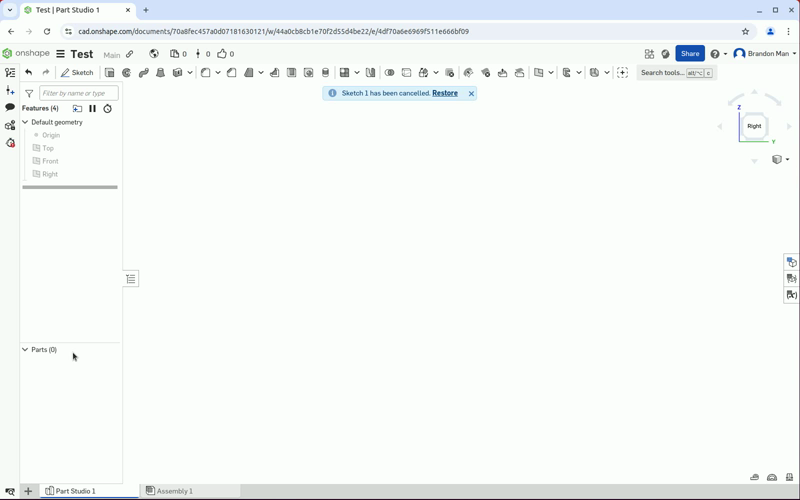
key(shift+s)
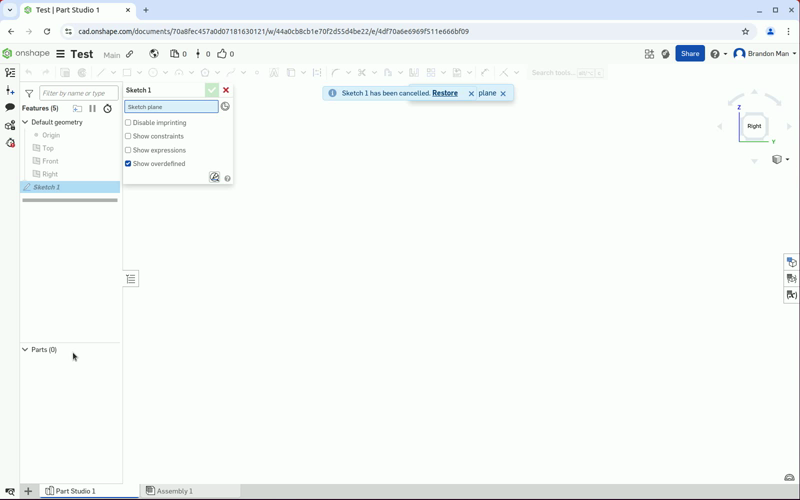
mouse_move(73, 176)
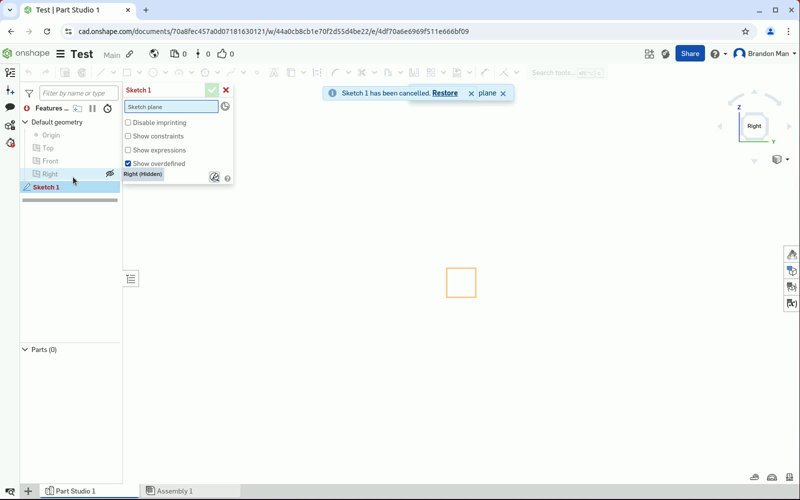
click(73, 176)
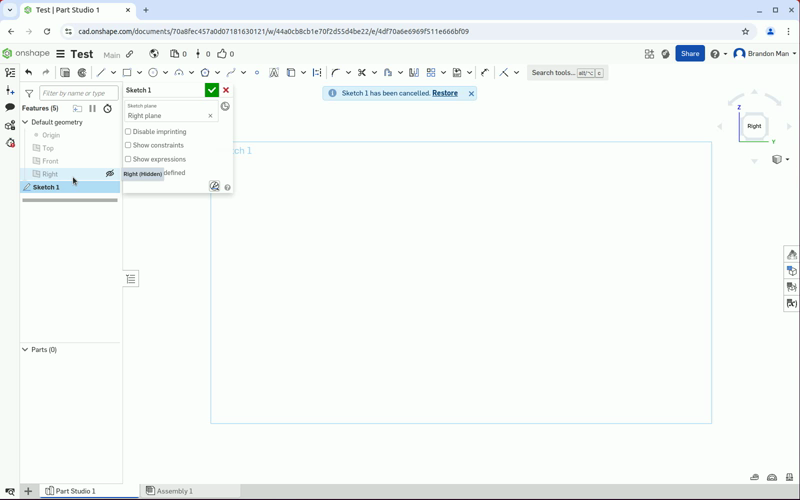
mouse_move(73, 352)
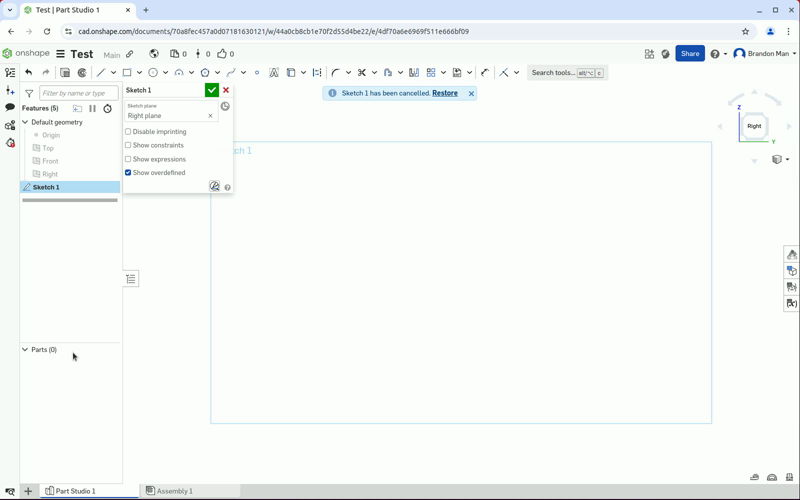
key(y)
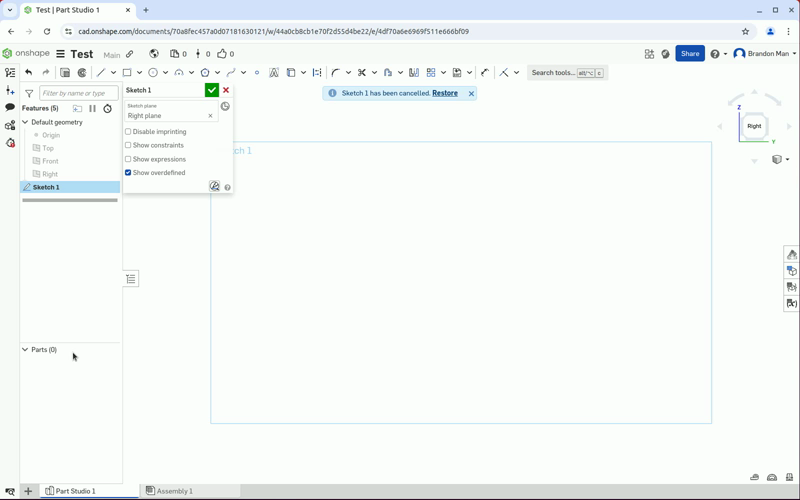
key(l)
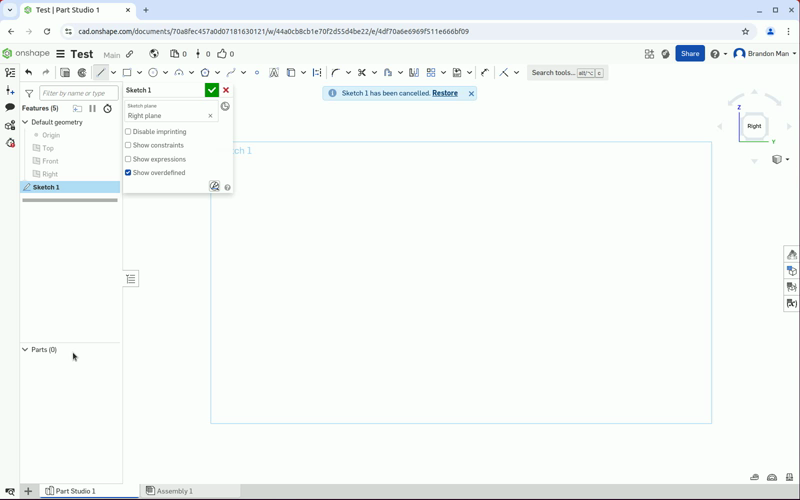
key_down(shift)
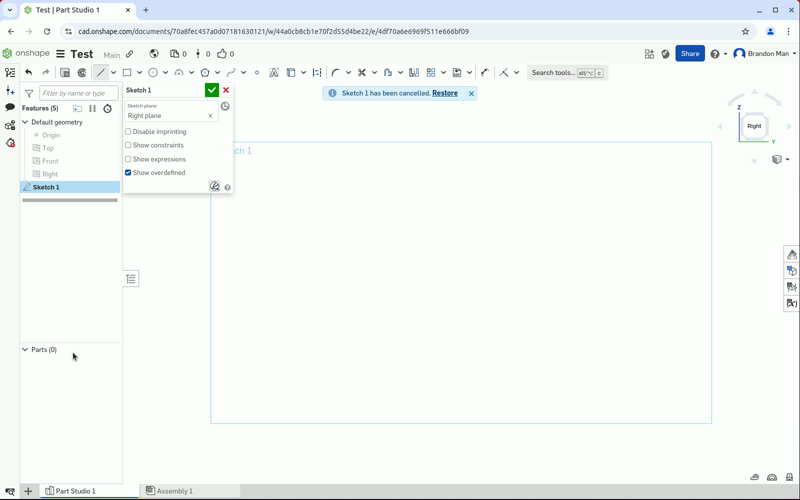
mouse_move(374, 373)
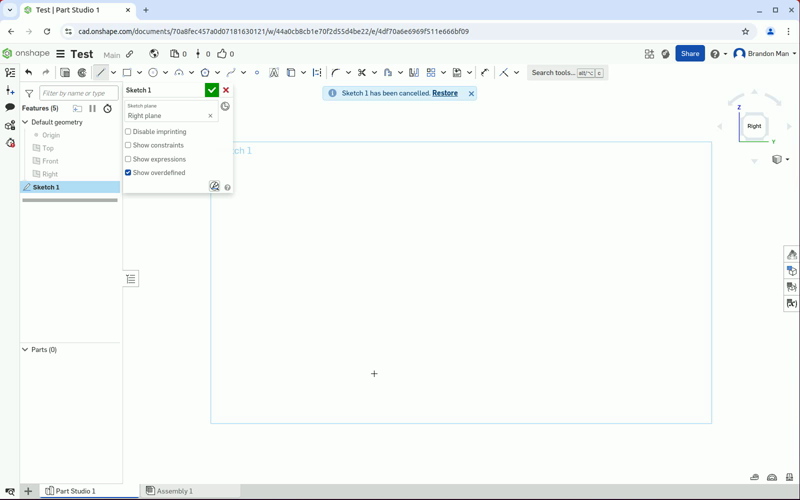
click(374, 373)
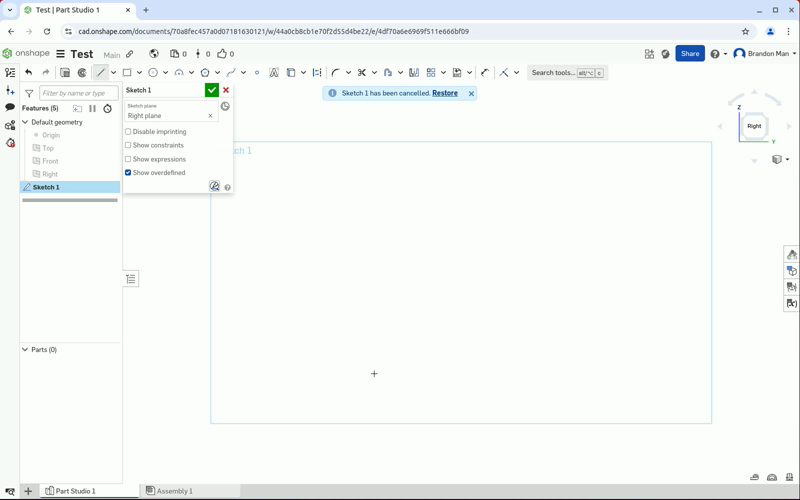
key_up(shift)
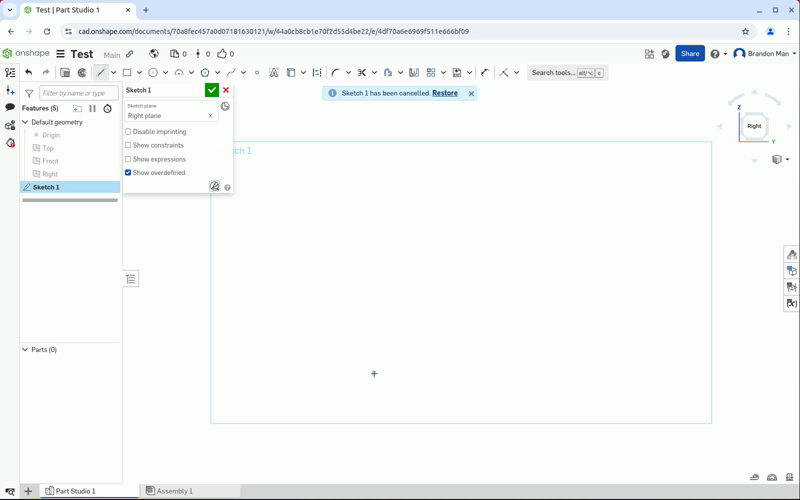
key_down(shift)
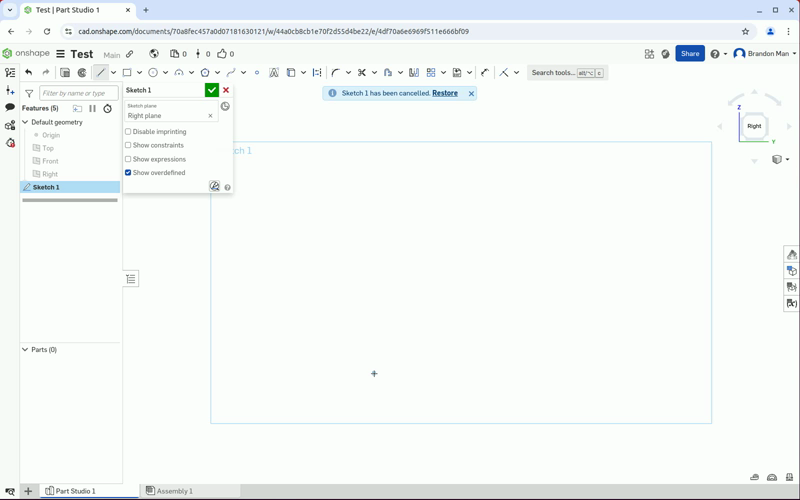
mouse_move(404, 373)
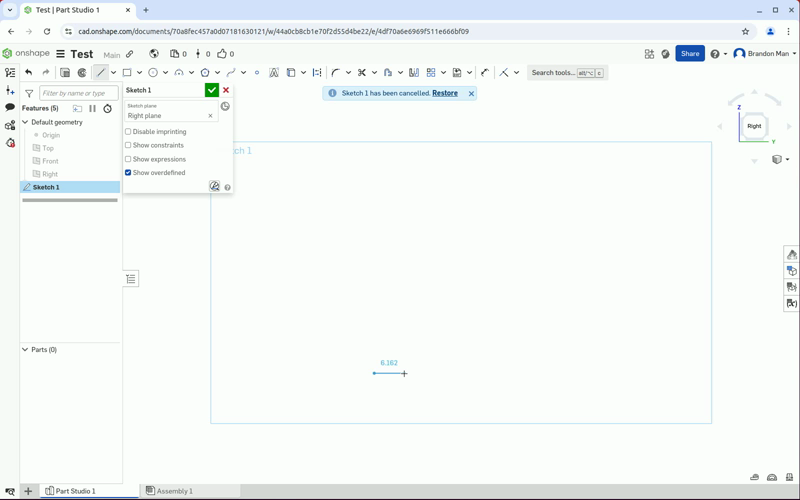
mouse_move(417, 373)
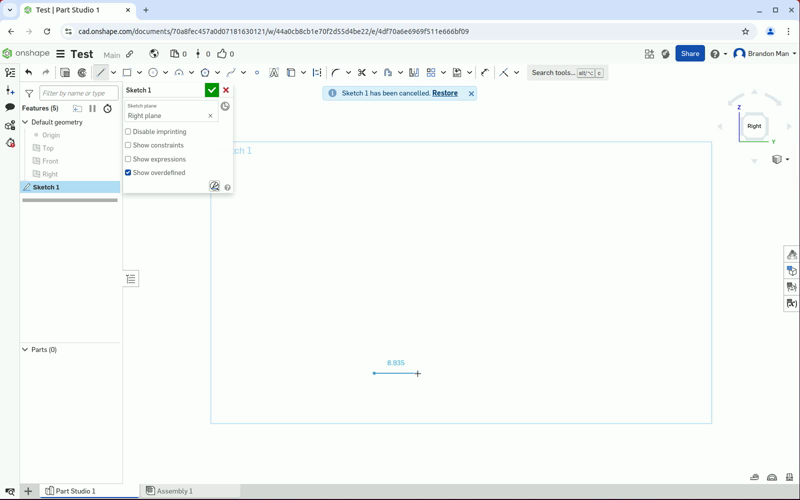
click(417, 373)
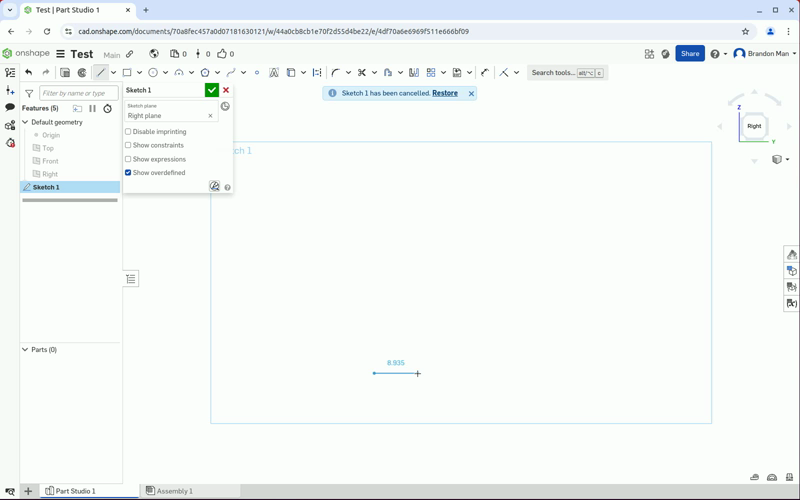
key_up(shift)
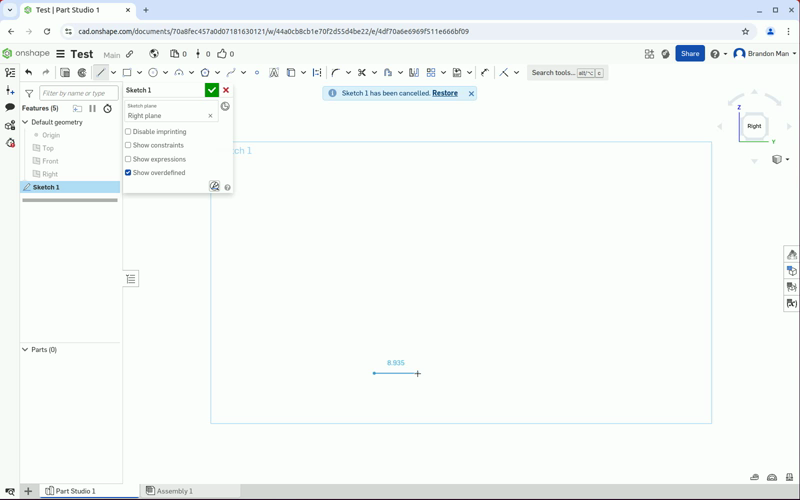
key_down(shift)
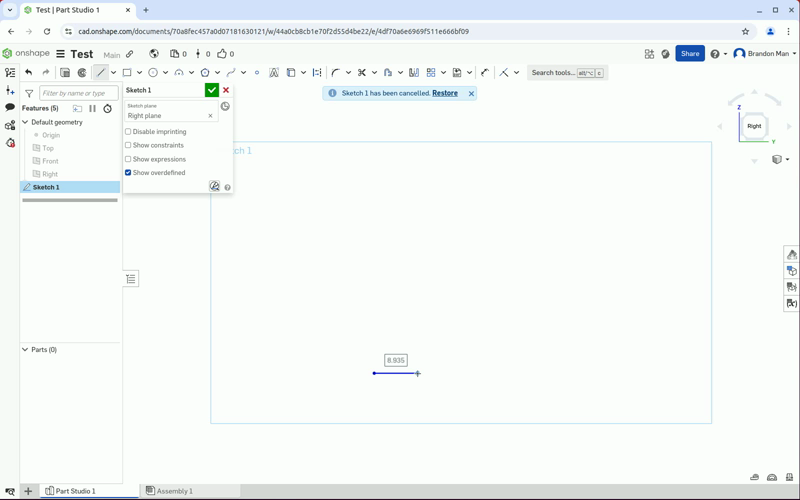
mouse_move(447, 373)
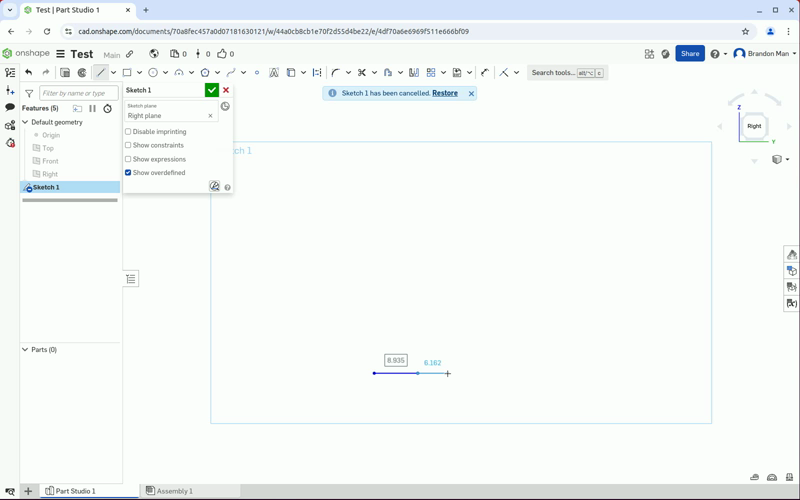
mouse_move(417, 356)
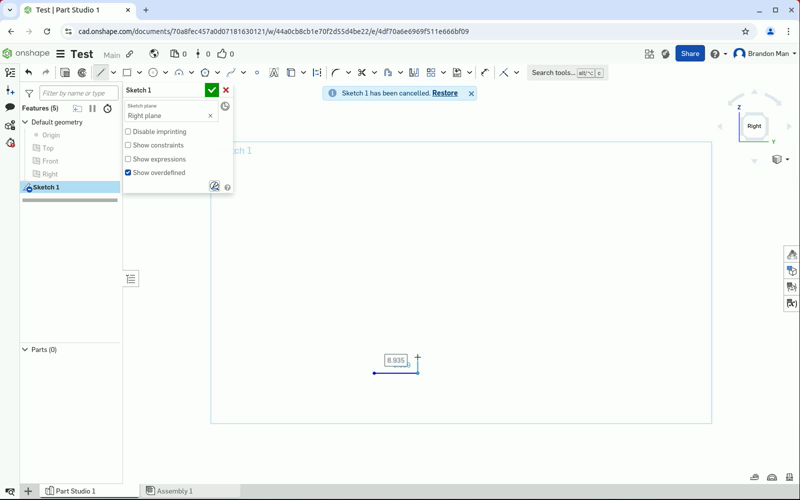
click(417, 356)
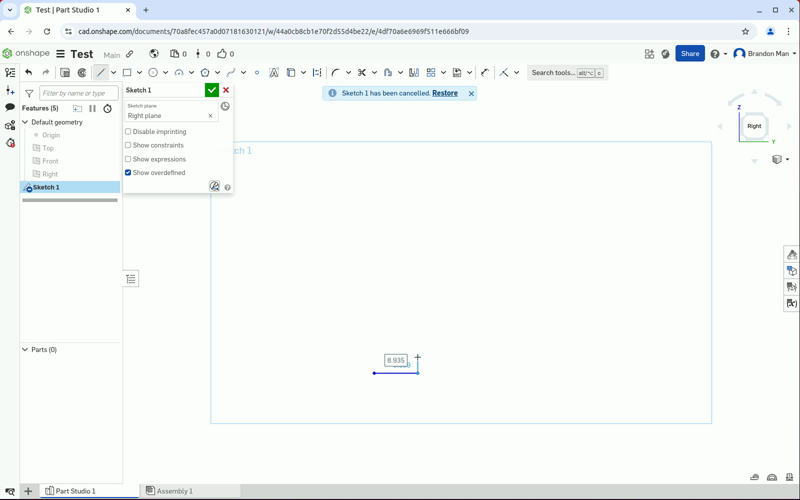
key_up(shift)
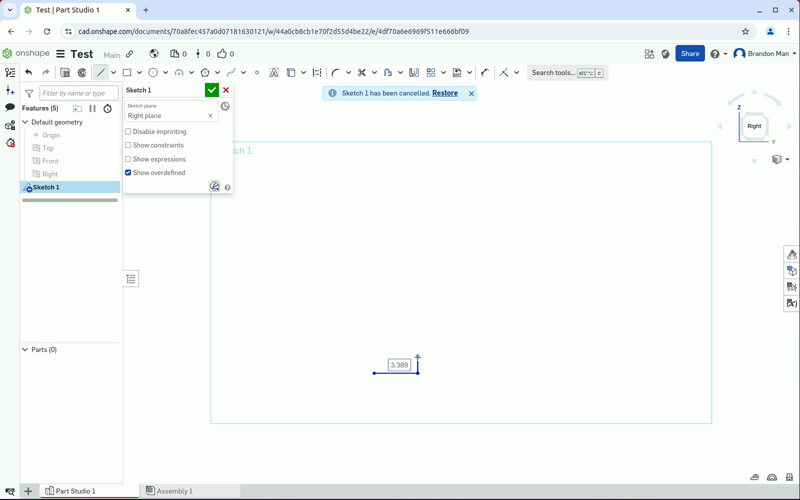
key_down(shift)
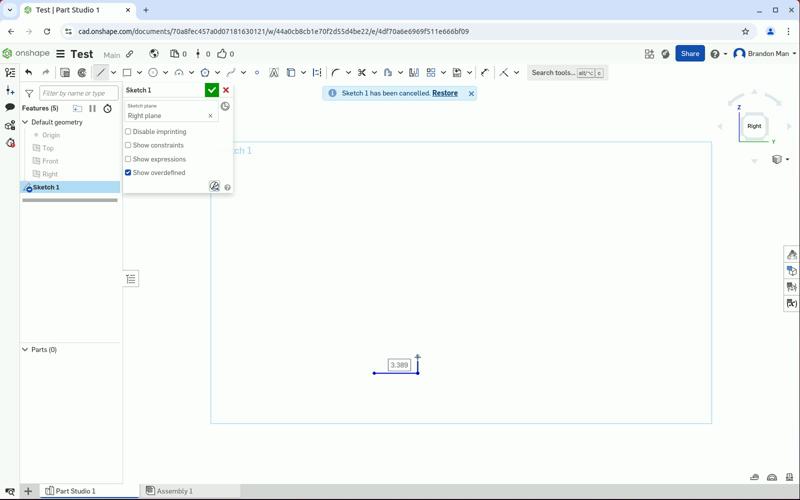
mouse_move(530, 356)
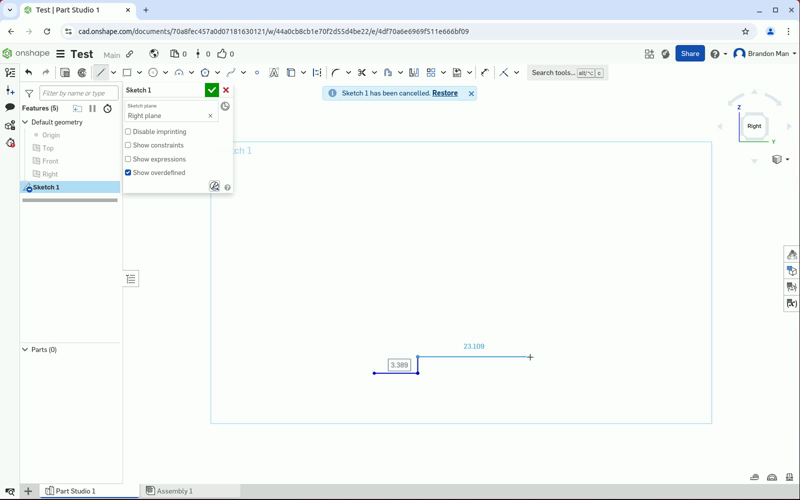
click(530, 356)
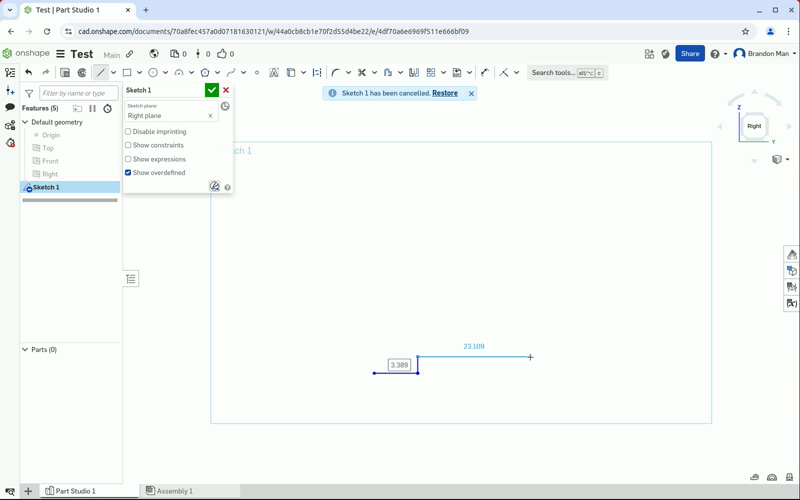
key_up(shift)
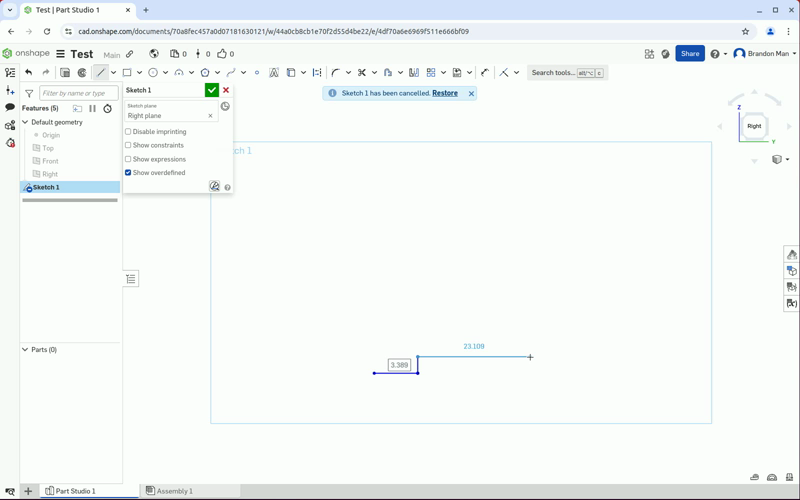
key_down(shift)
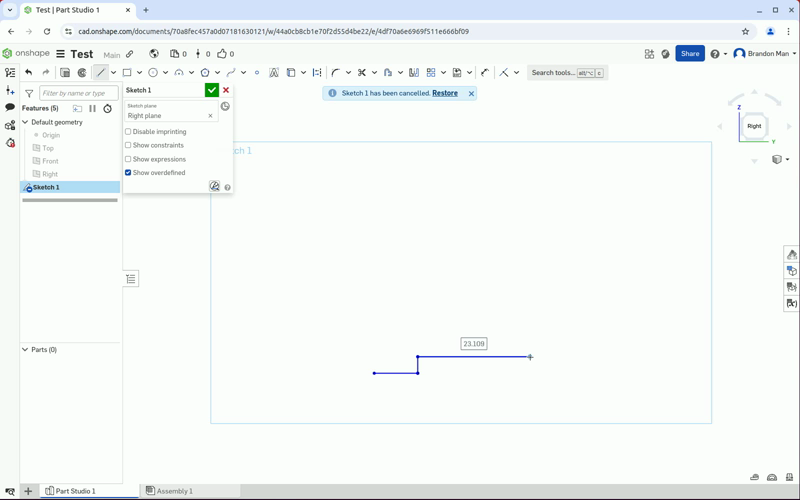
mouse_move(560, 356)
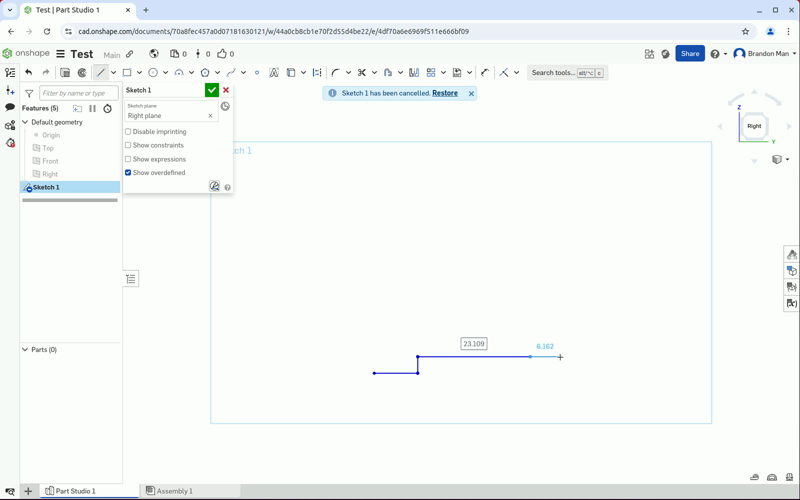
mouse_move(530, 373)
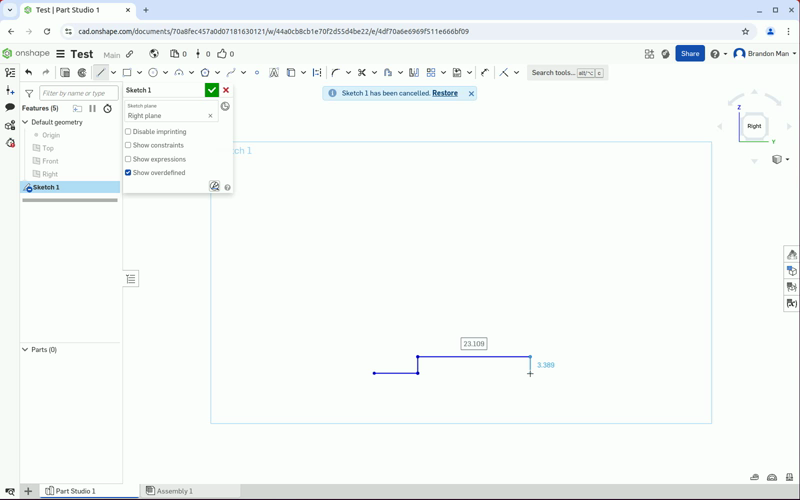
click(530, 373)
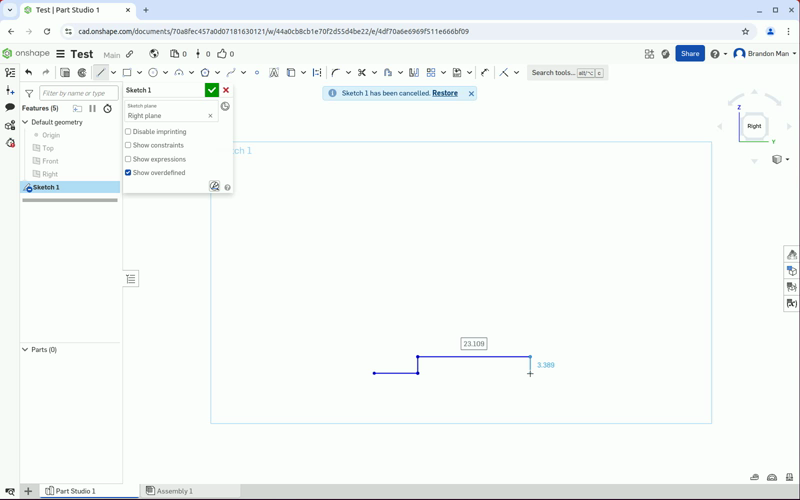
key_up(shift)
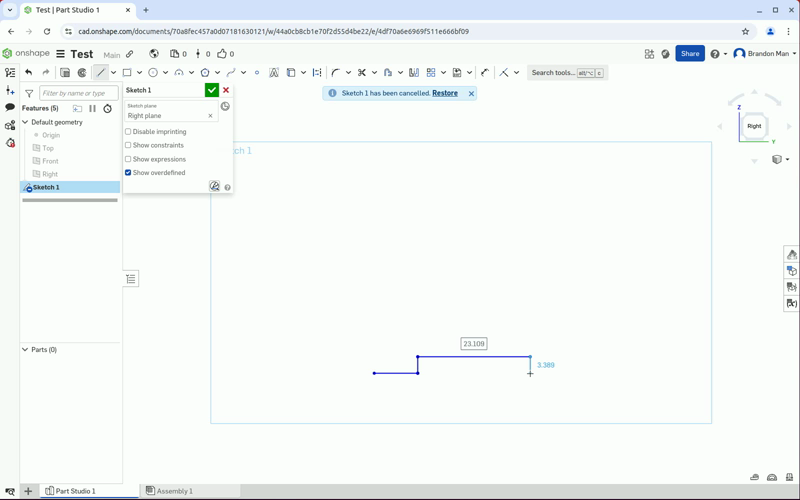
key_down(shift)
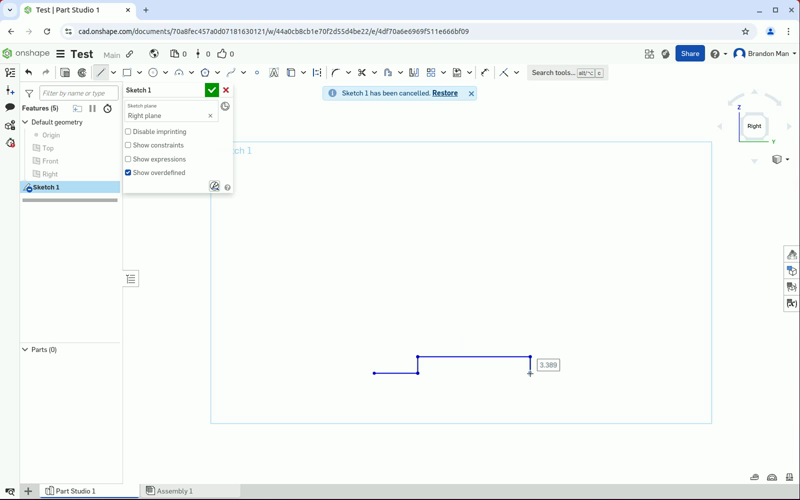
mouse_move(560, 373)
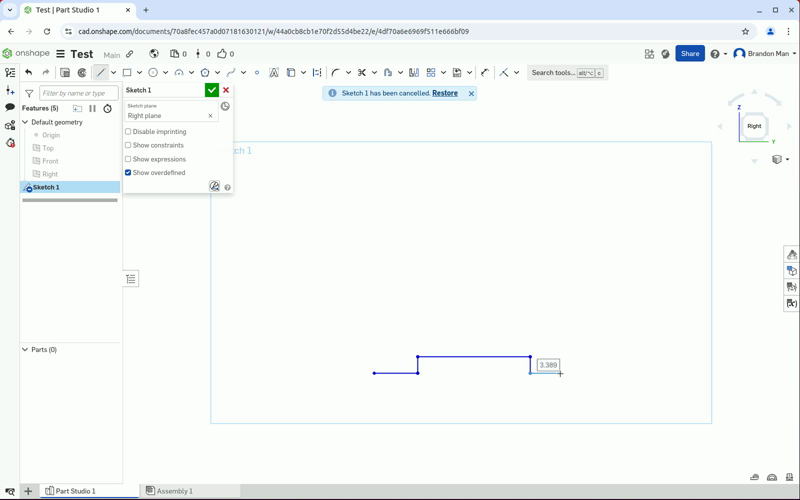
mouse_move(546, 373)
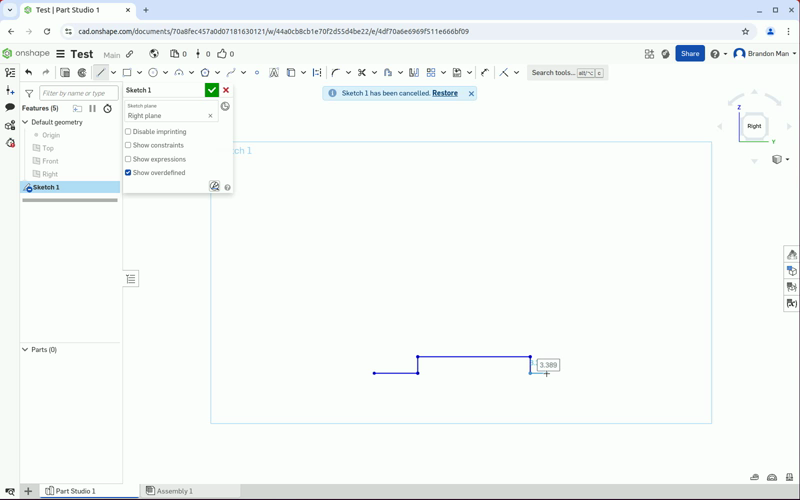
click(546, 373)
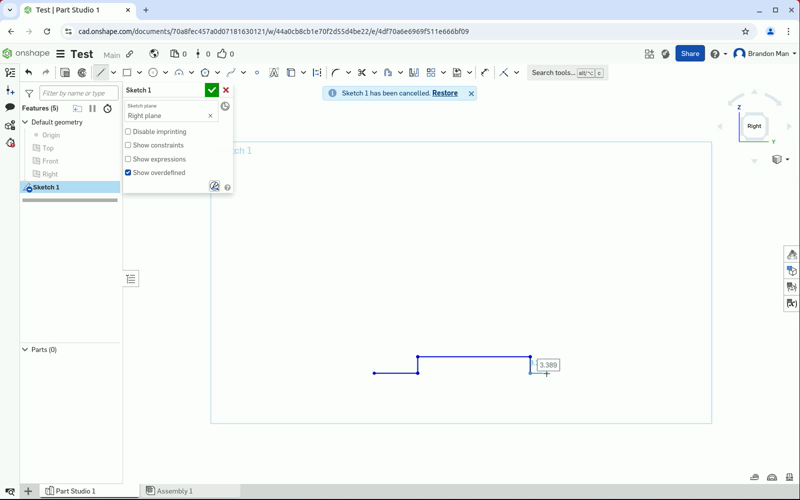
key_up(shift)
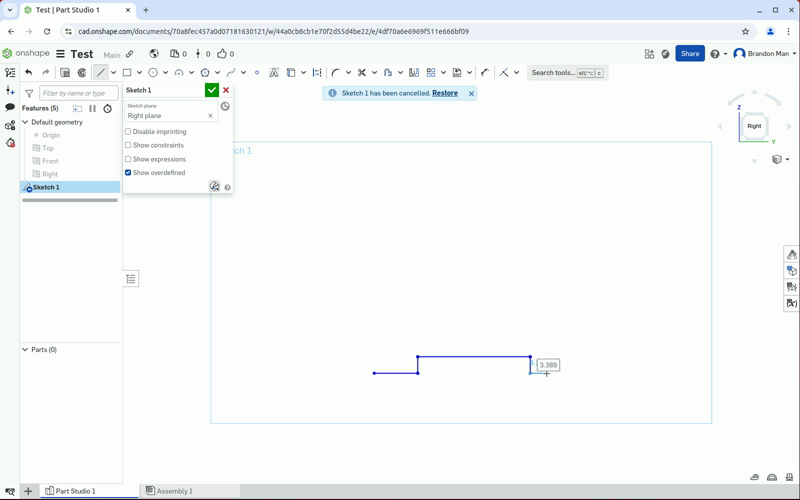
key_down(shift)
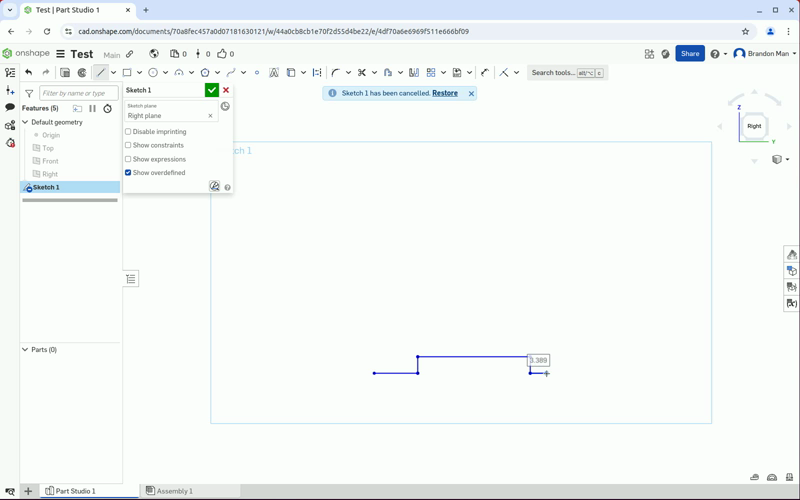
mouse_move(576, 373)
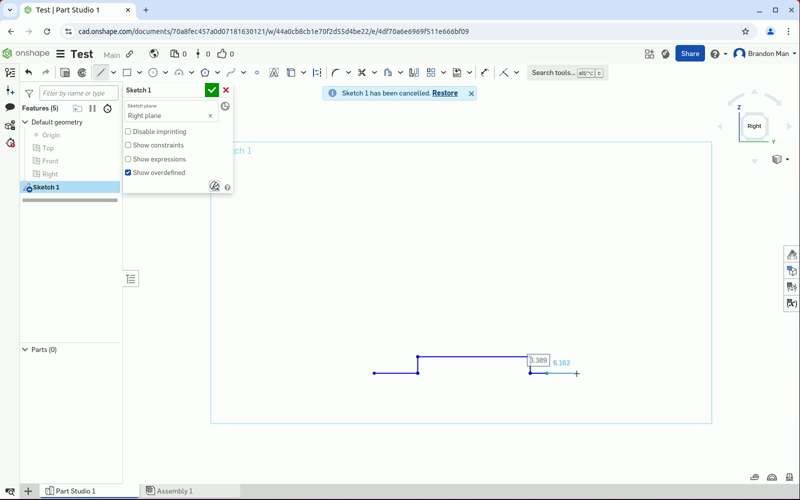
mouse_move(546, 338)
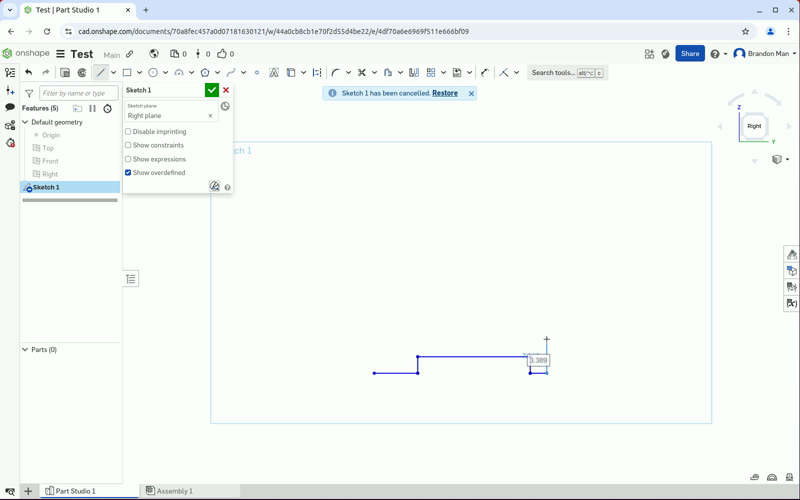
click(546, 338)
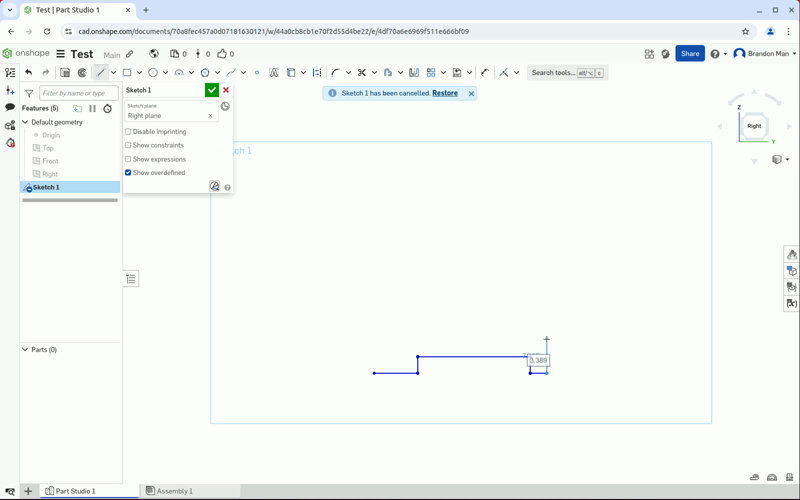
key_up(shift)
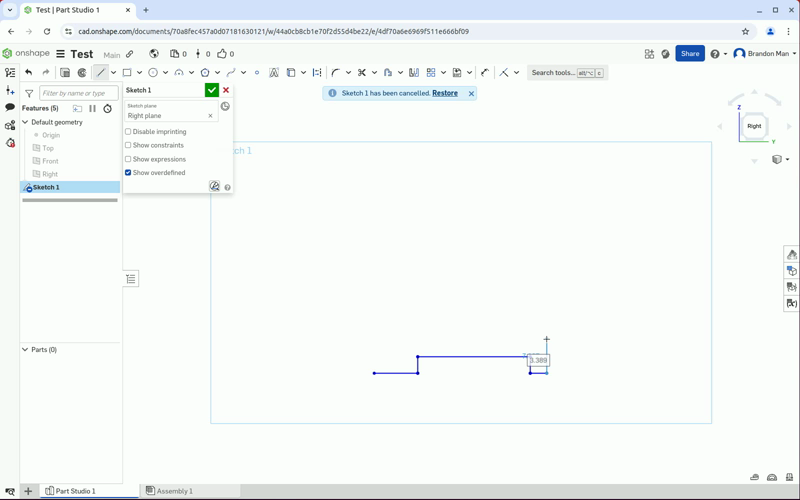
key_down(shift)
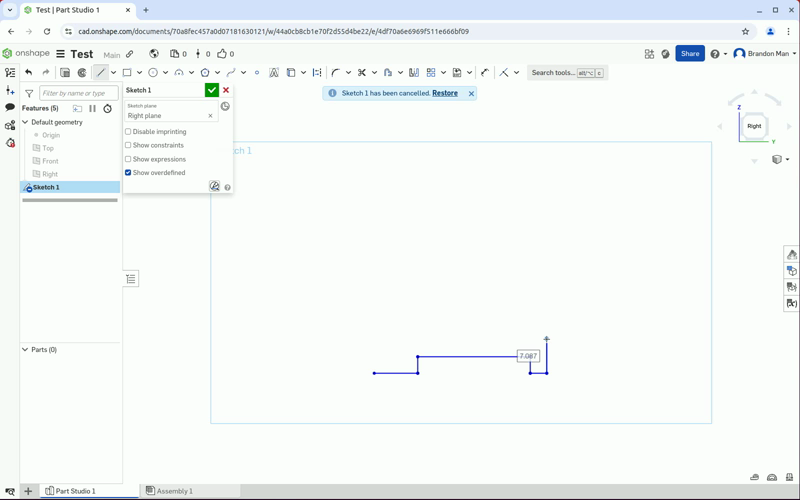
mouse_move(576, 338)
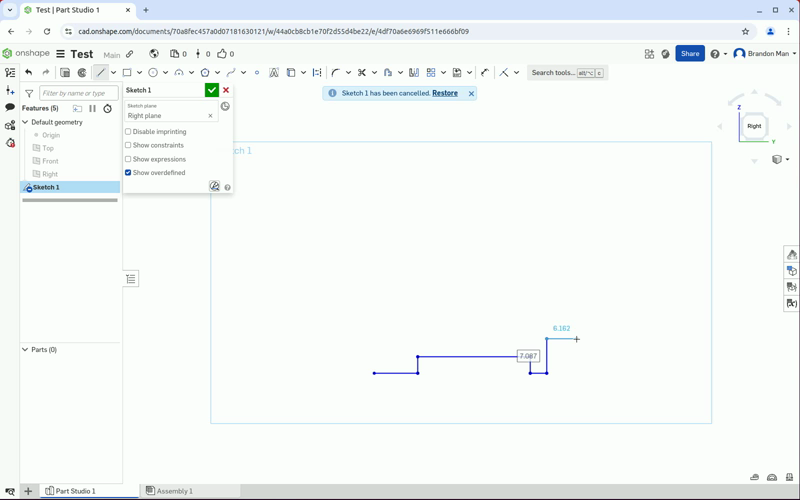
mouse_move(512, 338)
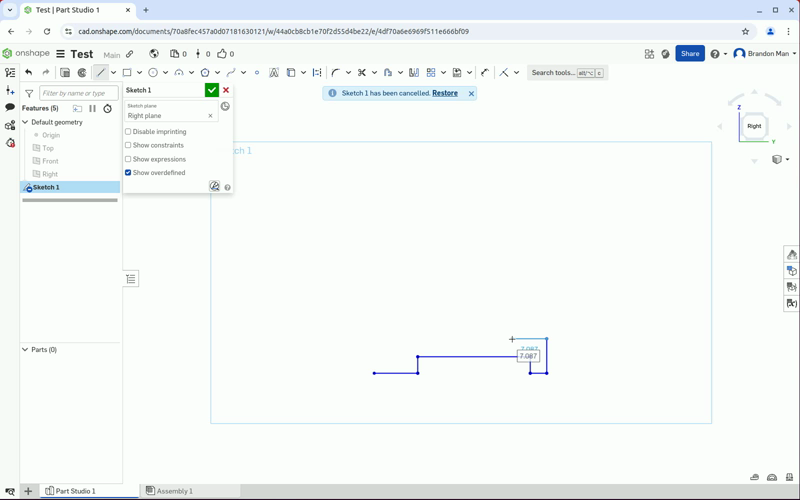
click(512, 338)
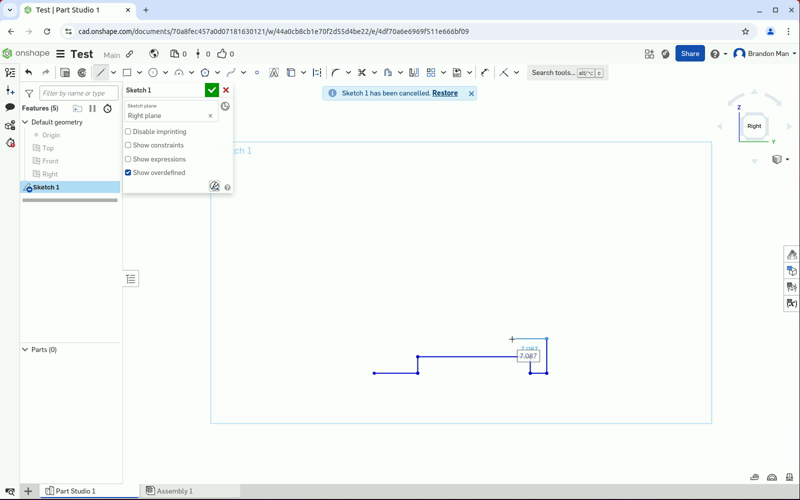
key_up(shift)
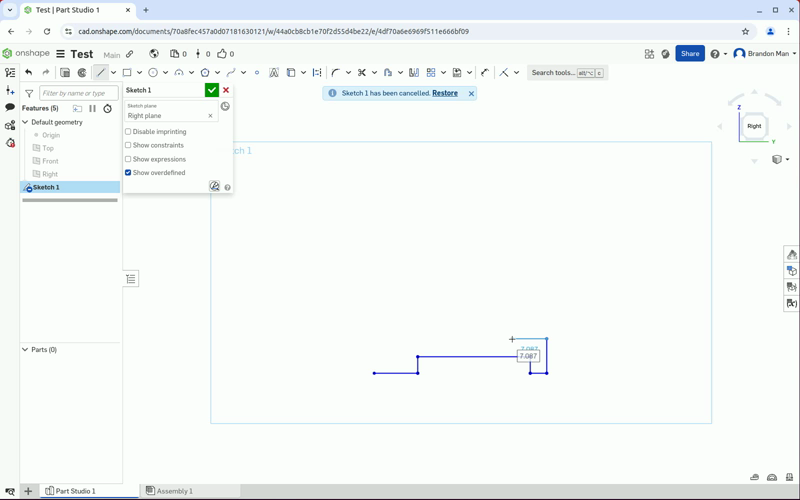
key_down(shift)
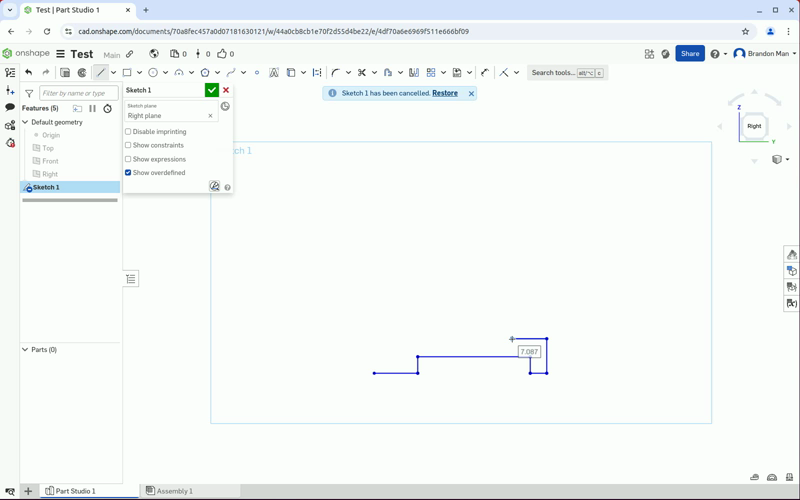
mouse_move(408, 338)
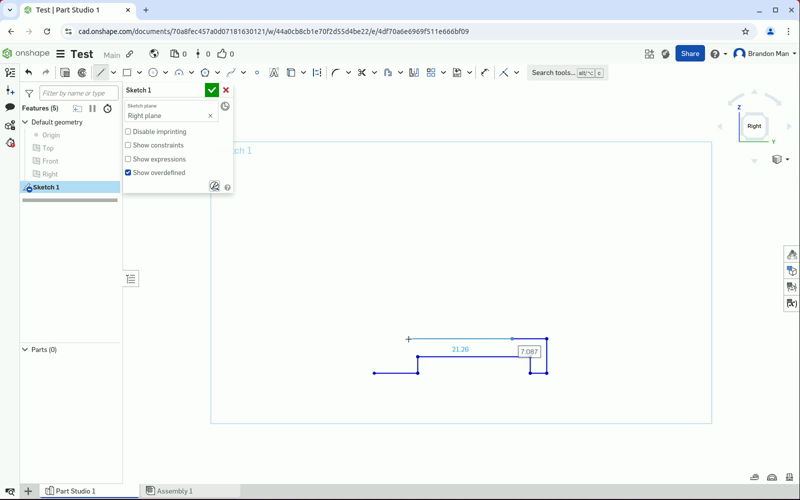
click(408, 338)
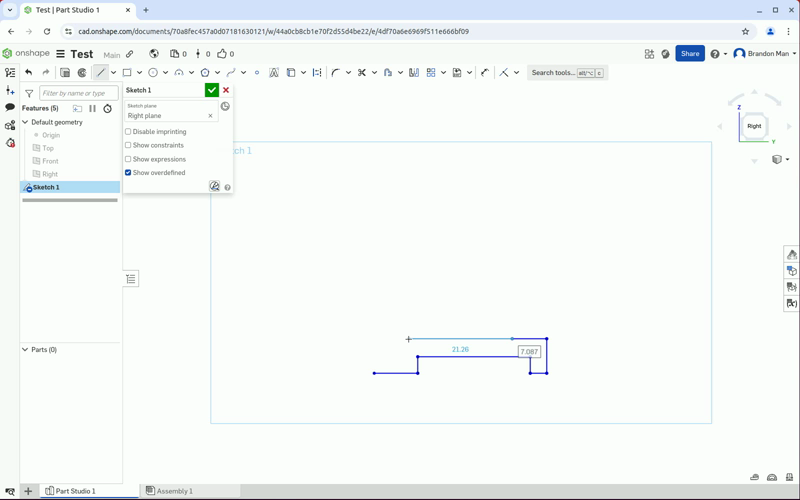
key_up(shift)
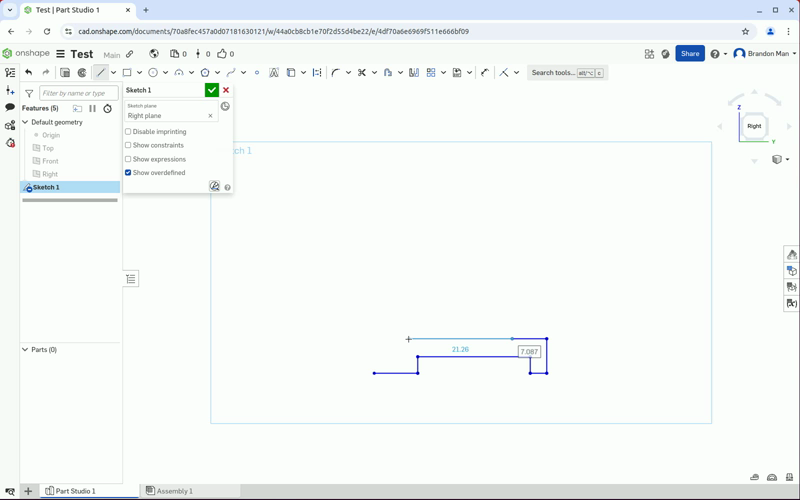
key_down(shift)
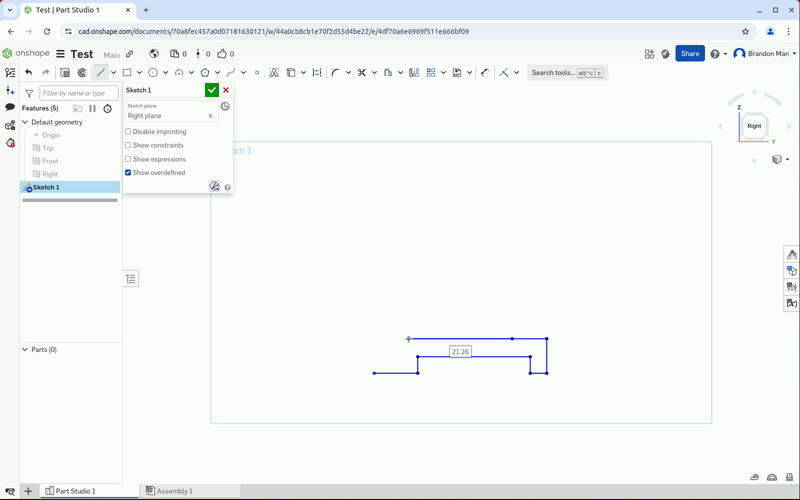
mouse_move(438, 338)
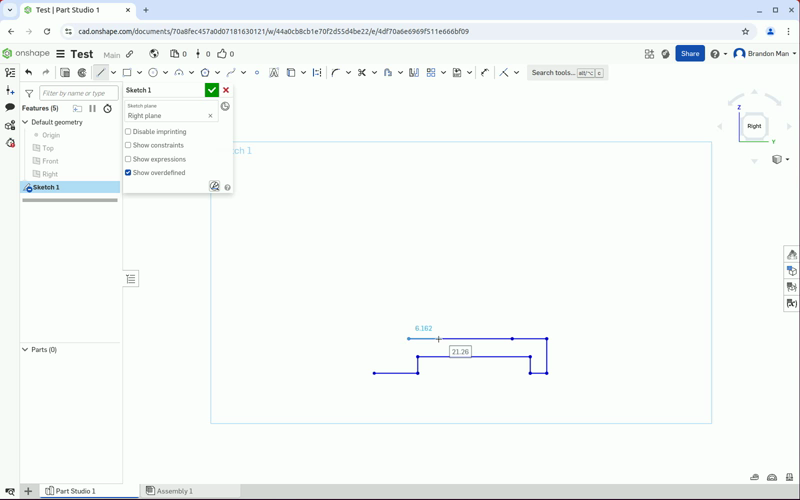
mouse_move(374, 338)
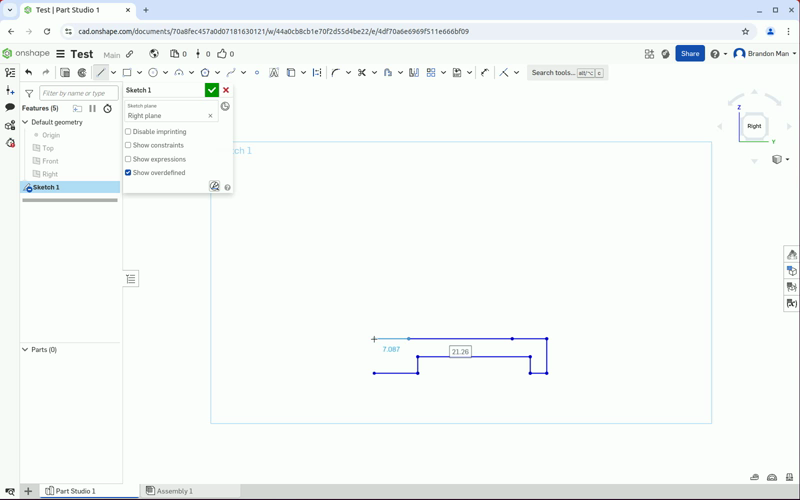
click(374, 338)
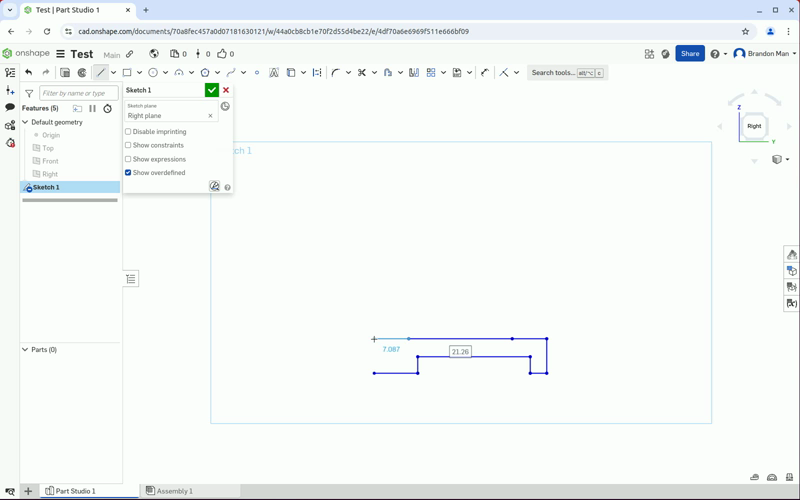
key_up(shift)
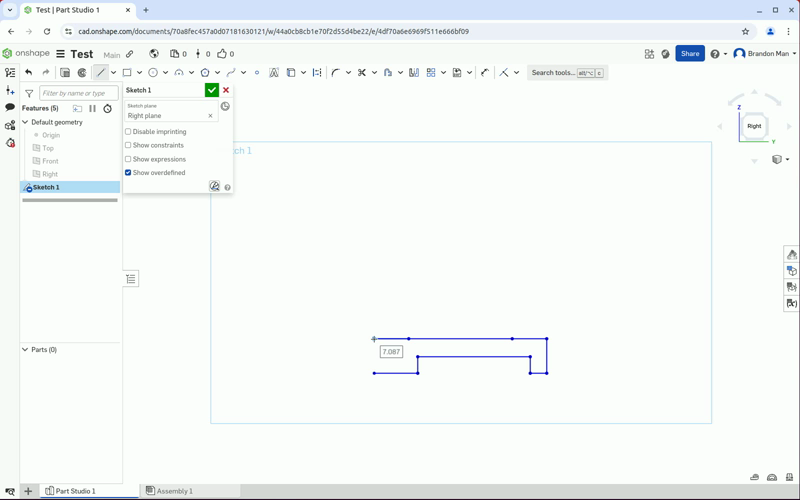
mouse_move(404, 338)
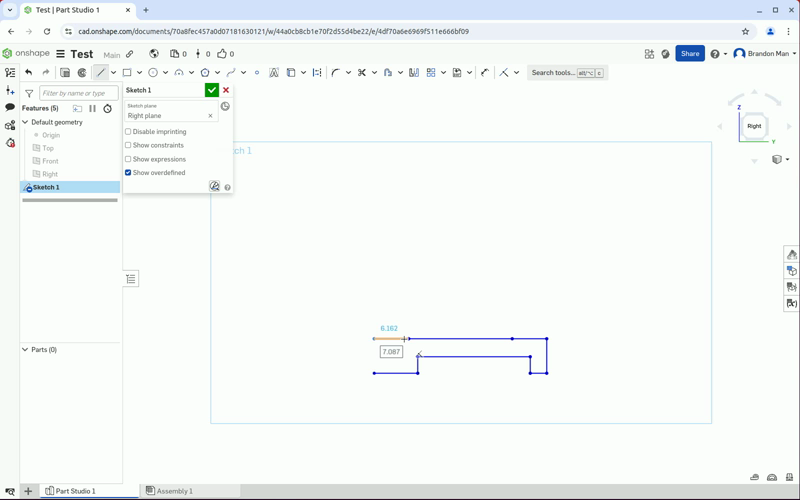
key_down(shift)
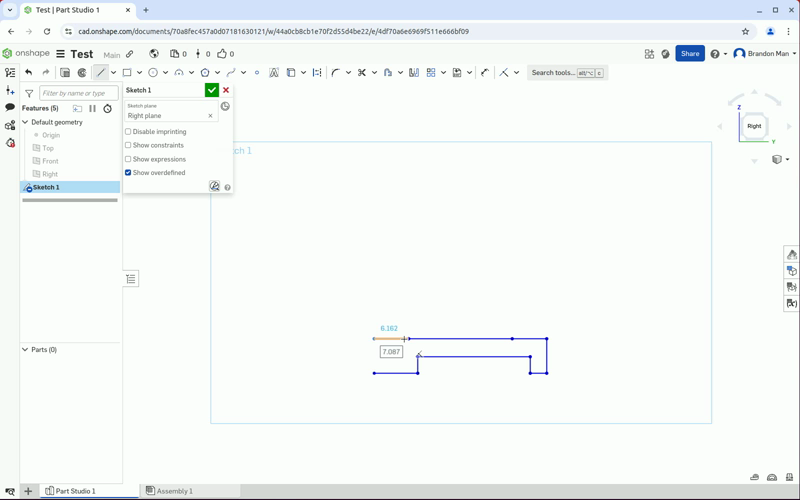
mouse_move(374, 373)
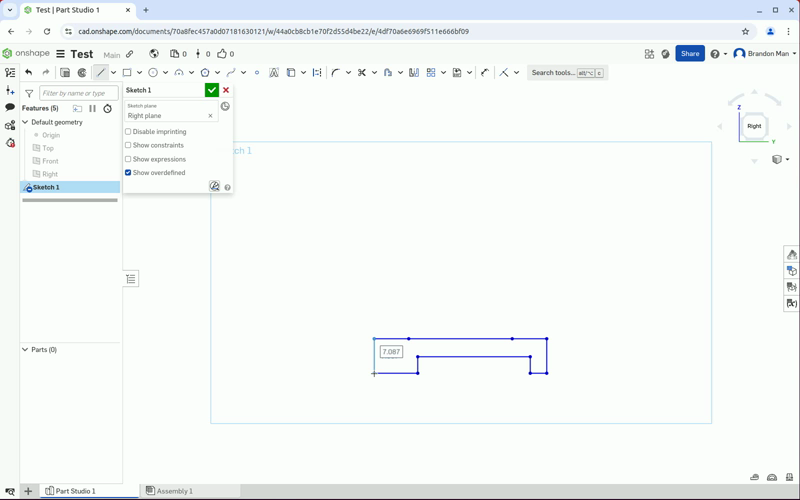
key_up(shift)
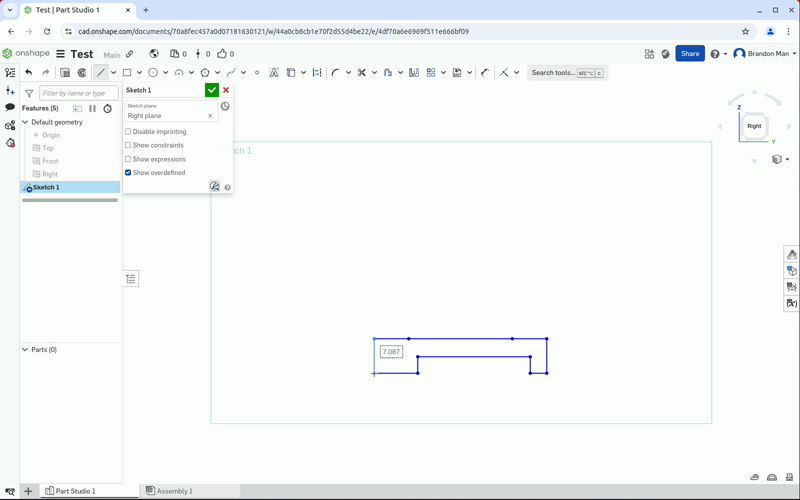
click(374, 373)
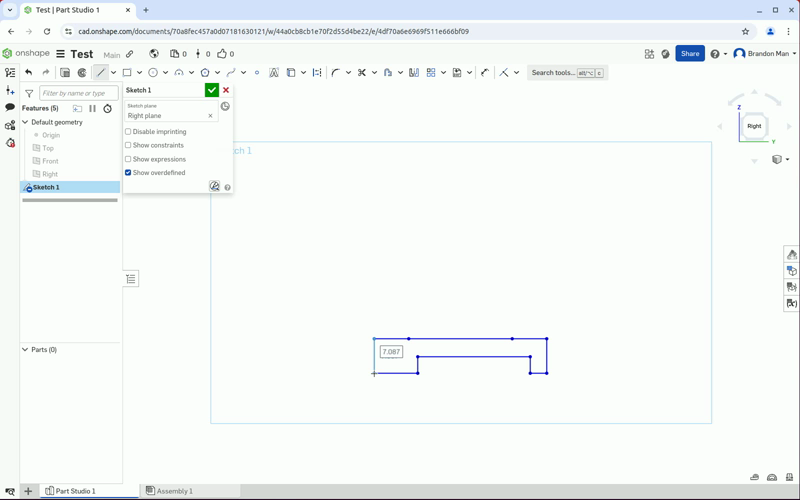
key(esc)
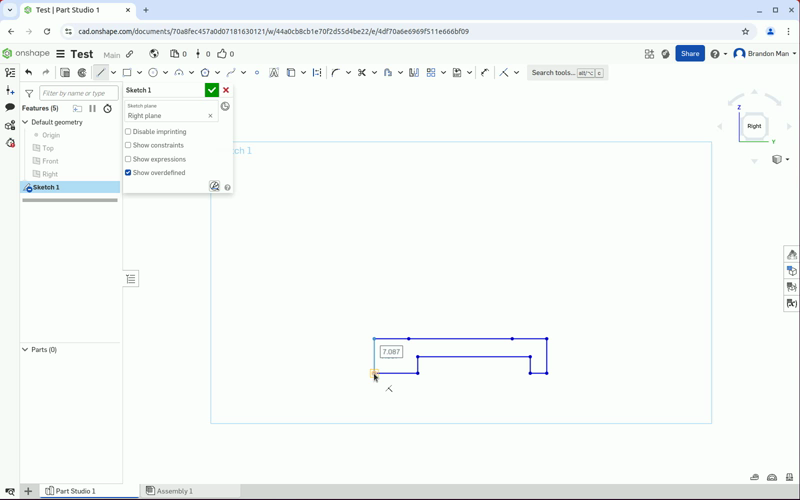
mouse_move(504, 353)
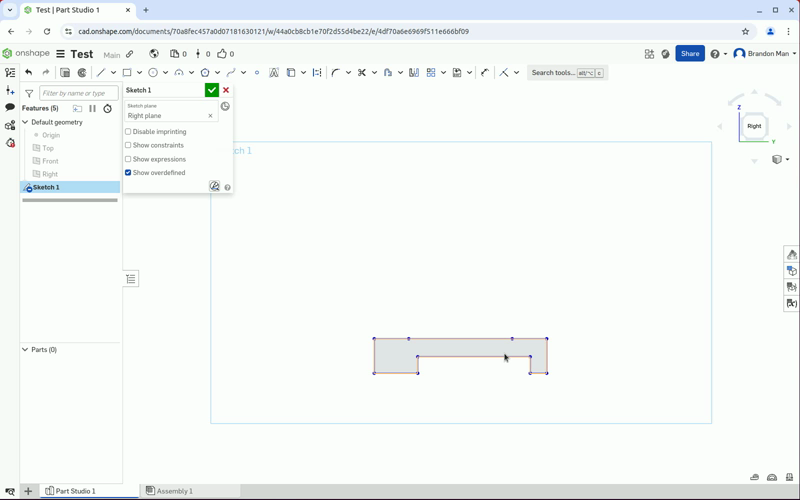
click(504, 353)
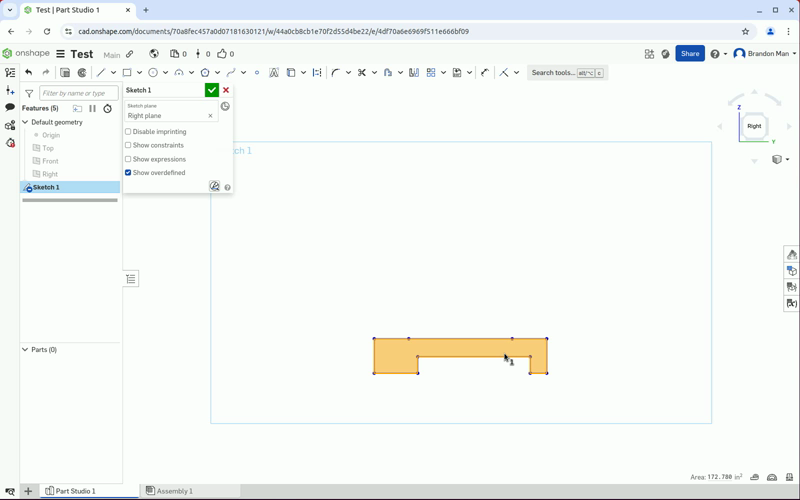
mouse_move(73, 352)
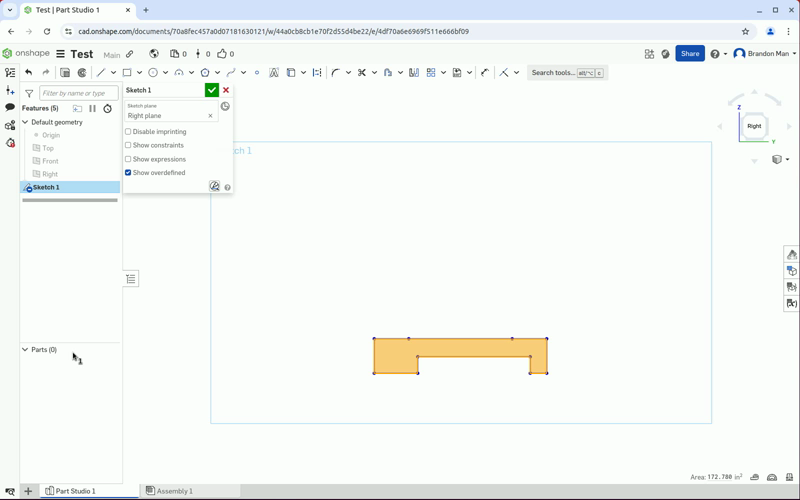
key(shift+y)
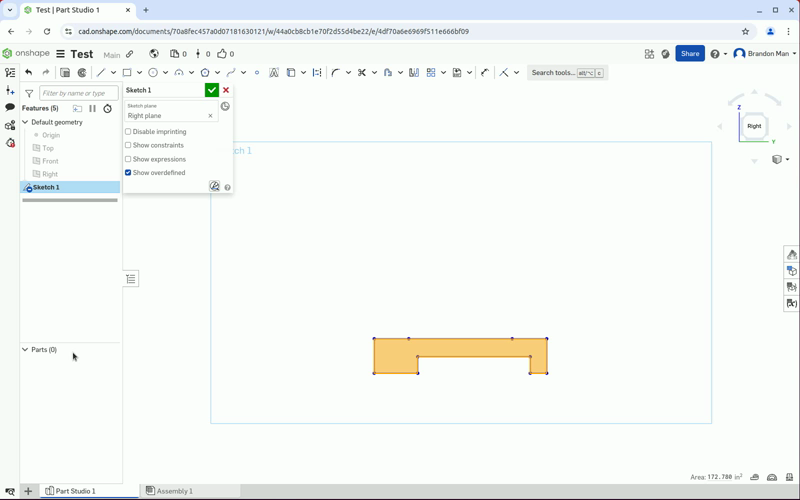
key(shift+e)
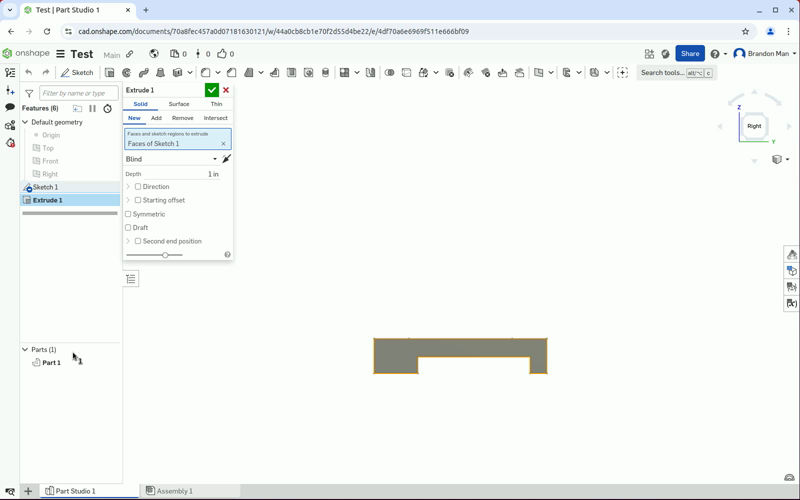
mouse_move(143, 106)
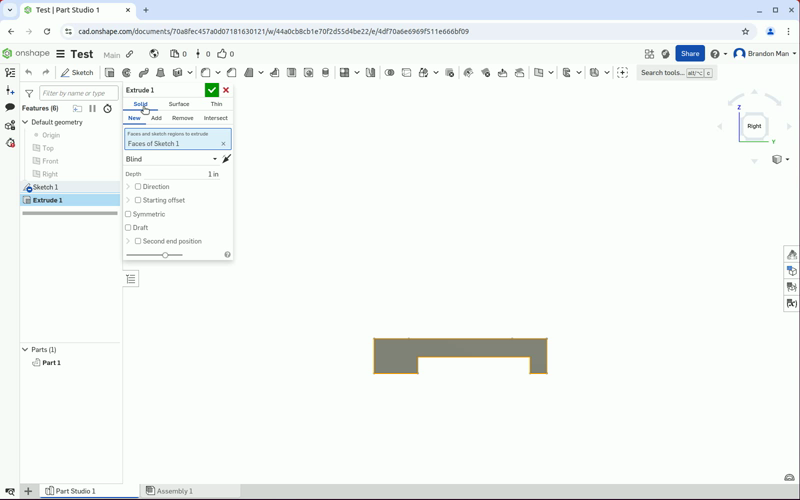
click(143, 106)
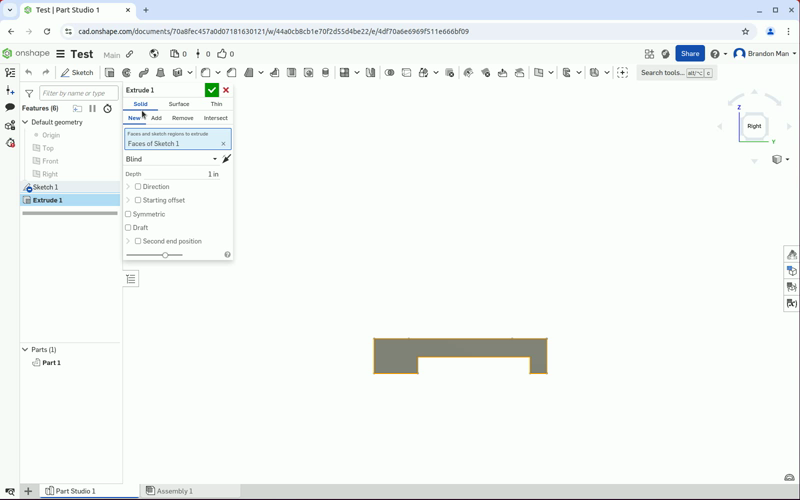
mouse_move(137, 120)
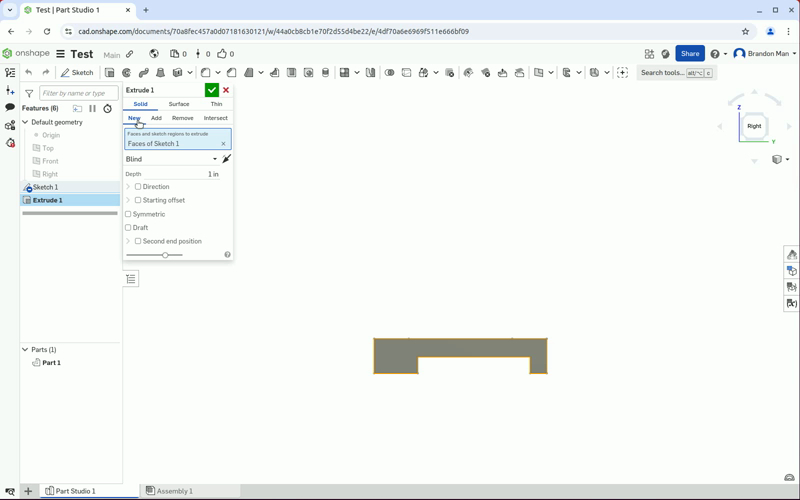
click(137, 120)
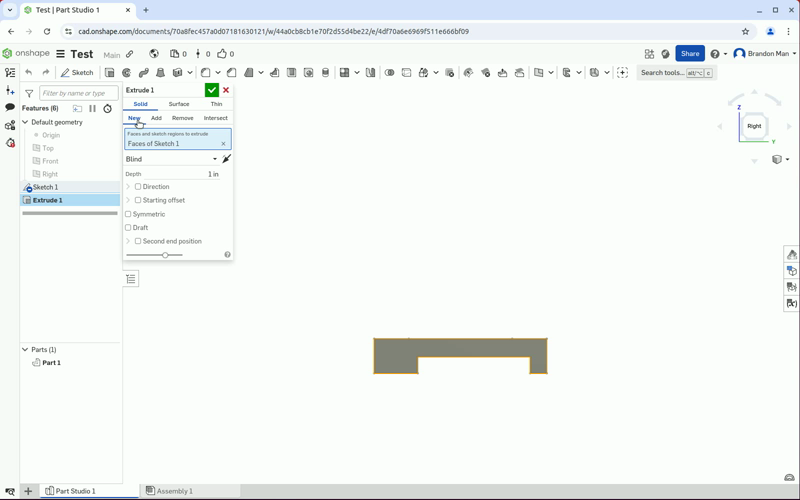
key(tab, 4)
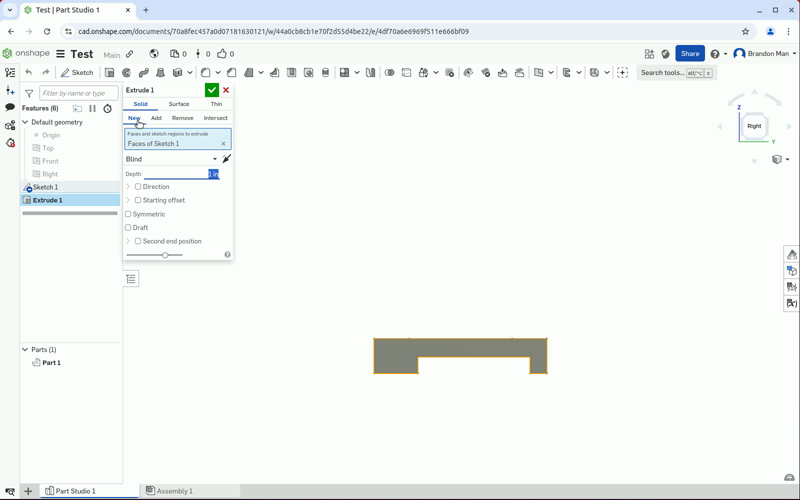
text(23.108)
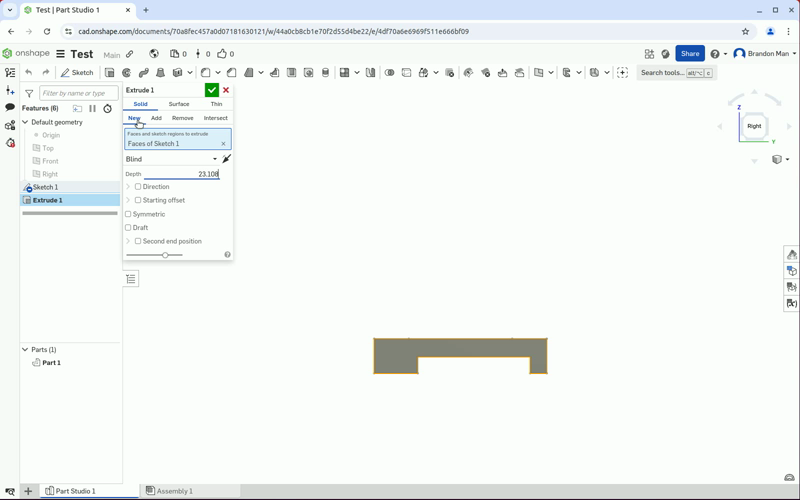
key(enter)
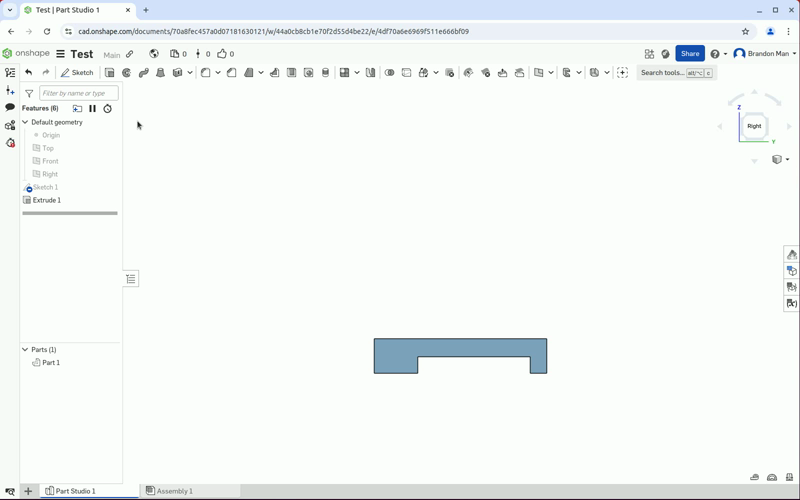
key(shift+h)
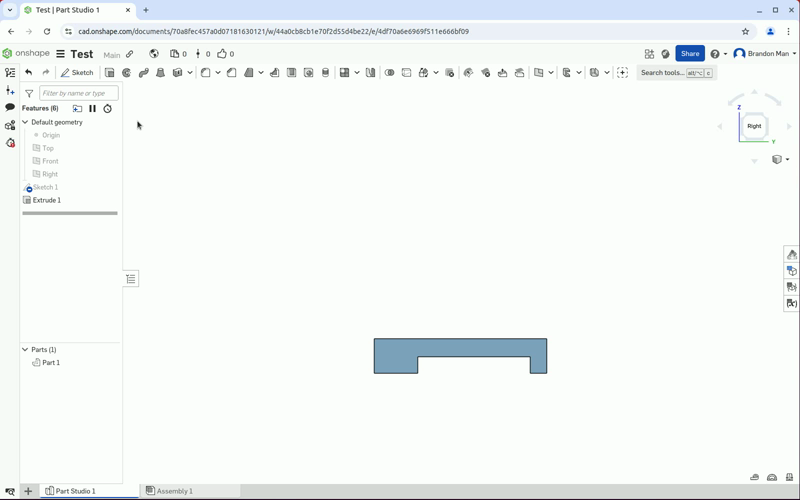
key(shift+h)
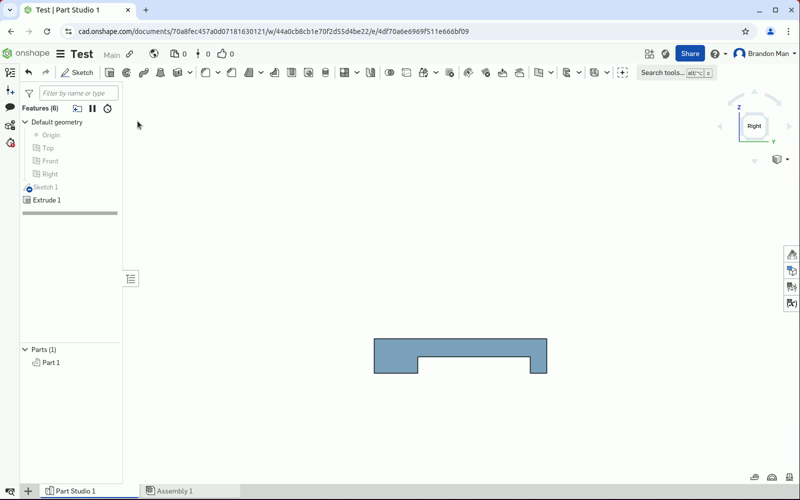
mouse_move(73, 189)
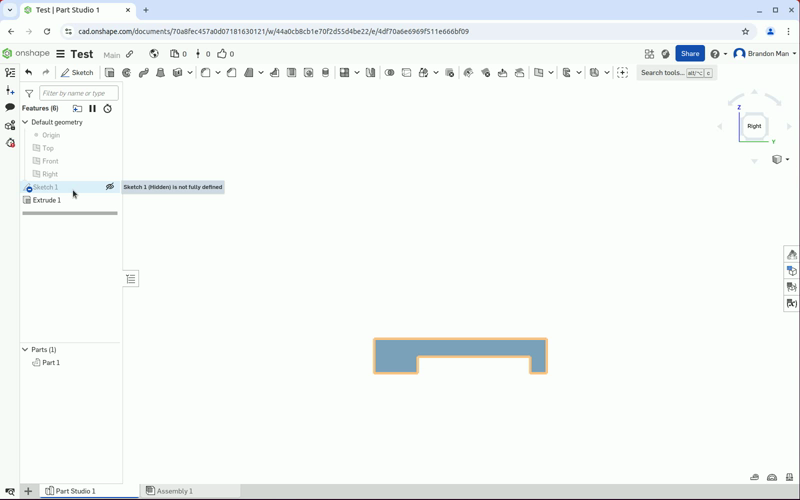
click(73, 189)
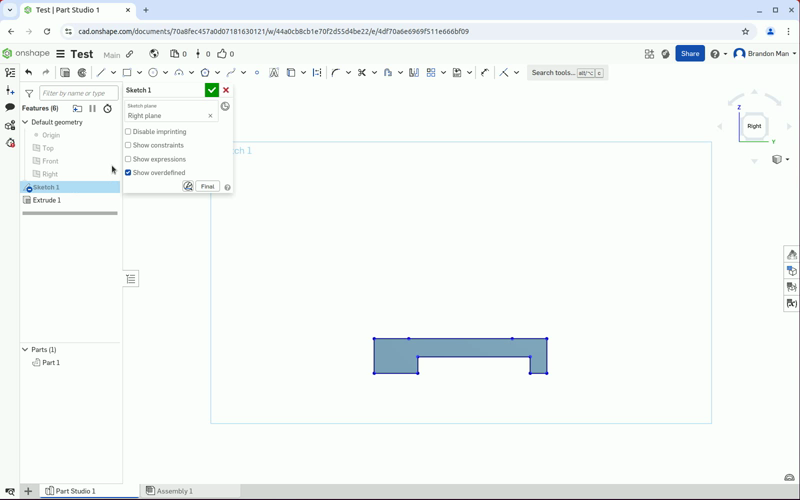
mouse_move(229, 92)
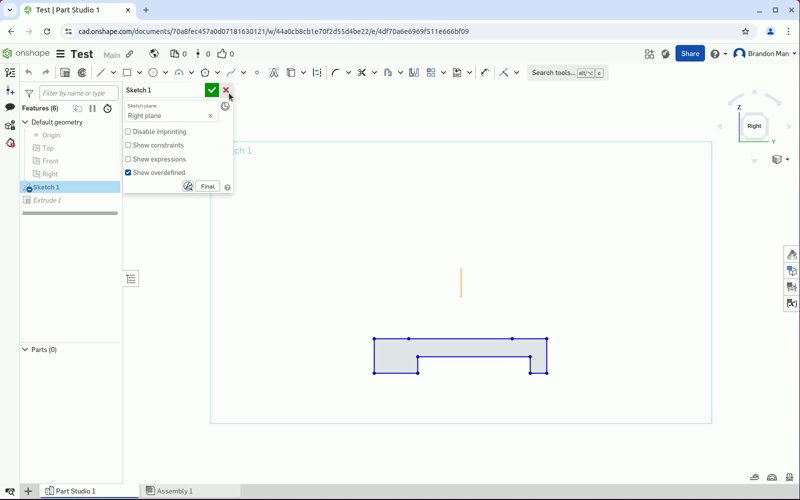
click(229, 92)
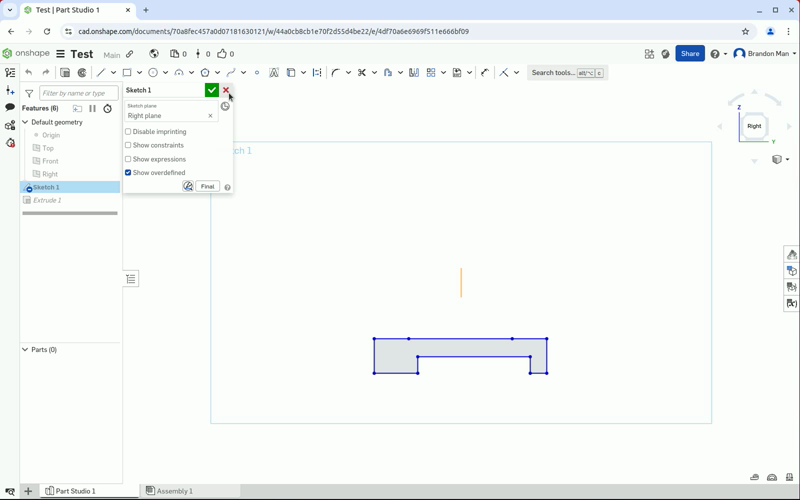
key(shift+s)
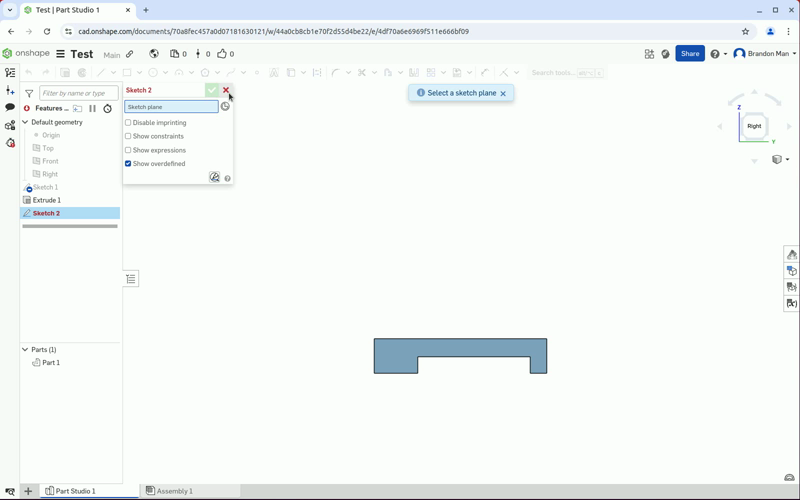
mouse_move(73, 176)
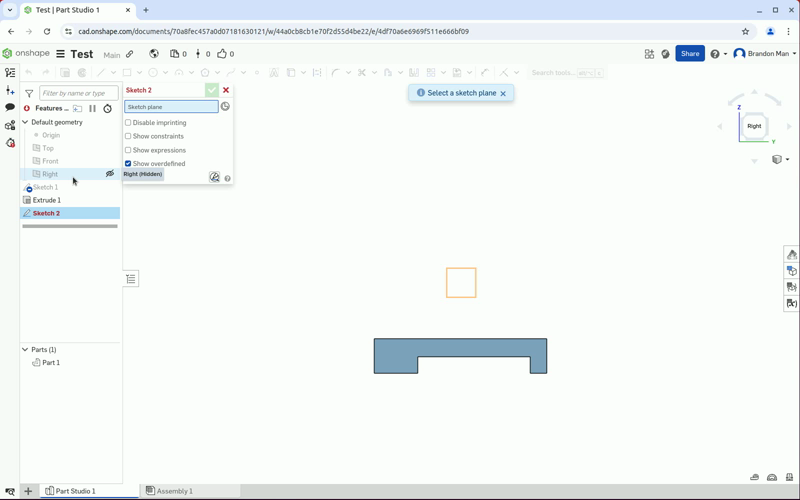
click(73, 176)
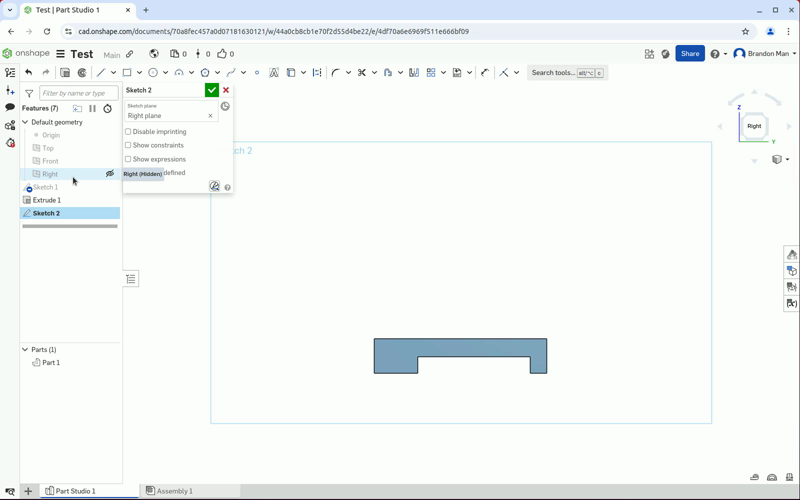
mouse_move(73, 352)
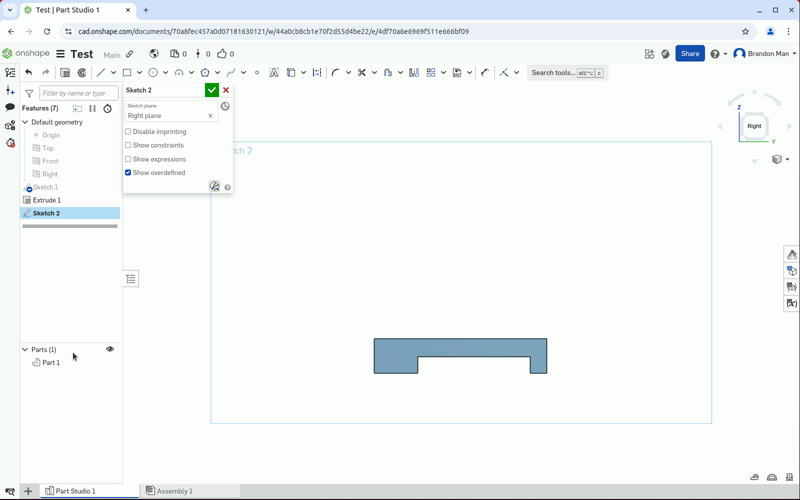
key(y)
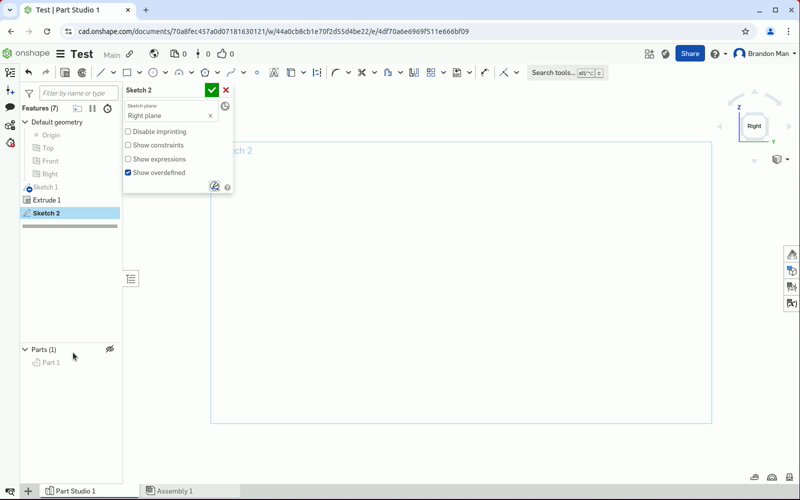
key(l)
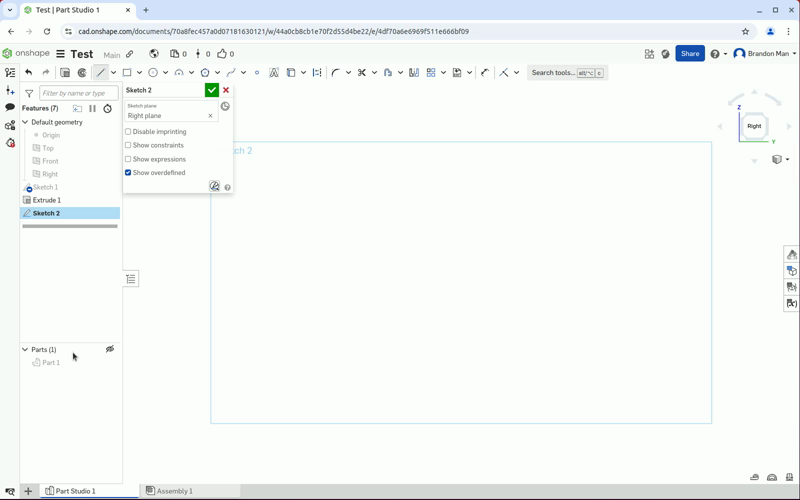
key_down(shift)
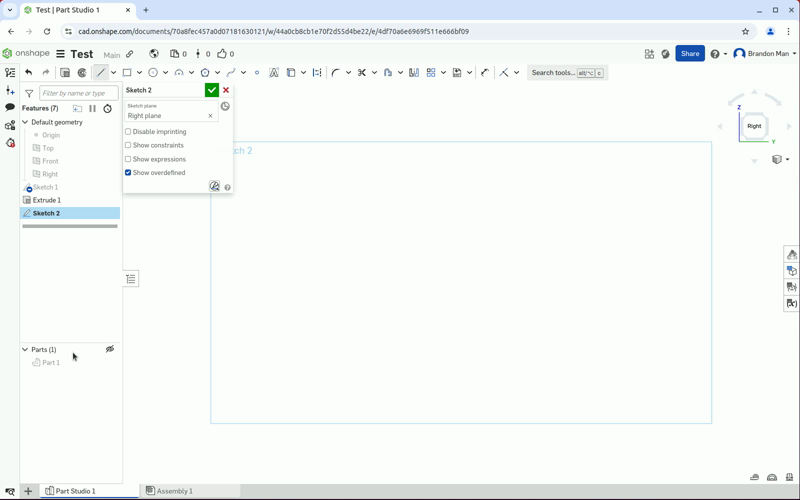
mouse_move(417, 373)
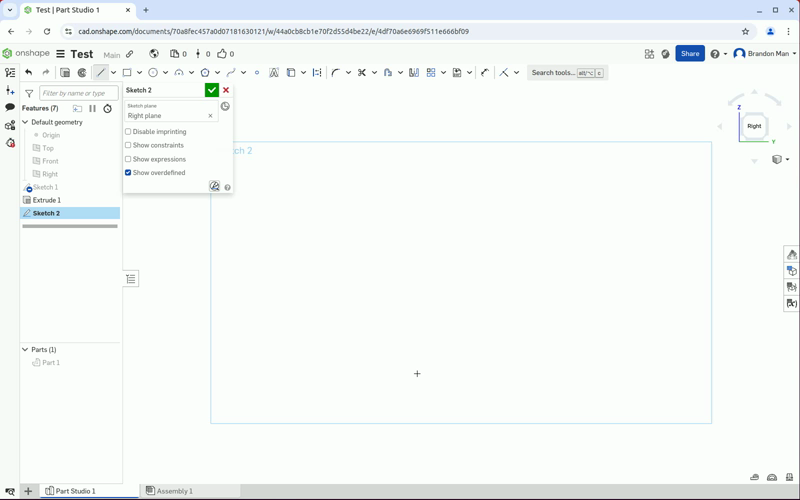
click(417, 373)
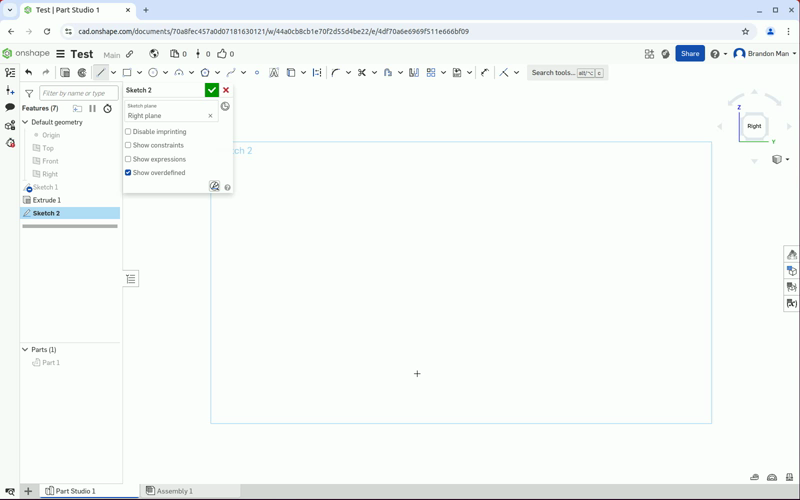
key_up(shift)
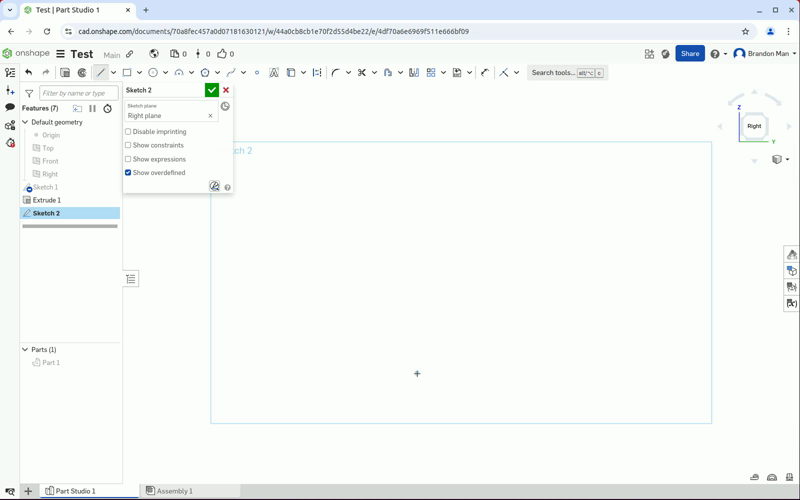
key_down(shift)
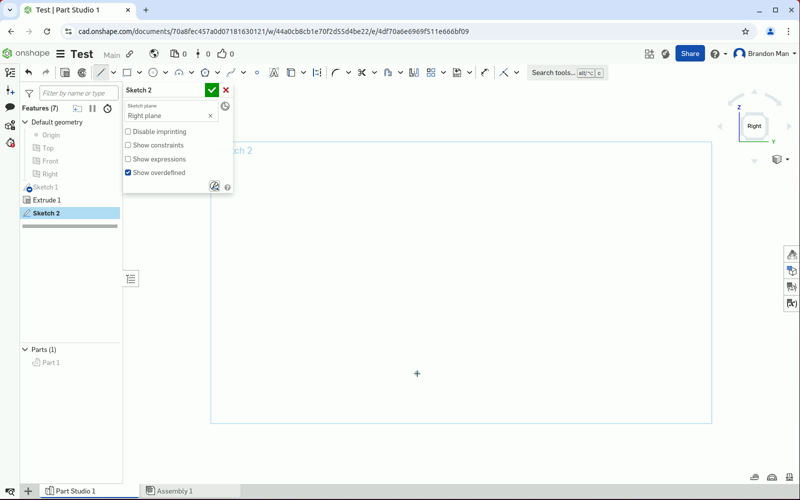
mouse_move(529, 373)
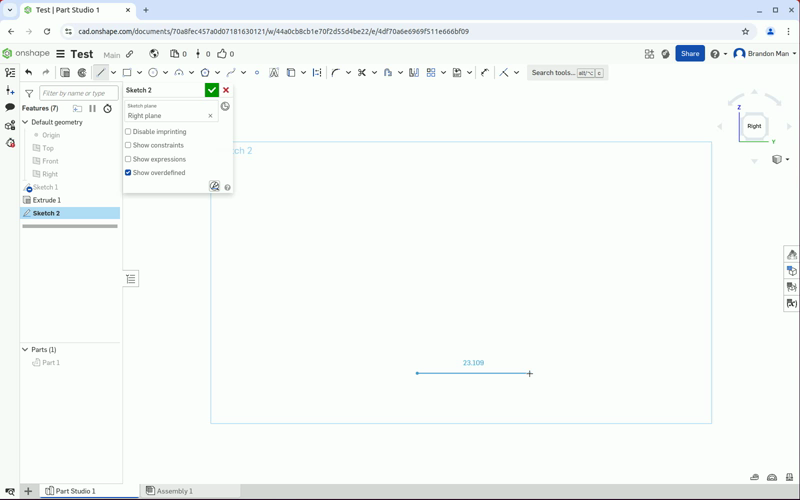
click(529, 373)
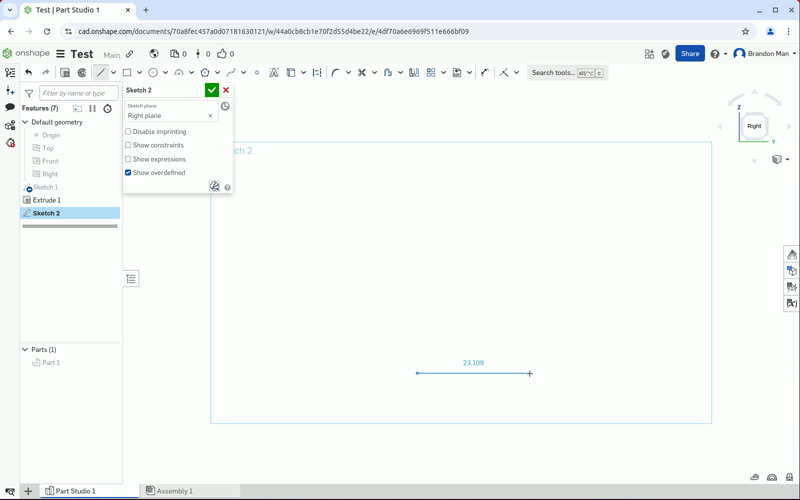
key_up(shift)
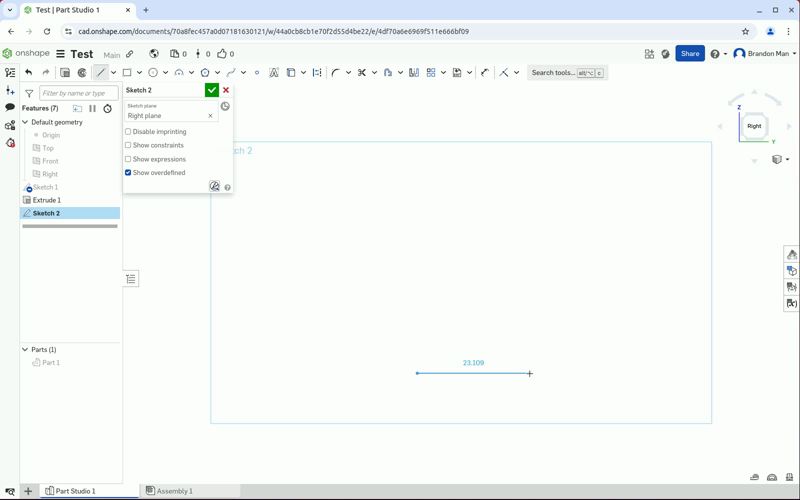
key_down(shift)
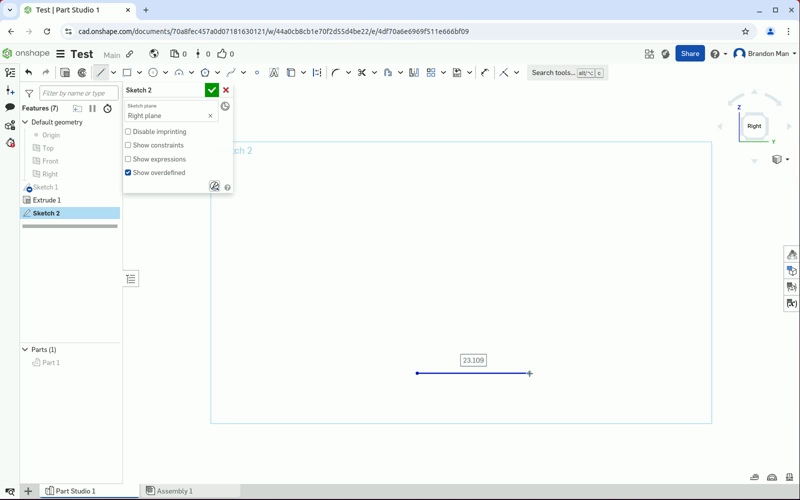
mouse_move(559, 373)
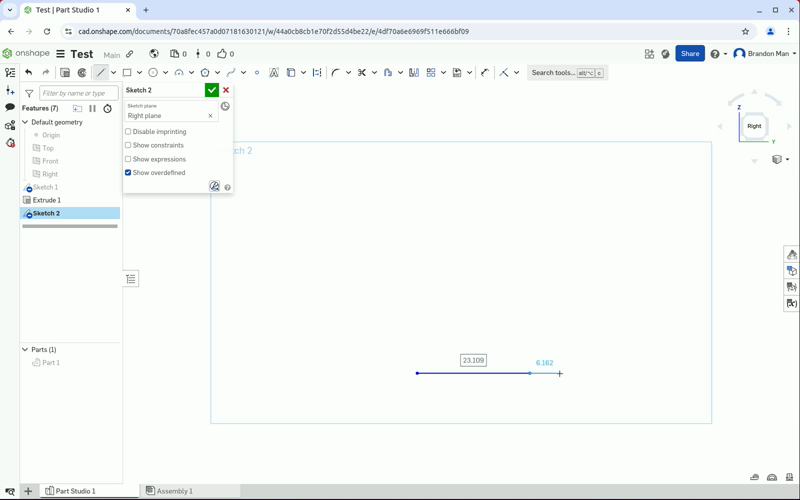
mouse_move(529, 357)
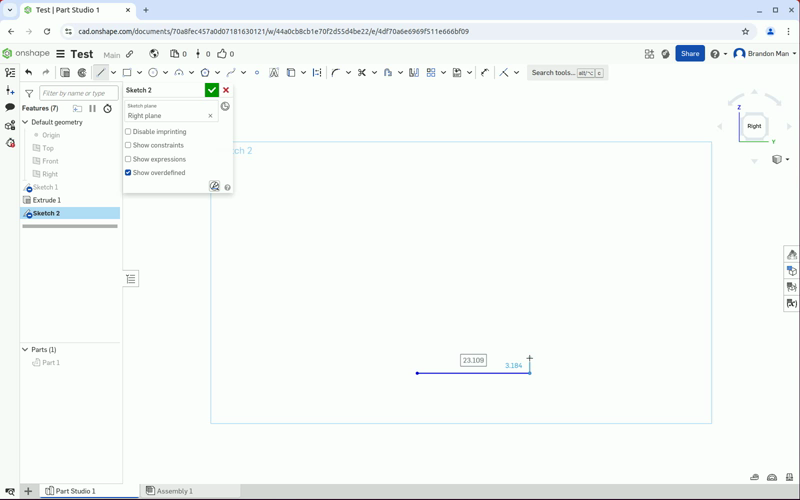
click(529, 357)
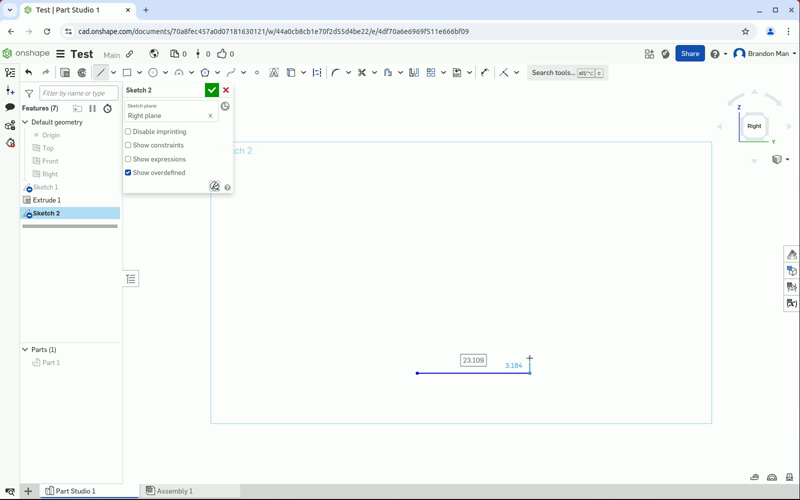
key_up(shift)
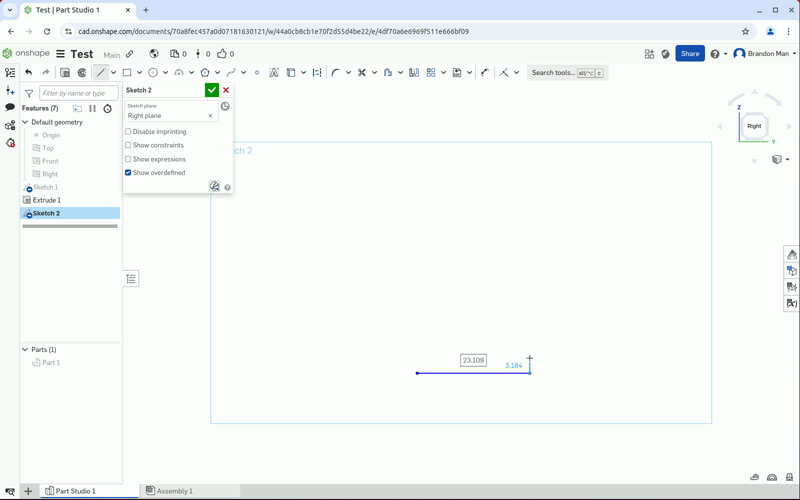
key_down(shift)
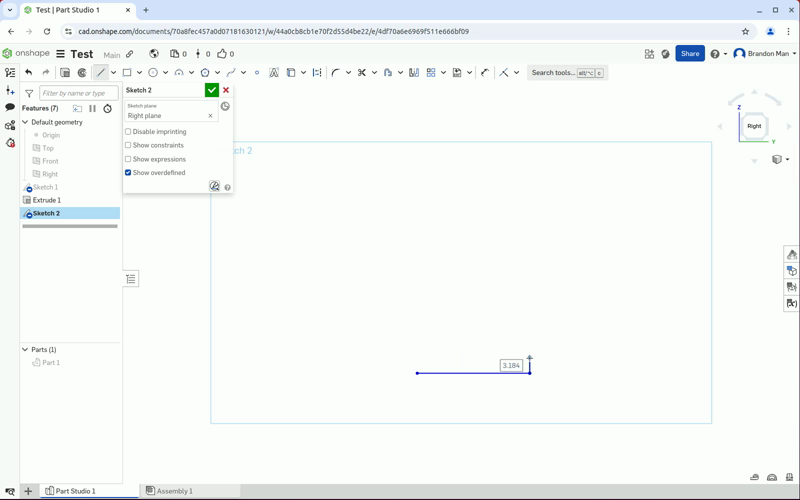
mouse_move(417, 357)
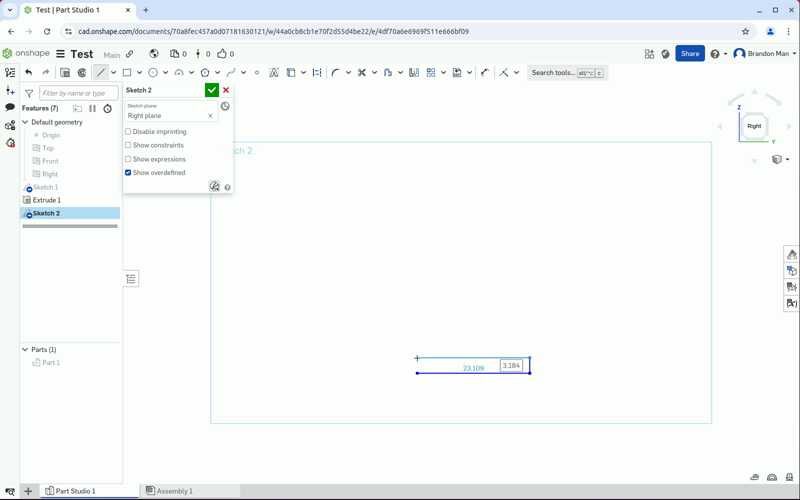
click(417, 357)
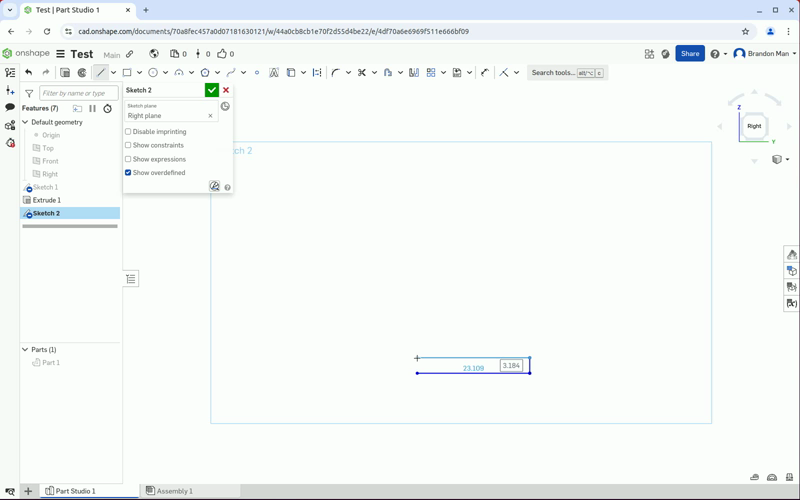
key_up(shift)
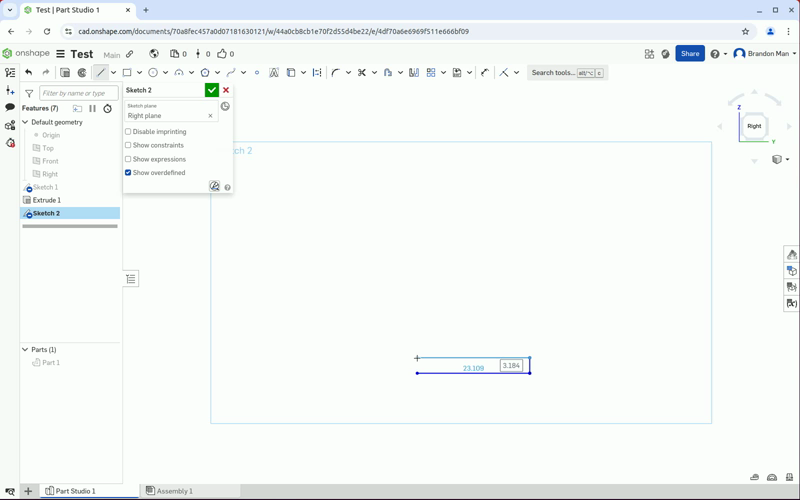
mouse_move(447, 357)
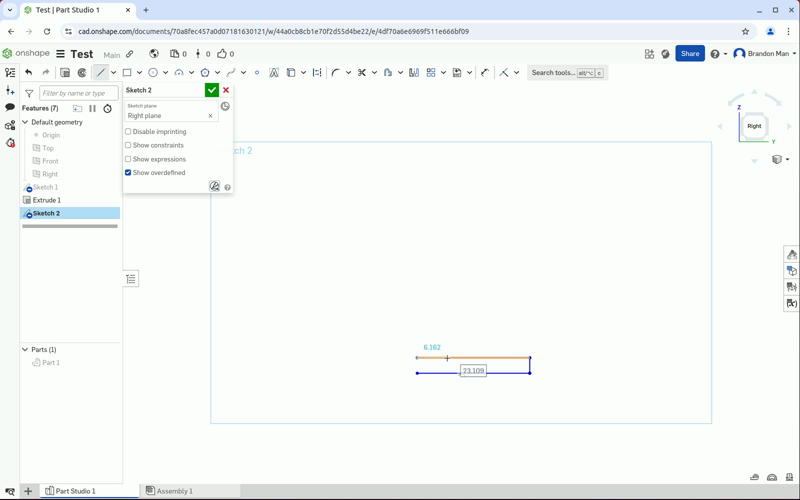
key_down(shift)
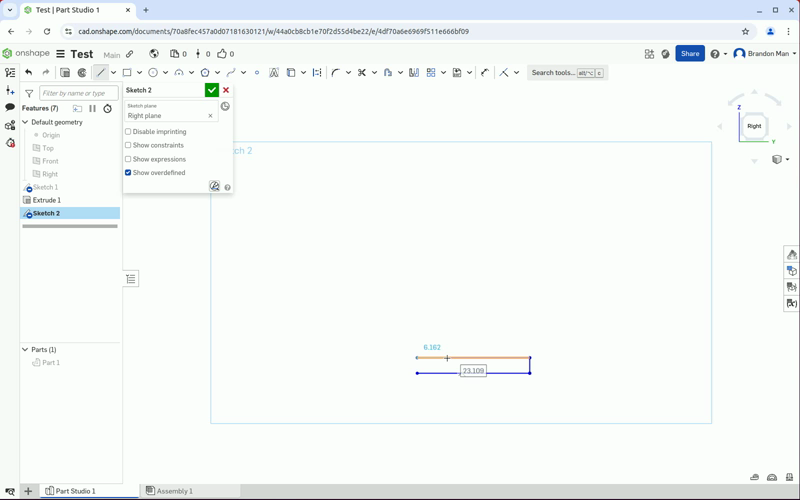
mouse_move(417, 373)
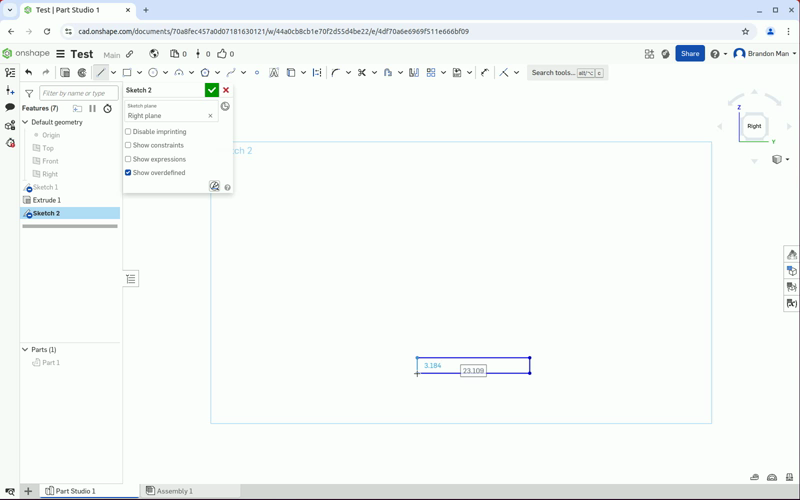
key_up(shift)
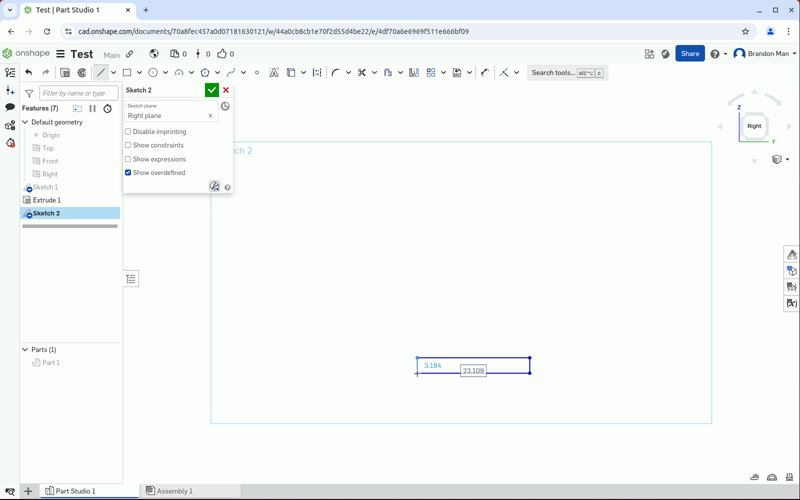
click(417, 373)
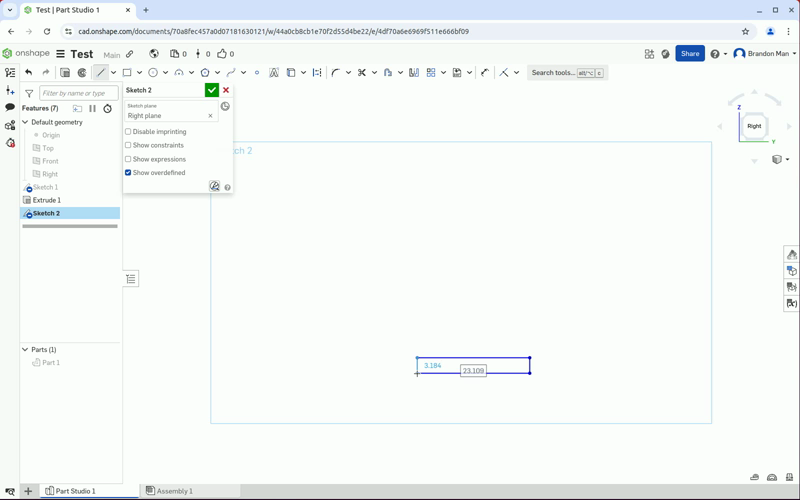
key(esc)
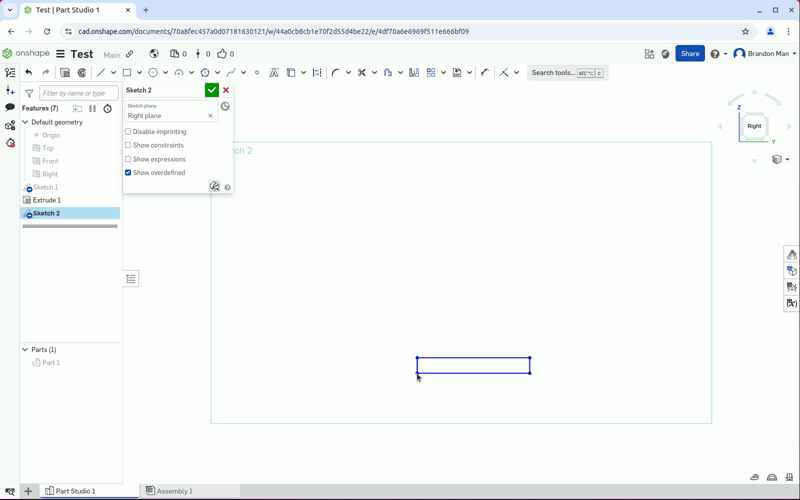
mouse_move(526, 371)
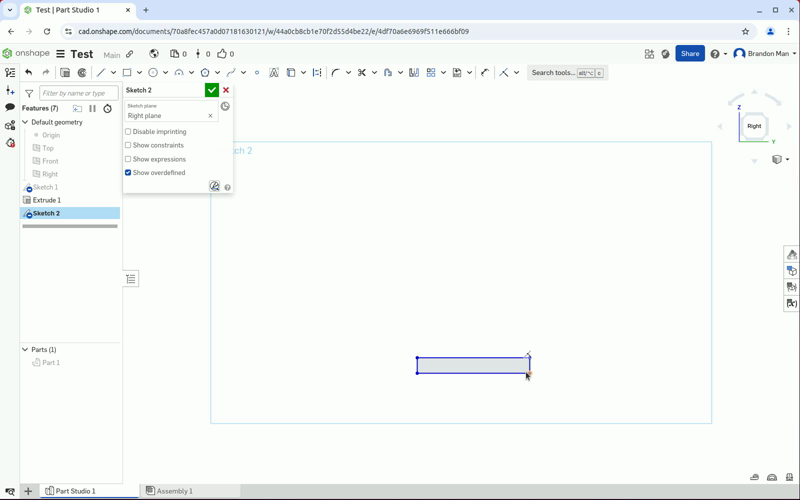
scroll(6)
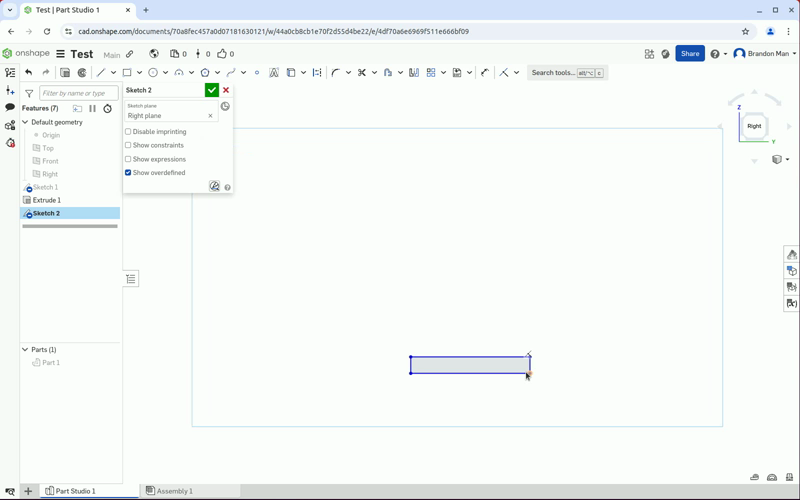
scroll(6)
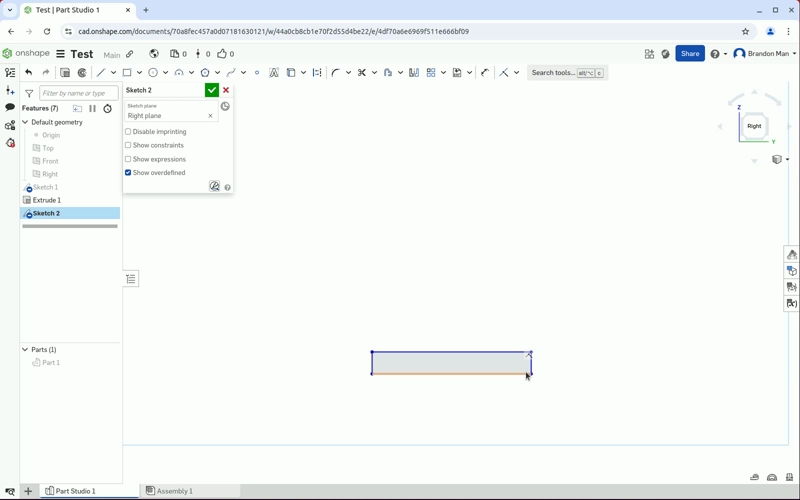
scroll(6)
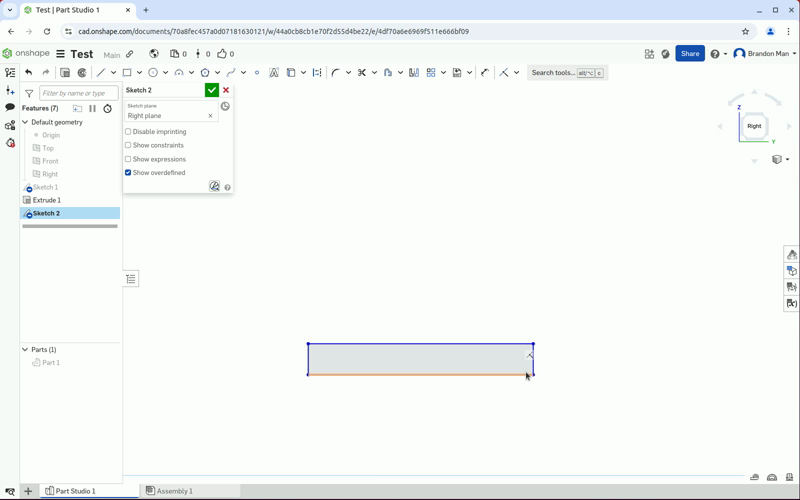
scroll(6)
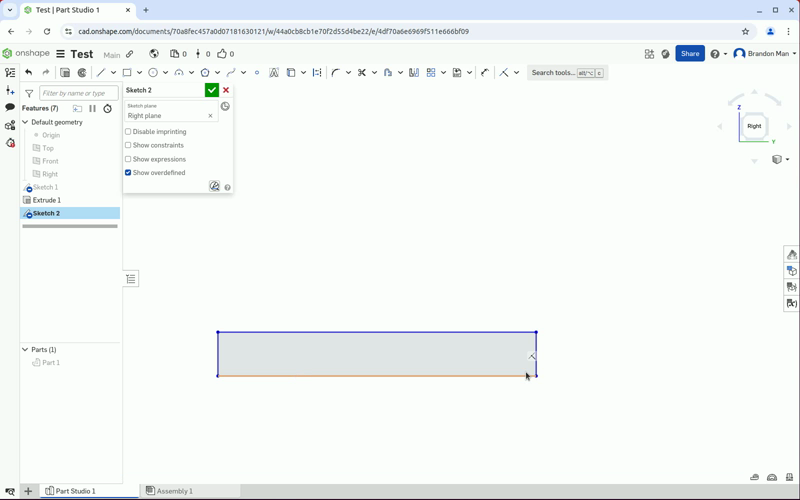
scroll(6)
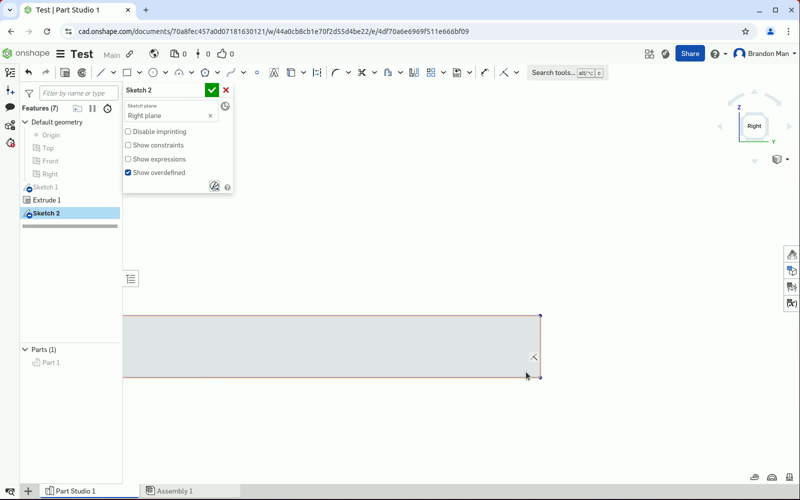
scroll(6)
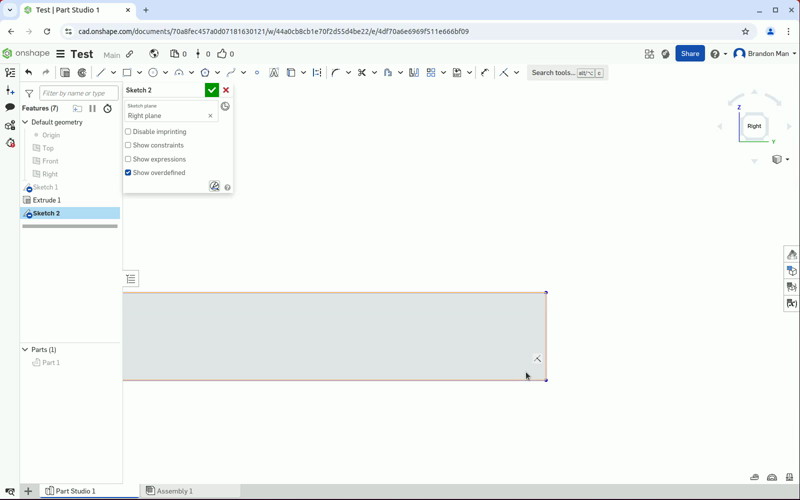
scroll(6)
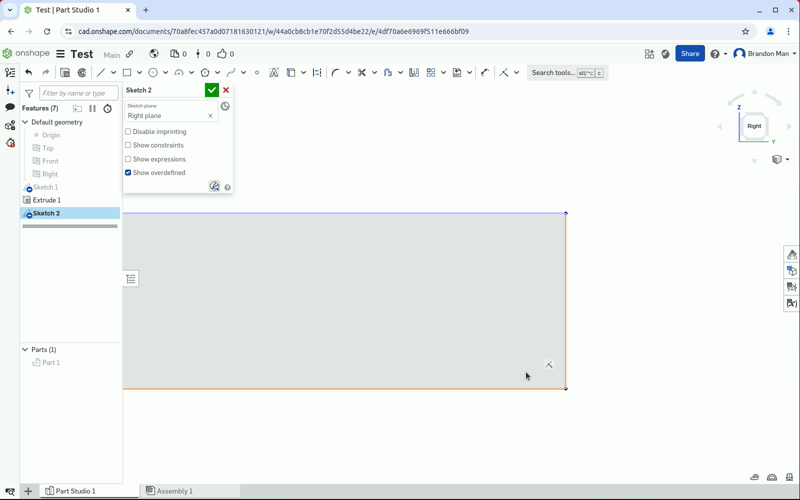
click(526, 371)
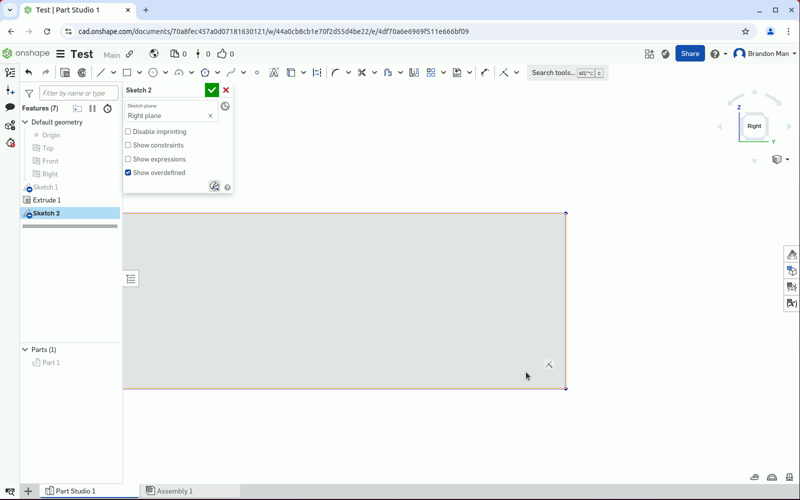
scroll(-6)
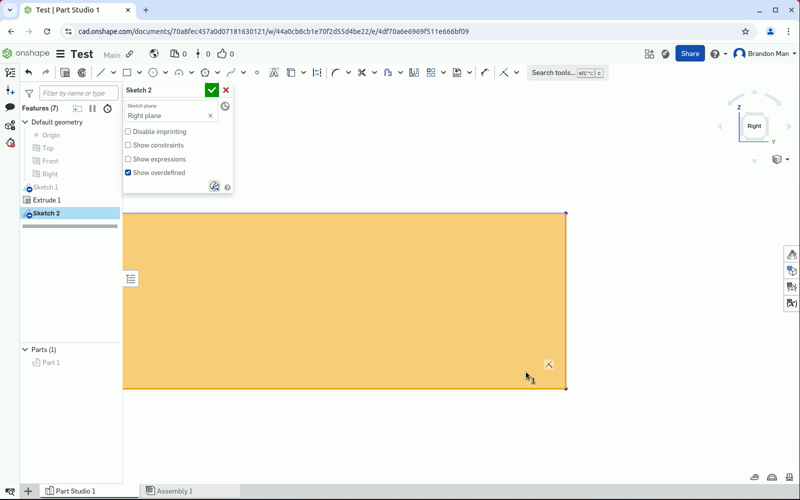
scroll(-6)
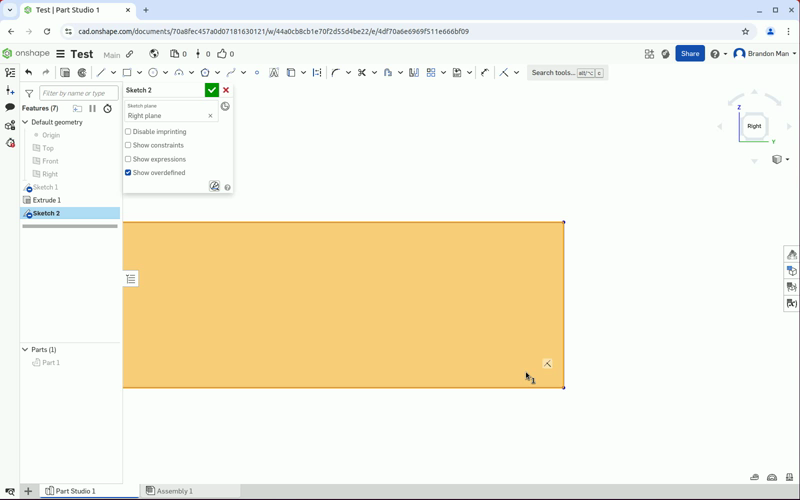
scroll(-6)
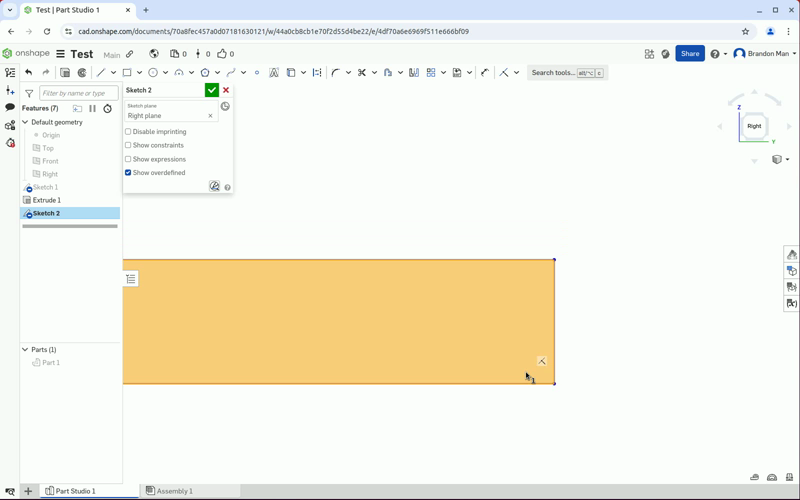
scroll(-6)
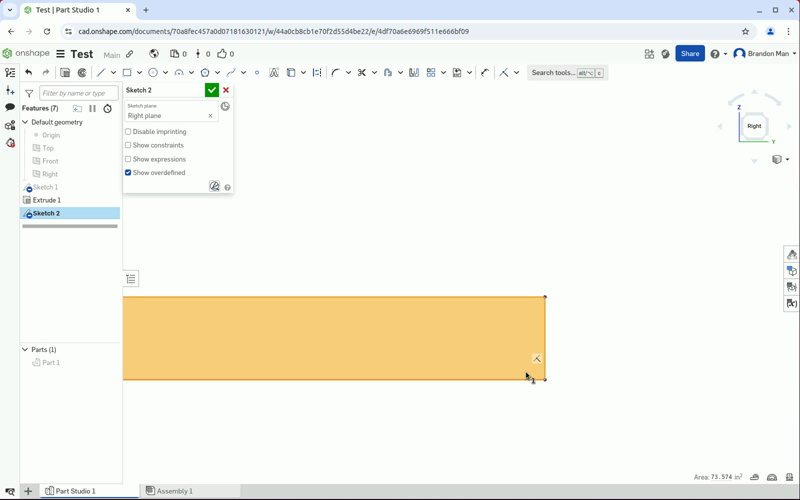
scroll(-6)
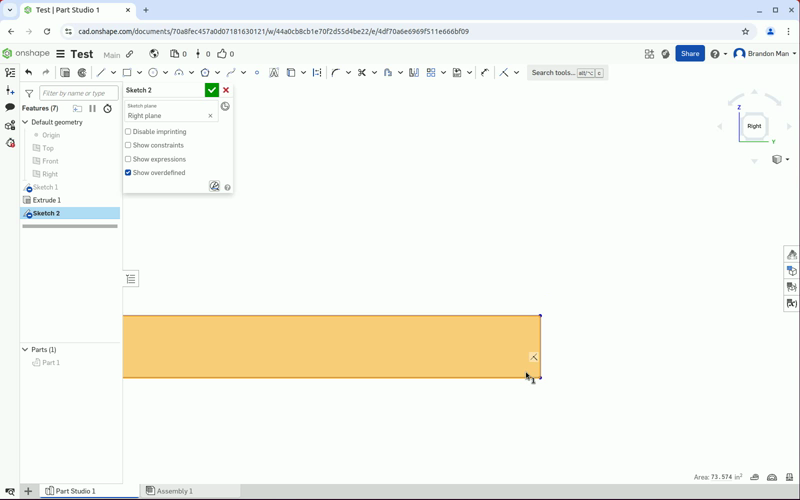
scroll(-6)
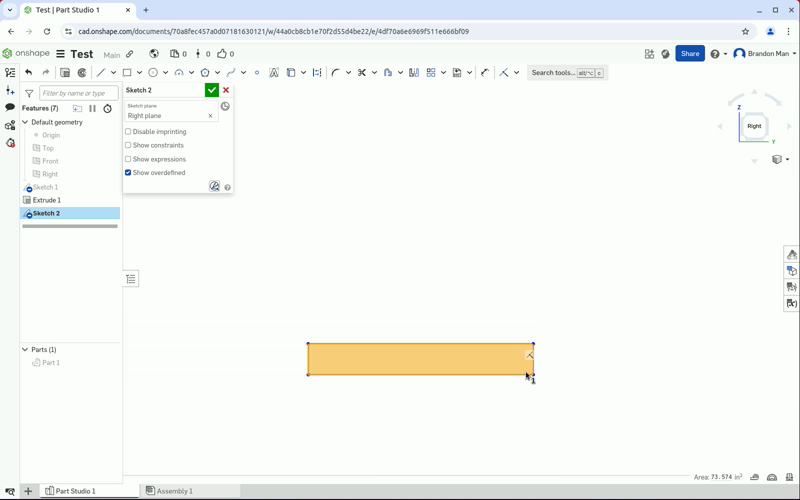
scroll(-6)
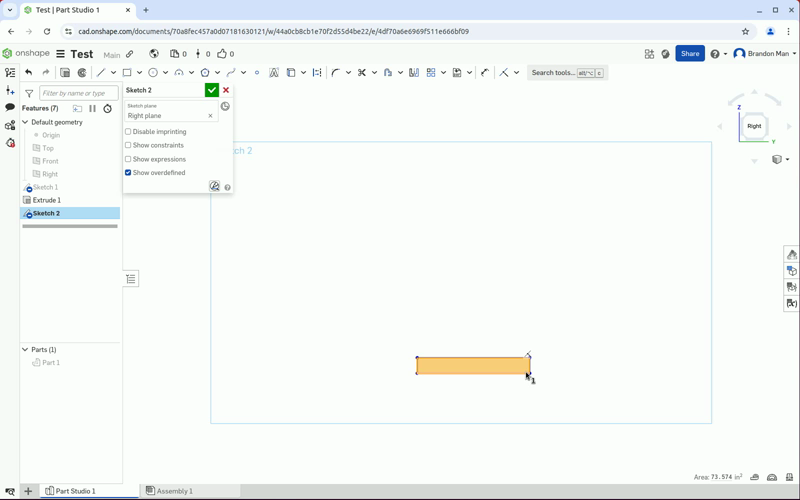
mouse_move(73, 352)
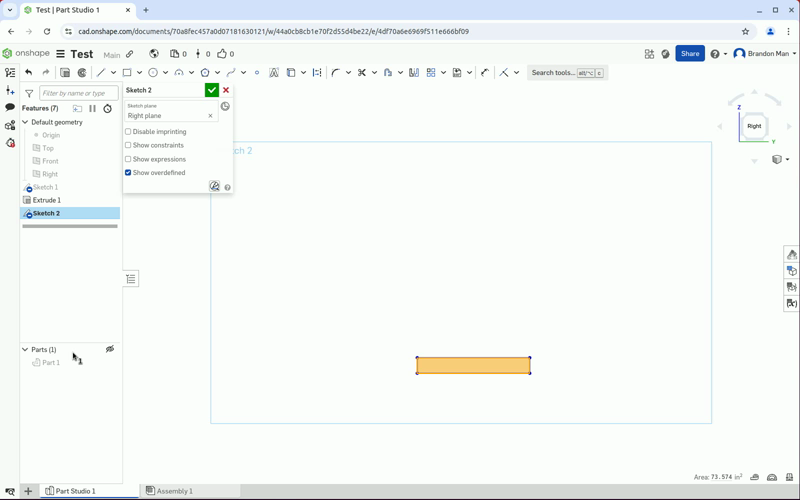
key(shift+y)
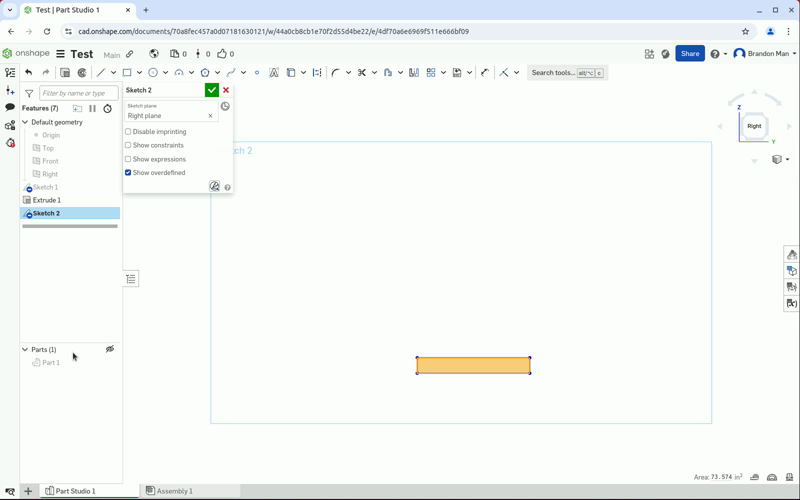
key(shift+e)
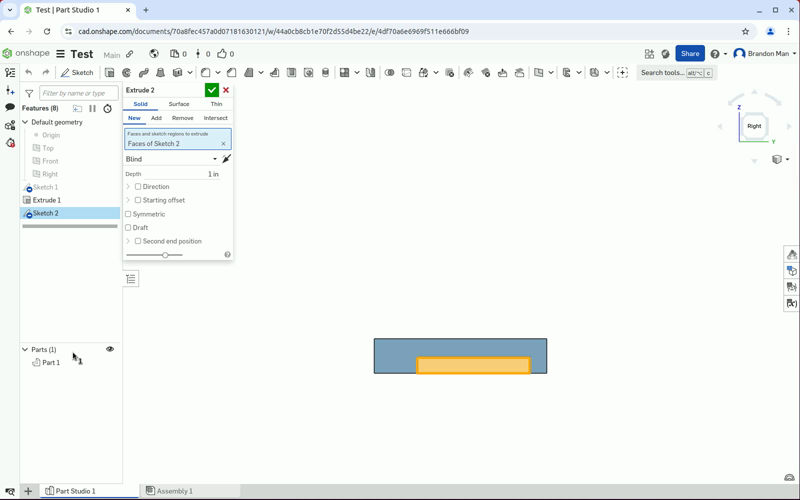
mouse_move(143, 106)
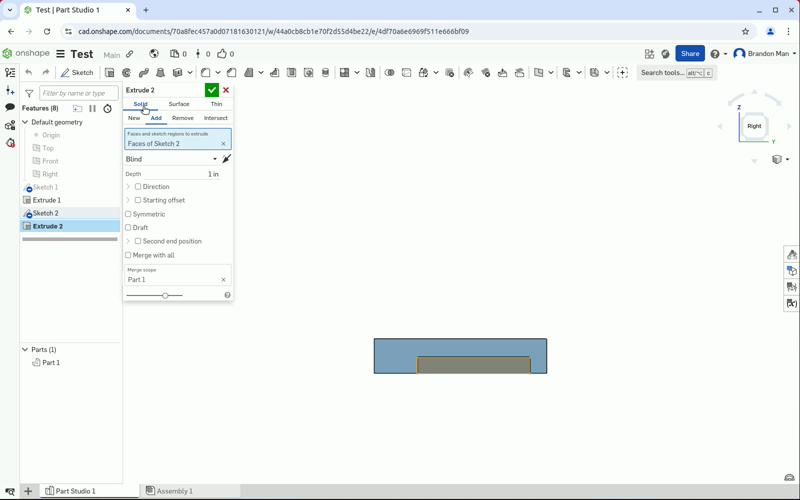
click(143, 106)
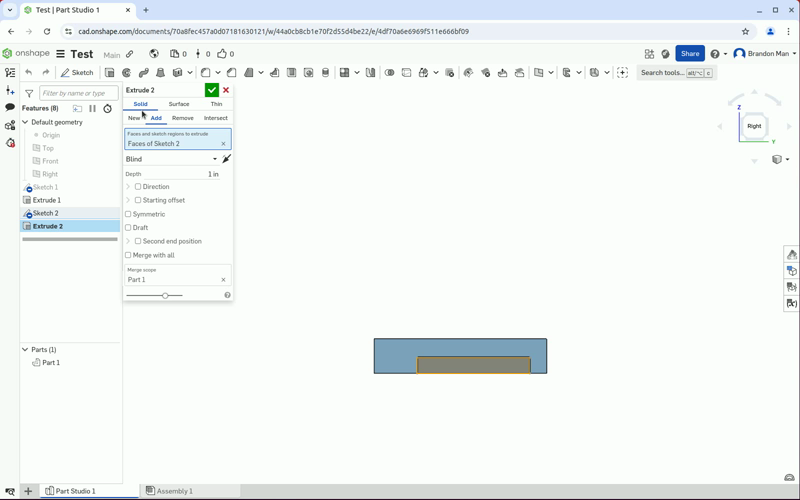
mouse_move(137, 120)
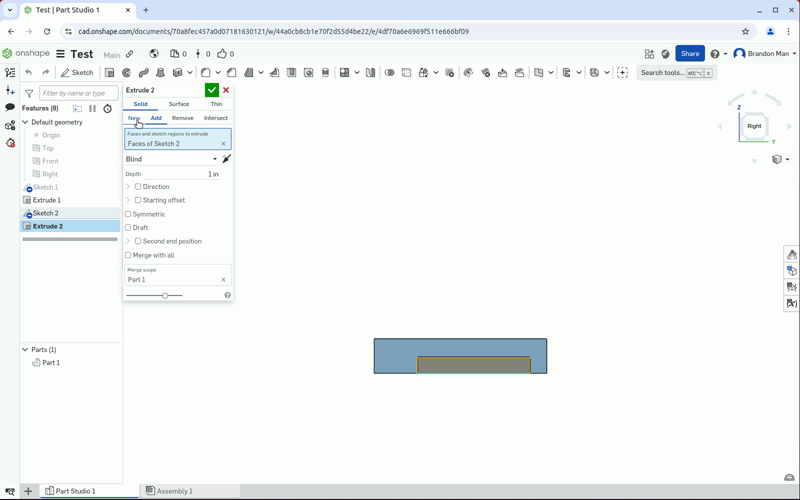
click(137, 120)
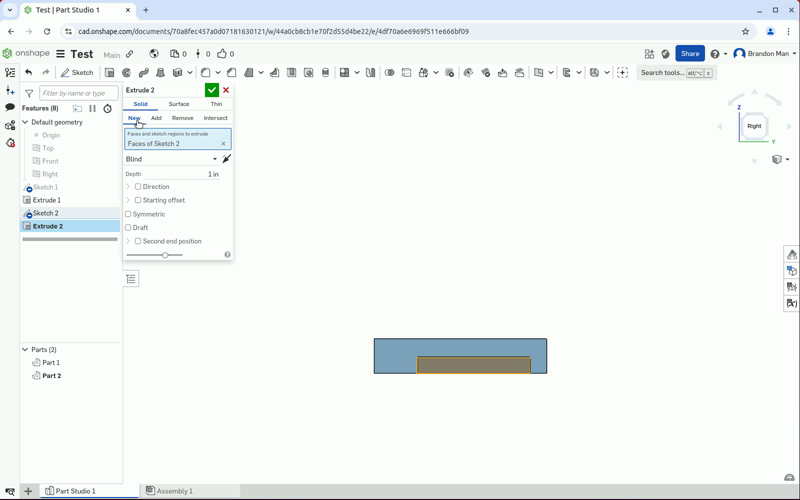
key(tab, 4)
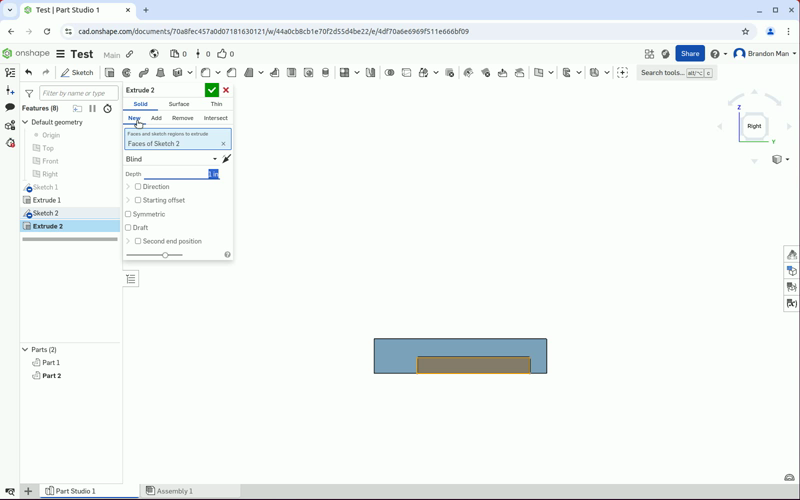
text(21.423)
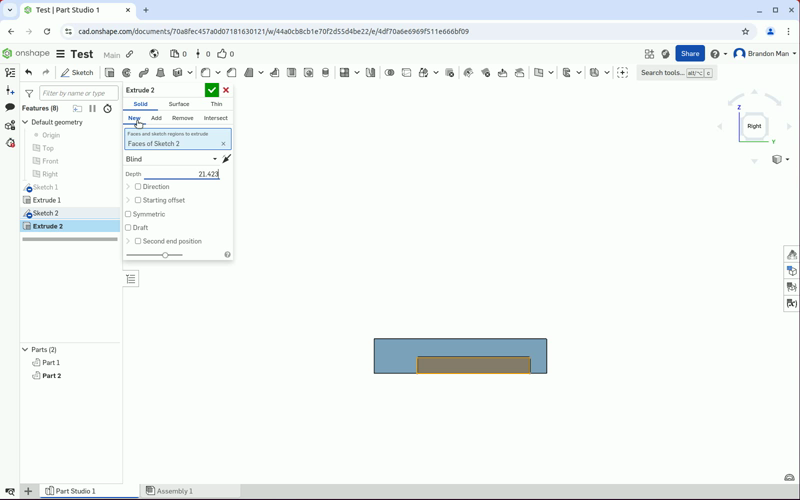
key(enter)
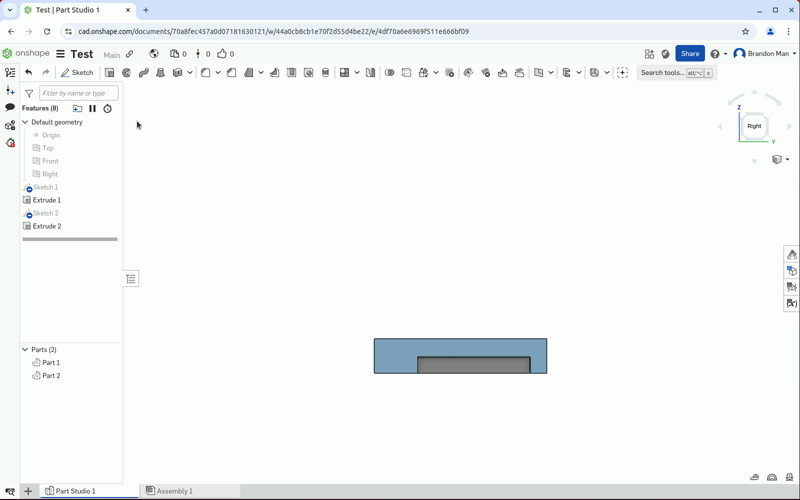
key(shift+h)
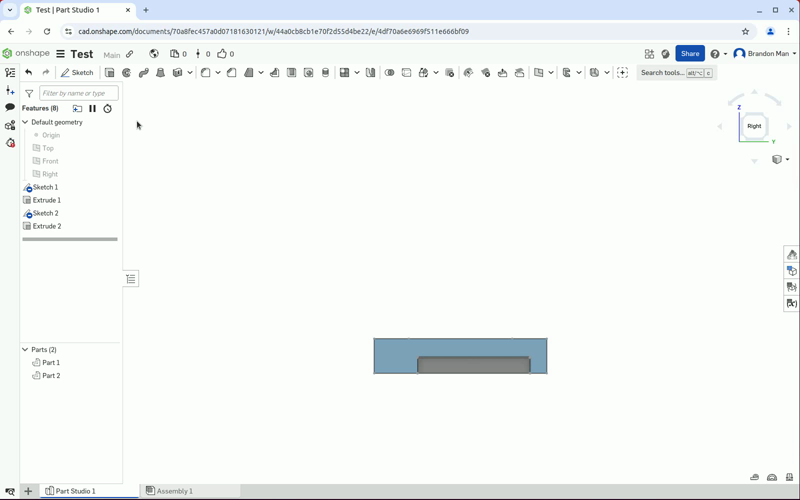
key(shift+h)
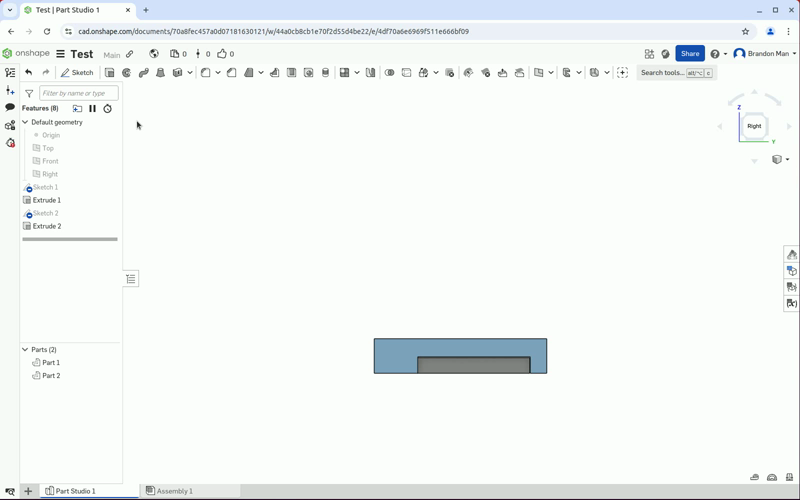
mouse_move(73, 189)
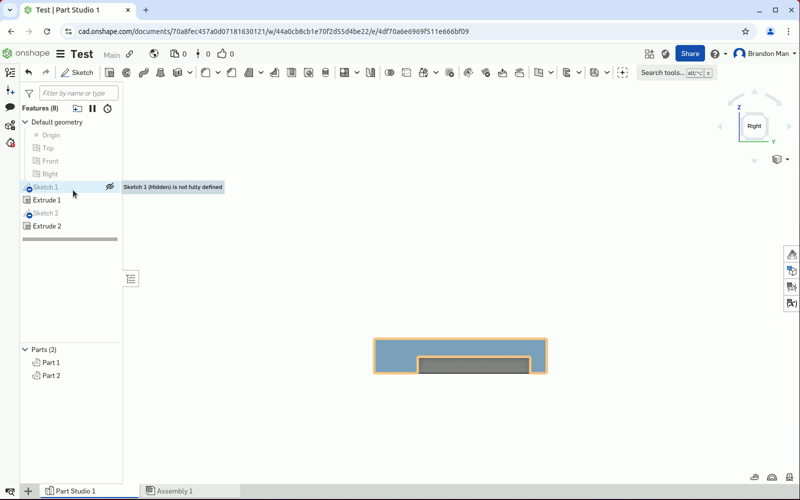
click(73, 189)
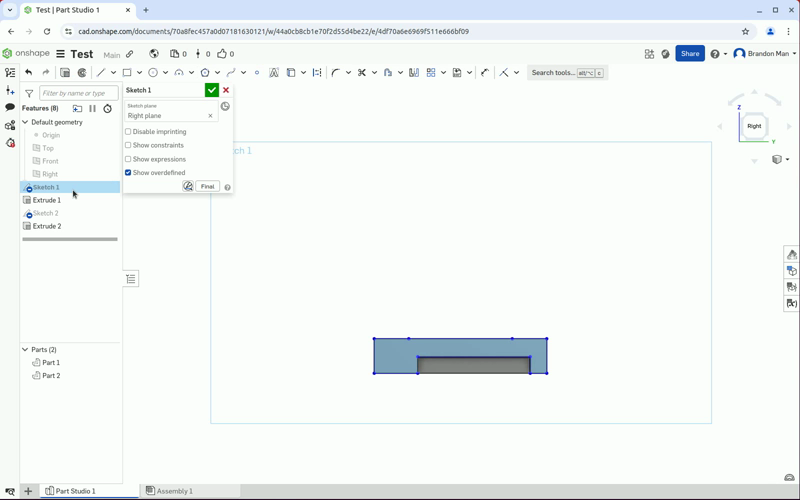
mouse_move(229, 92)
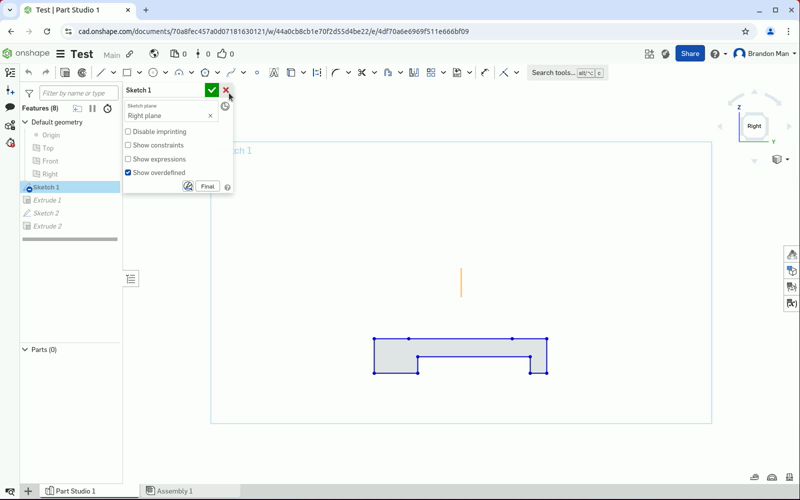
click(229, 92)
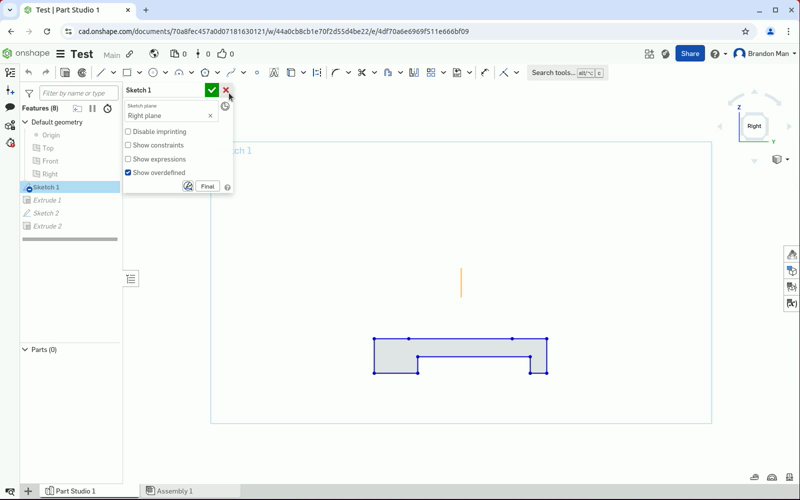
key(shift+s)
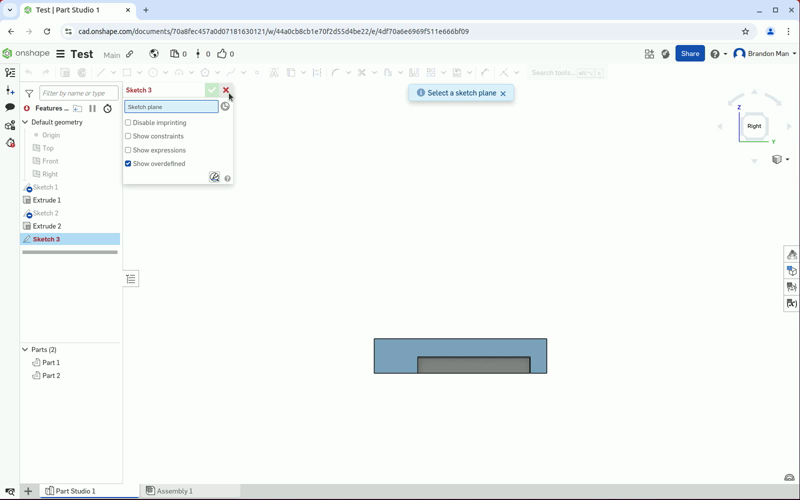
mouse_move(73, 176)
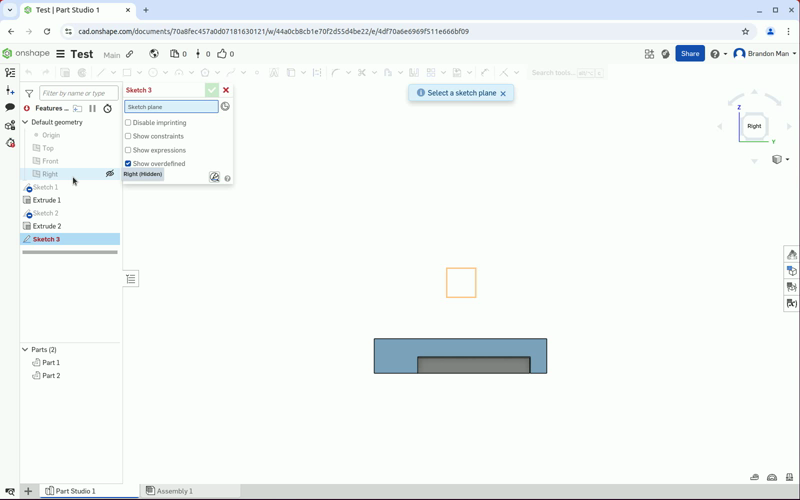
click(73, 176)
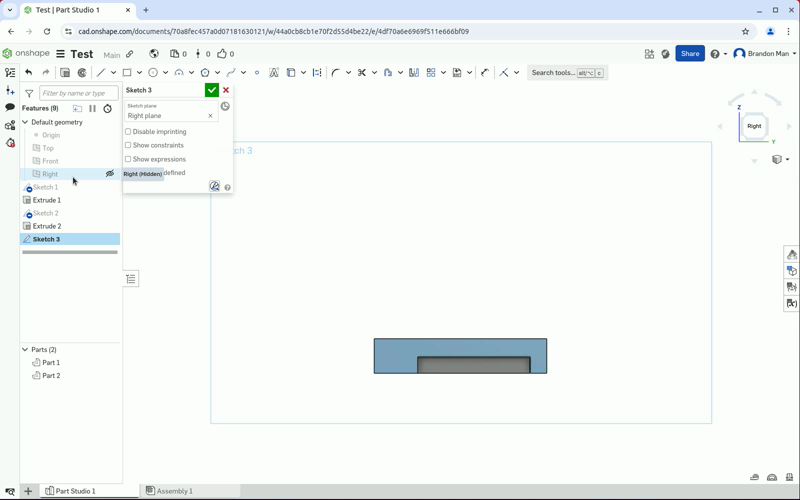
mouse_move(73, 352)
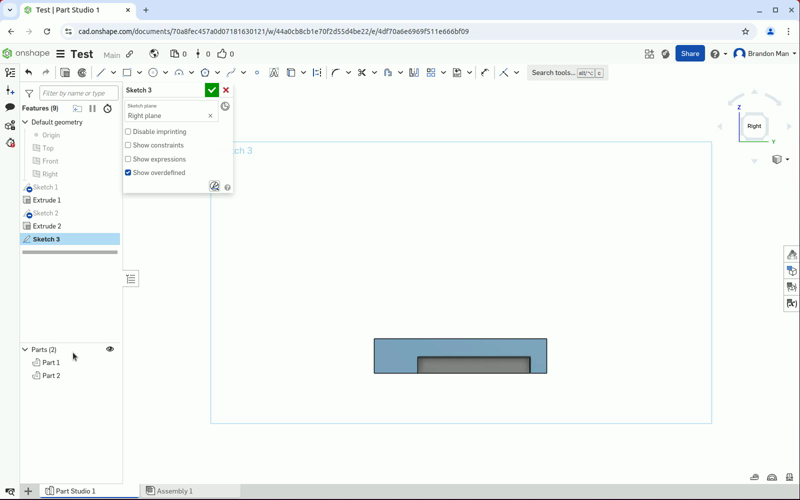
key(y)
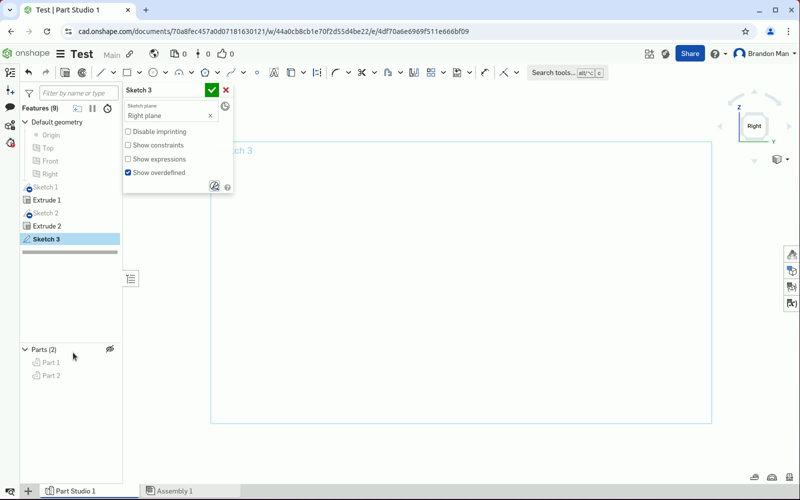
key(l)
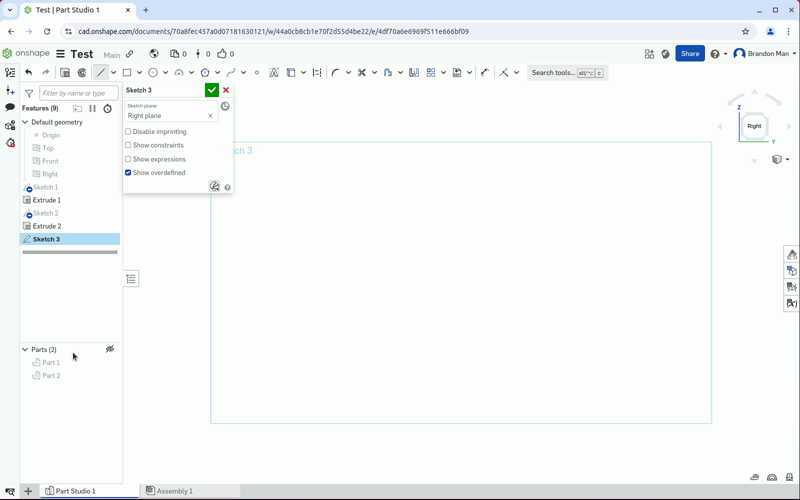
key_down(shift)
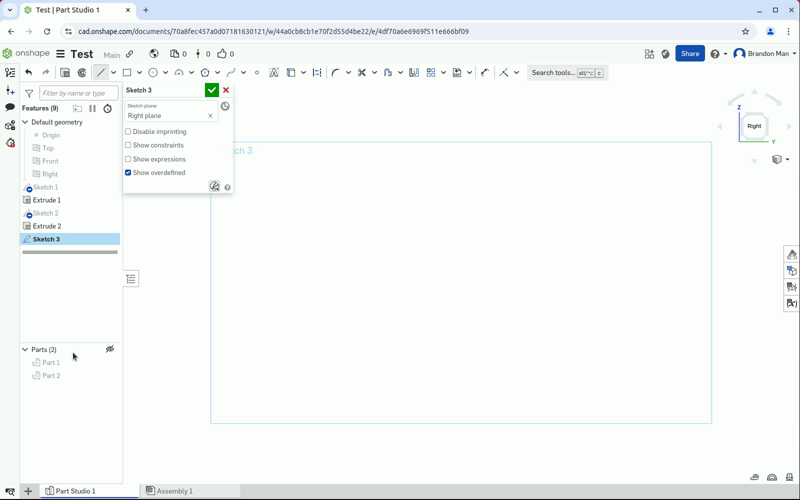
mouse_move(374, 373)
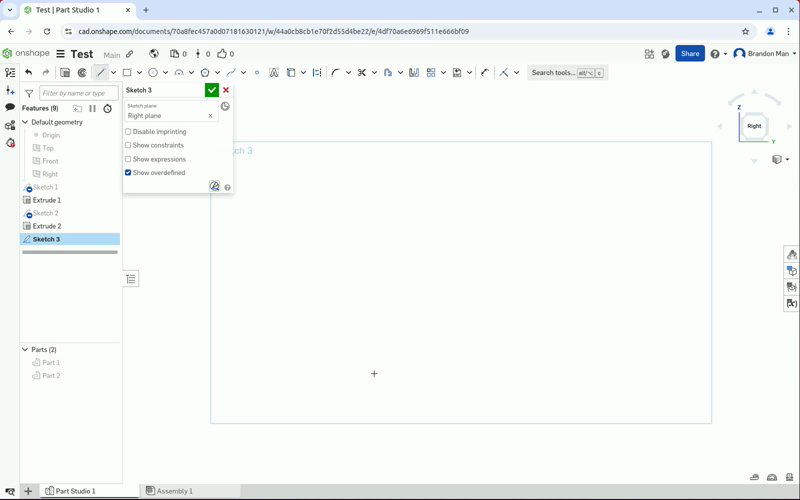
click(374, 373)
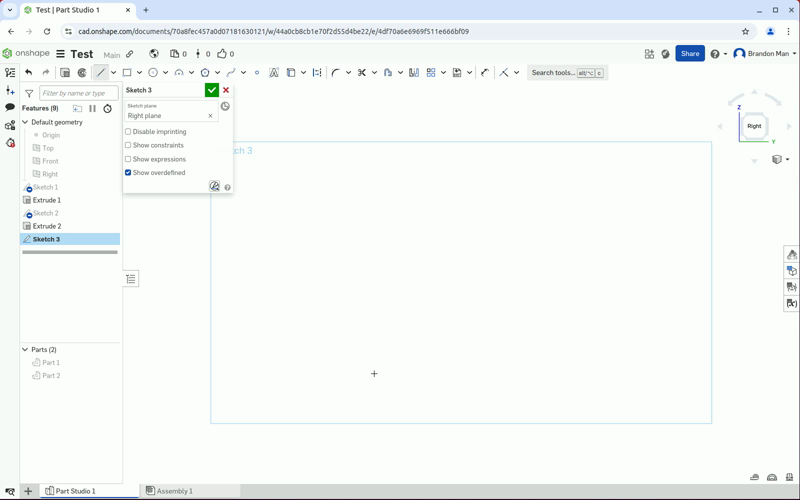
key_up(shift)
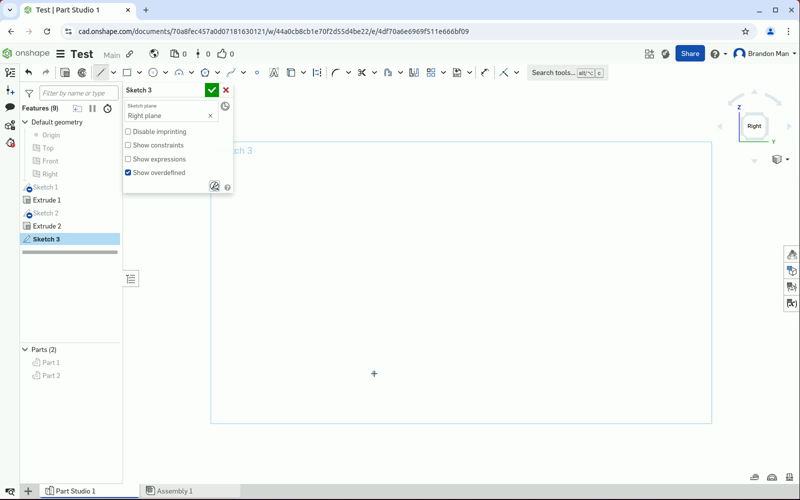
key_down(shift)
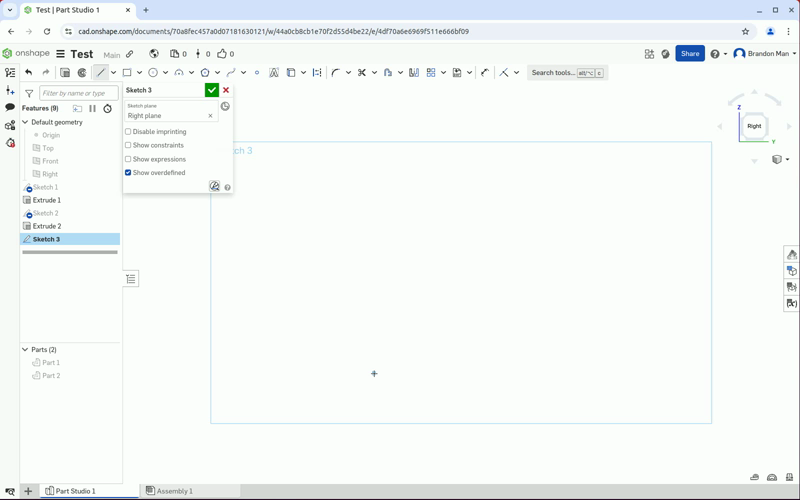
mouse_move(404, 373)
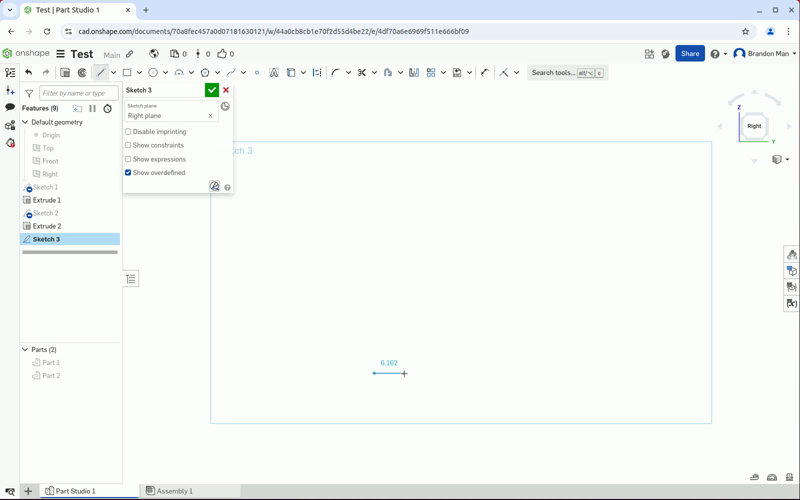
mouse_move(417, 373)
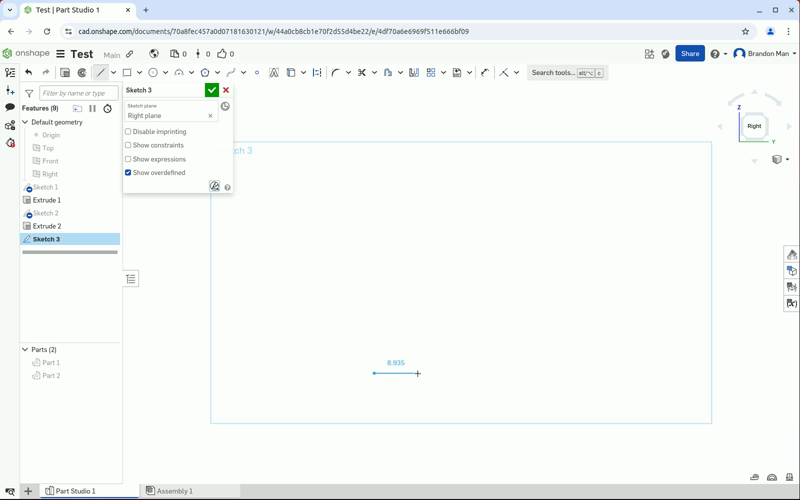
click(417, 373)
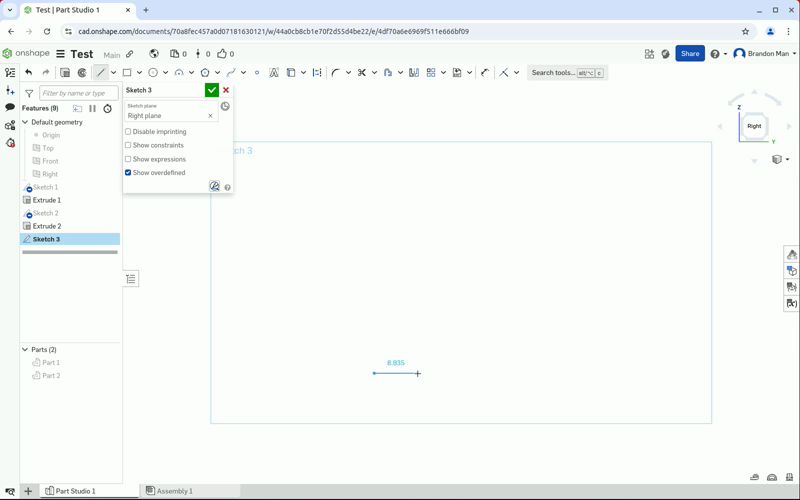
key_up(shift)
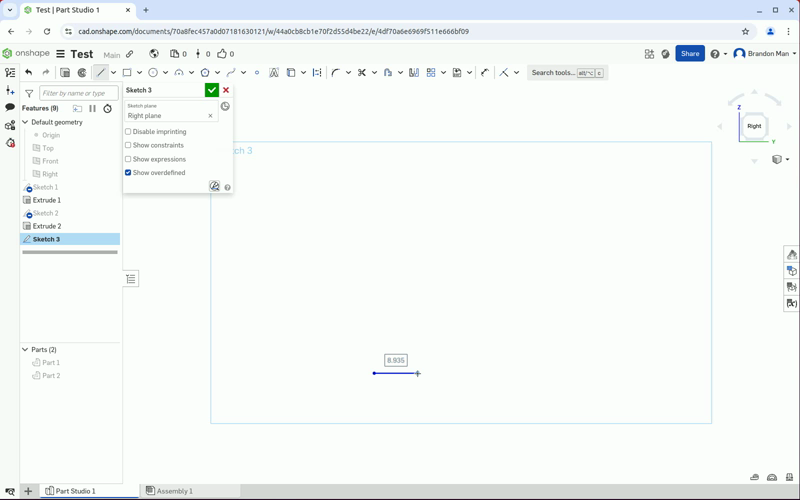
key_down(shift)
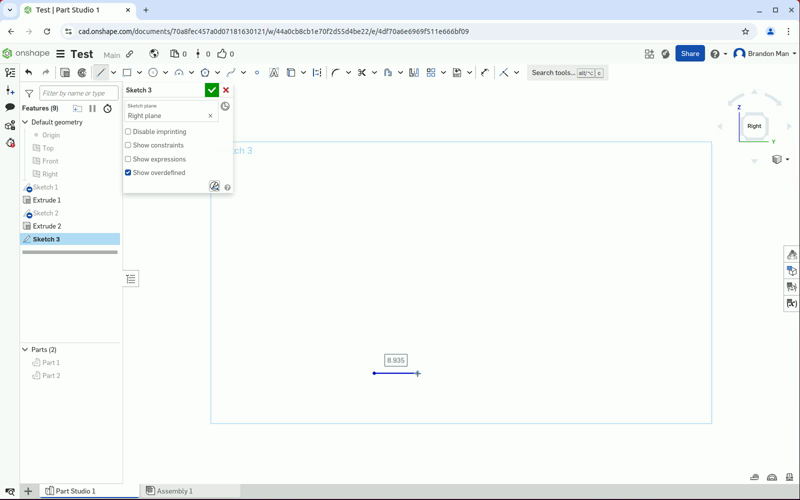
mouse_move(447, 373)
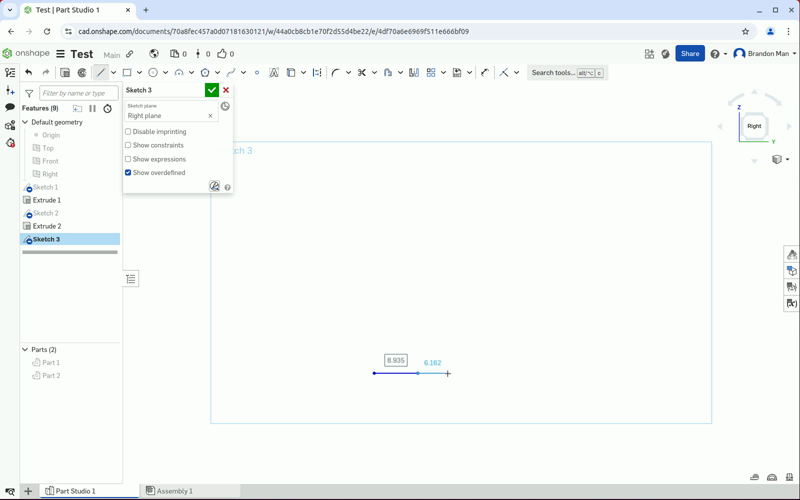
mouse_move(417, 356)
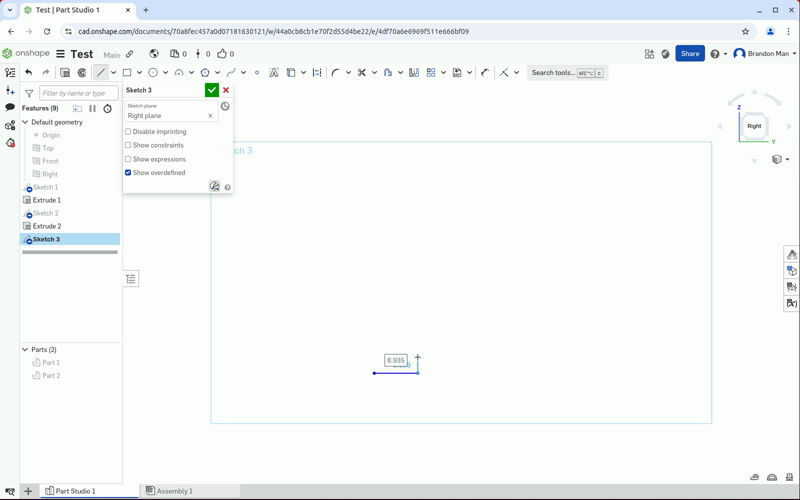
click(417, 356)
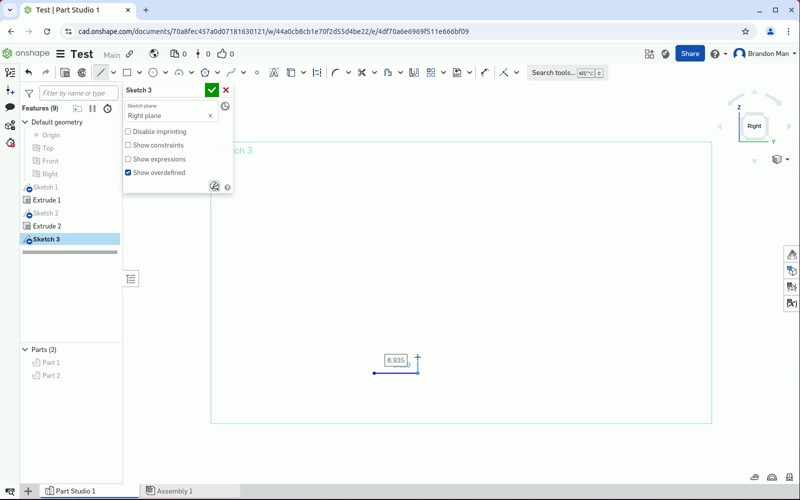
key_up(shift)
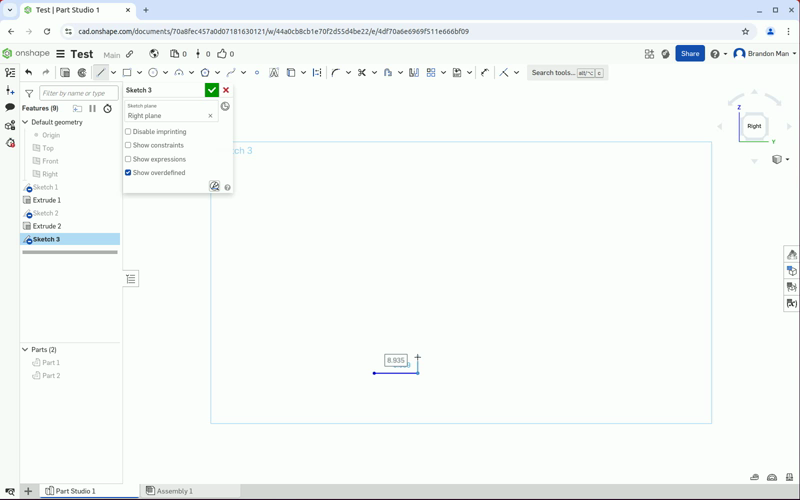
key_down(shift)
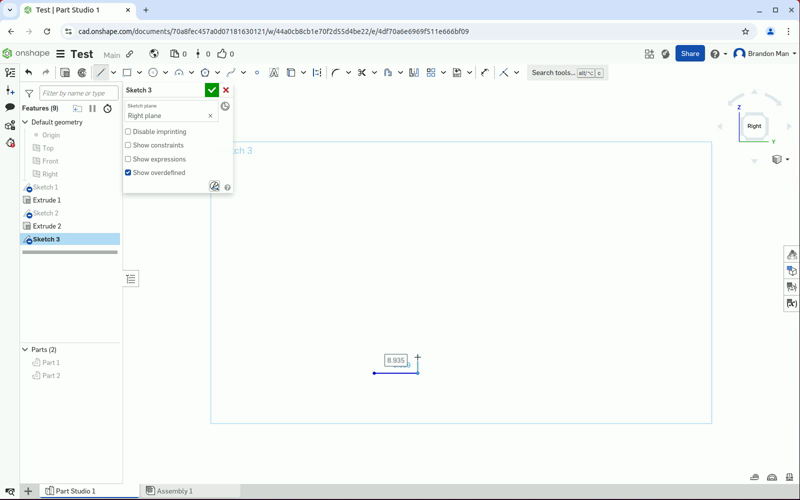
mouse_move(530, 356)
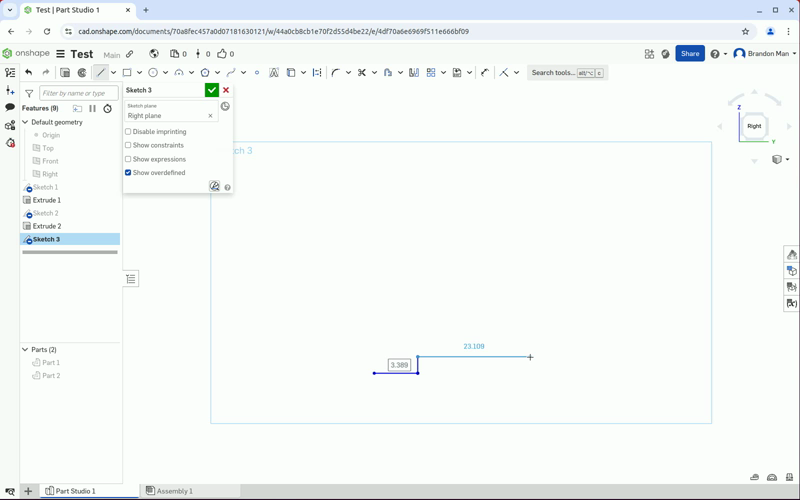
click(530, 356)
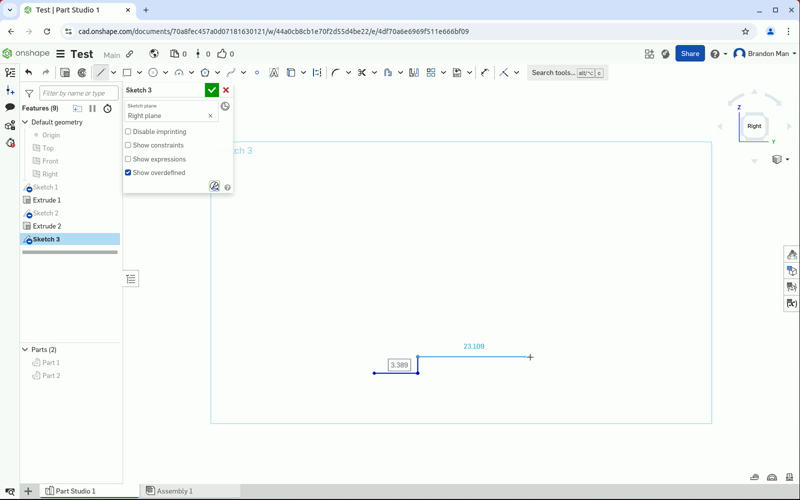
key_up(shift)
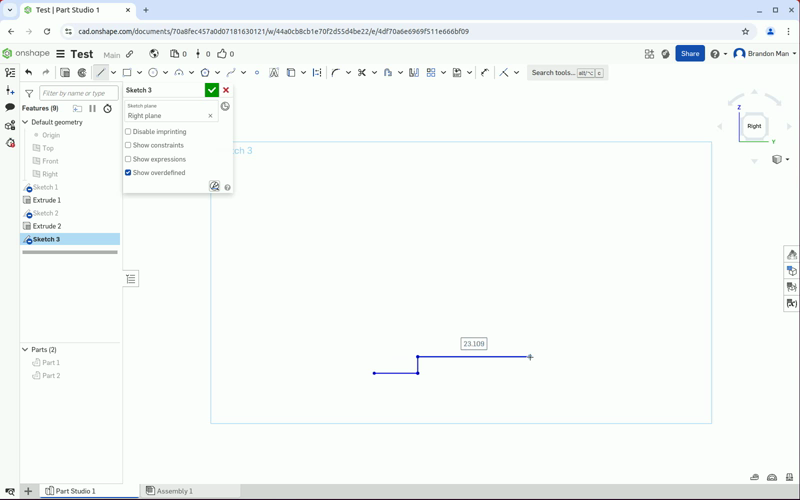
key_down(shift)
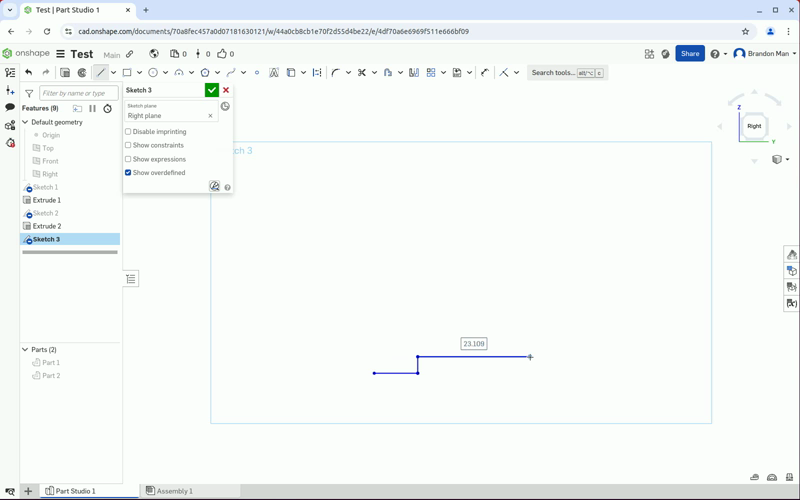
mouse_move(560, 356)
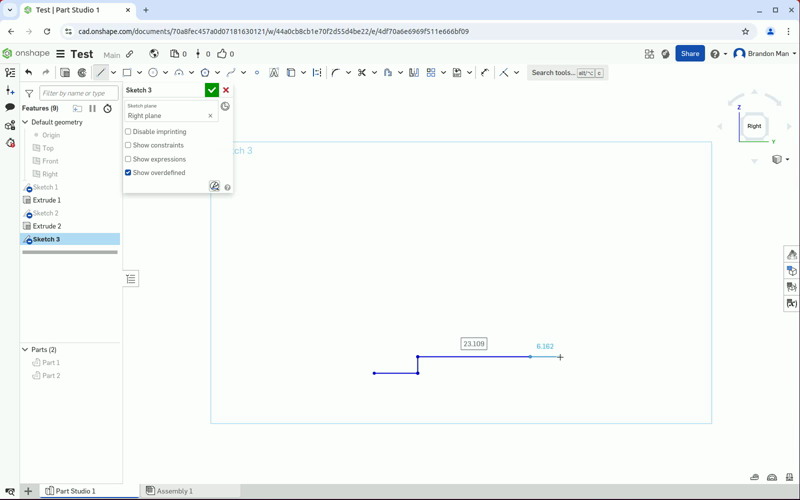
mouse_move(530, 373)
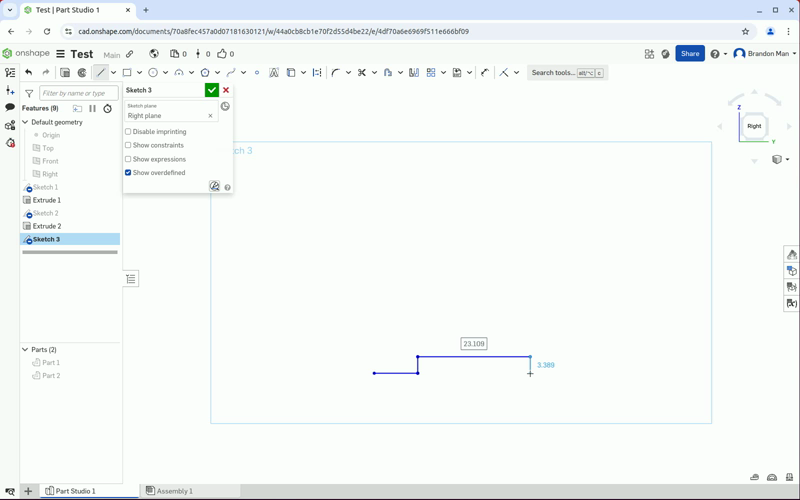
click(530, 373)
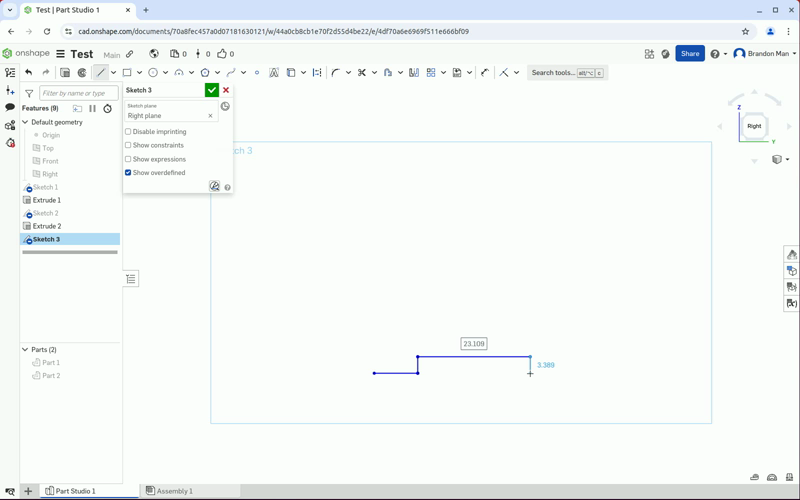
key_up(shift)
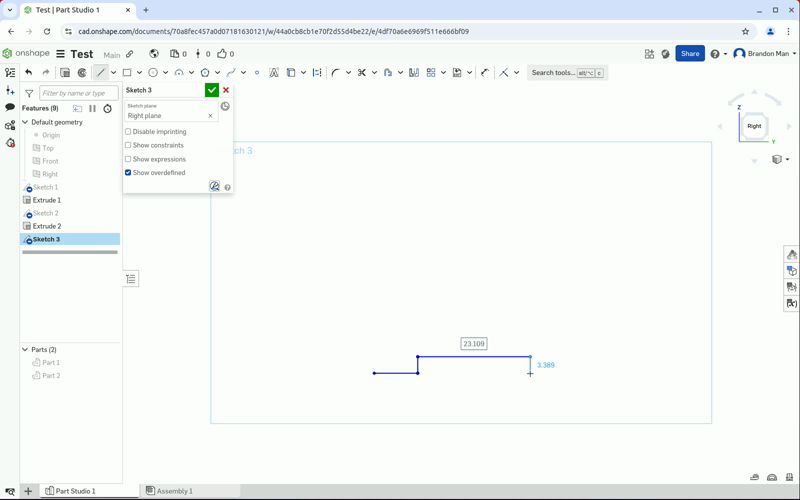
key_down(shift)
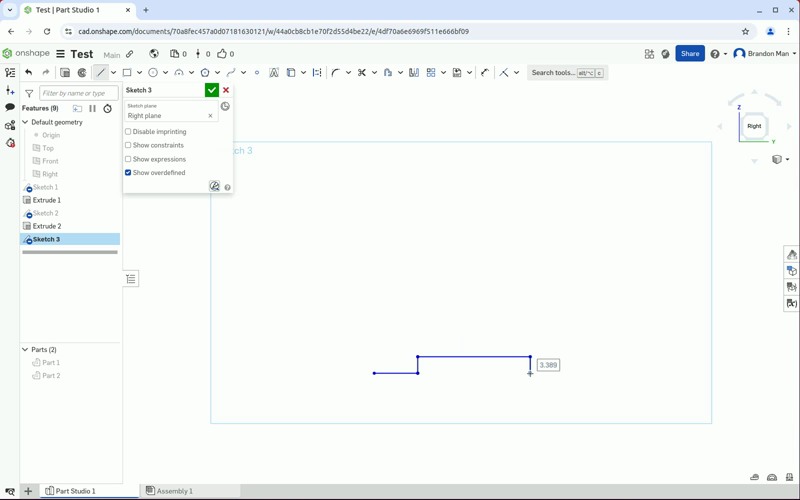
mouse_move(560, 373)
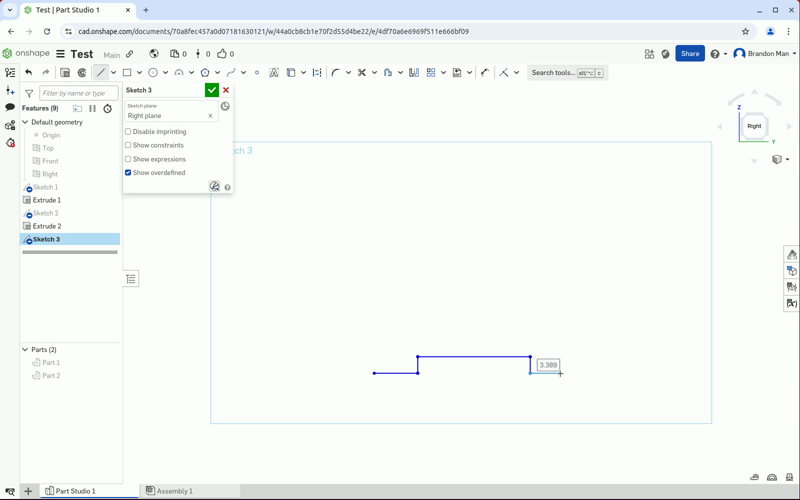
mouse_move(546, 373)
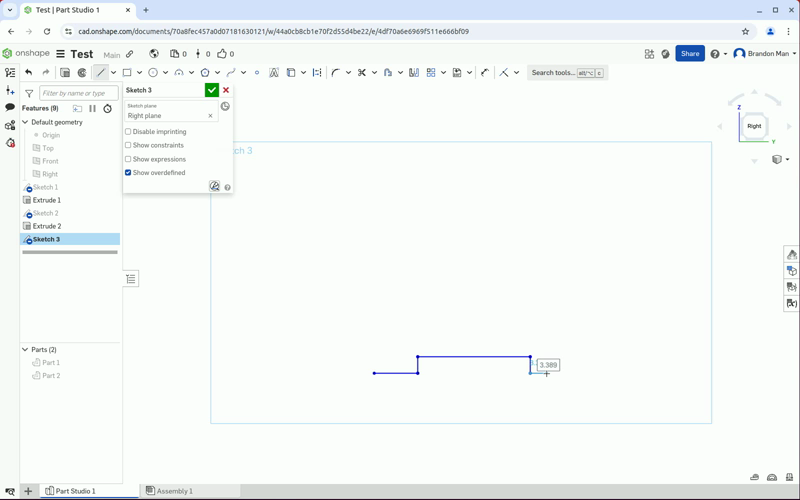
click(546, 373)
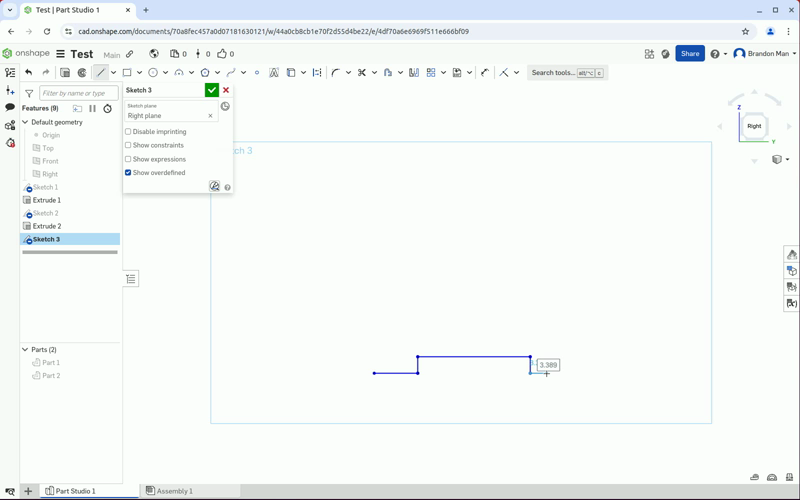
key_up(shift)
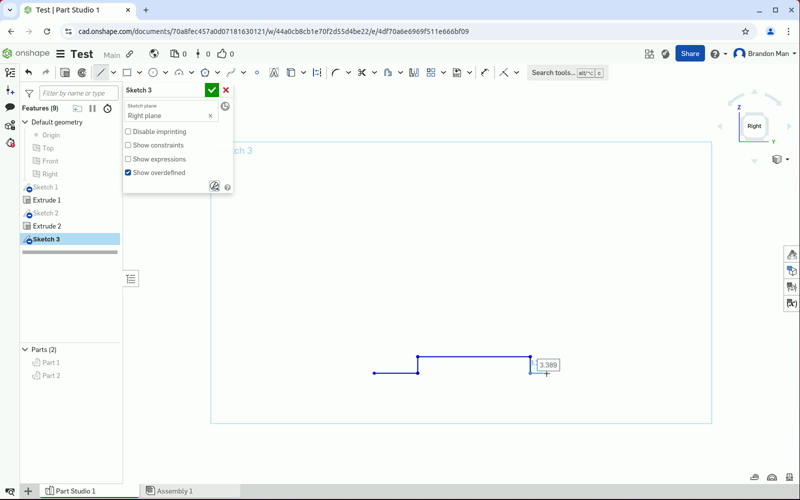
key_down(shift)
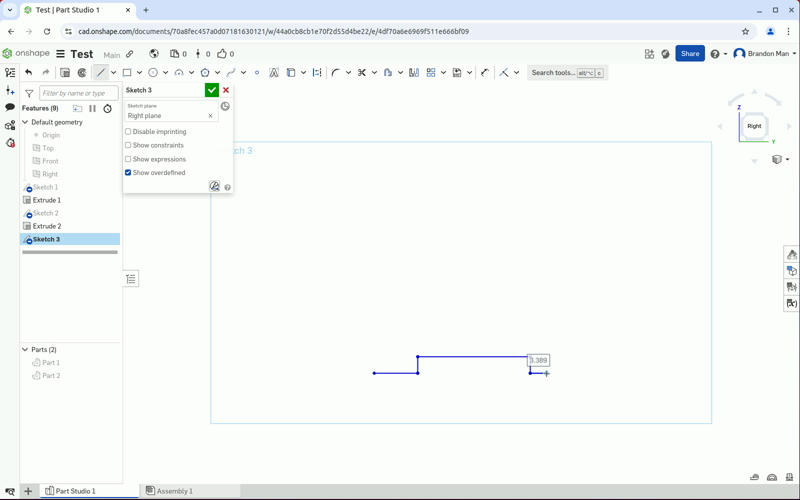
mouse_move(576, 373)
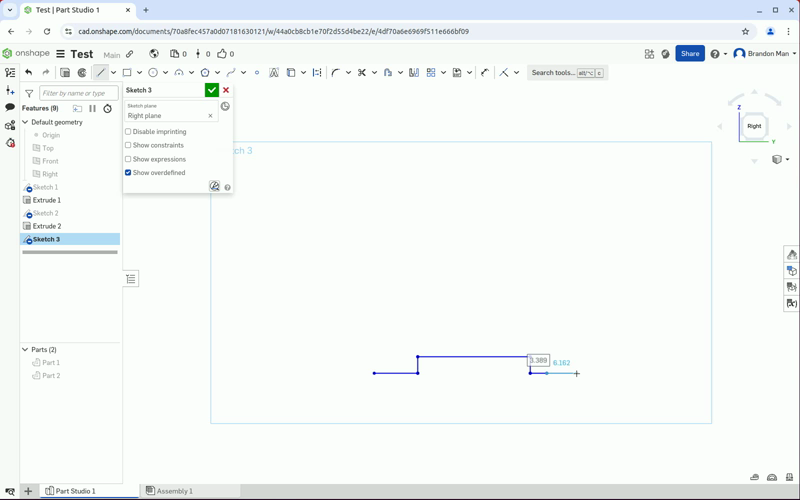
mouse_move(546, 338)
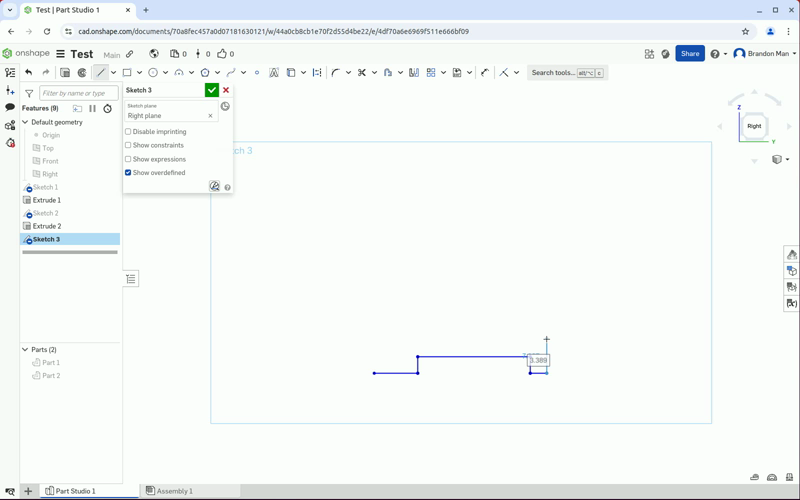
click(546, 338)
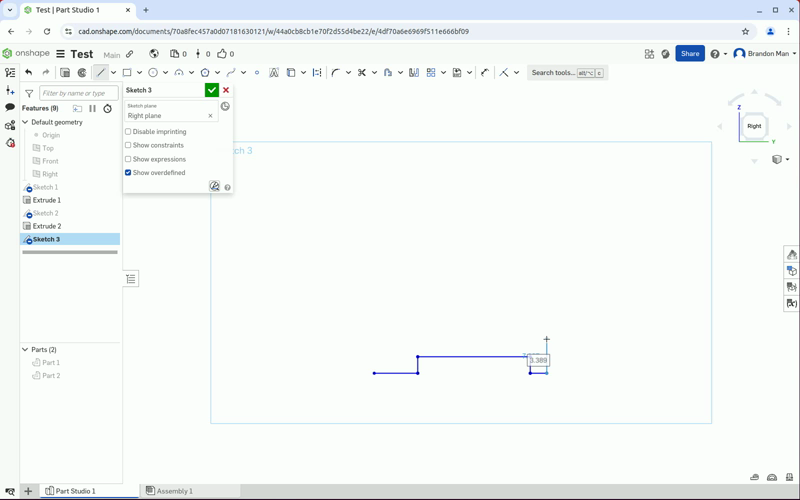
key_up(shift)
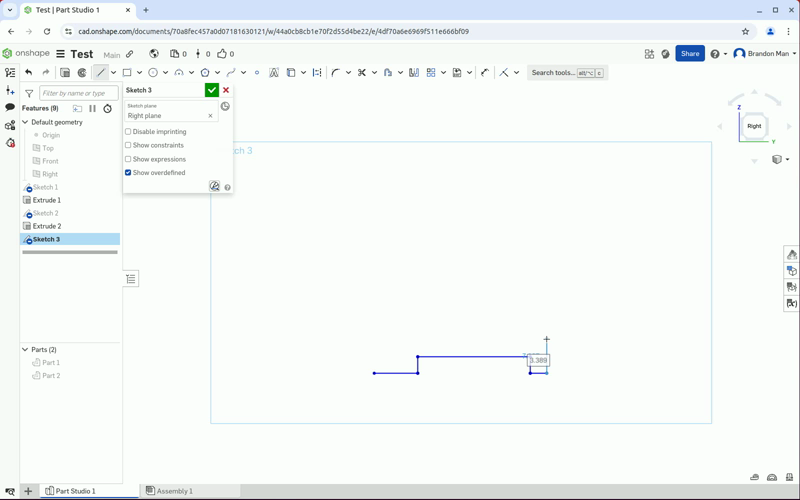
key_down(shift)
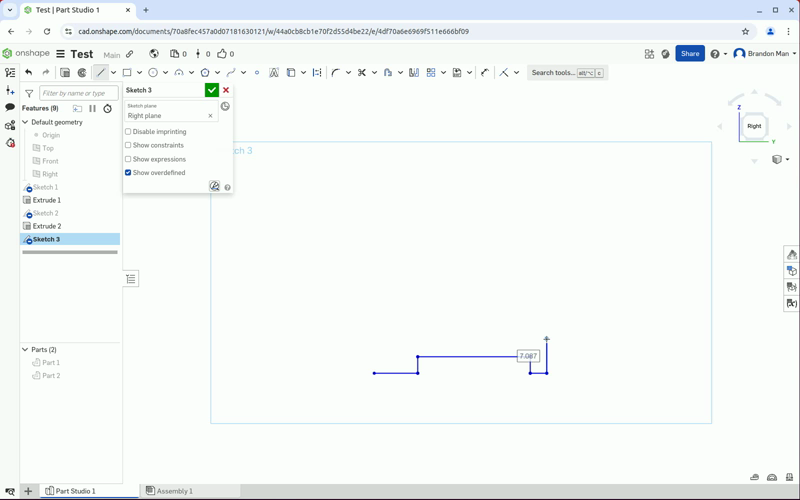
mouse_move(576, 338)
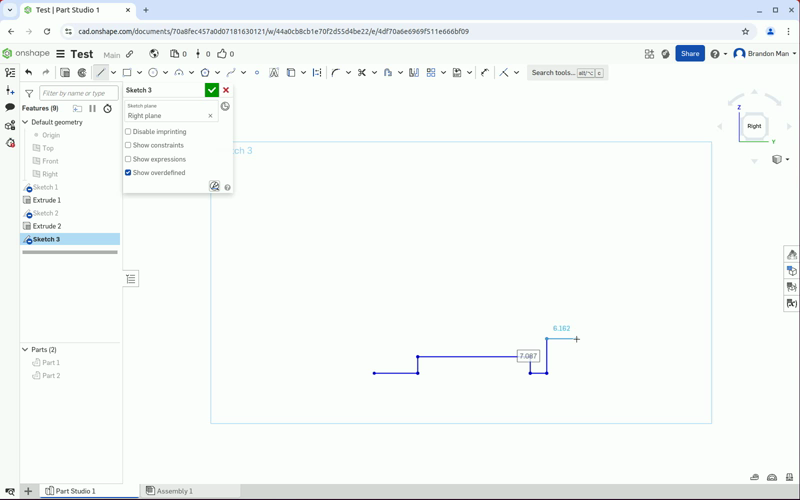
mouse_move(512, 338)
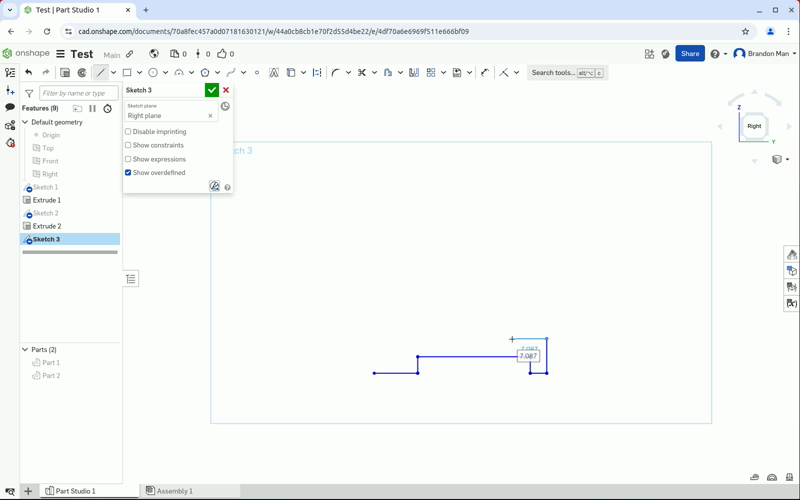
click(512, 338)
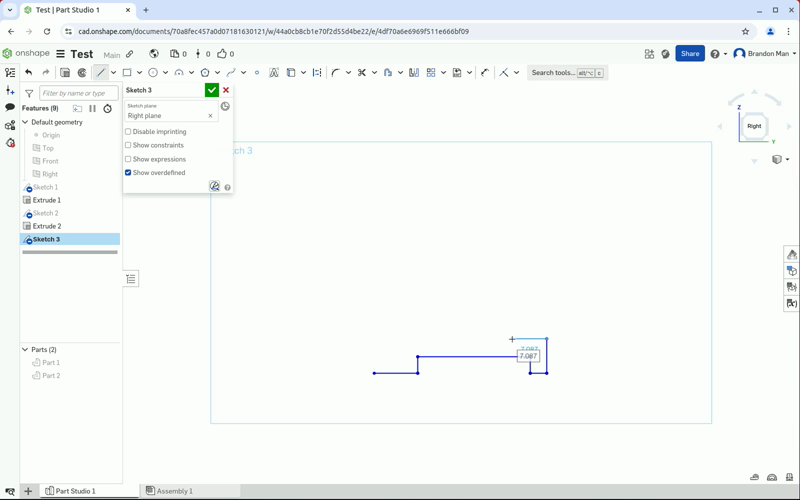
key_up(shift)
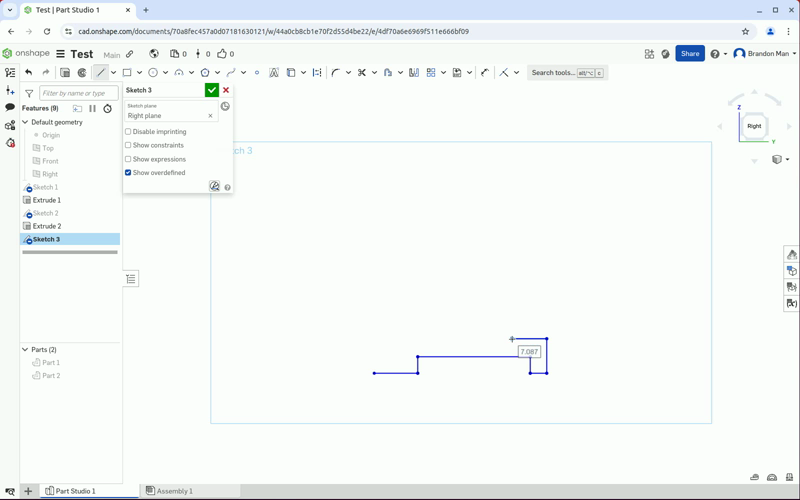
key_down(shift)
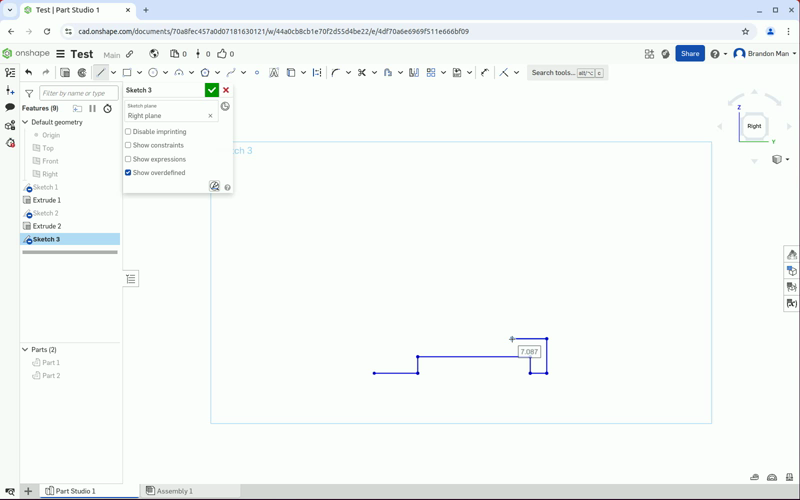
mouse_move(408, 338)
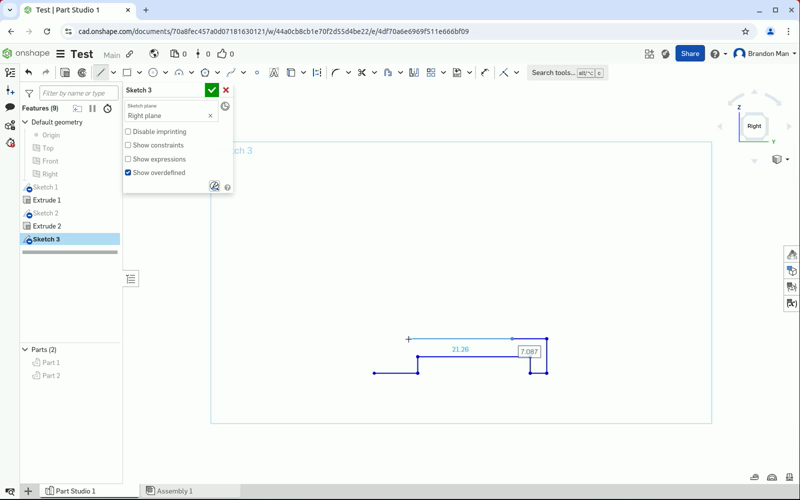
click(408, 338)
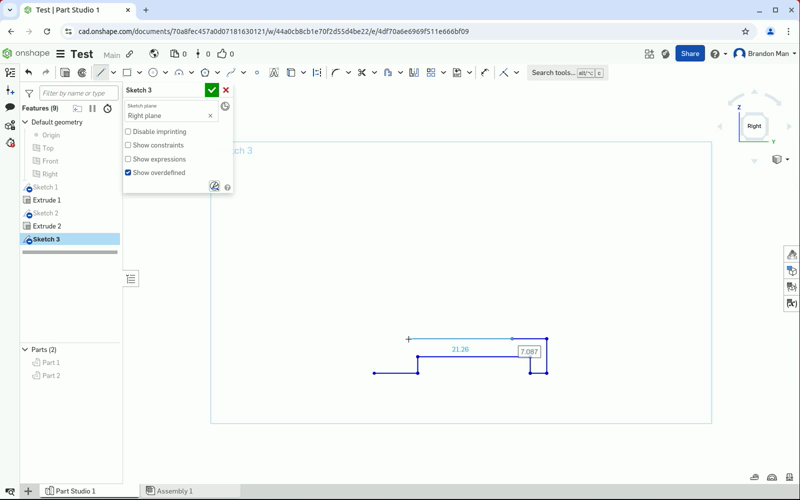
key_up(shift)
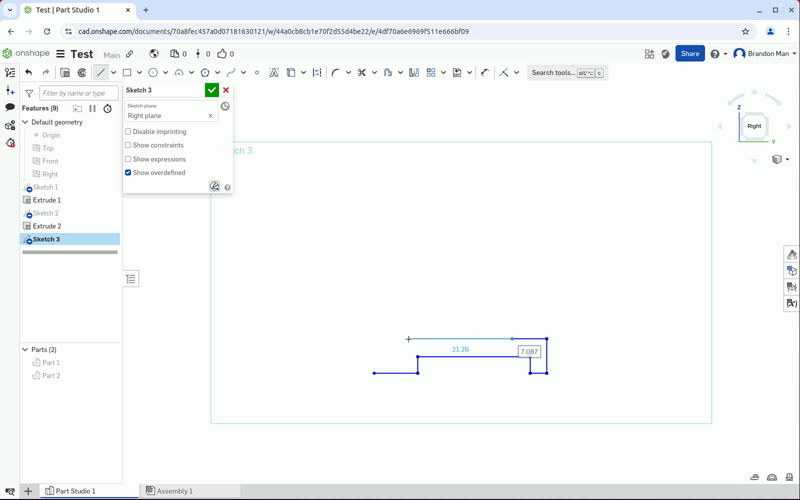
key_down(shift)
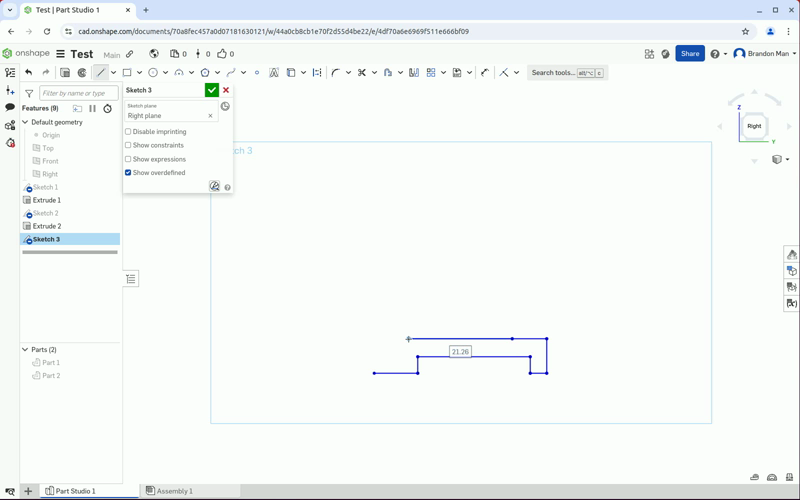
mouse_move(438, 338)
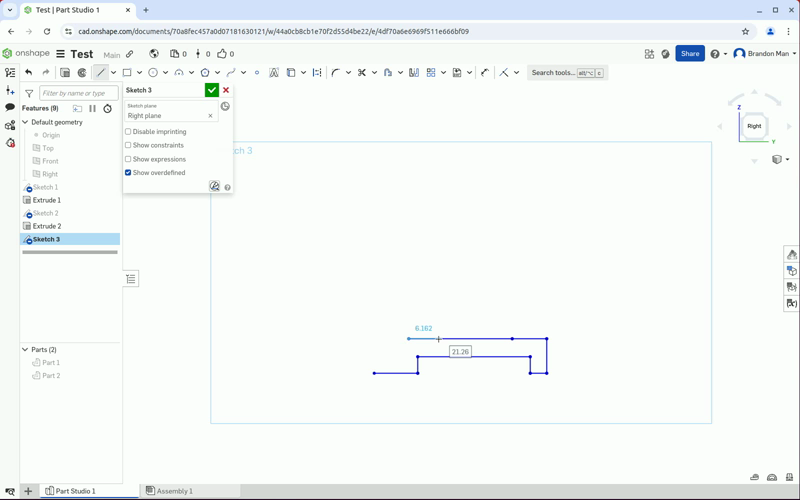
mouse_move(374, 338)
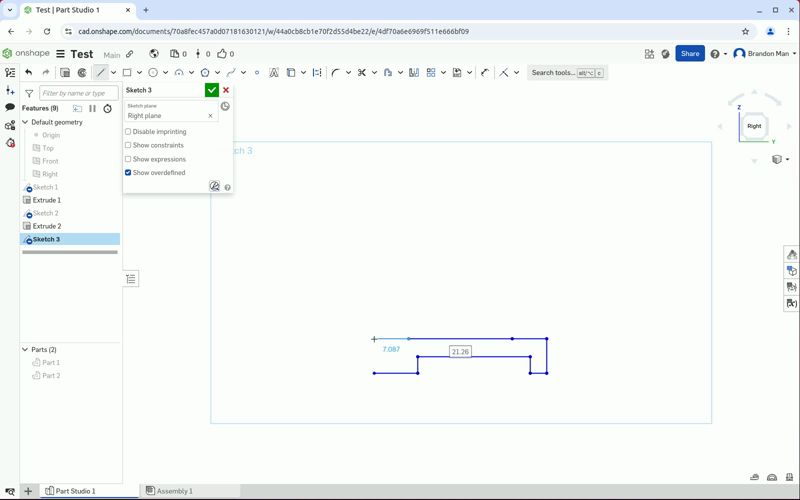
click(374, 338)
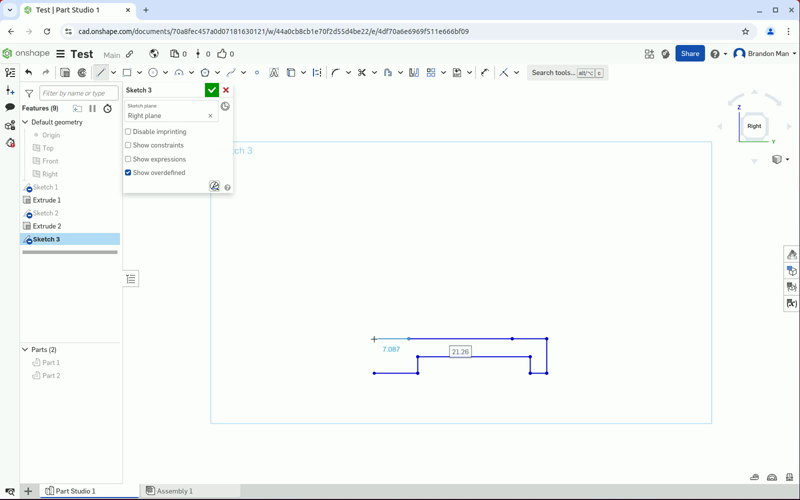
key_up(shift)
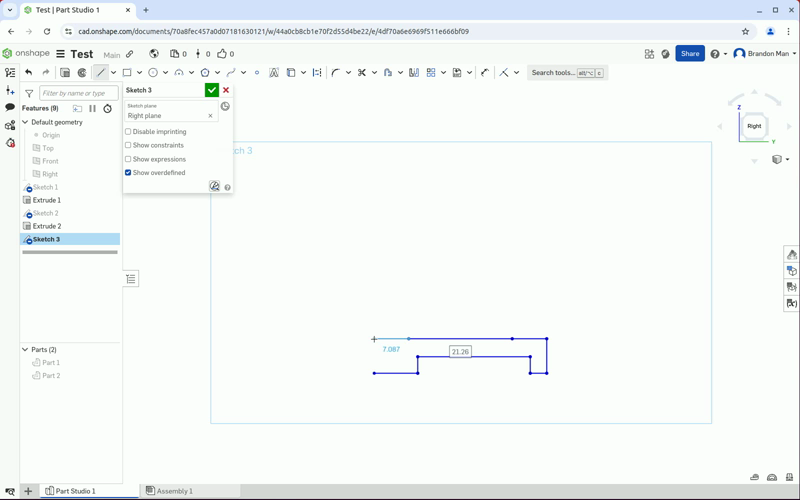
mouse_move(404, 338)
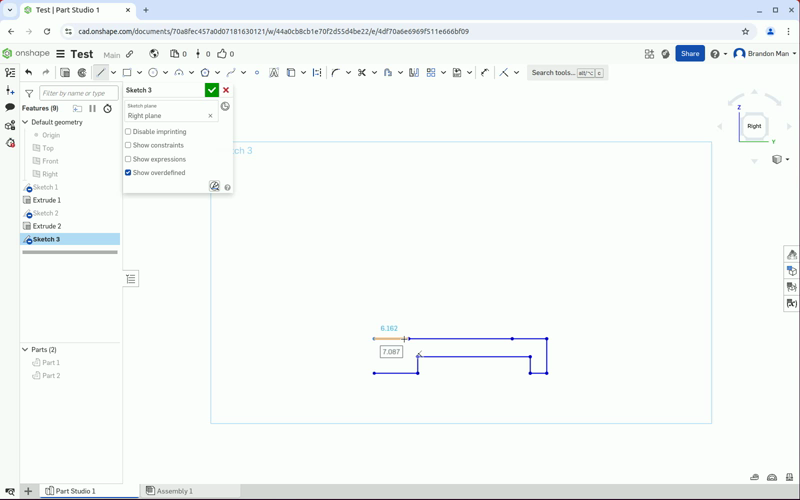
key_down(shift)
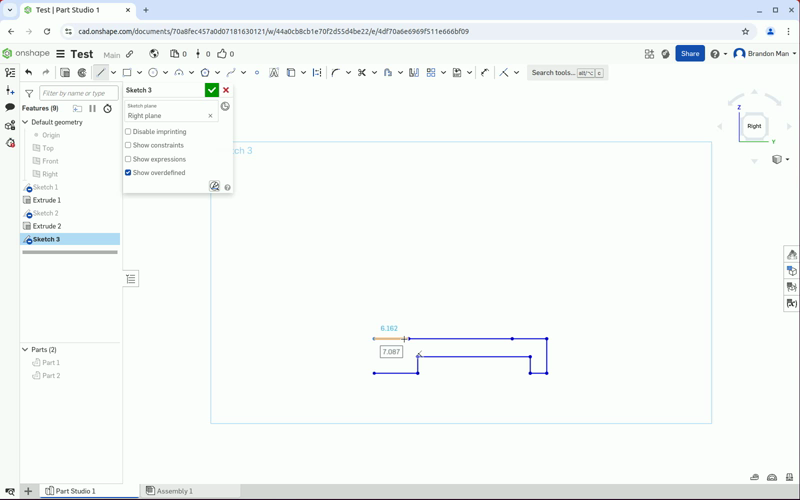
mouse_move(374, 373)
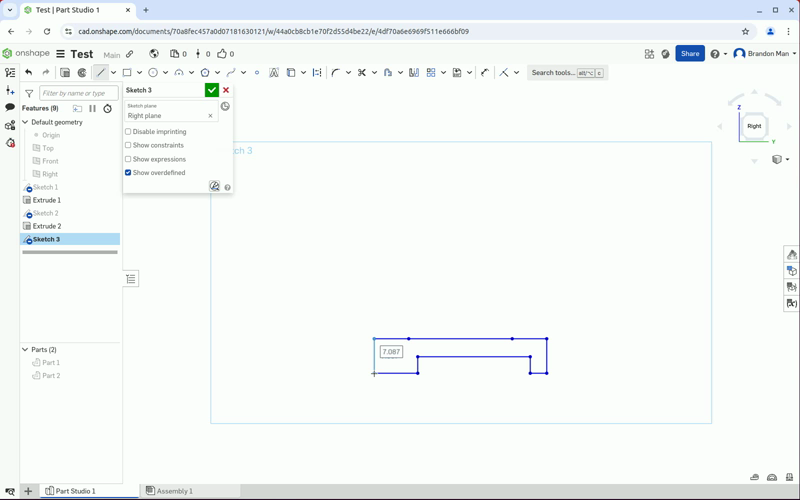
key_up(shift)
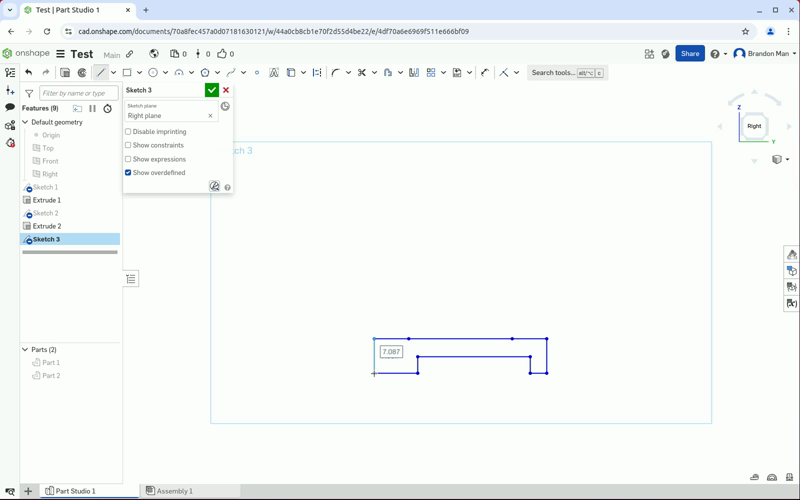
click(374, 373)
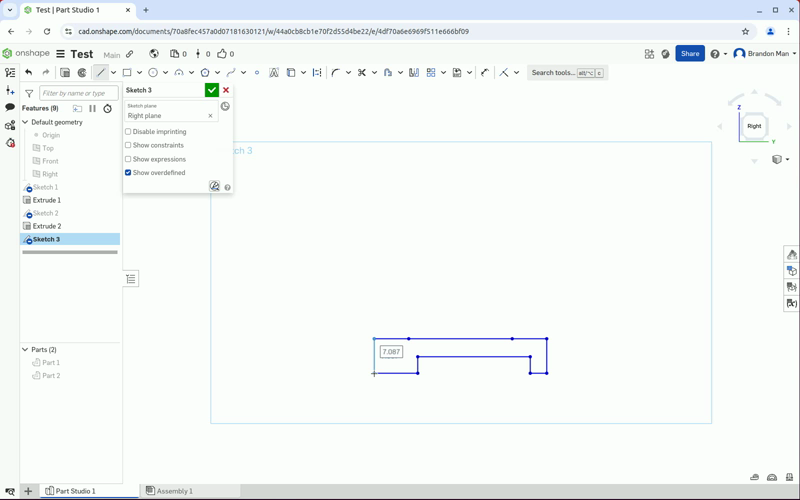
key(esc)
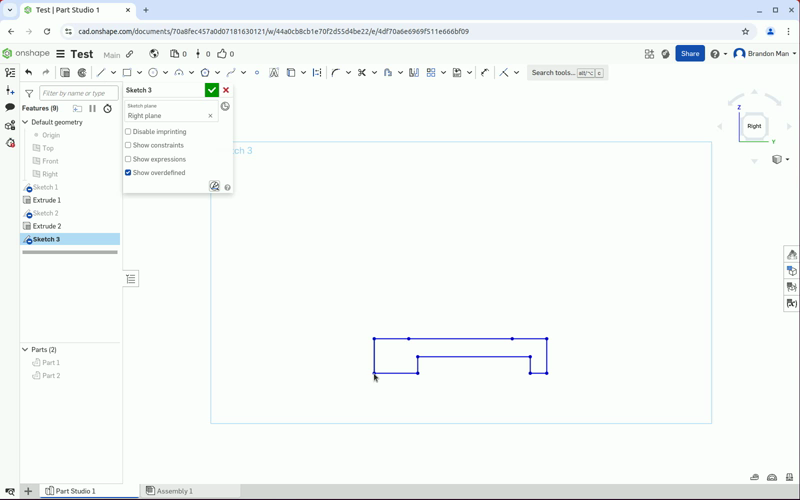
mouse_move(399, 358)
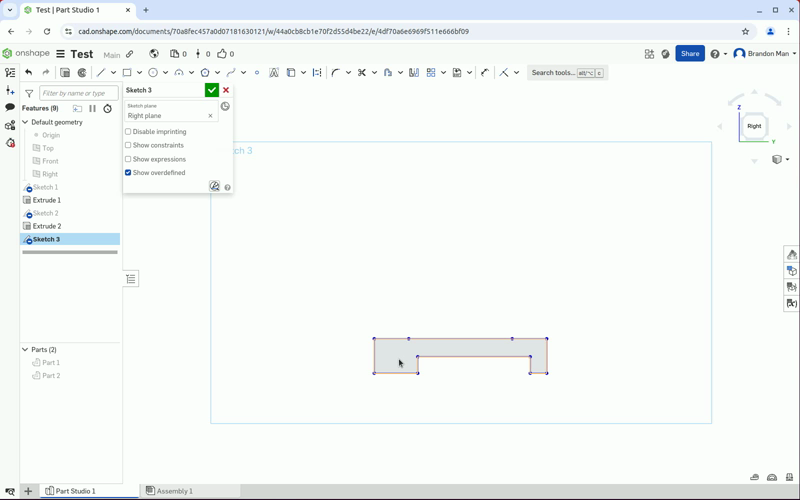
click(399, 358)
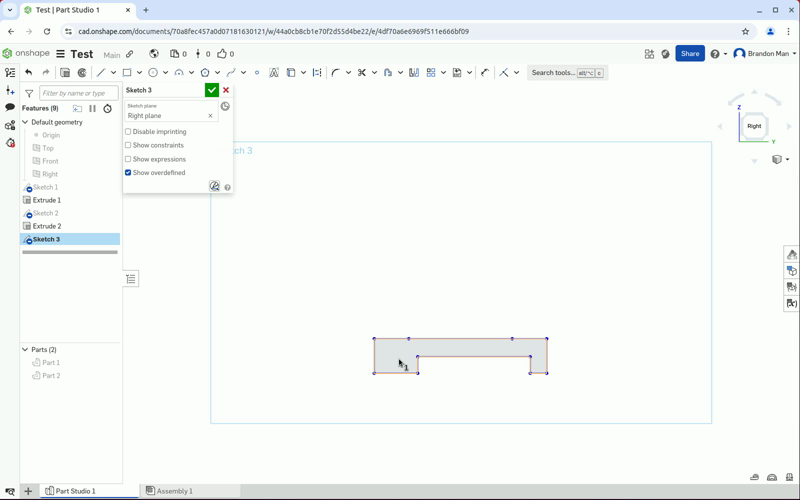
mouse_move(73, 352)
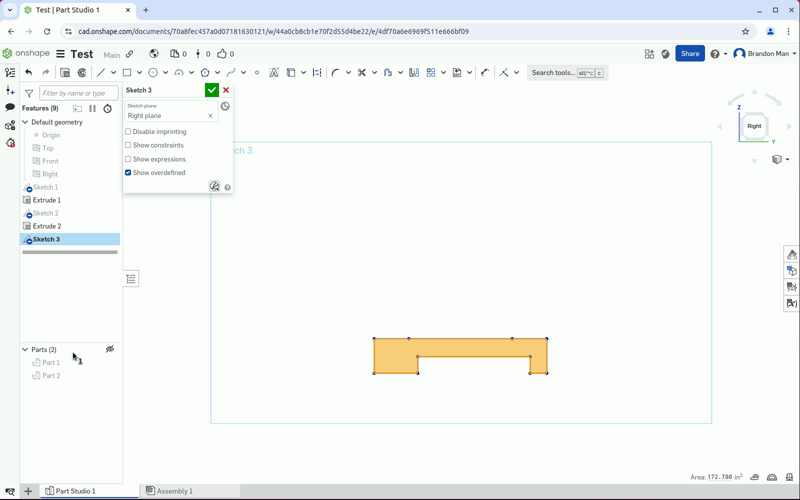
key(shift+y)
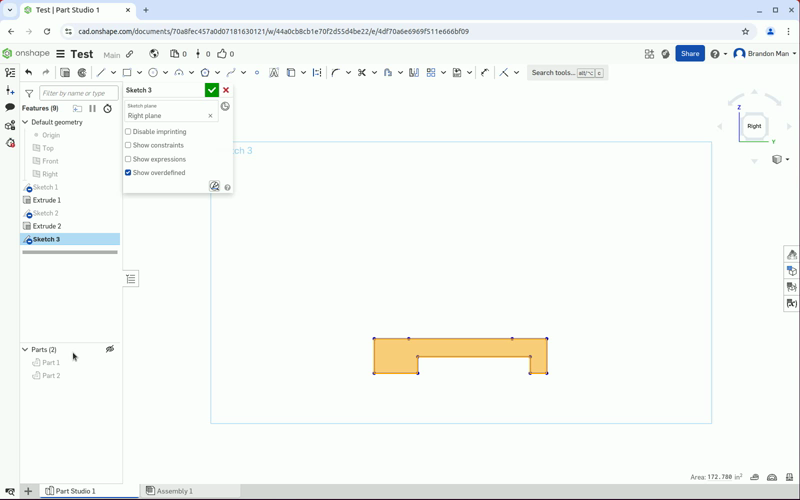
key(shift+e)
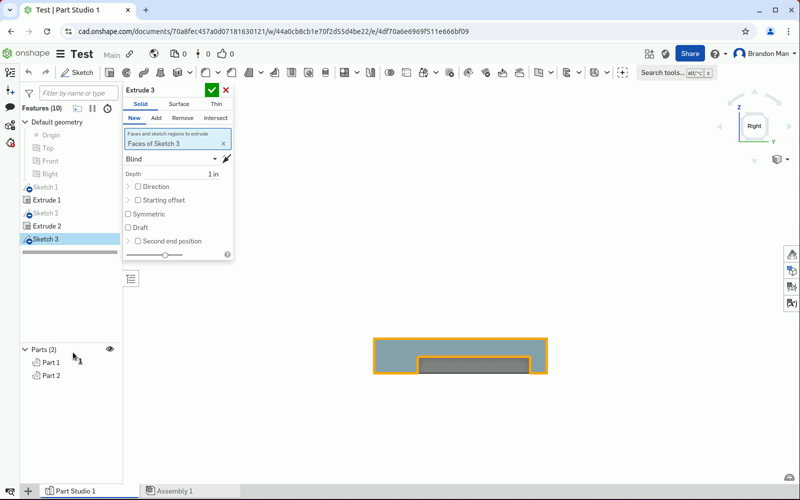
mouse_move(143, 106)
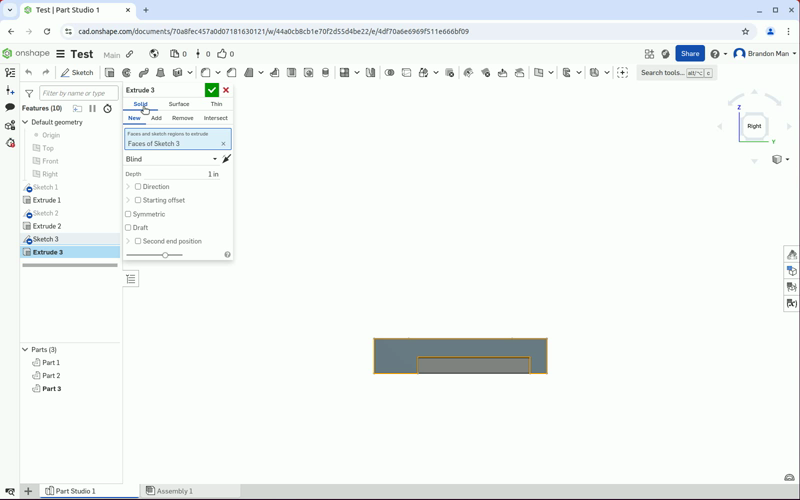
click(143, 106)
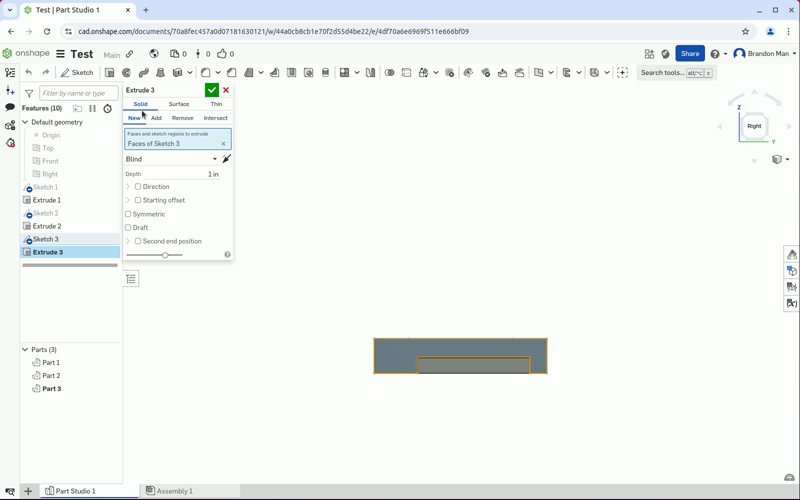
mouse_move(137, 120)
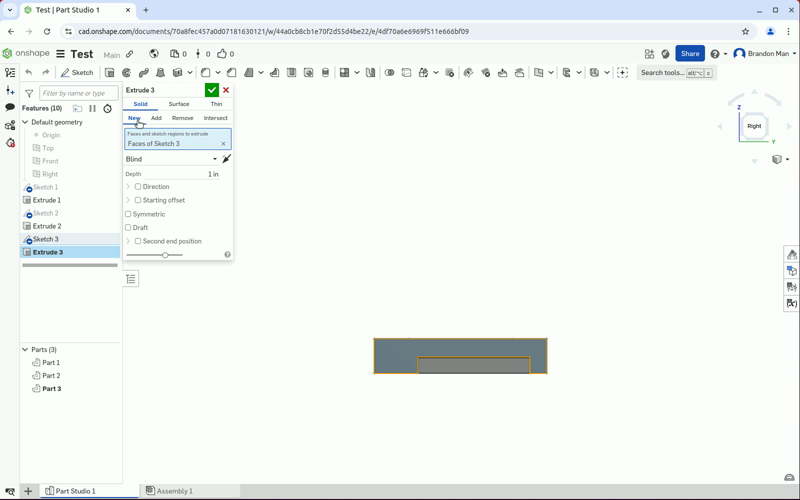
click(137, 120)
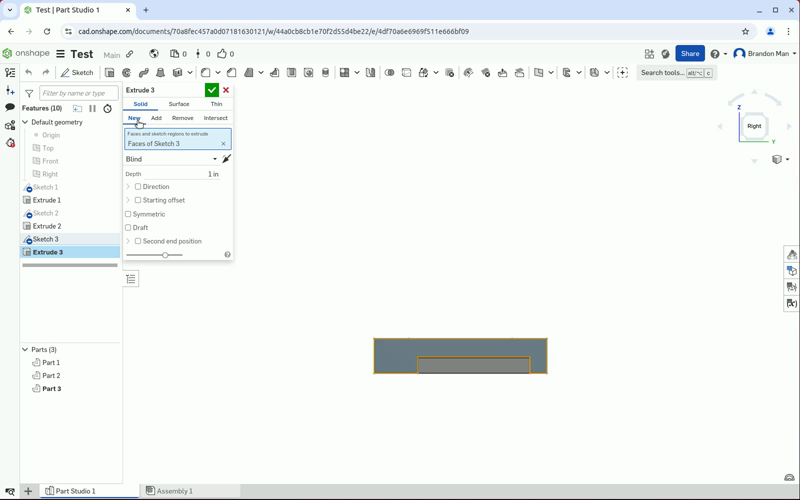
key(tab, 4)
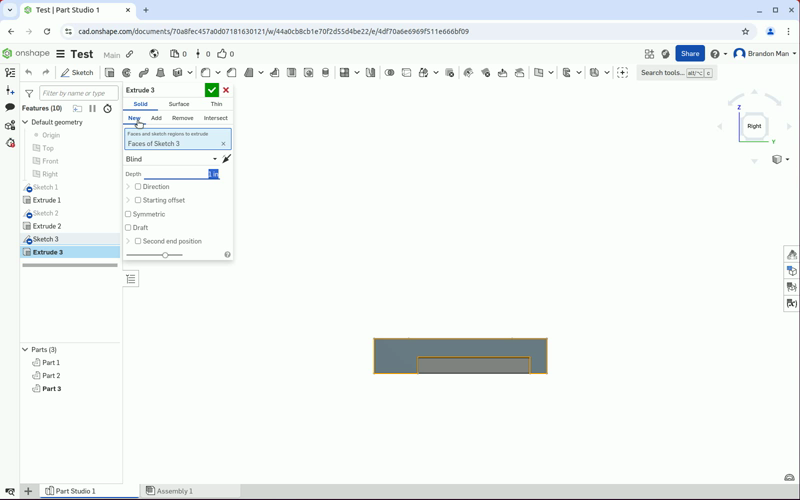
text(21.423)
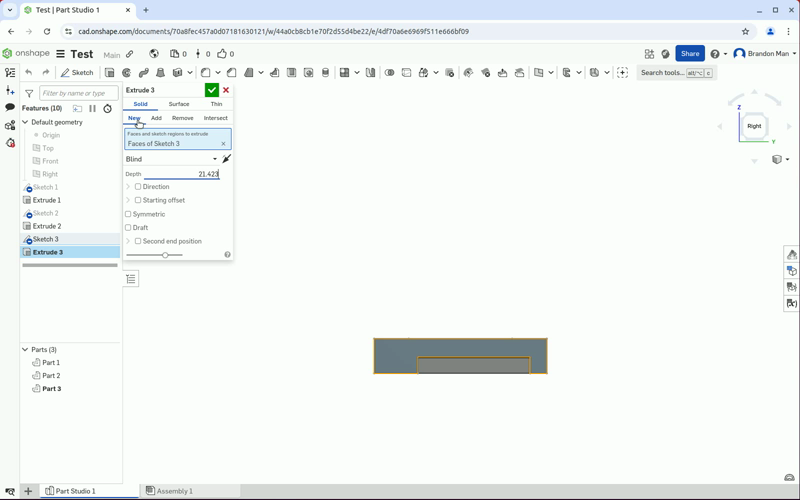
key(enter)
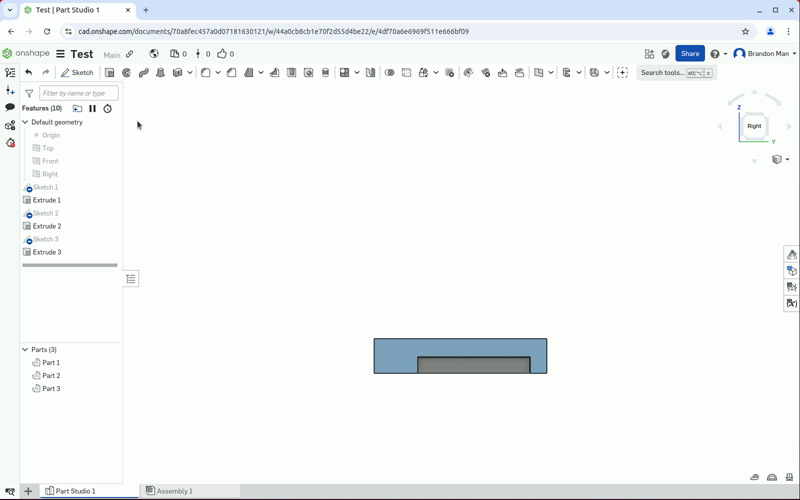
key(shift+h)
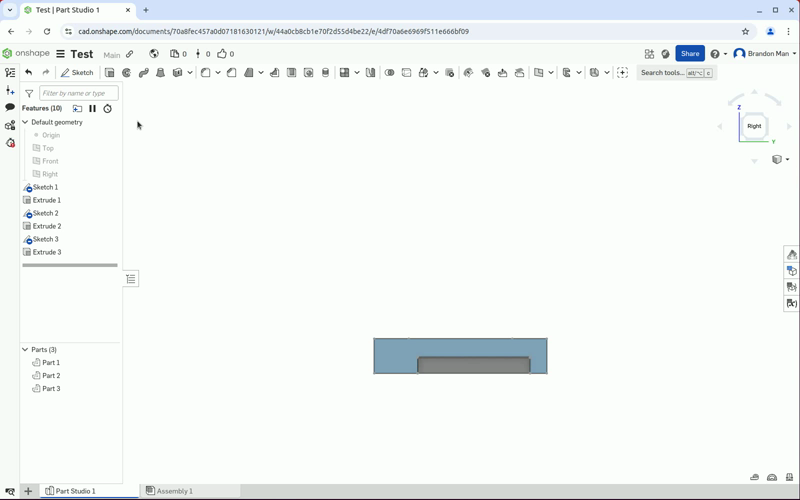
key(shift+h)
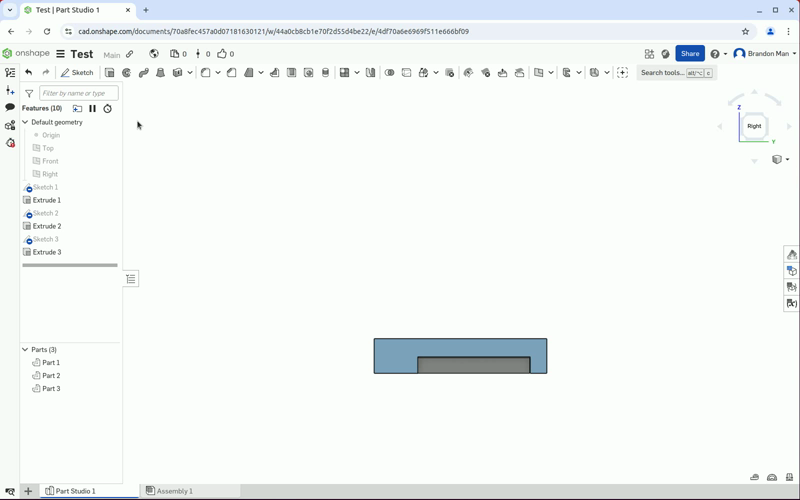
mouse_move(73, 189)
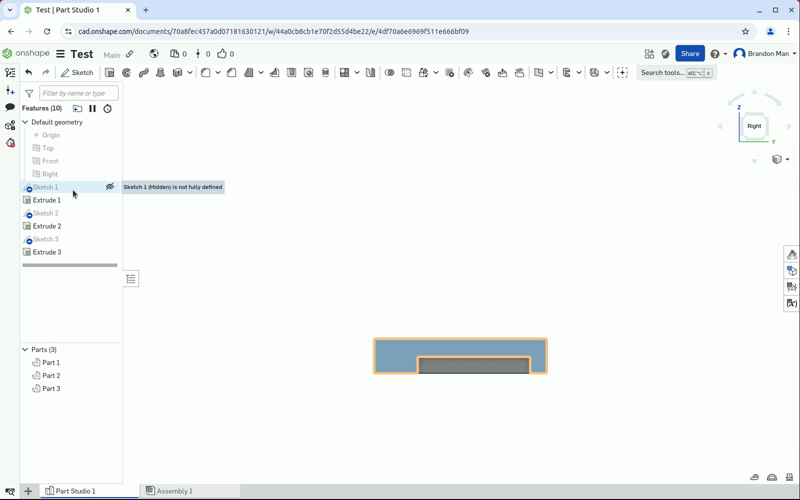
click(73, 189)
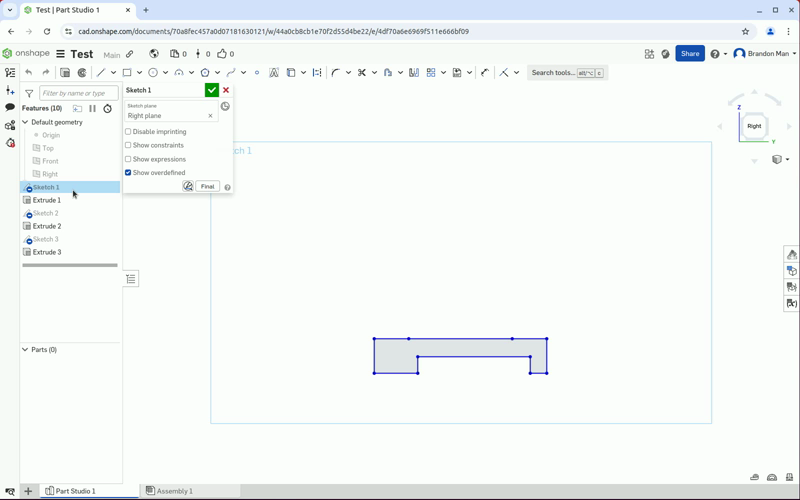
mouse_move(229, 92)
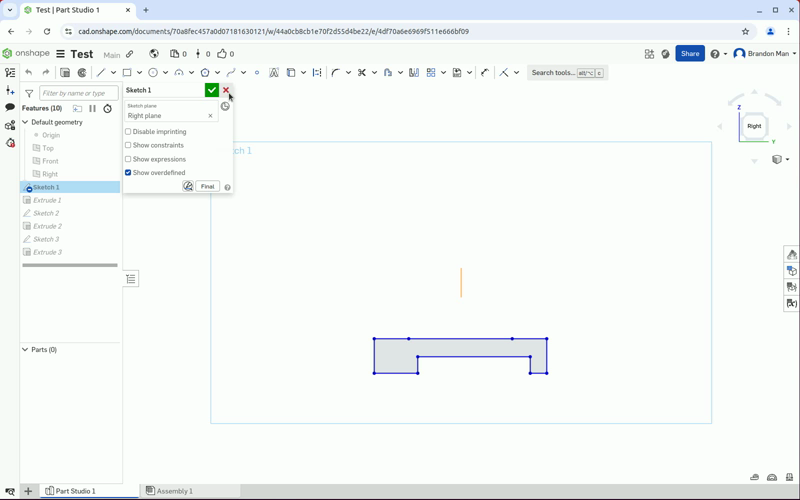
click(229, 92)
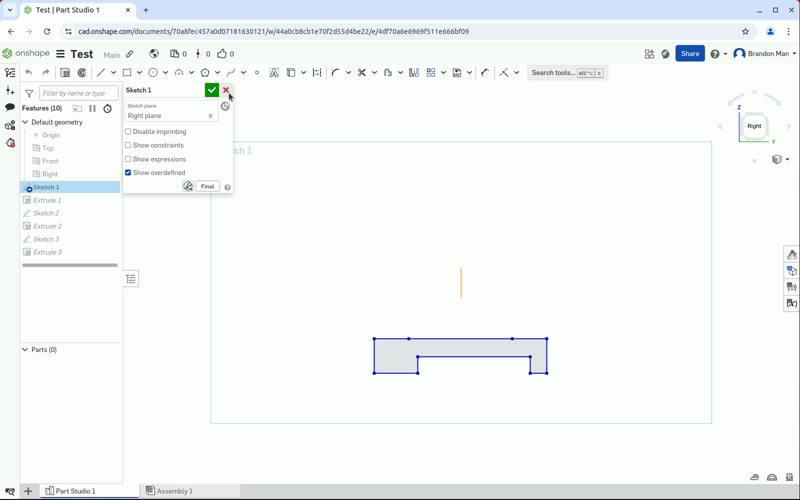
key(shift+s)
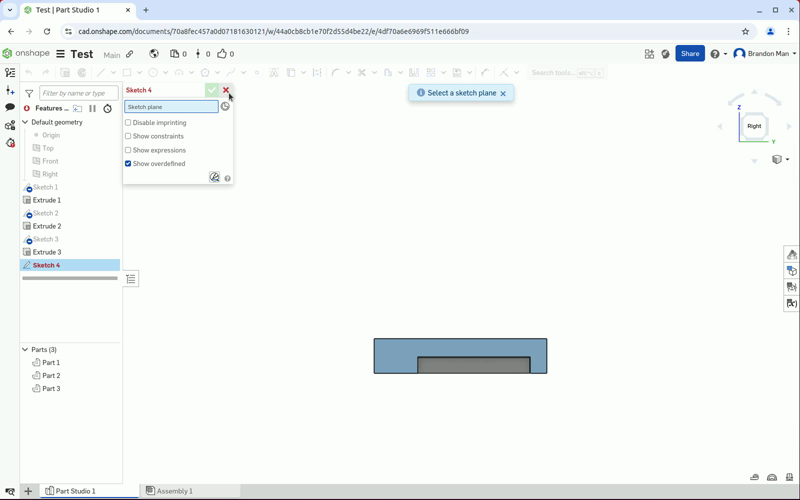
mouse_move(73, 176)
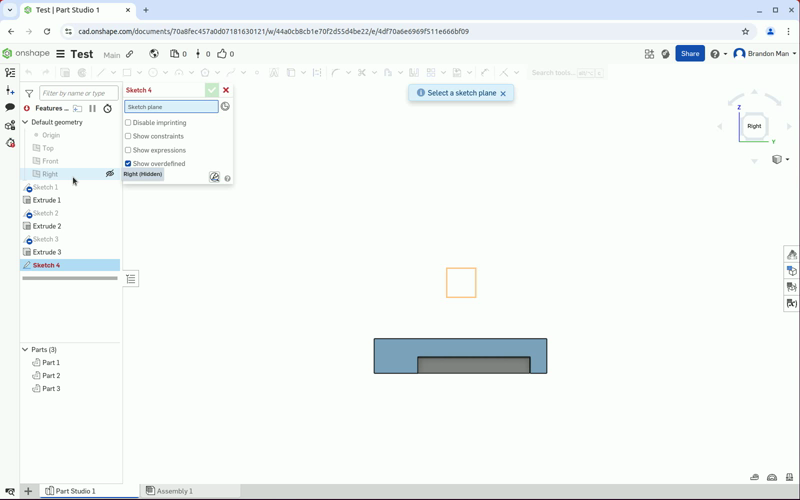
click(73, 176)
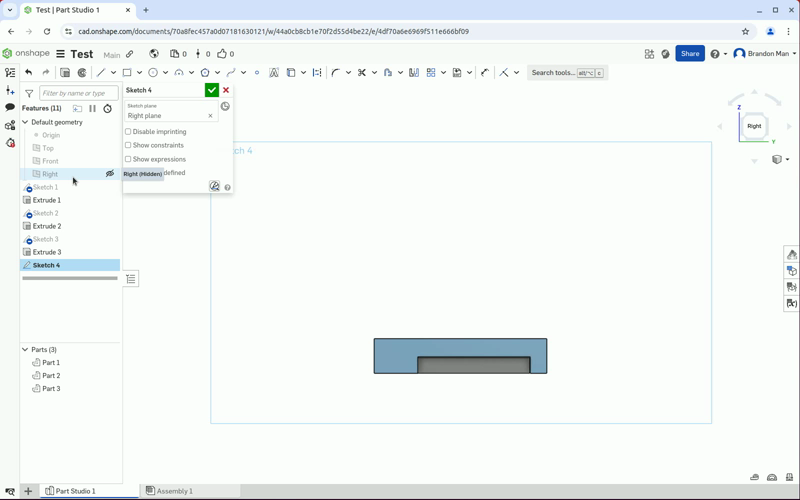
mouse_move(73, 352)
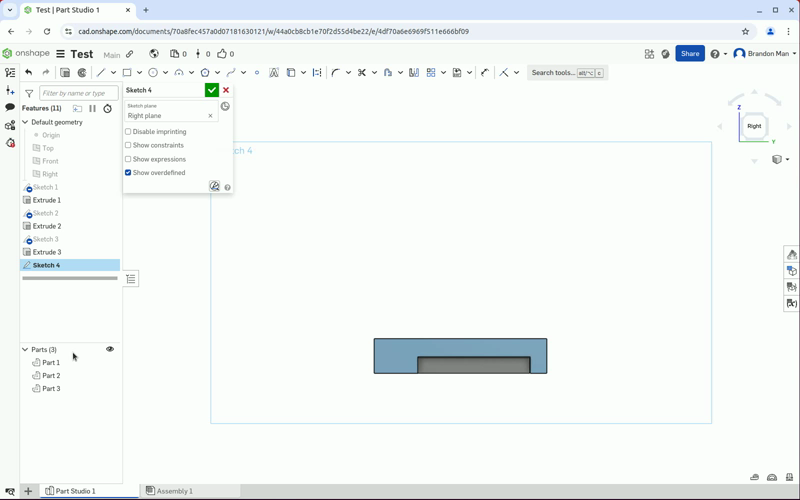
key(y)
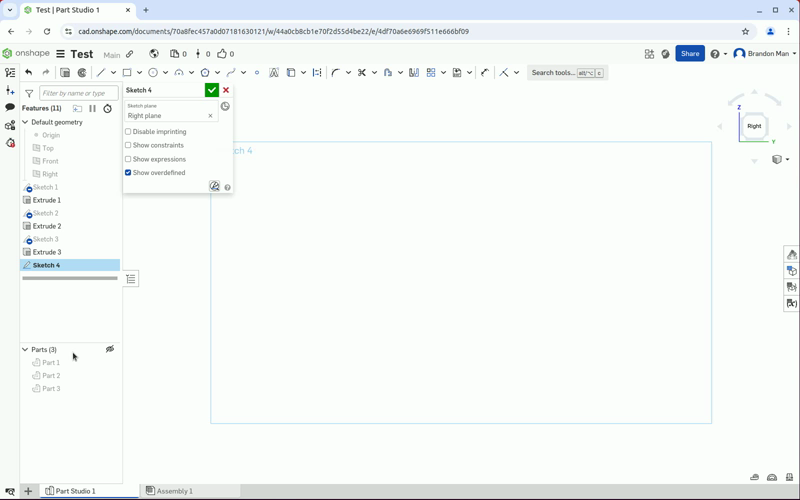
key(l)
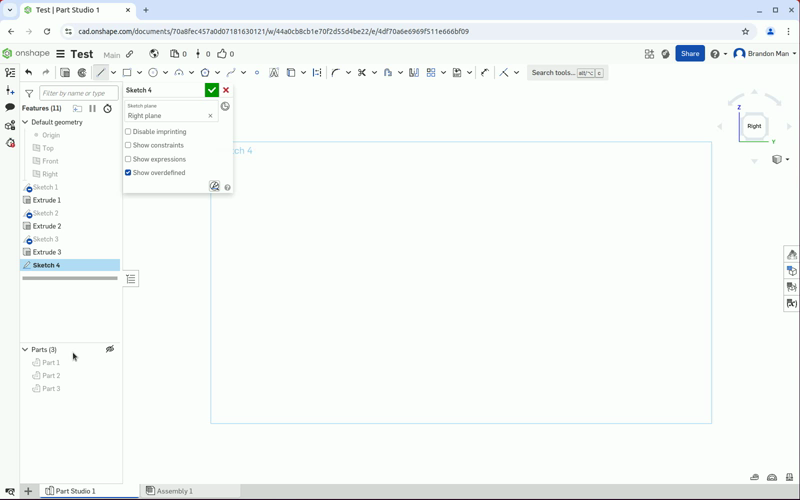
key_down(shift)
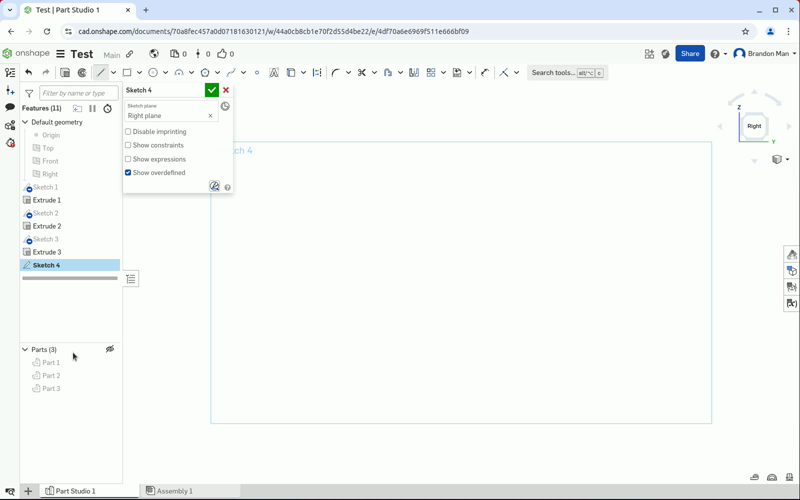
mouse_move(409, 339)
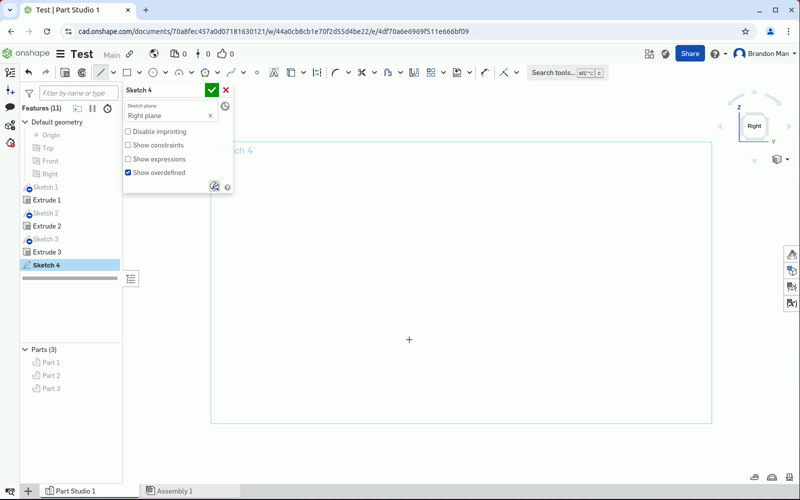
click(409, 339)
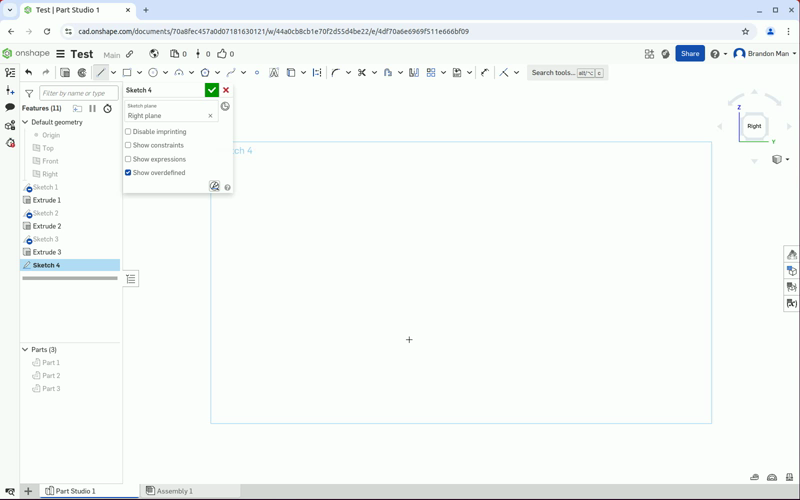
key_up(shift)
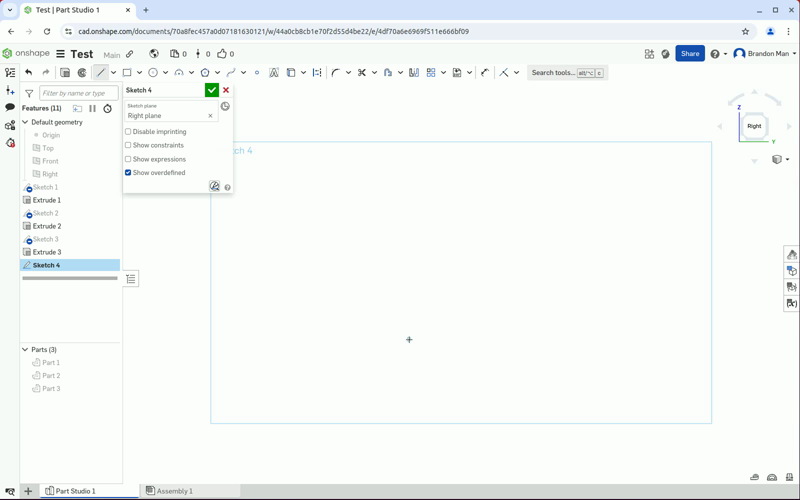
key_down(shift)
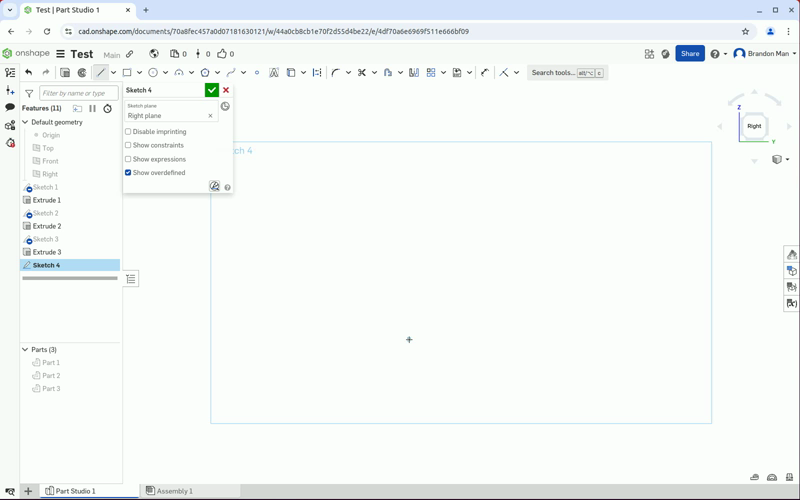
mouse_move(513, 339)
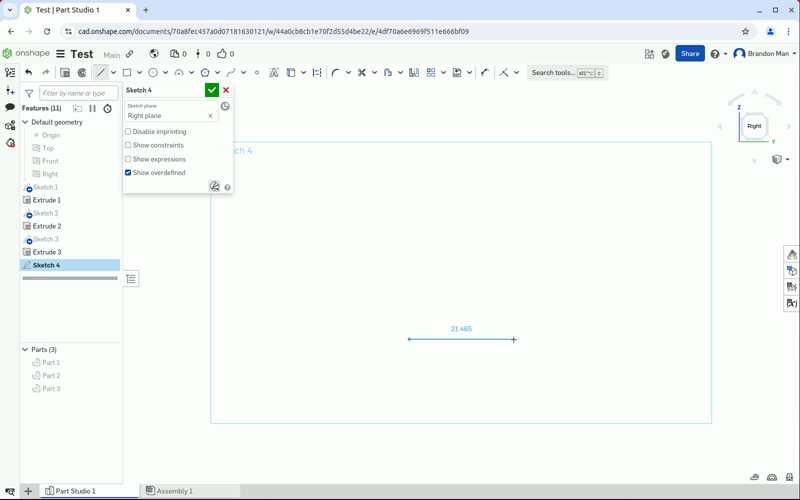
click(513, 339)
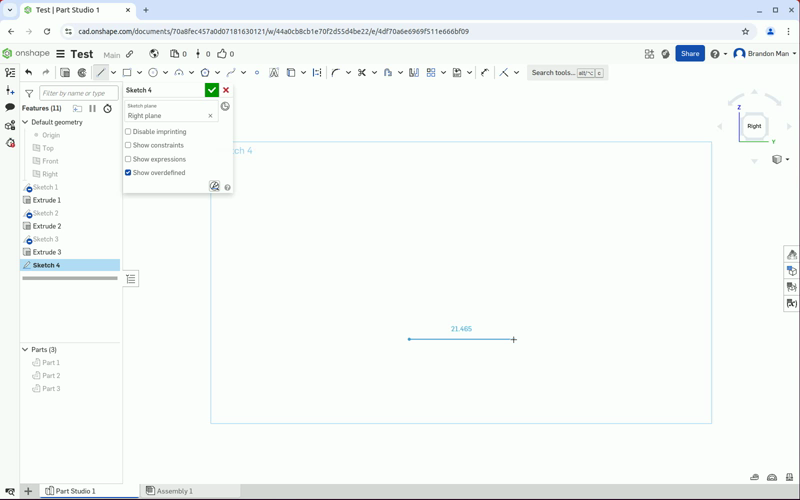
key_up(shift)
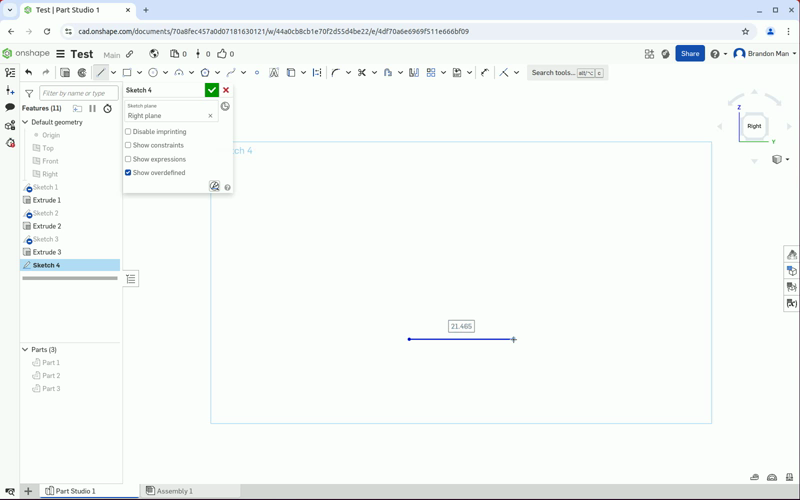
key_down(shift)
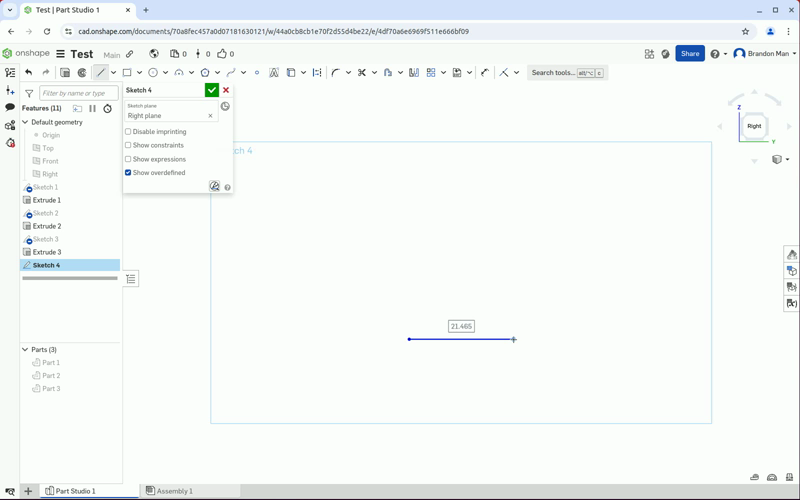
mouse_move(543, 339)
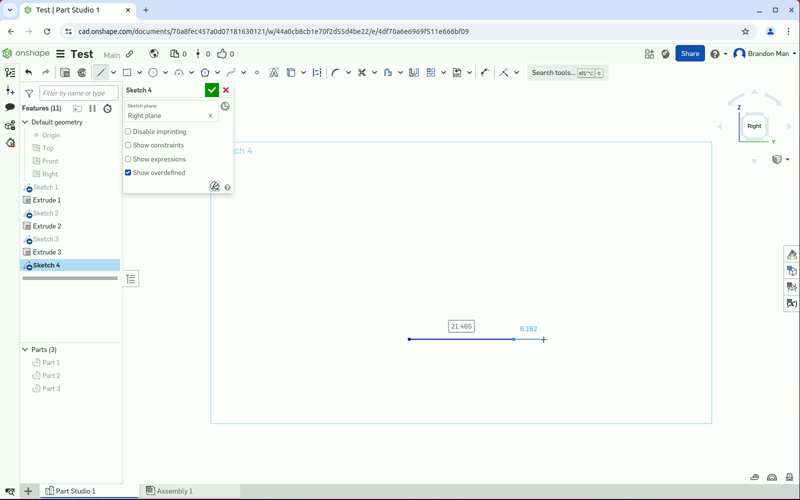
mouse_move(513, 286)
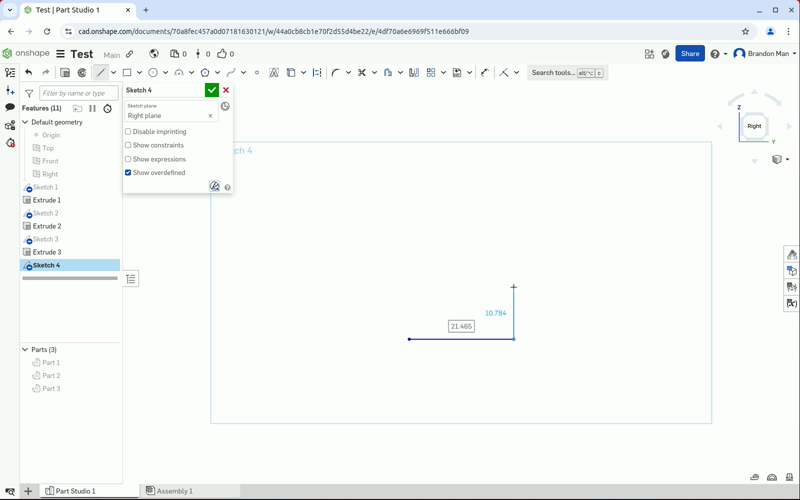
click(513, 286)
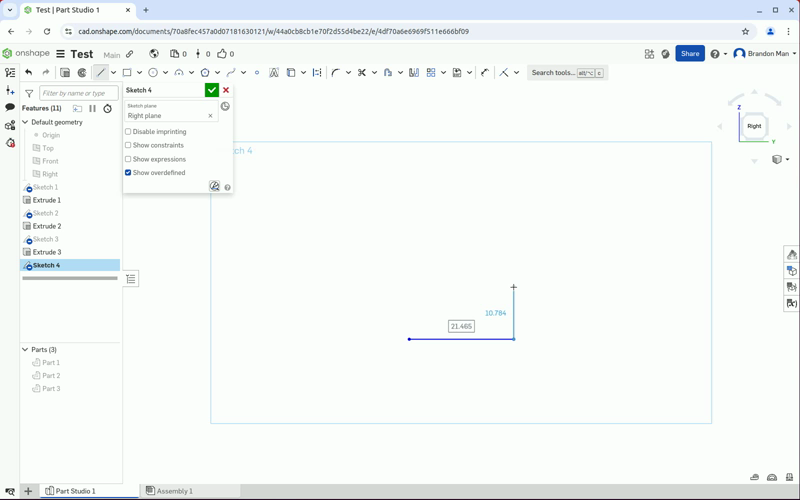
key_up(shift)
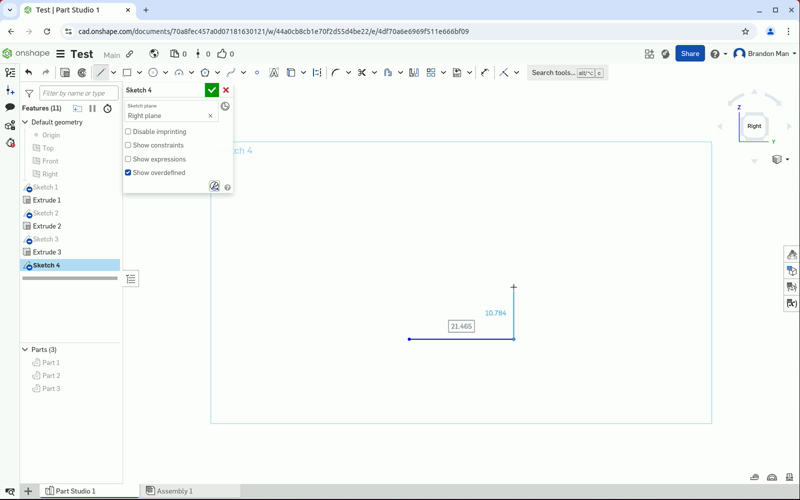
key_down(shift)
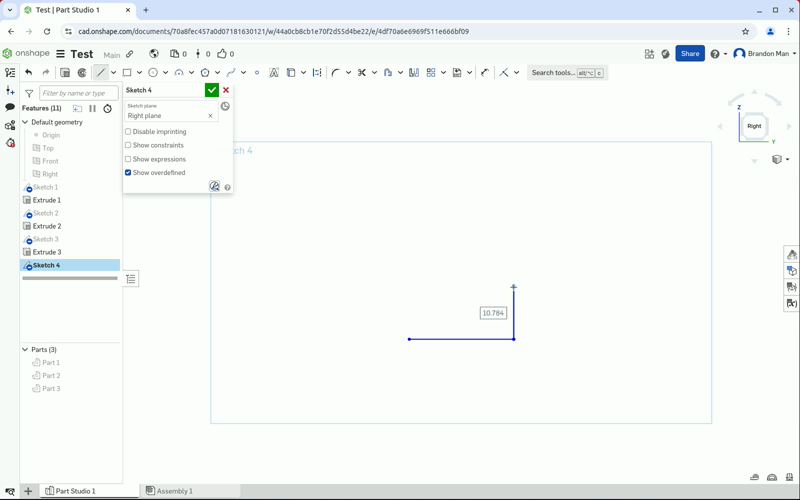
mouse_move(543, 286)
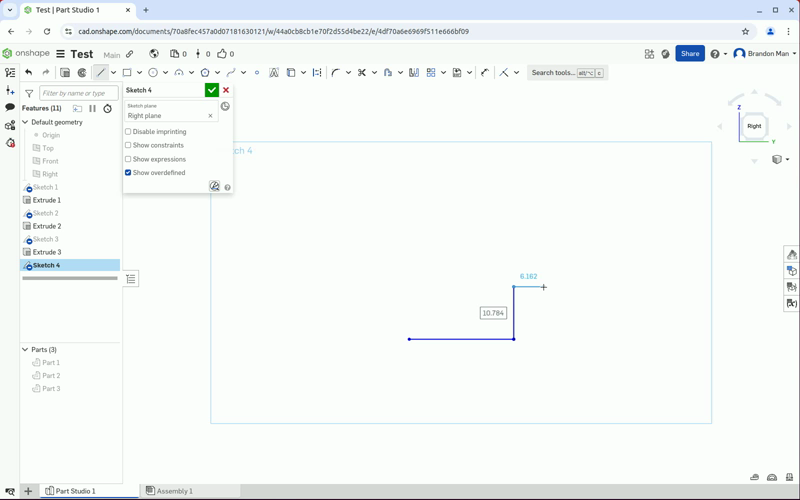
mouse_move(487, 286)
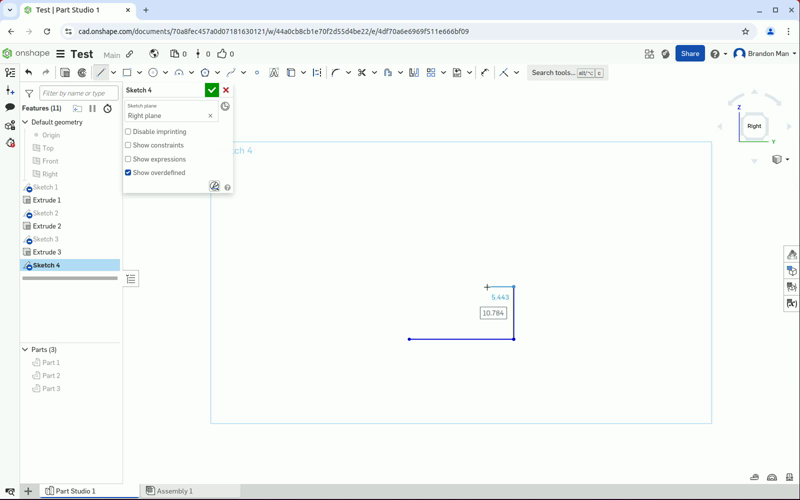
click(487, 286)
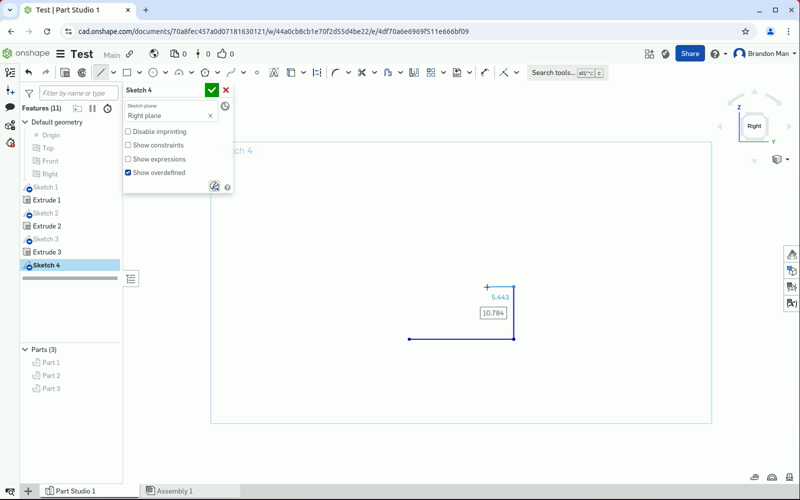
key_up(shift)
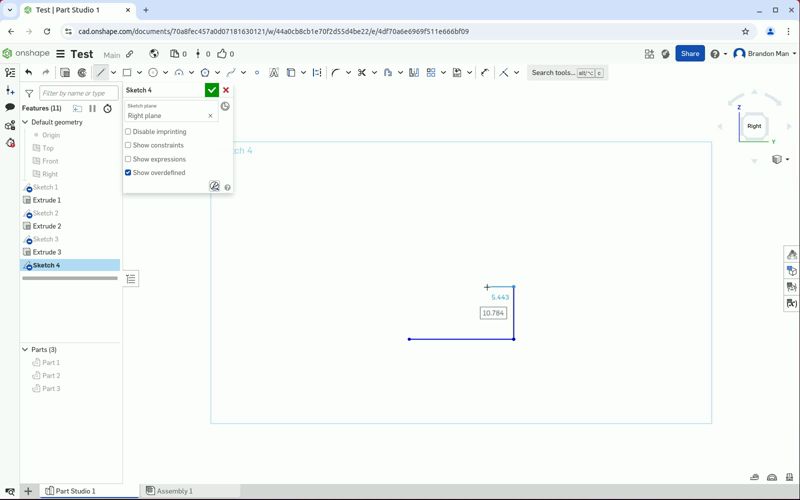
key(esc)
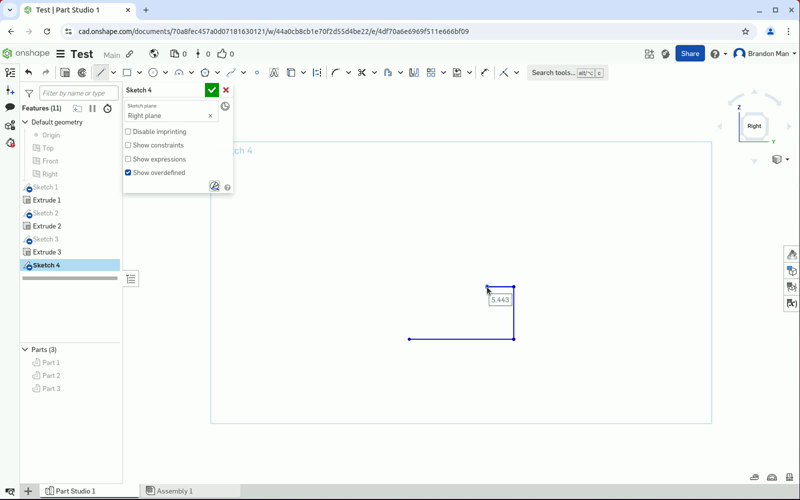
key(a)
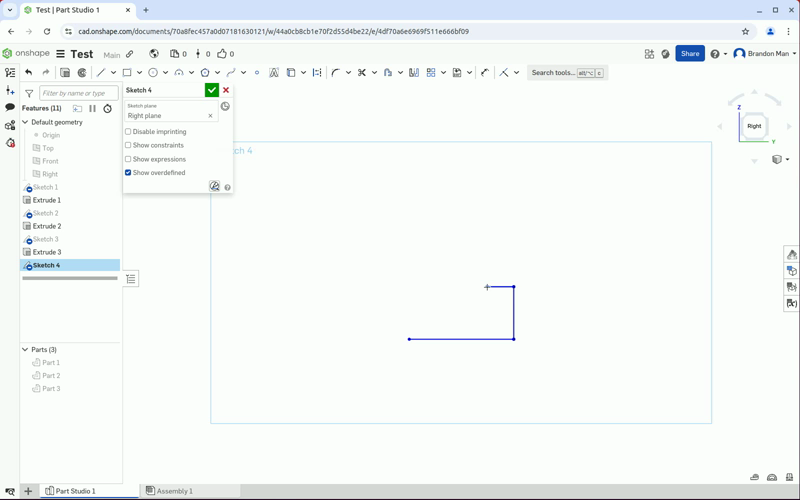
mouse_move(487, 286)
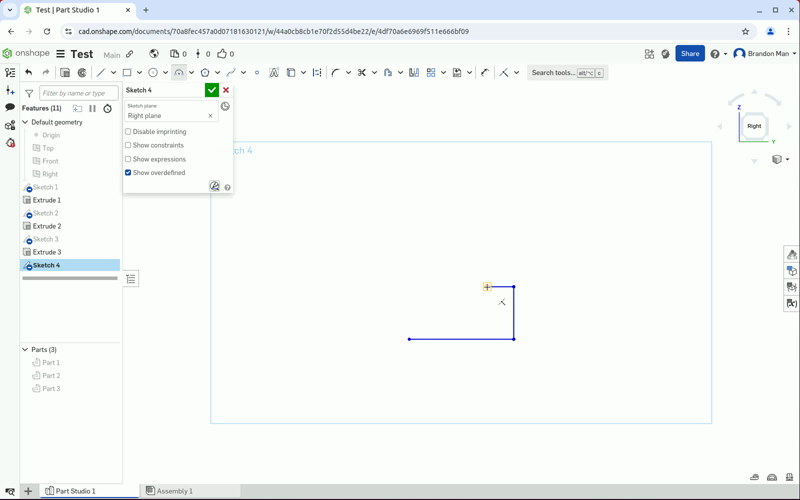
click(487, 286)
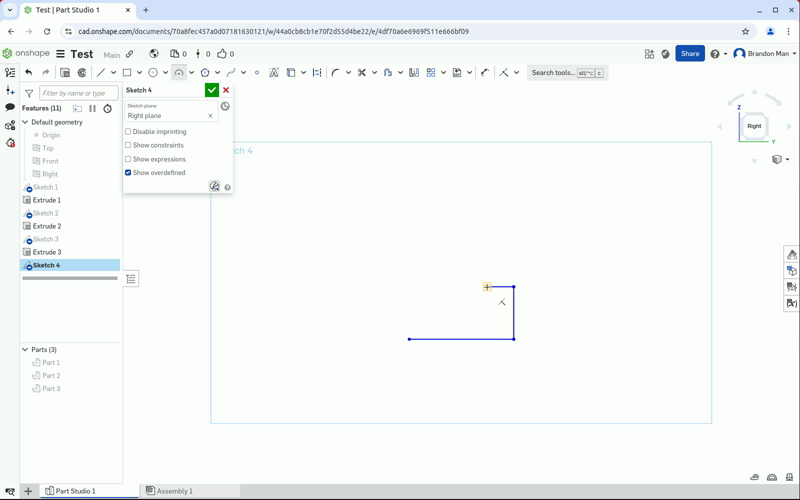
key_down(shift)
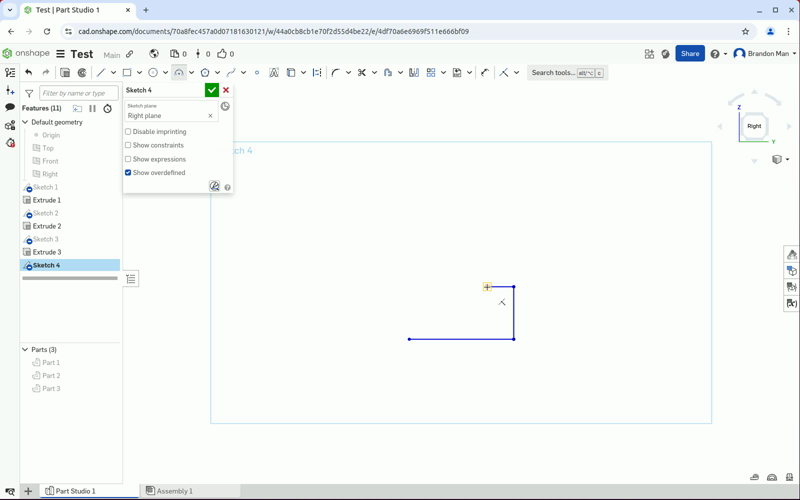
mouse_move(435, 286)
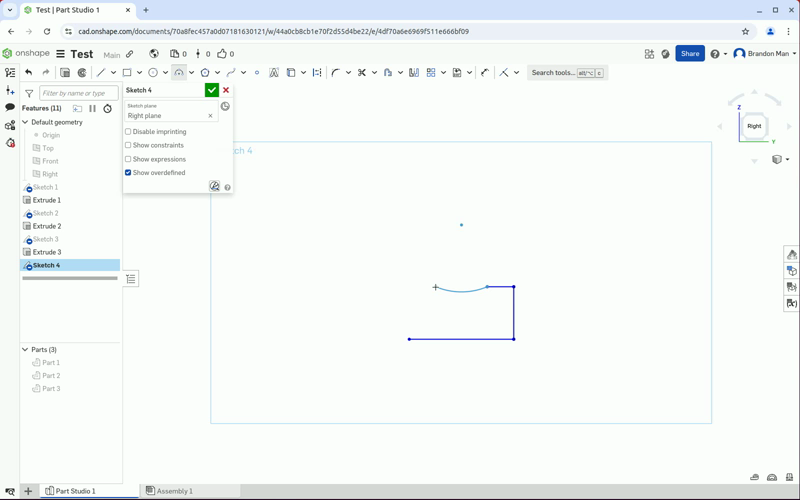
click(435, 286)
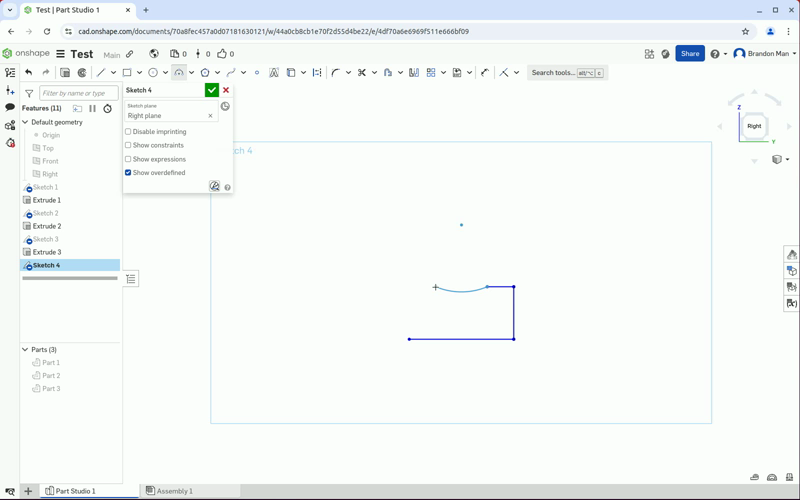
mouse_move(461, 312)
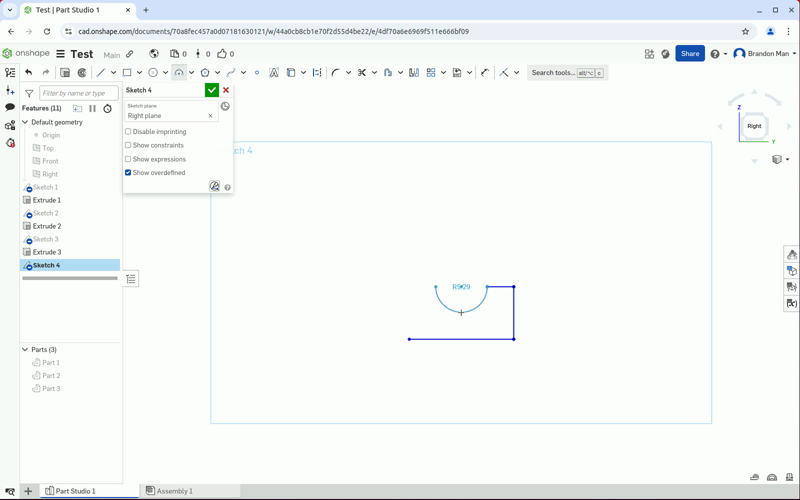
click(461, 312)
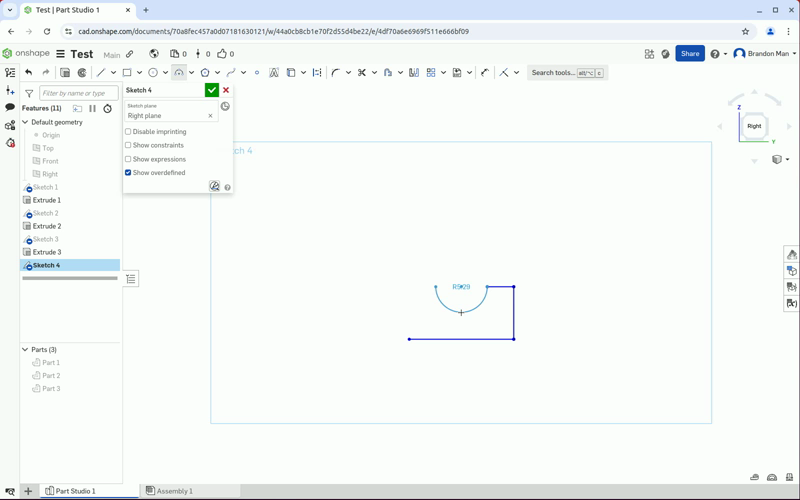
key_up(shift)
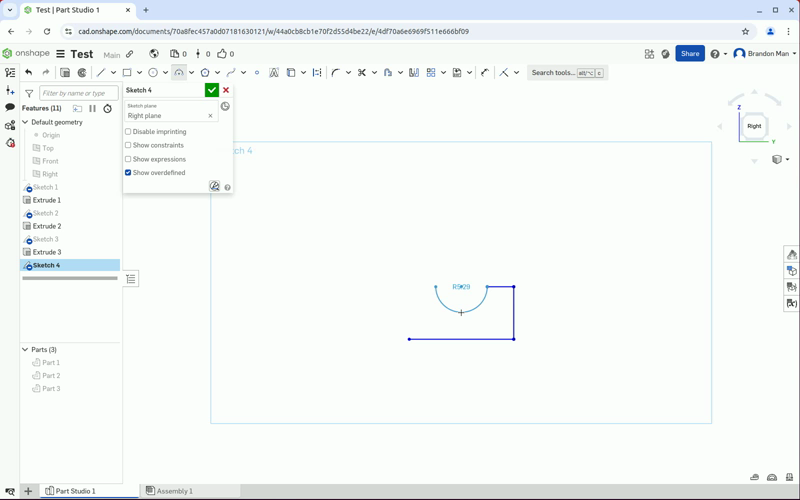
key(esc)
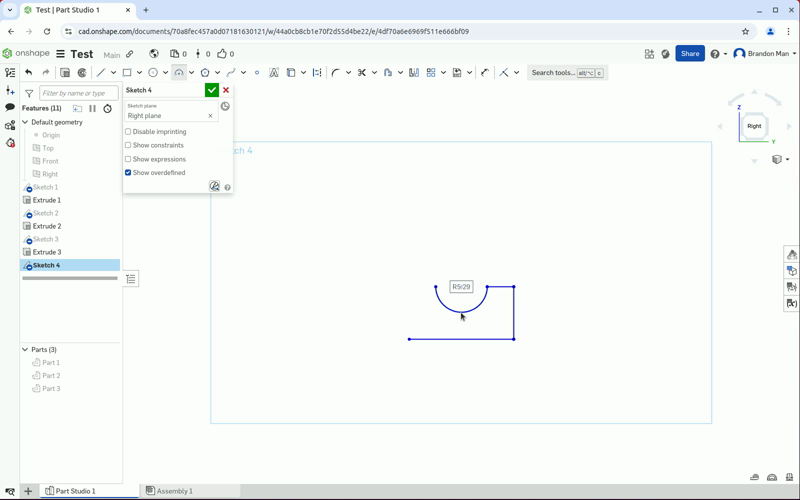
key(l)
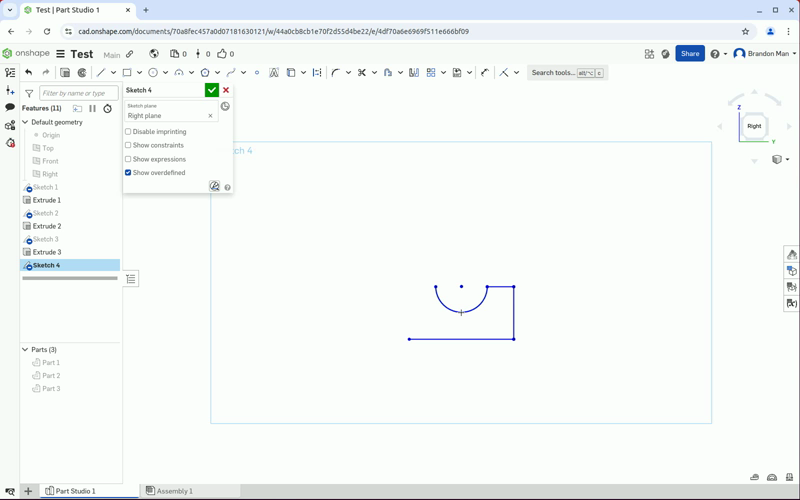
mouse_move(435, 286)
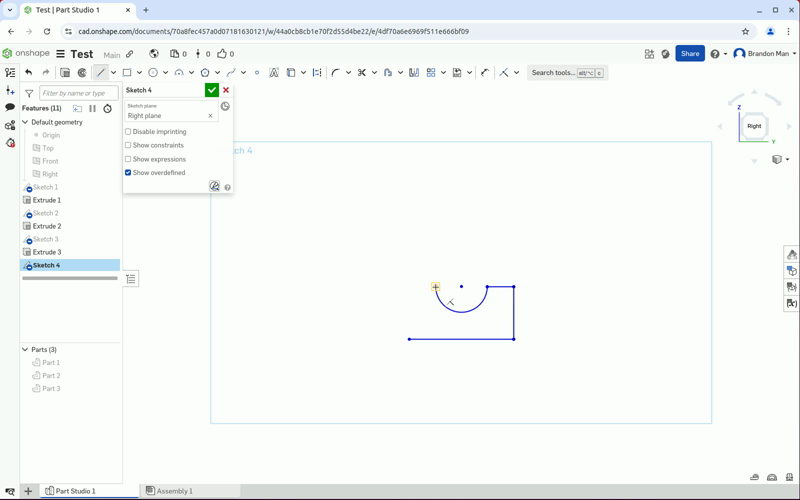
click(435, 286)
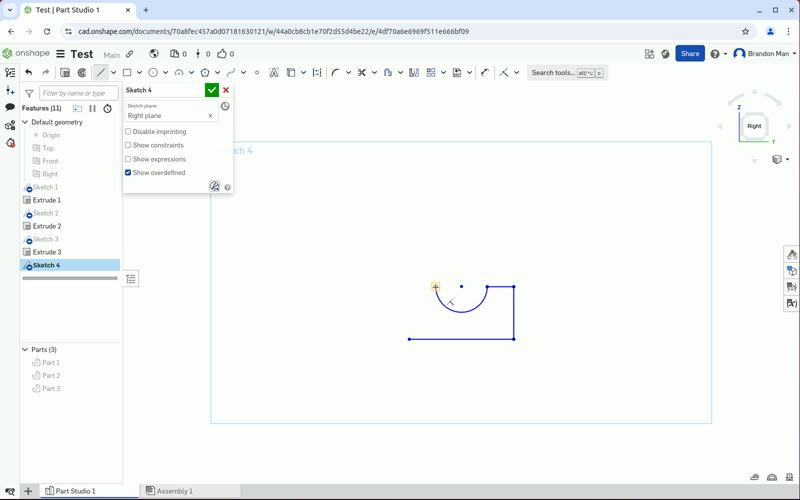
key_down(shift)
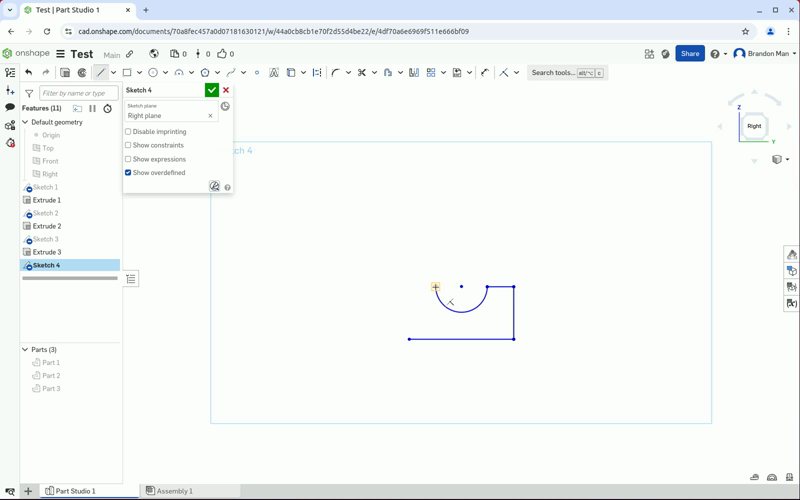
mouse_move(465, 286)
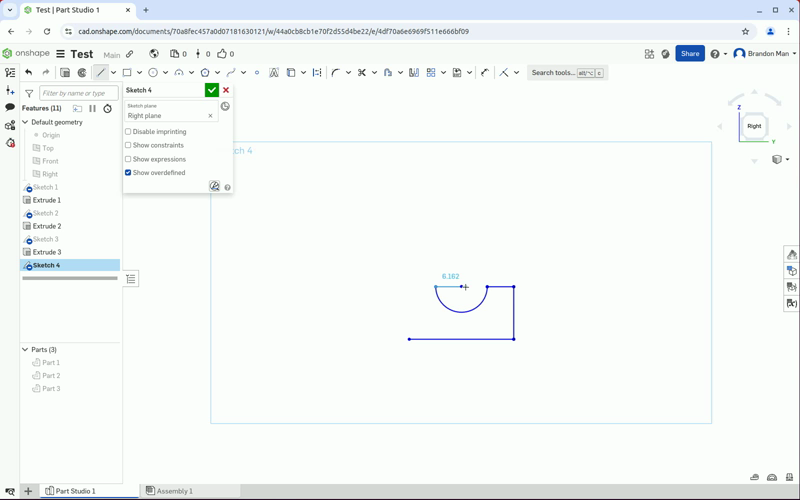
mouse_move(409, 286)
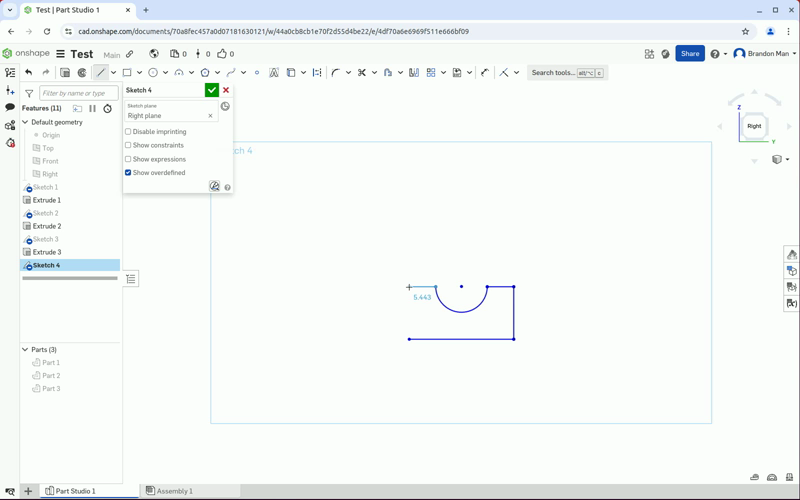
click(409, 286)
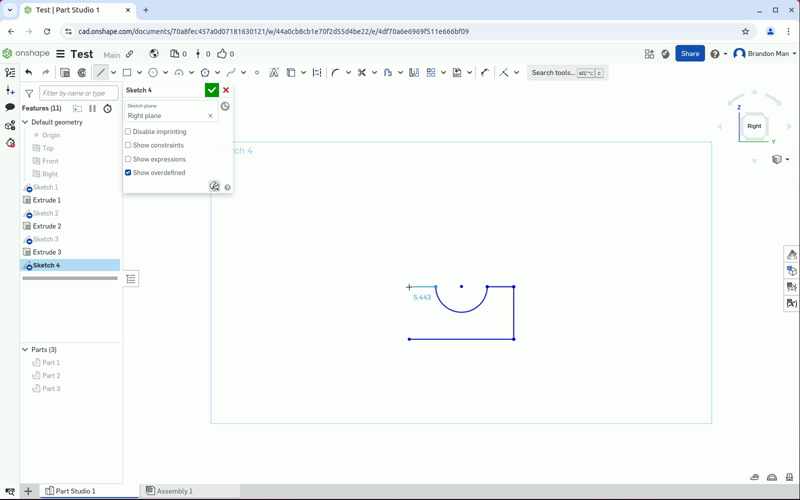
key_up(shift)
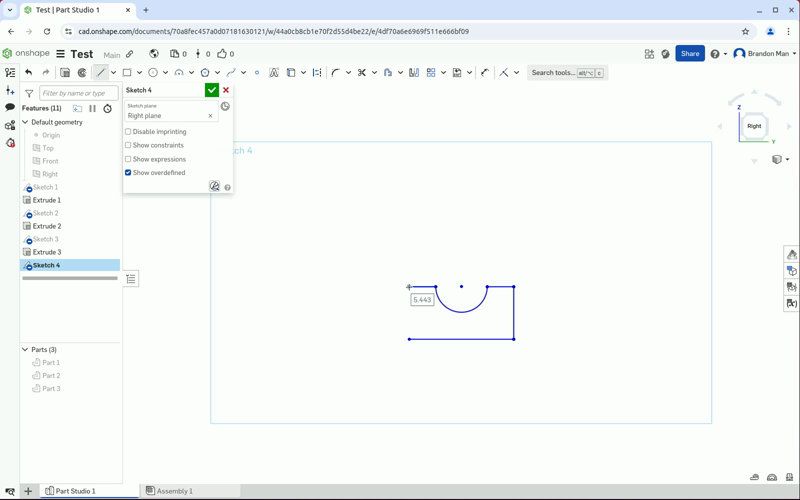
mouse_move(439, 286)
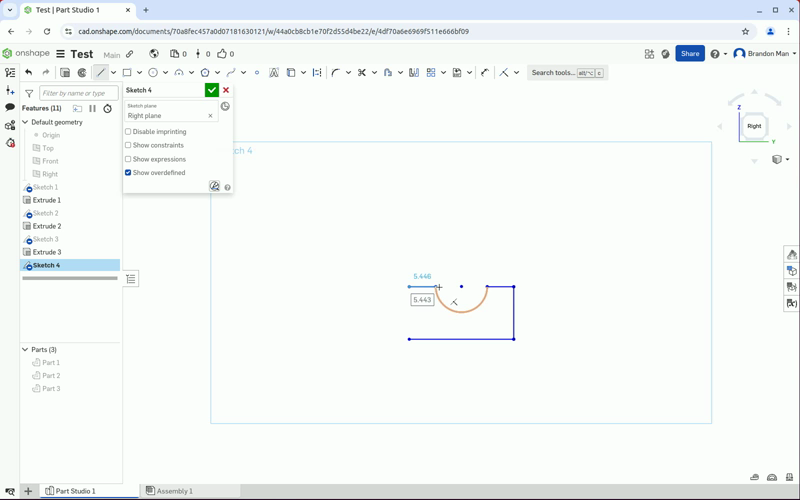
key_down(shift)
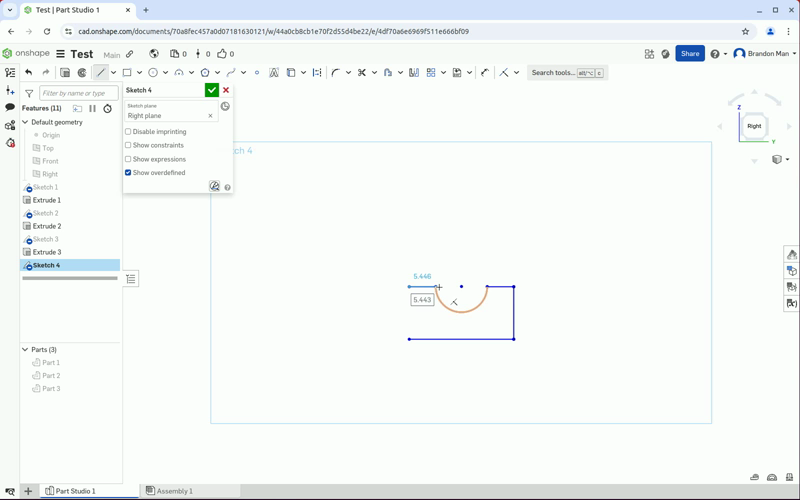
mouse_move(409, 339)
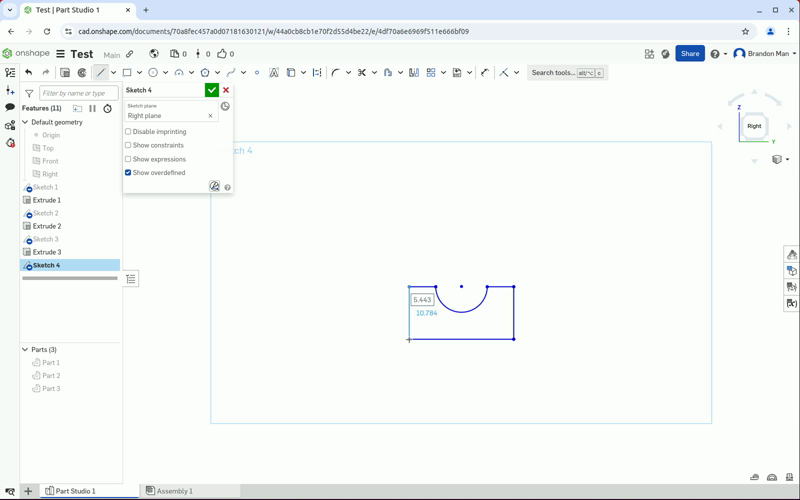
key_up(shift)
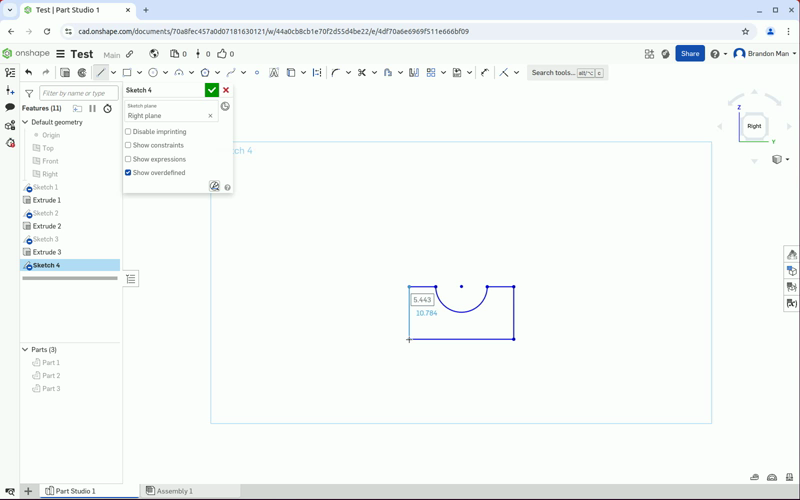
click(409, 339)
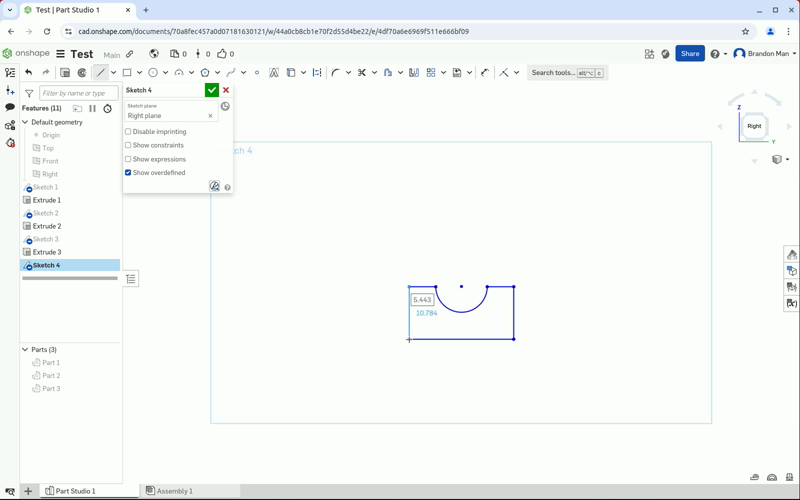
key(esc)
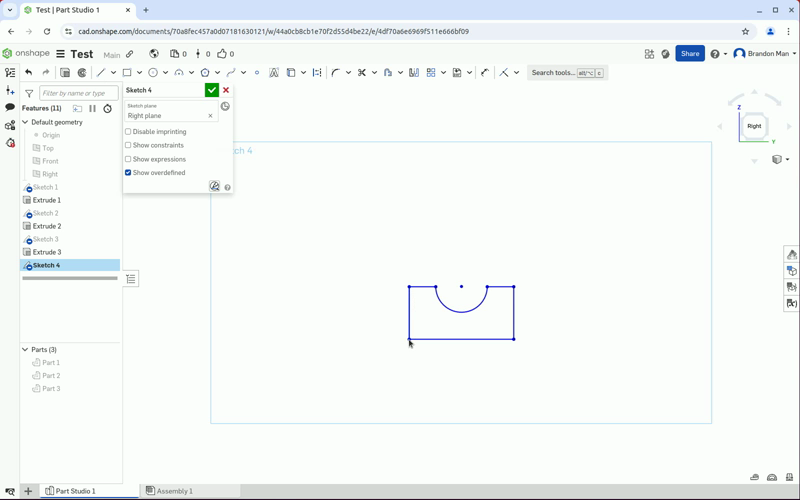
mouse_move(424, 301)
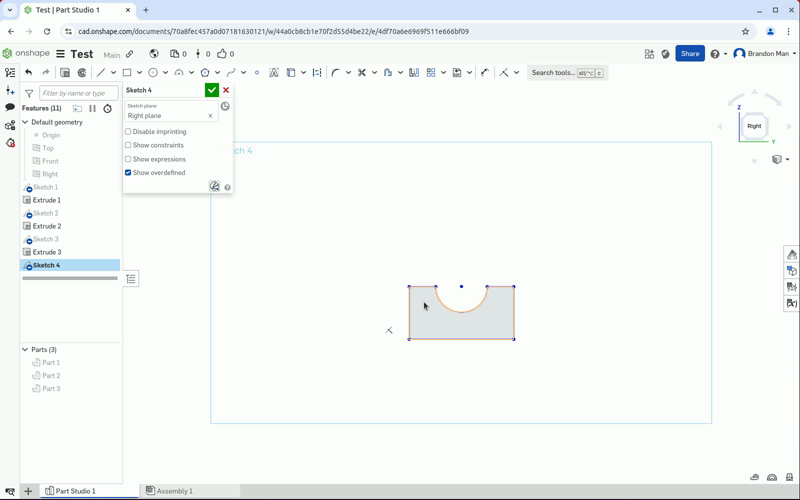
scroll(6)
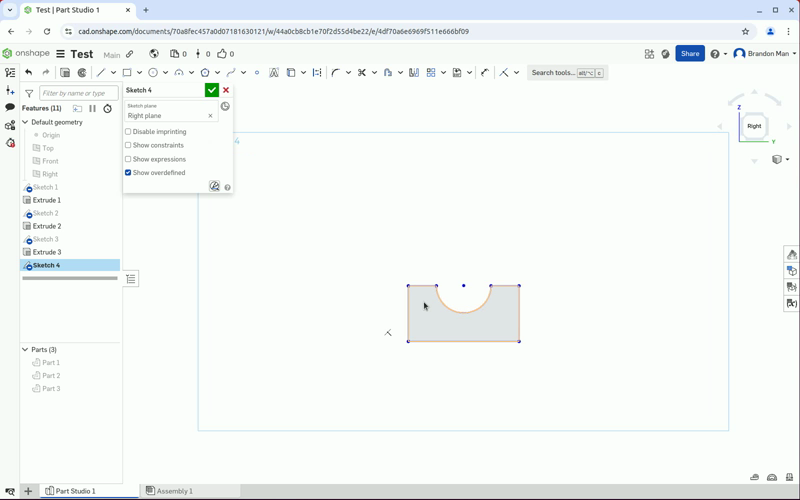
scroll(6)
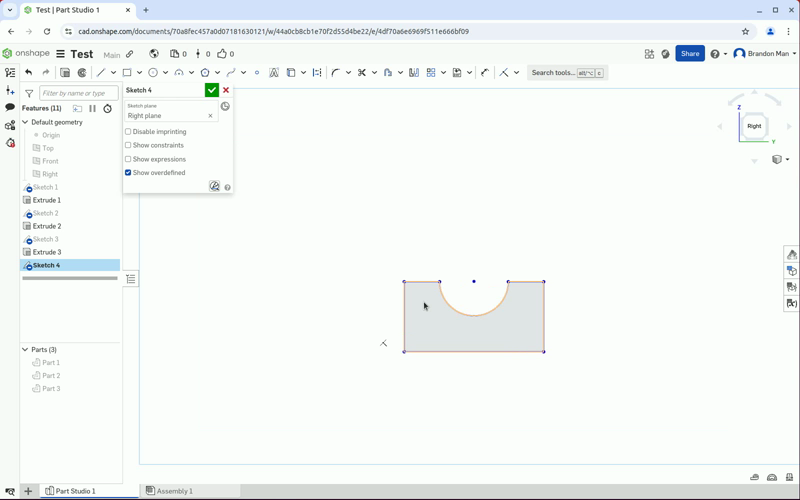
scroll(6)
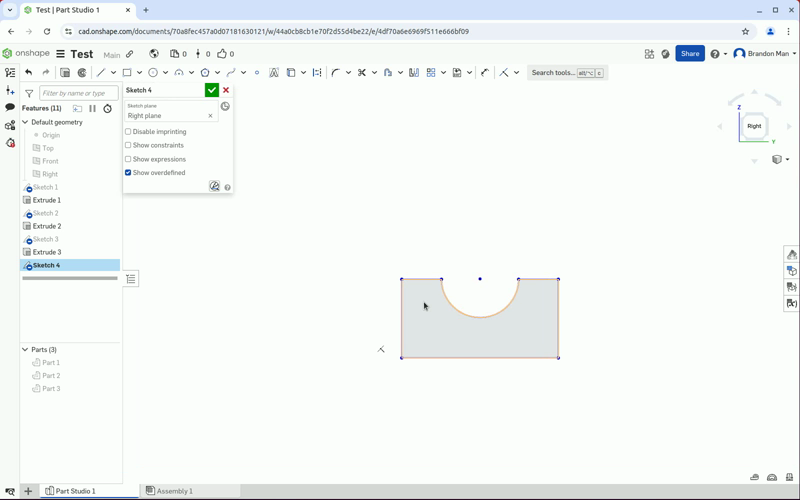
scroll(6)
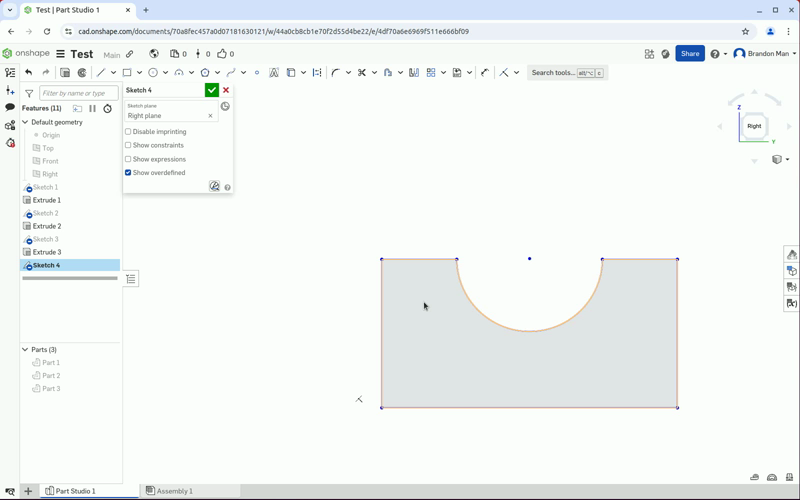
scroll(6)
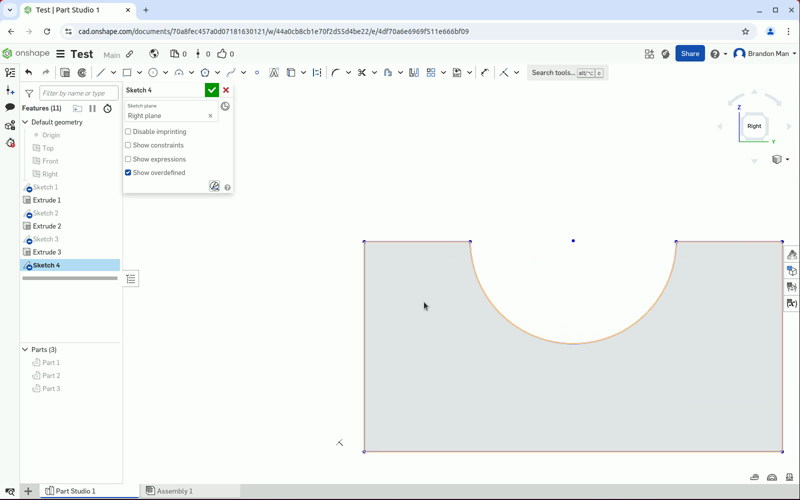
scroll(6)
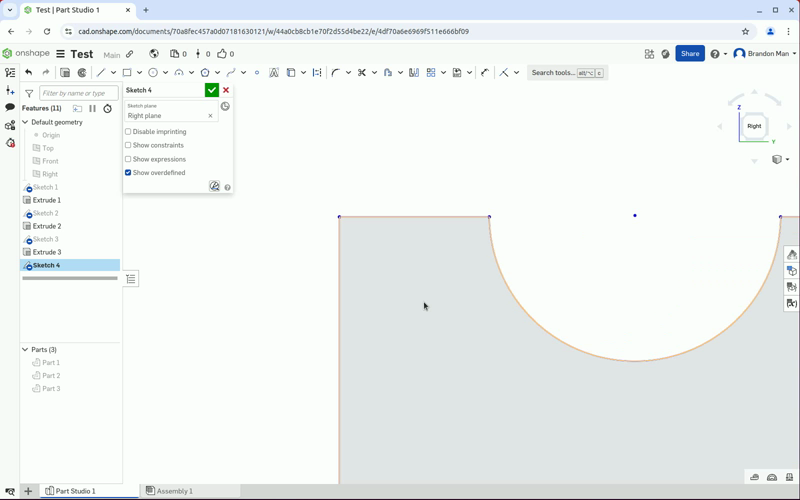
scroll(6)
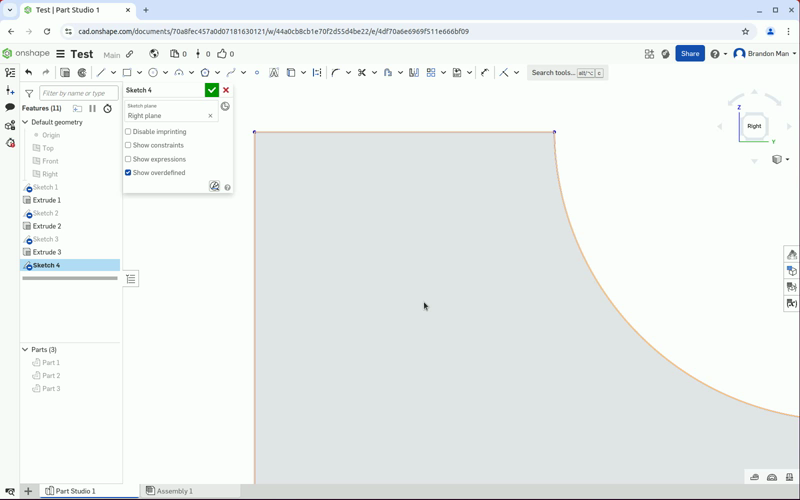
click(424, 301)
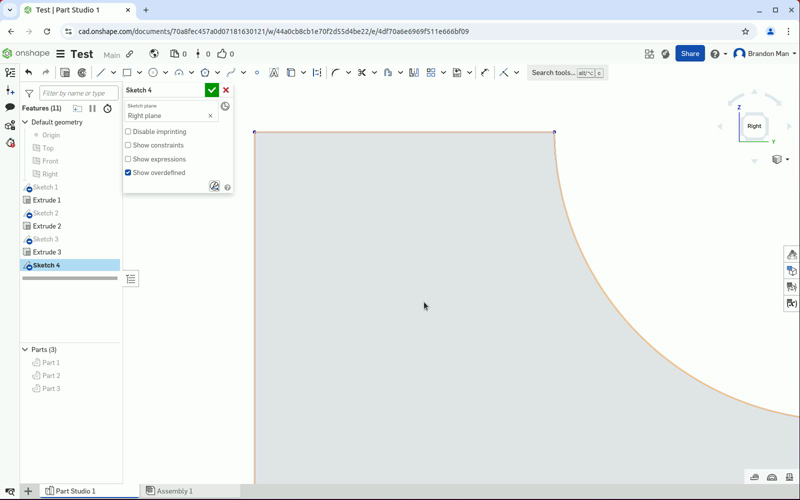
scroll(-6)
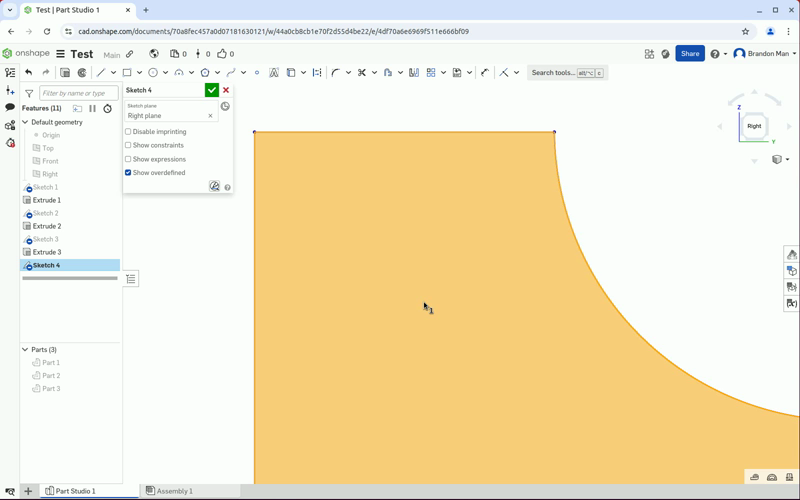
scroll(-6)
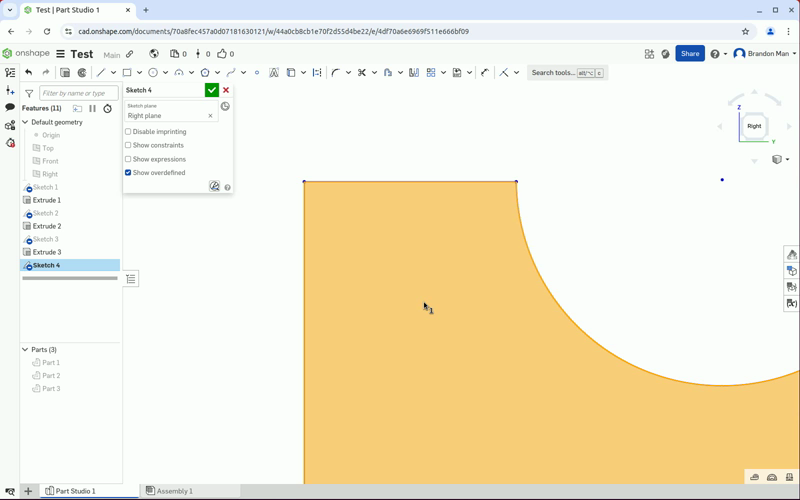
scroll(-6)
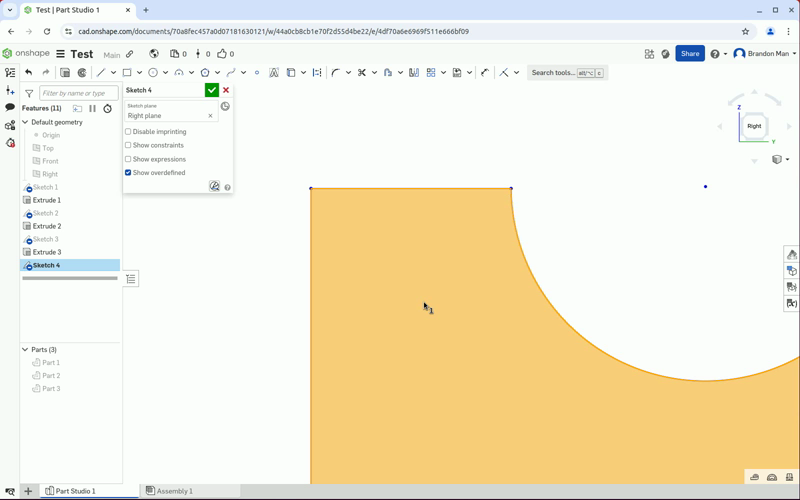
scroll(-6)
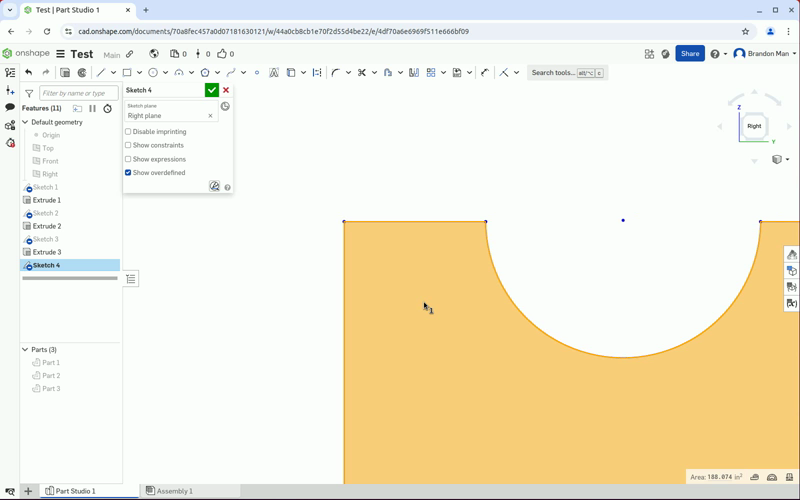
scroll(-6)
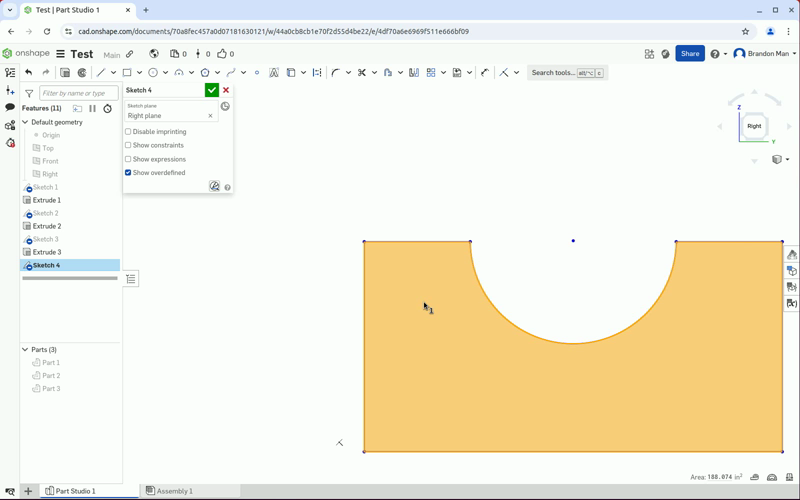
scroll(-6)
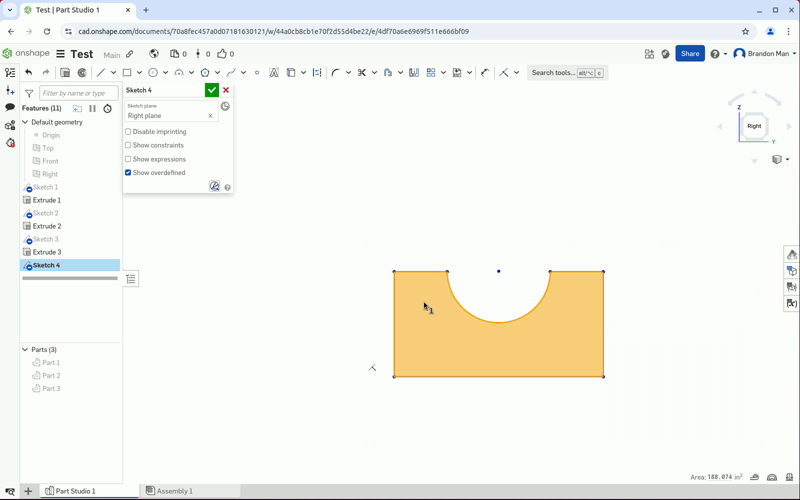
scroll(-6)
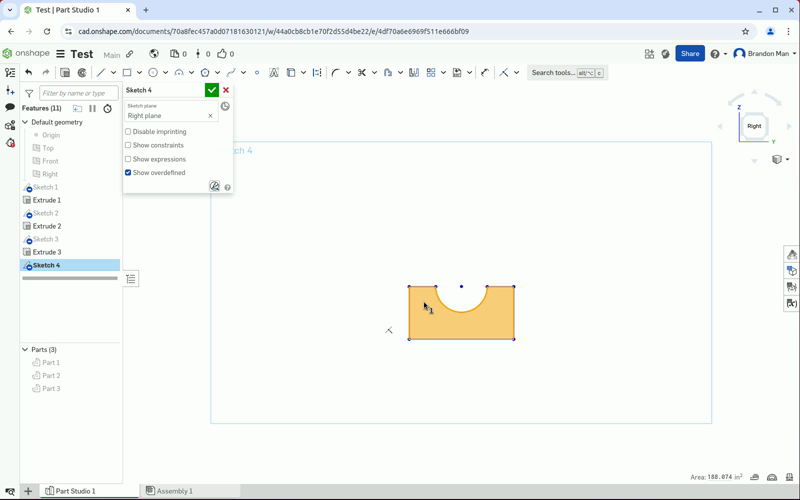
mouse_move(73, 352)
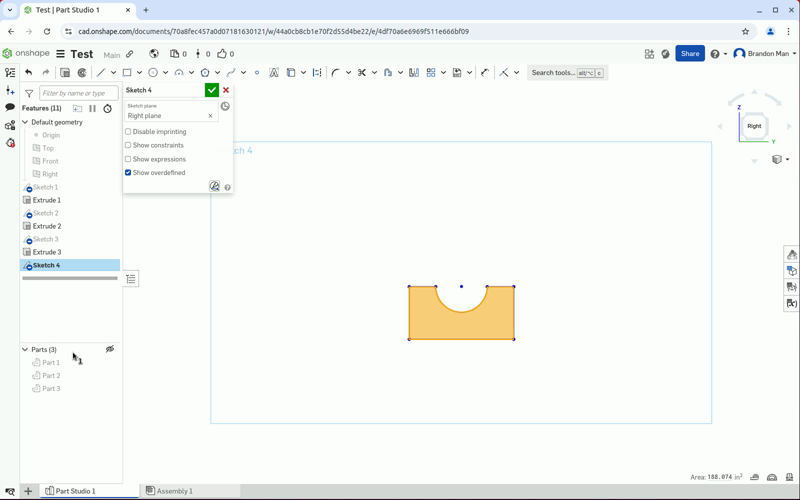
key(shift+y)
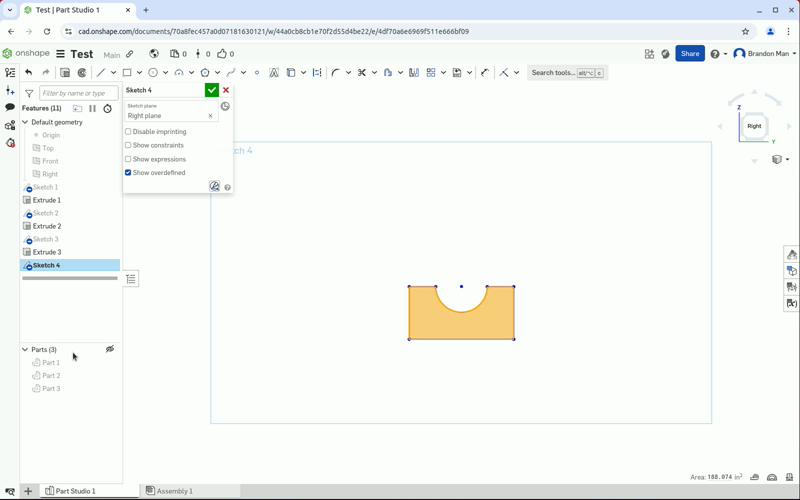
key(shift+e)
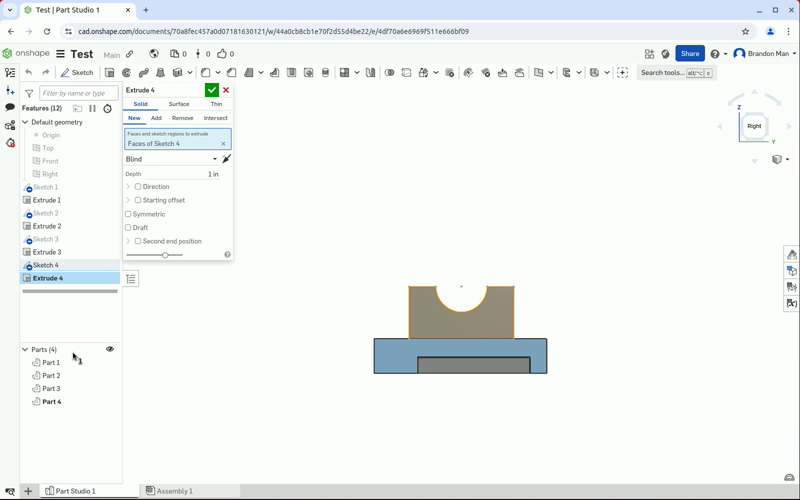
mouse_move(143, 106)
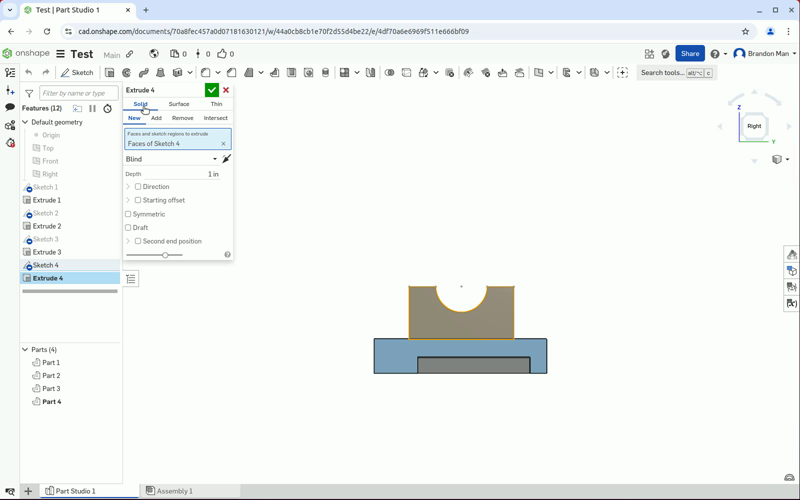
click(143, 106)
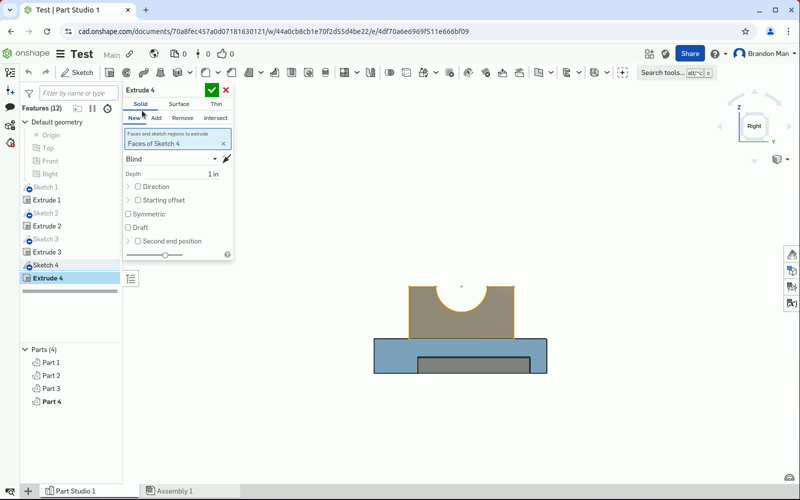
mouse_move(137, 120)
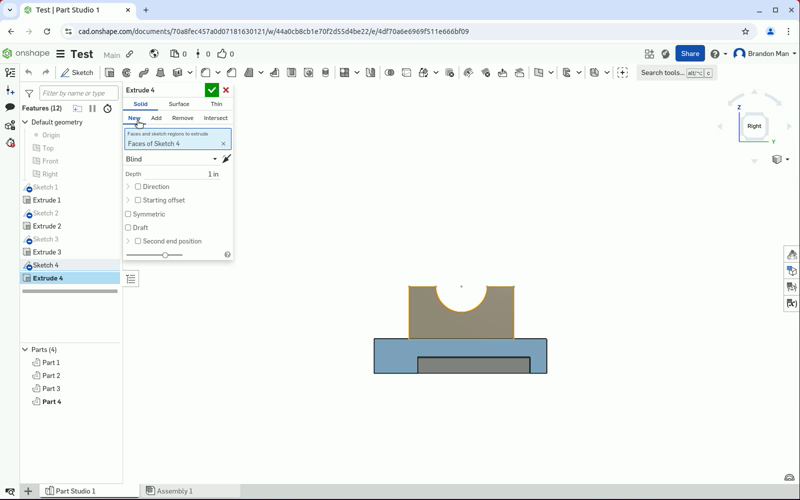
click(137, 120)
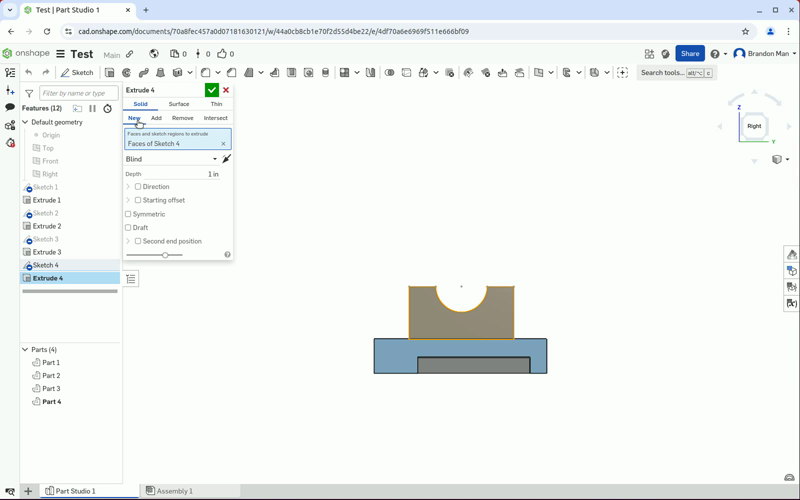
key(tab, 4)
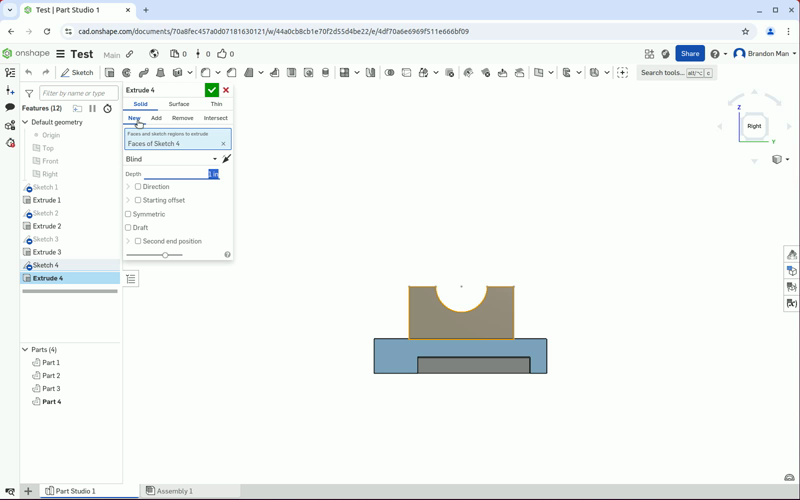
text(21.423)
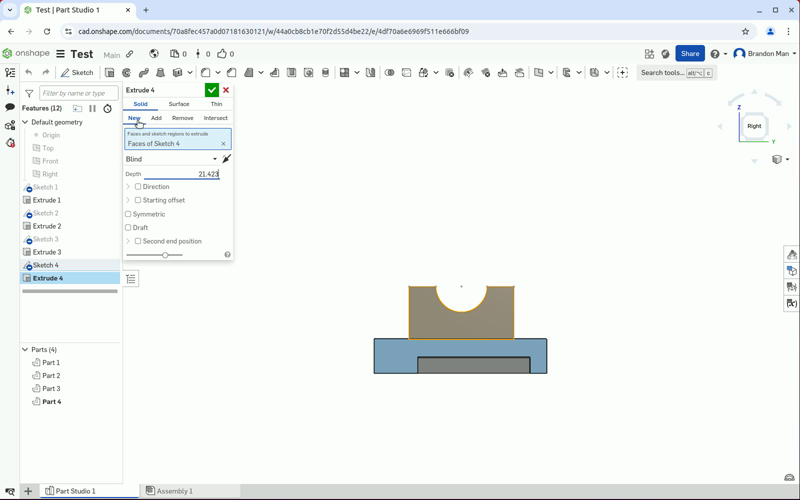
key(enter)
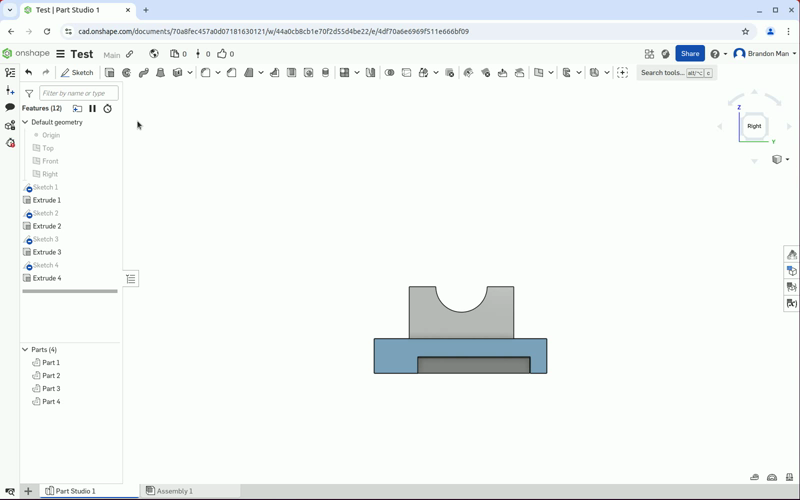
key(shift+h)
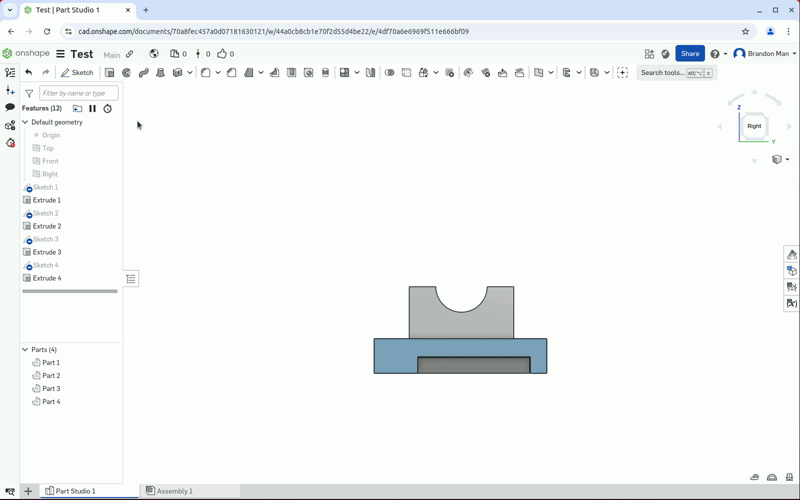
key(shift+h)
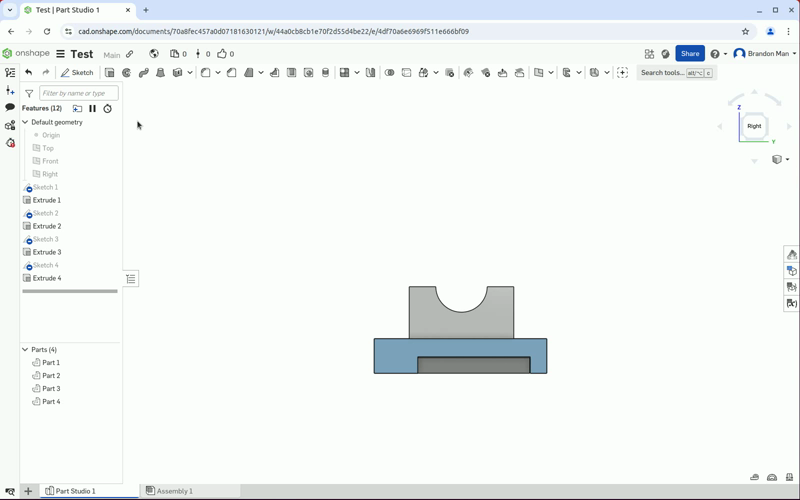
mouse_move(73, 189)
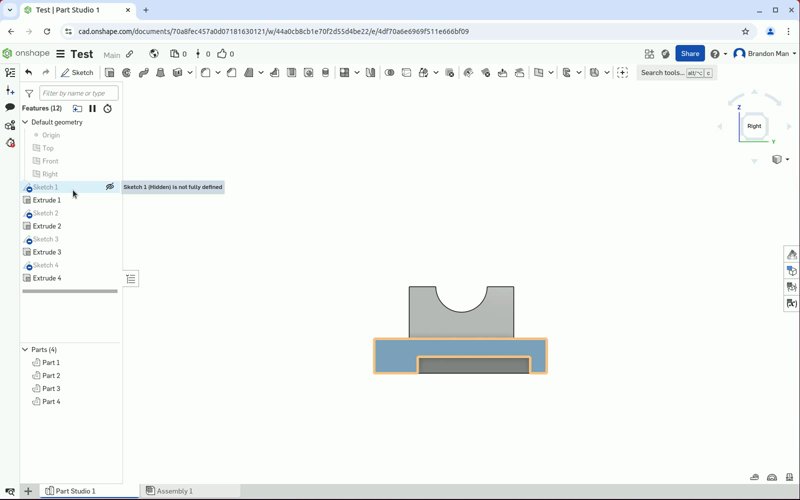
click(73, 189)
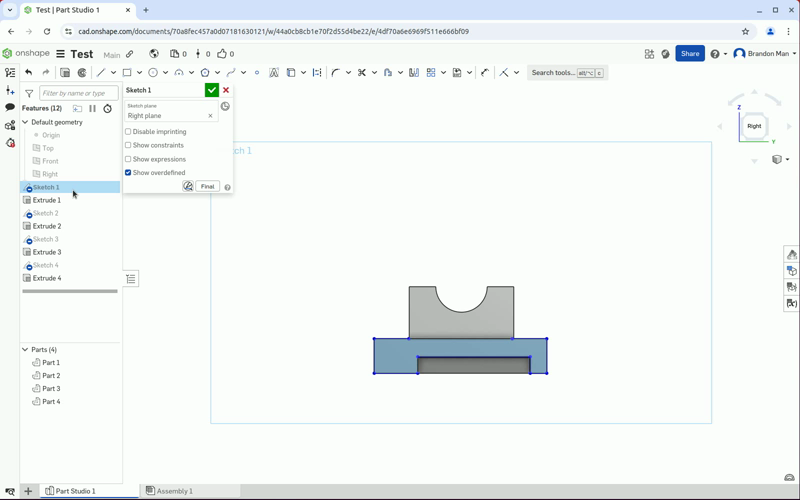
mouse_move(229, 92)
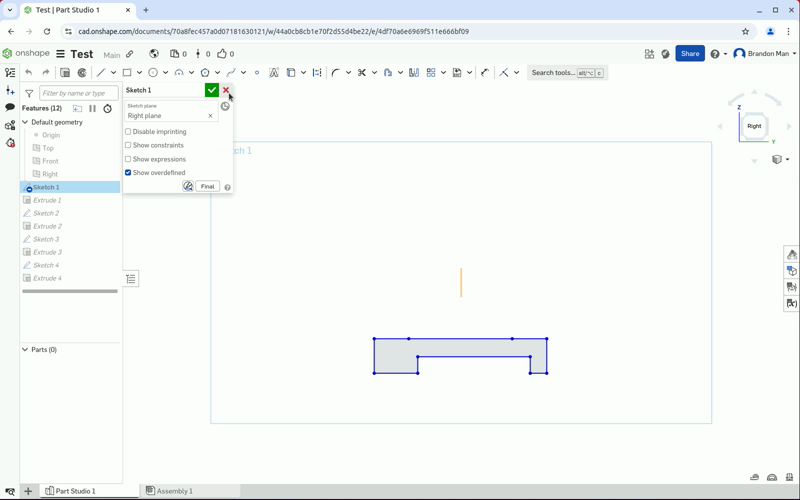
click(229, 92)
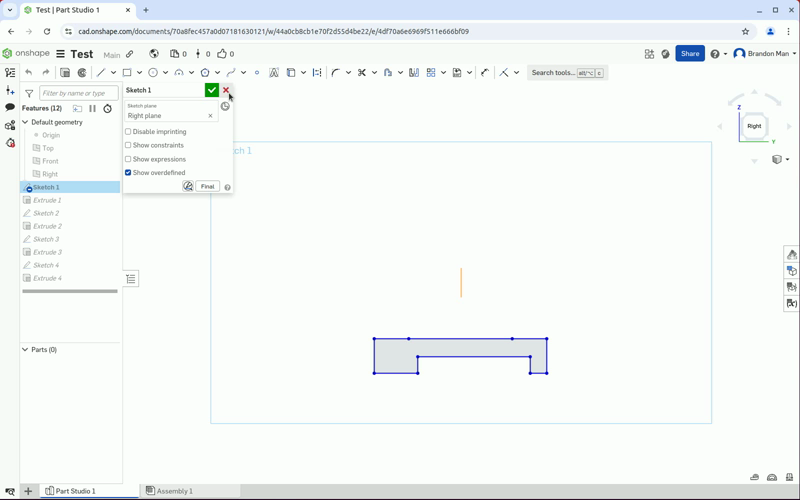
key(shift+s)
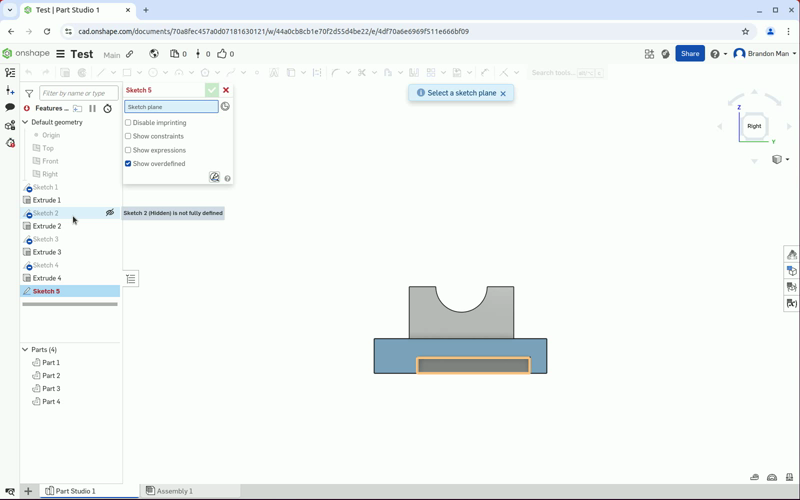
scroll(3)
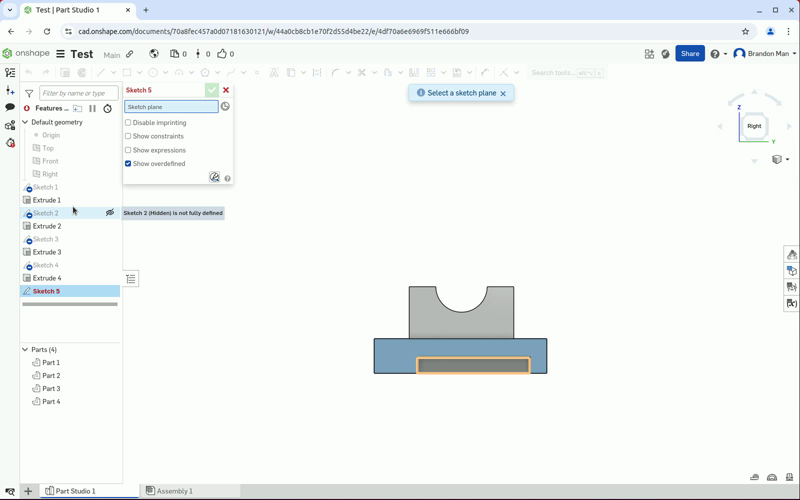
mouse_move(73, 176)
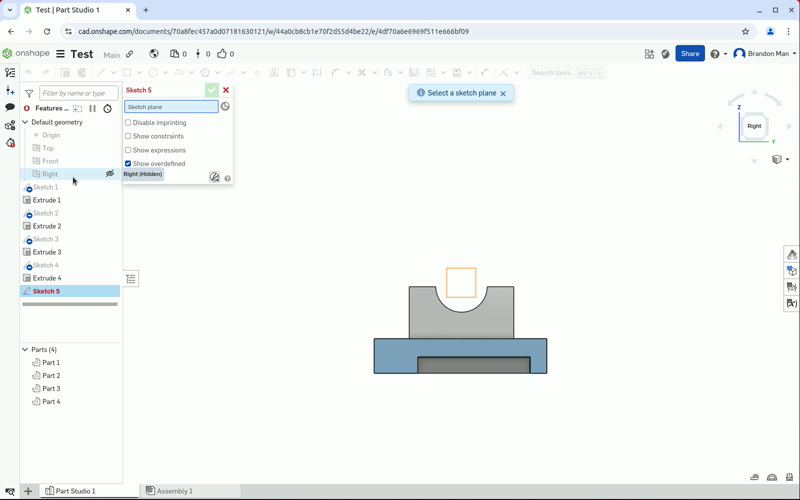
click(73, 176)
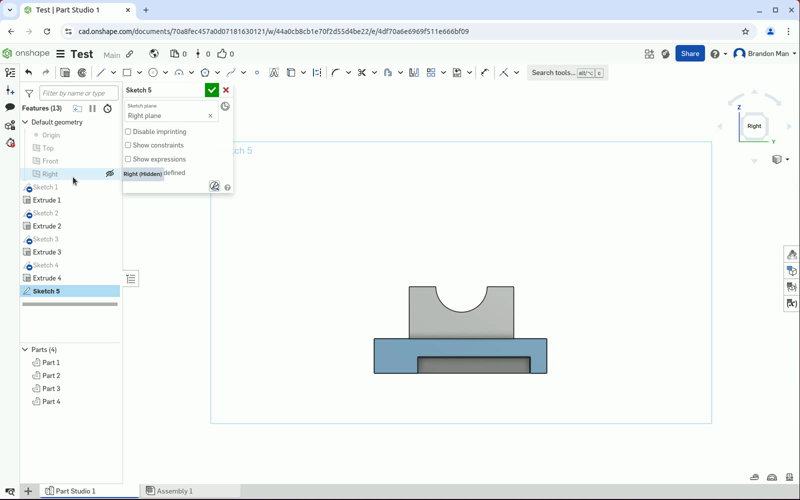
mouse_move(73, 352)
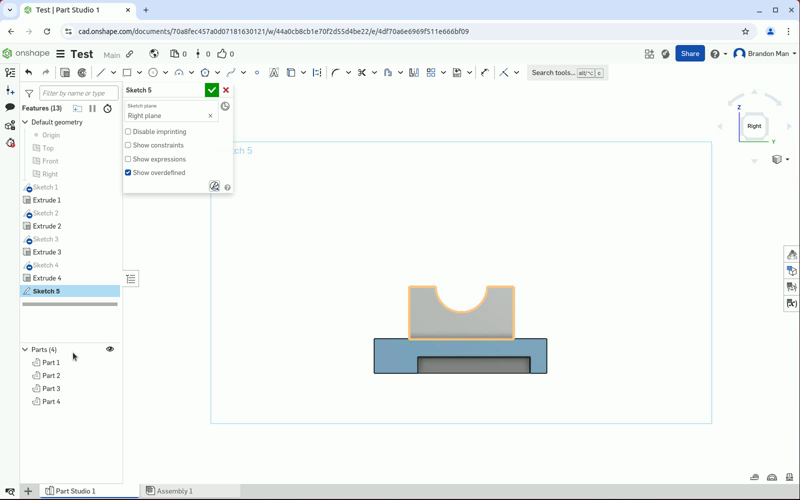
key(y)
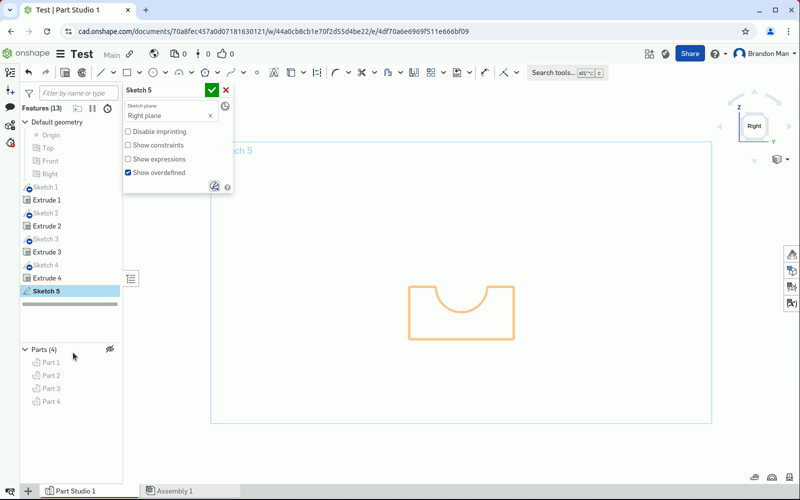
key(l)
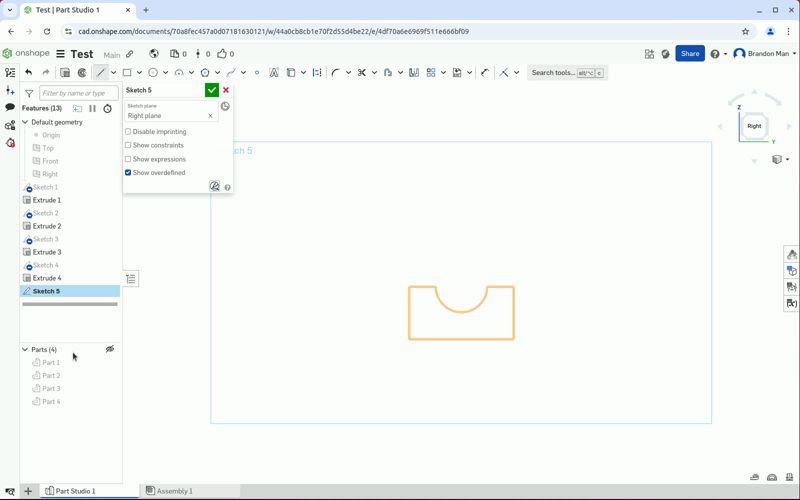
key_down(shift)
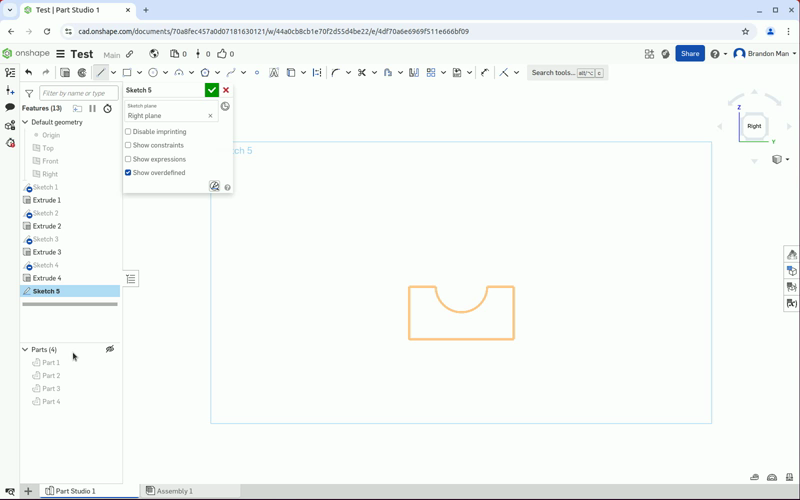
mouse_move(434, 286)
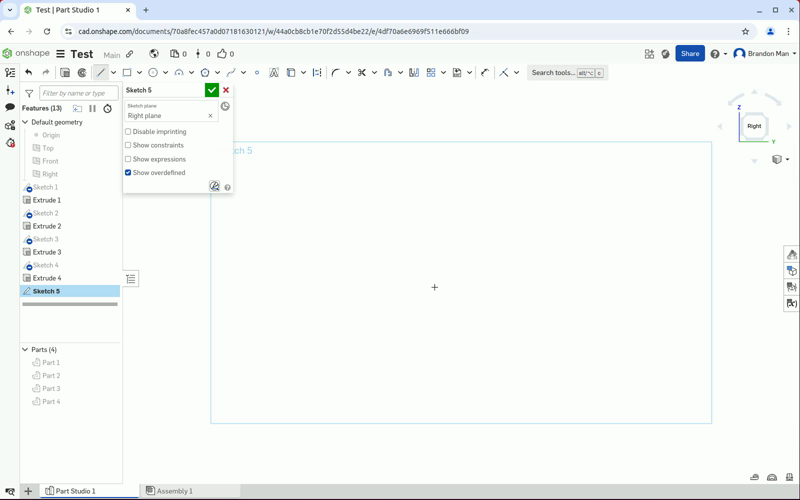
click(434, 286)
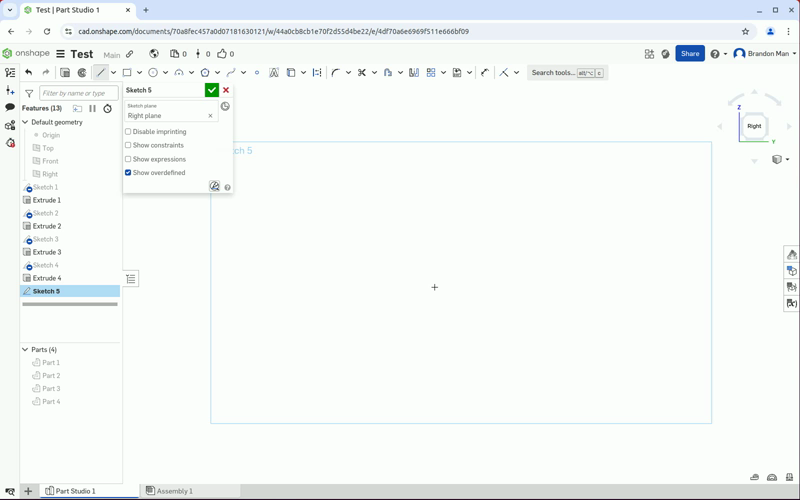
key_up(shift)
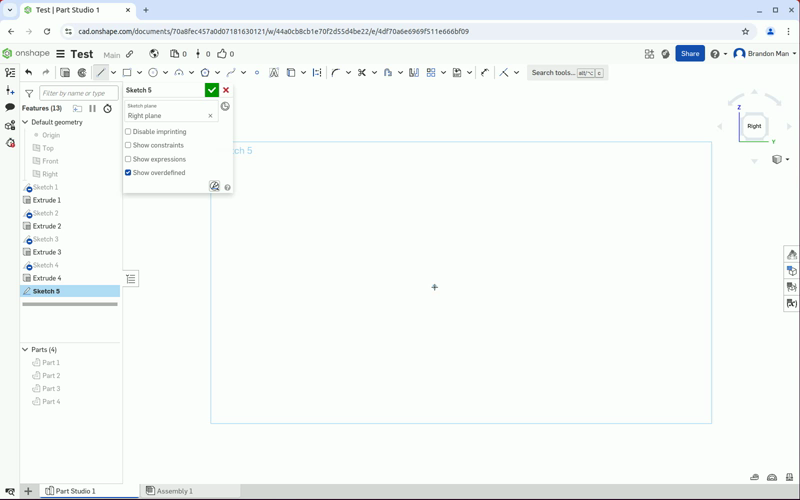
key_down(shift)
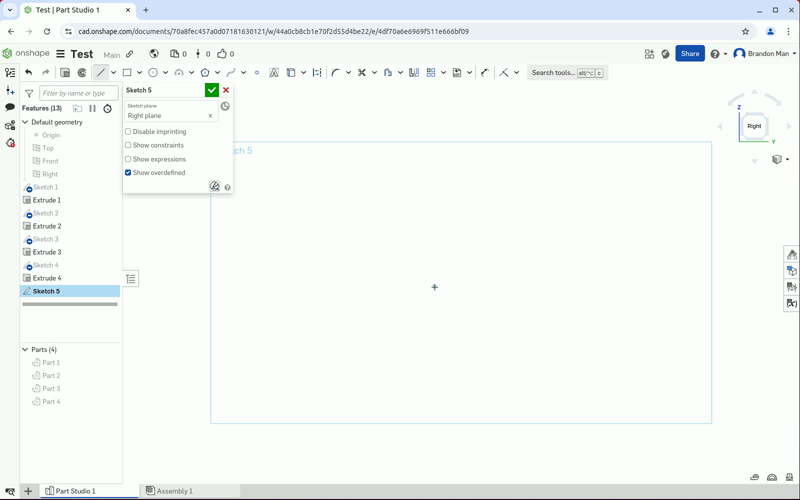
mouse_move(464, 286)
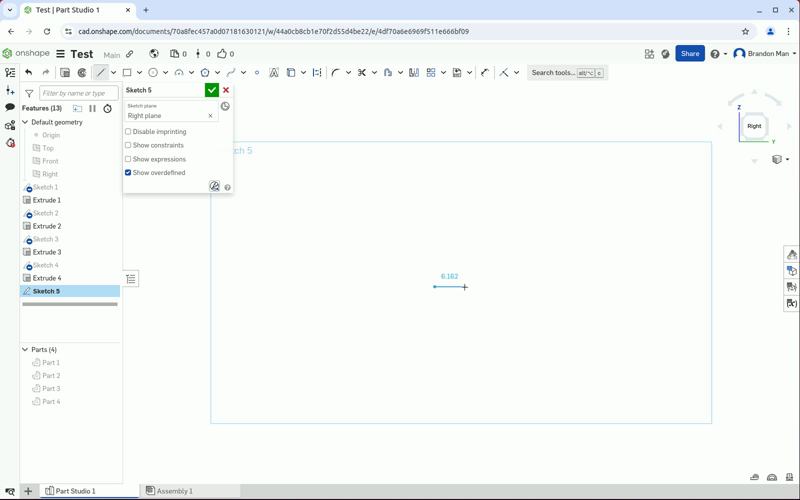
mouse_move(443, 286)
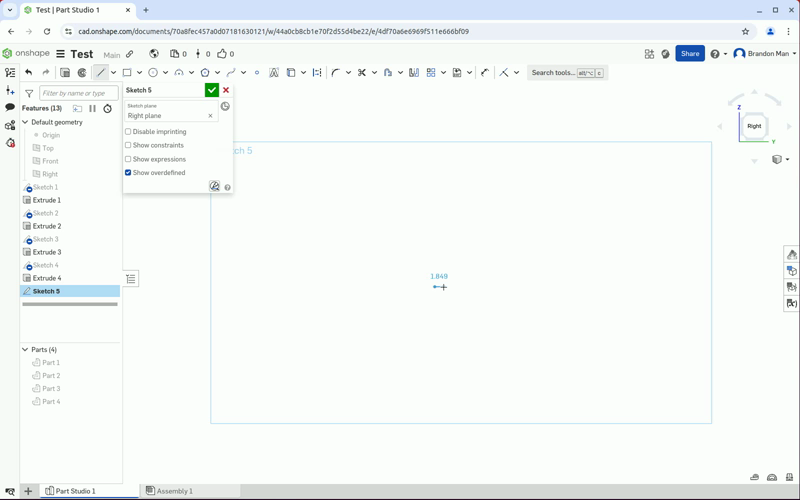
click(443, 286)
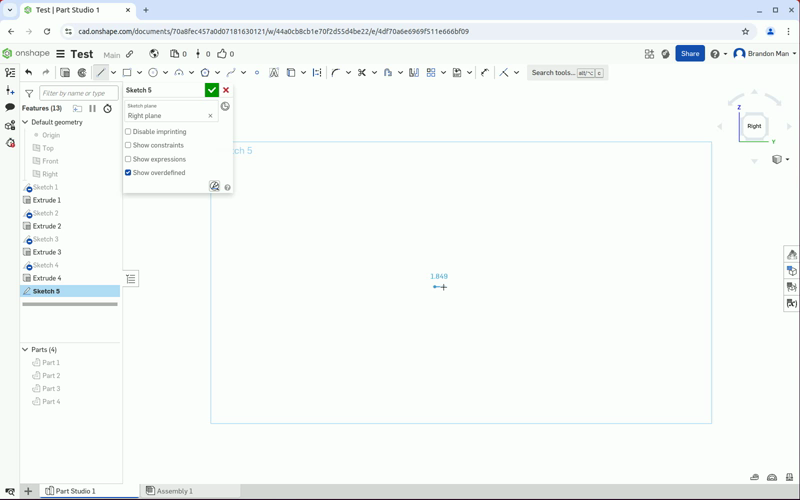
key_up(shift)
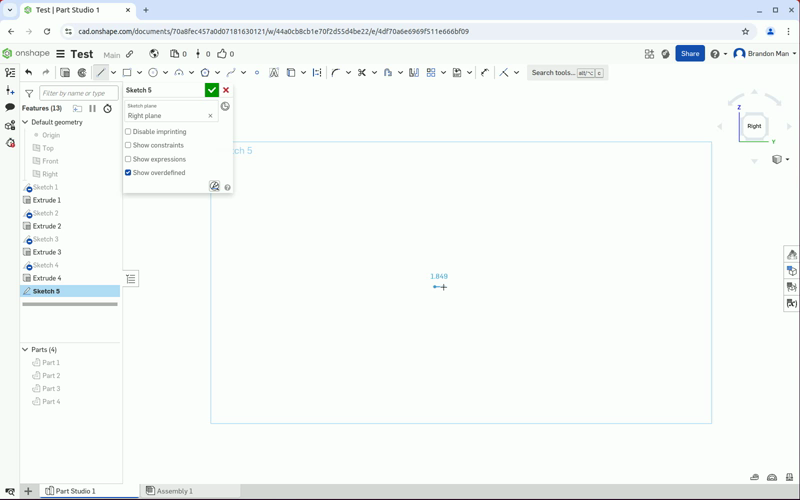
key(esc)
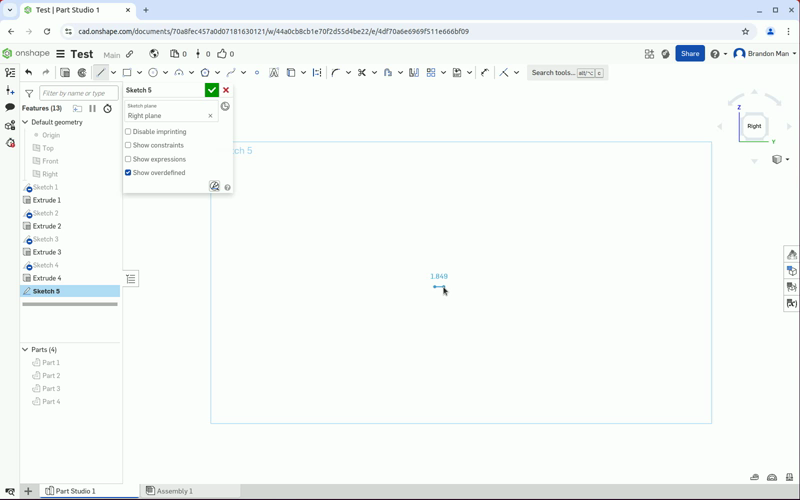
key(a)
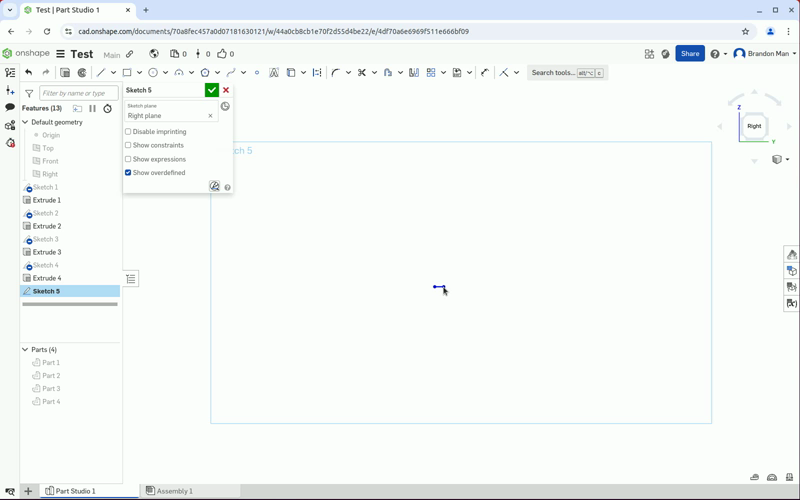
mouse_move(443, 286)
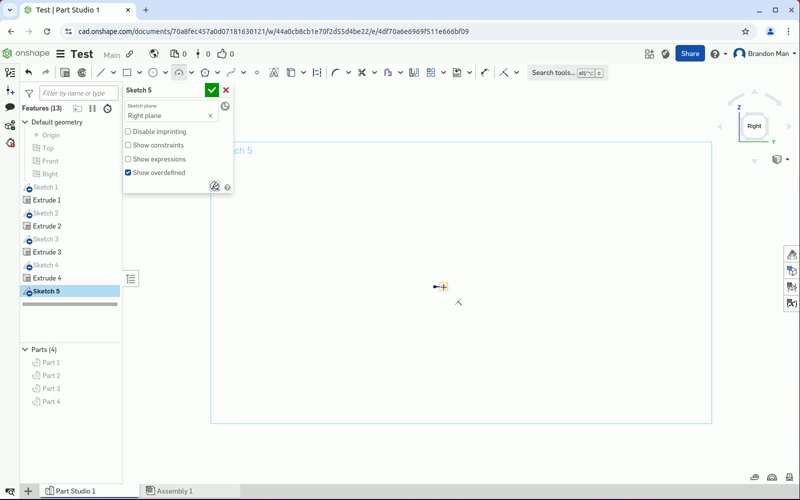
click(443, 286)
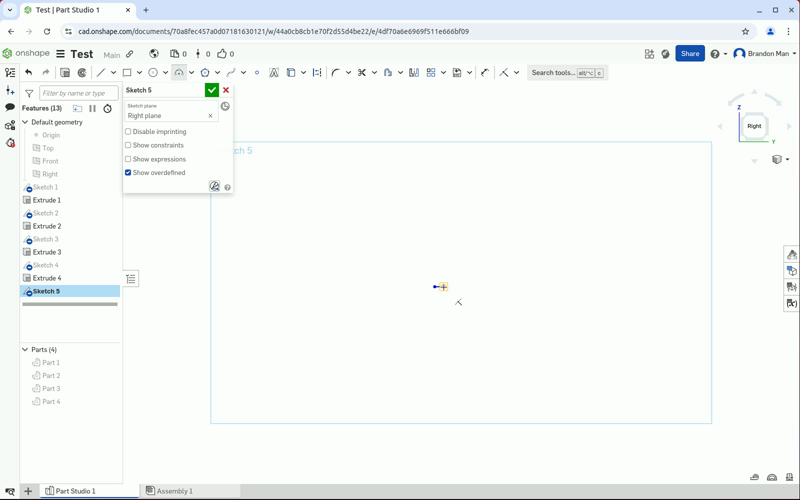
key_down(shift)
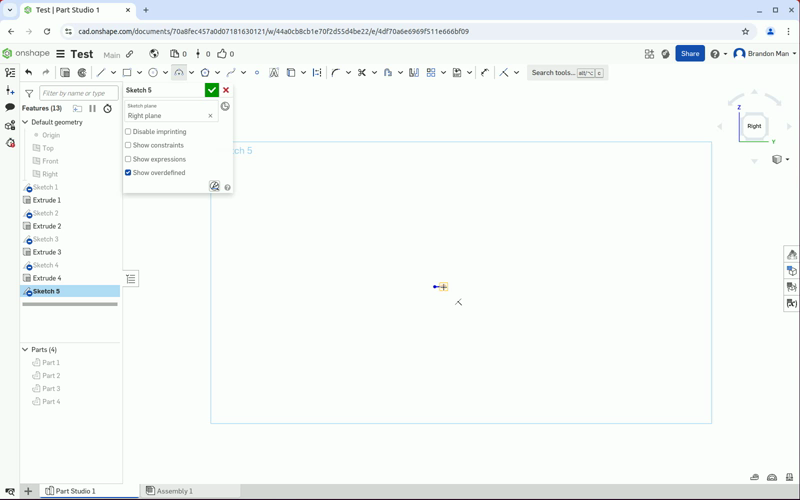
mouse_move(478, 286)
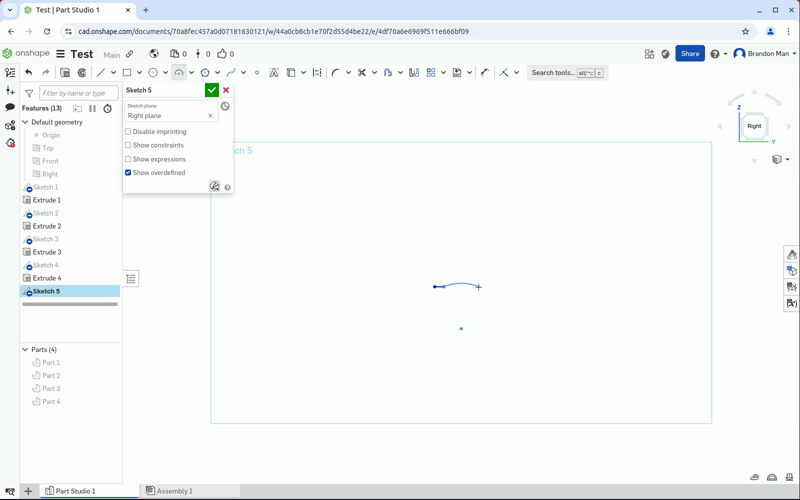
click(478, 286)
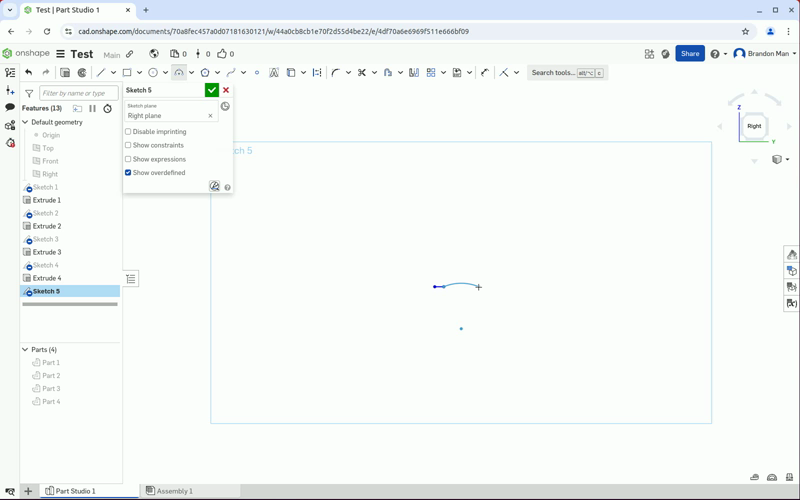
mouse_move(461, 269)
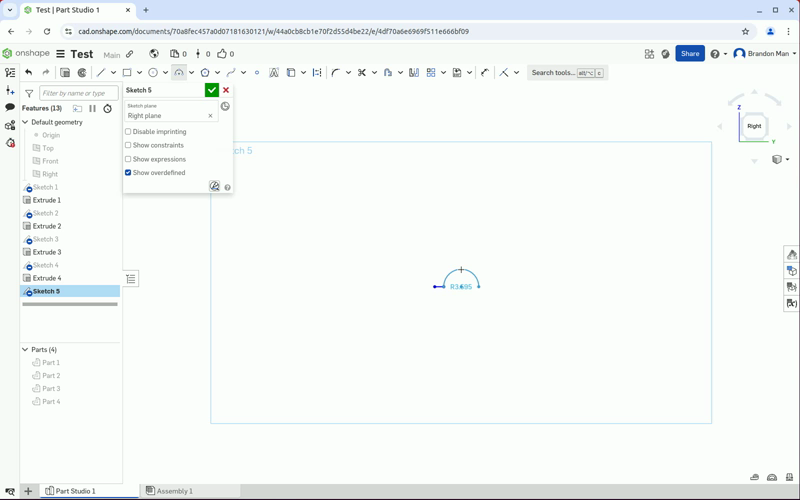
click(461, 269)
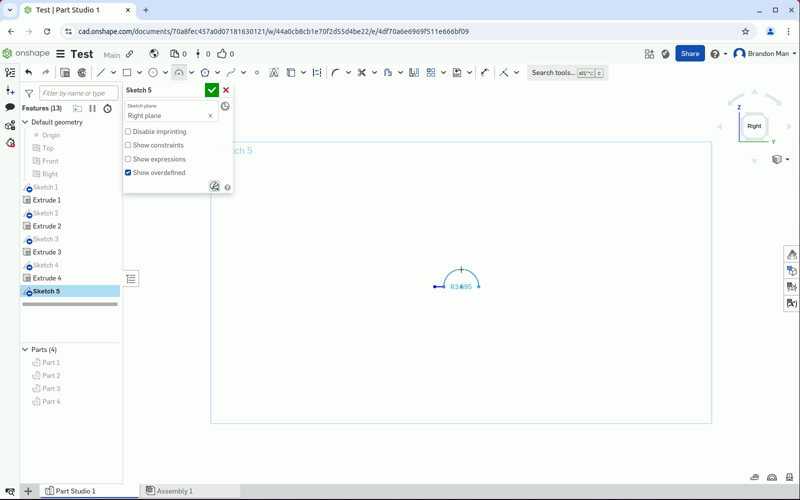
key_up(shift)
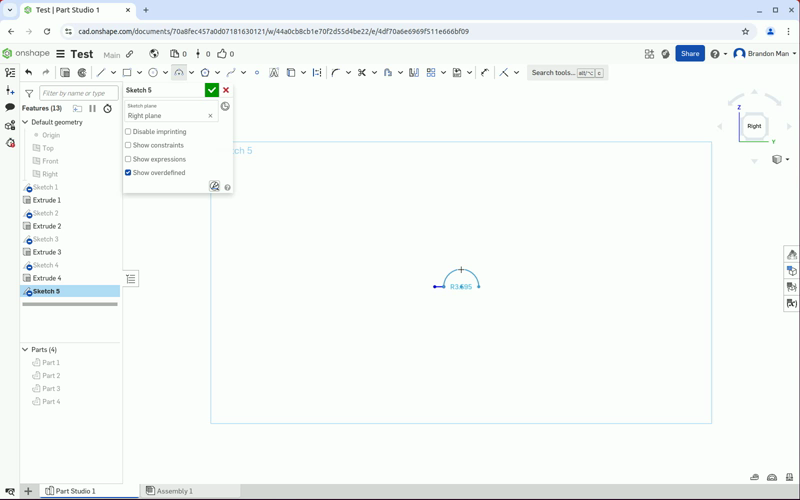
key(esc)
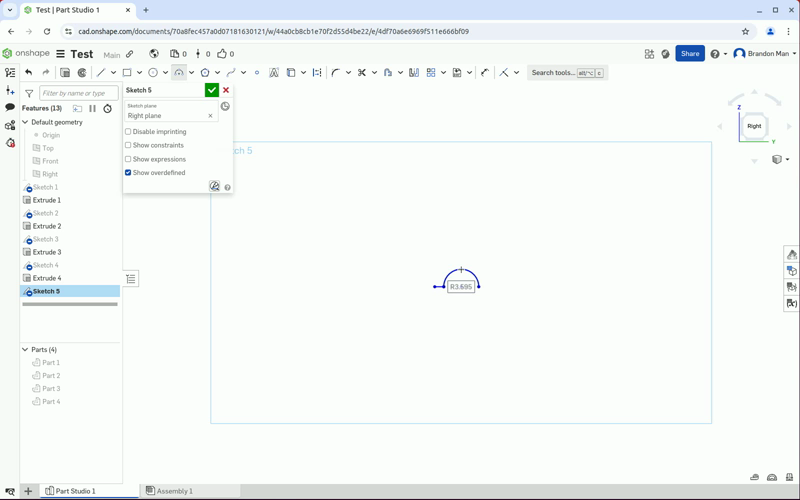
key(l)
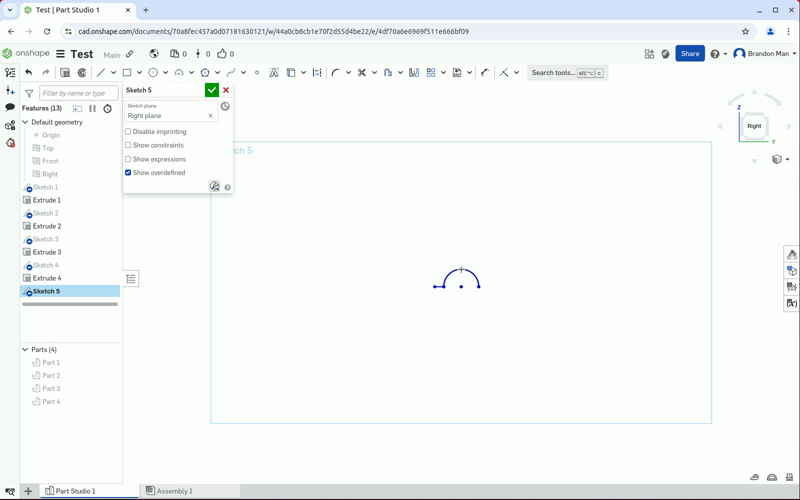
mouse_move(478, 286)
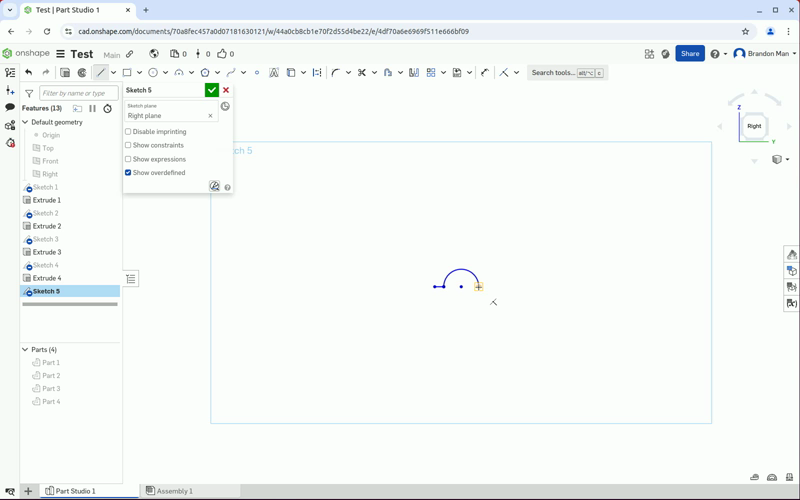
click(478, 286)
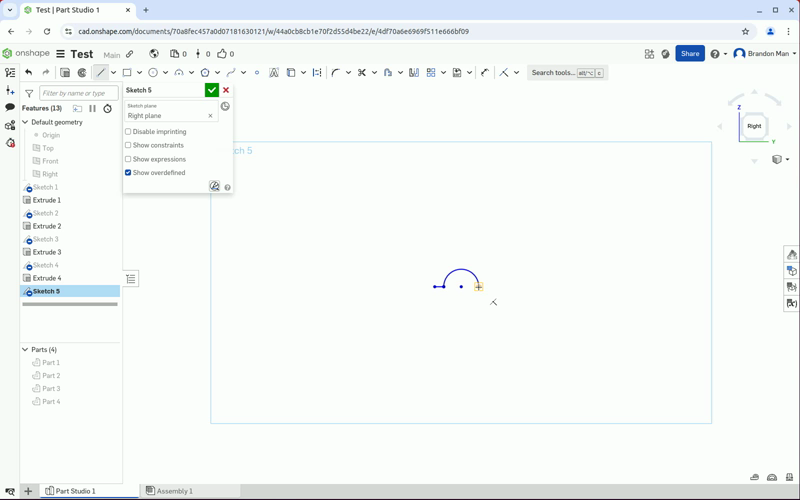
key_down(shift)
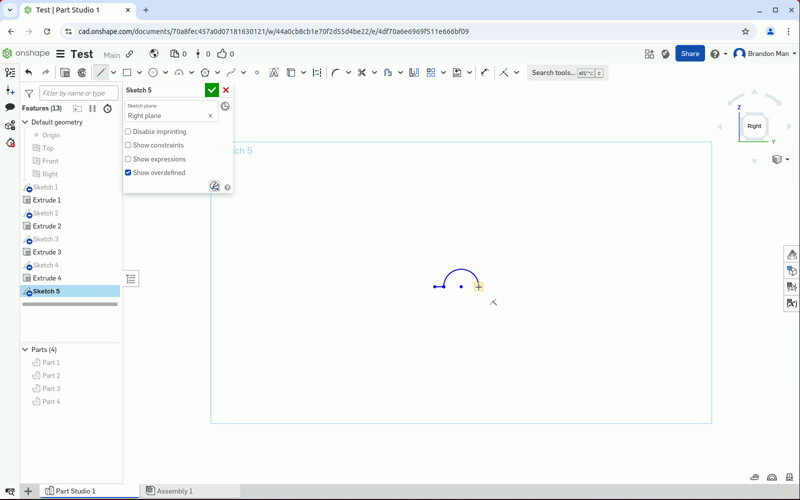
mouse_move(508, 286)
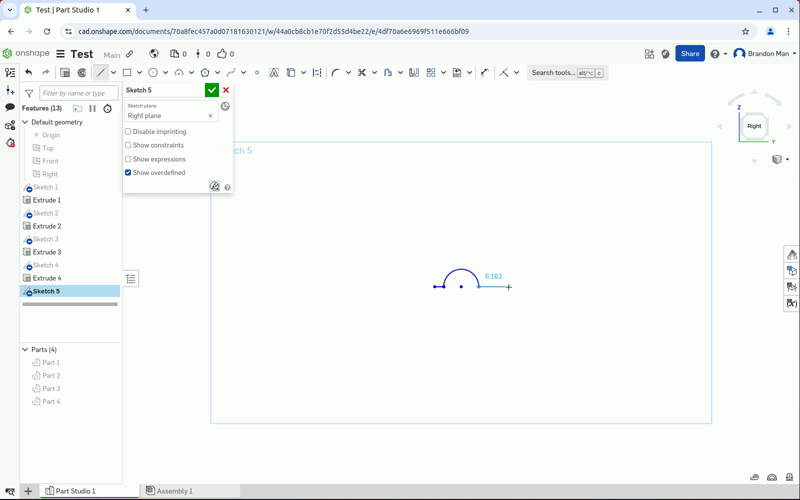
mouse_move(487, 286)
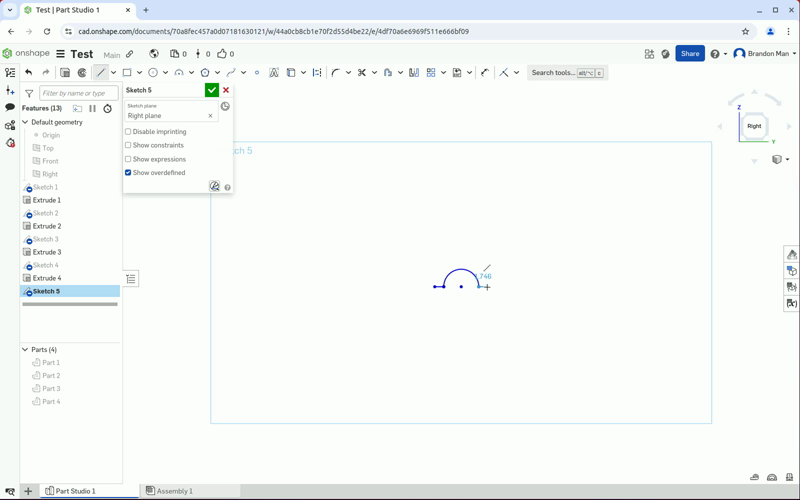
click(487, 286)
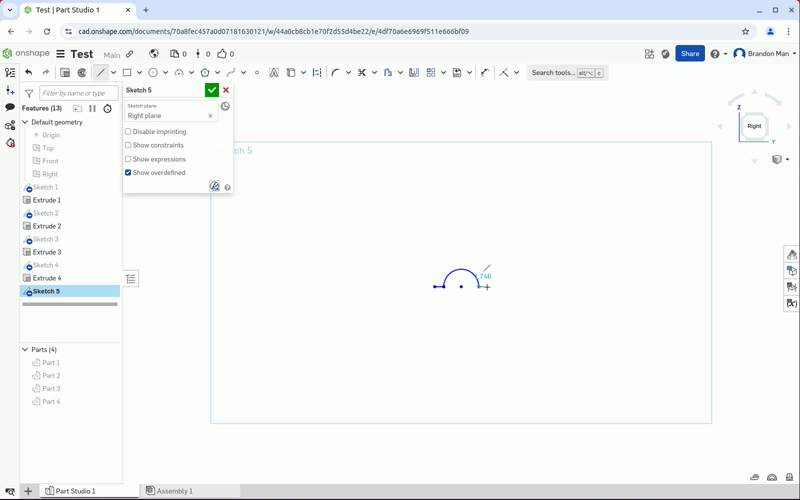
key_up(shift)
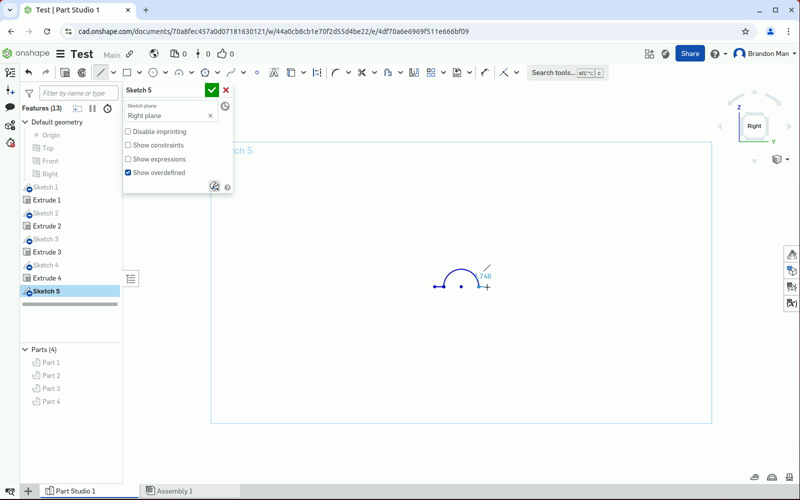
key(esc)
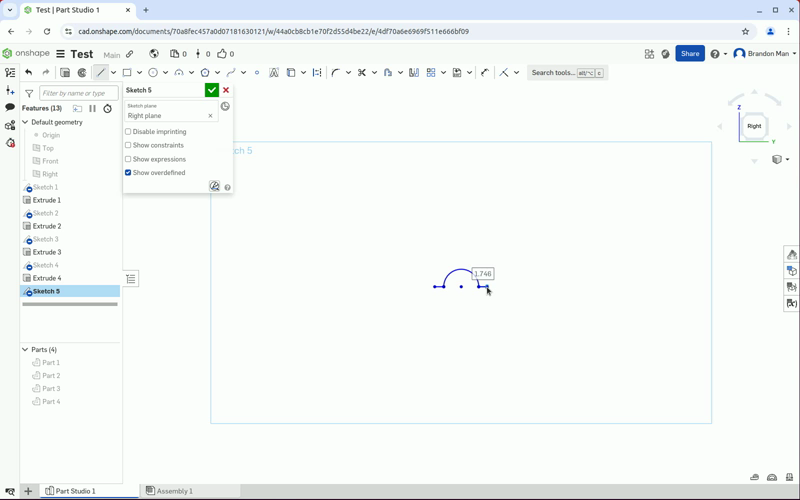
key(a)
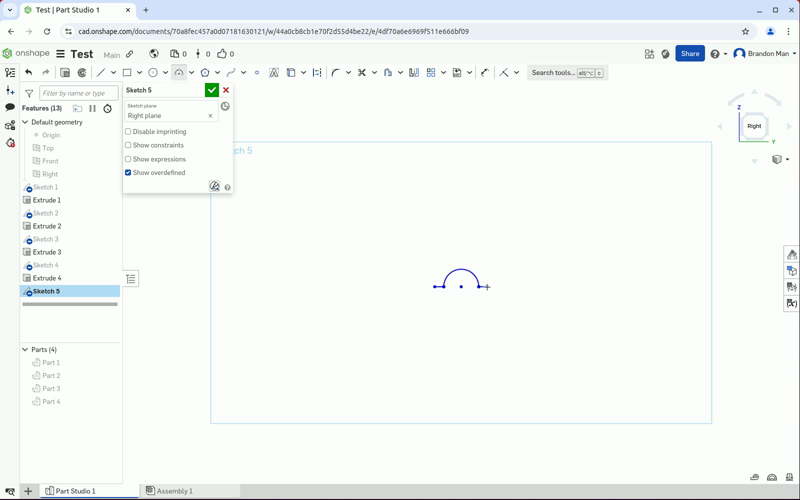
mouse_move(487, 286)
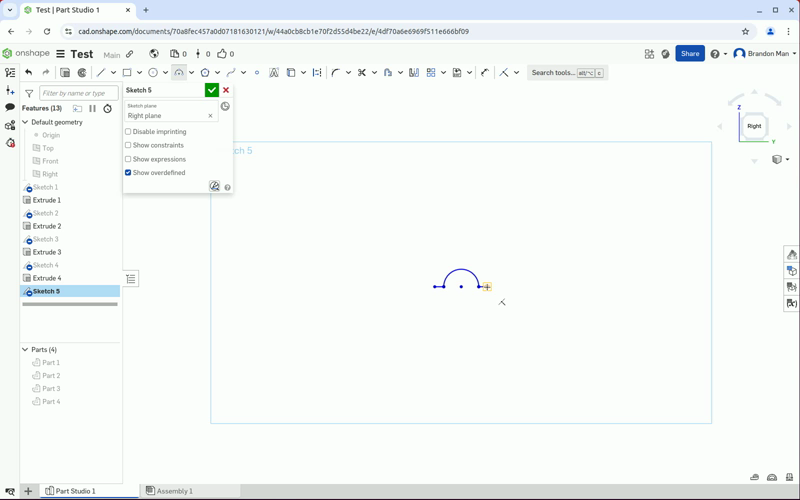
click(487, 286)
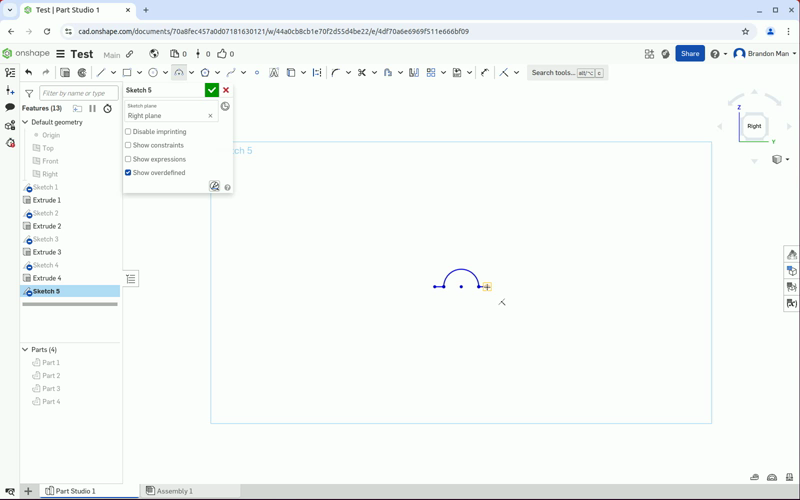
mouse_move(434, 286)
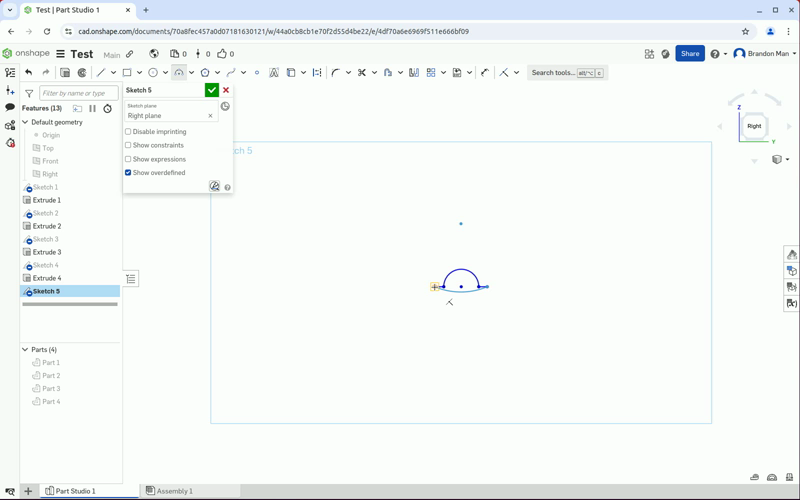
click(434, 286)
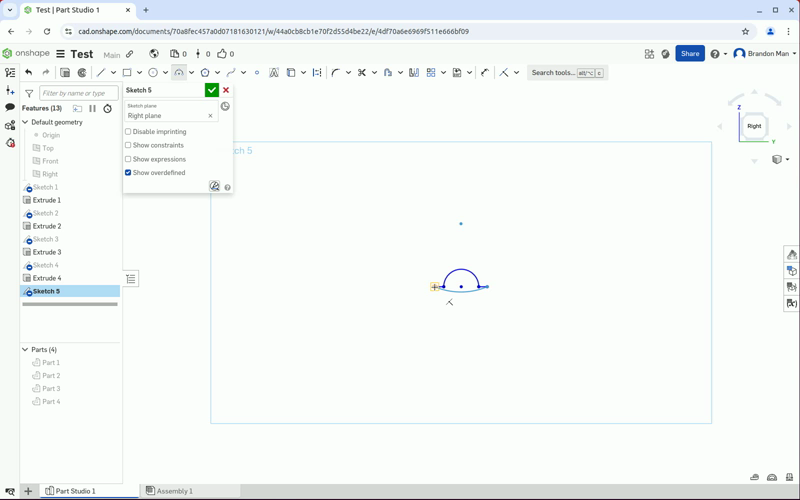
key_down(shift)
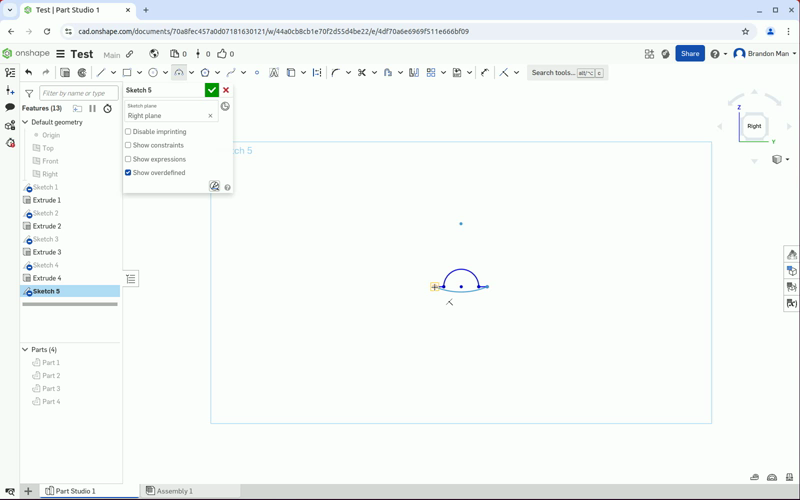
mouse_move(461, 260)
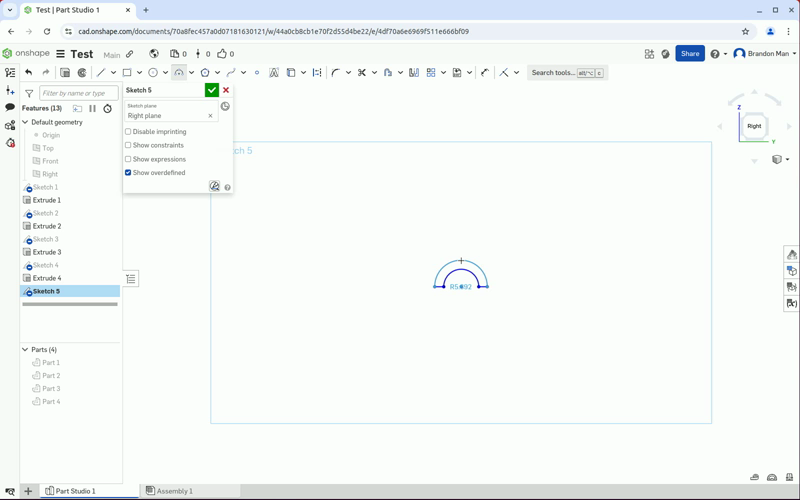
click(461, 260)
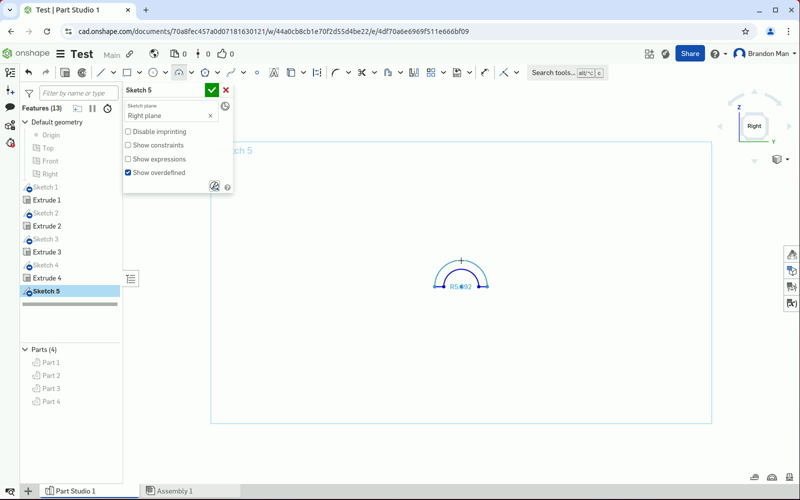
key_up(shift)
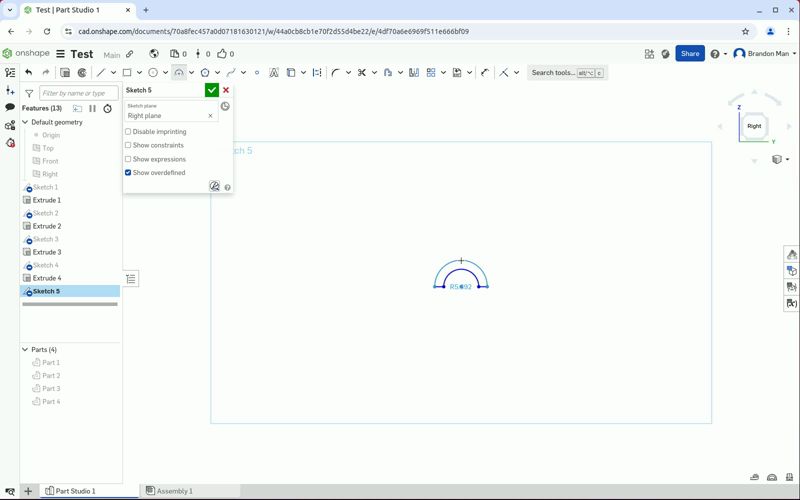
key(esc)
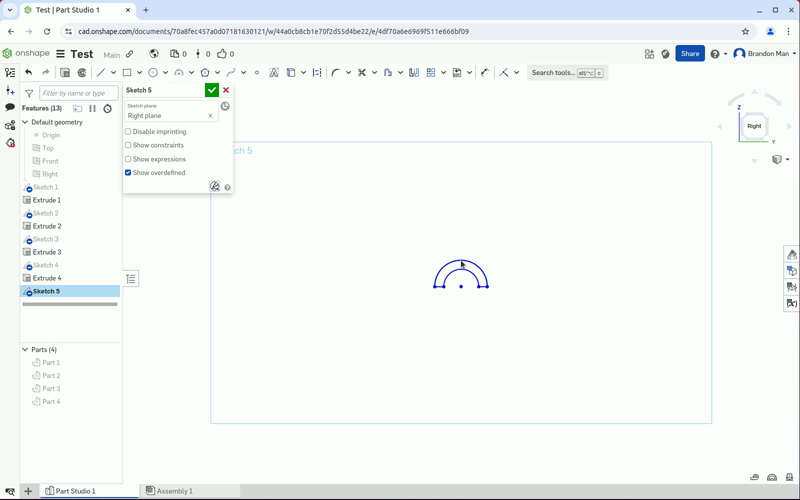
mouse_move(476, 285)
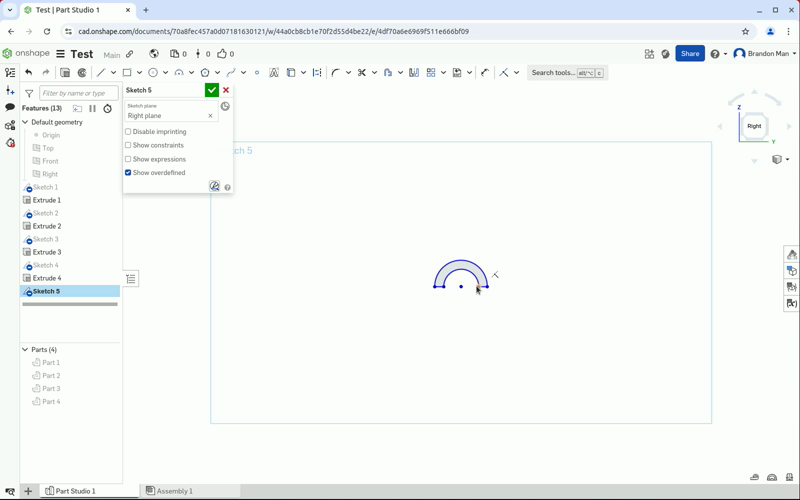
scroll(6)
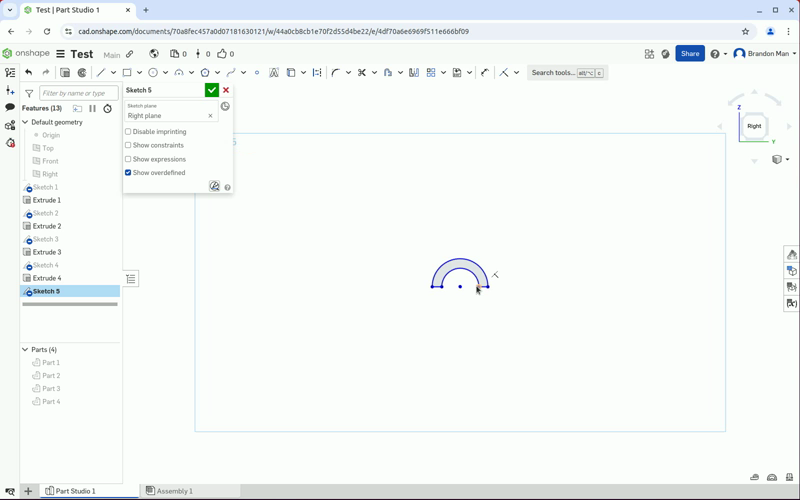
scroll(6)
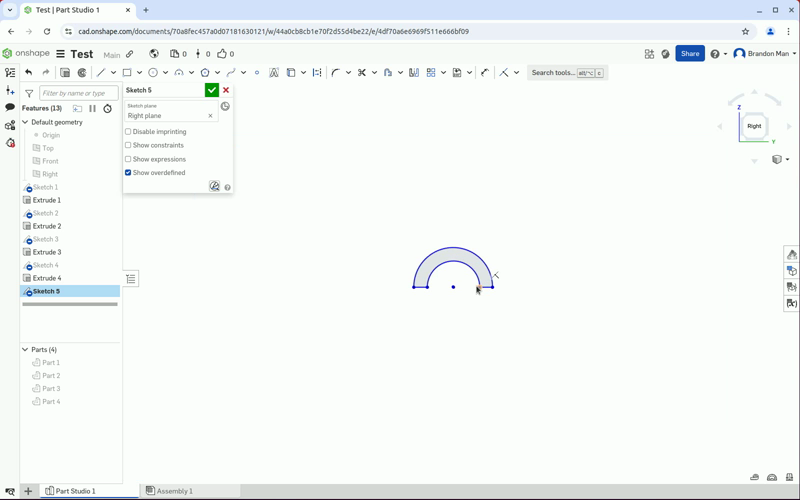
scroll(6)
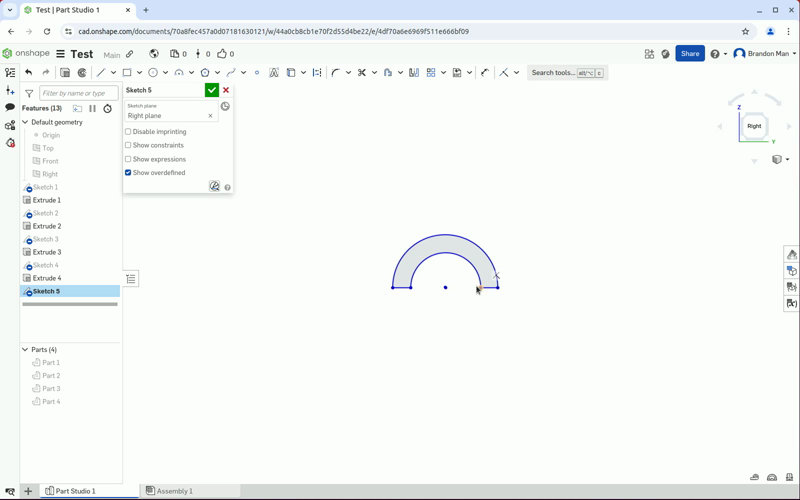
scroll(6)
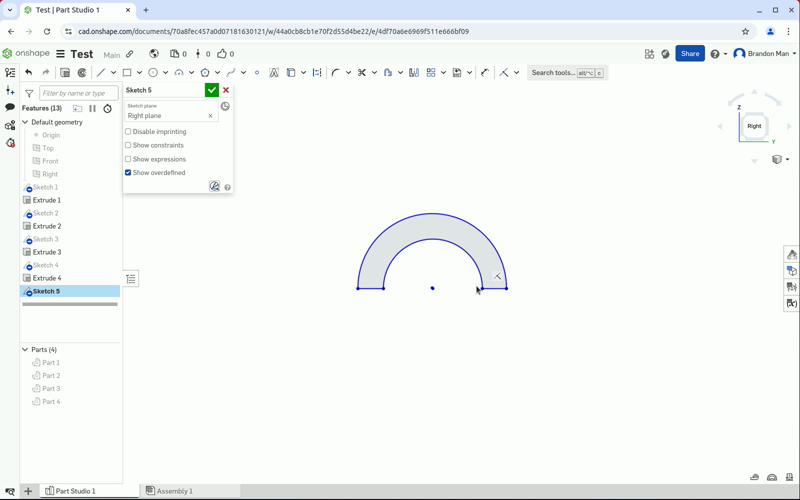
scroll(6)
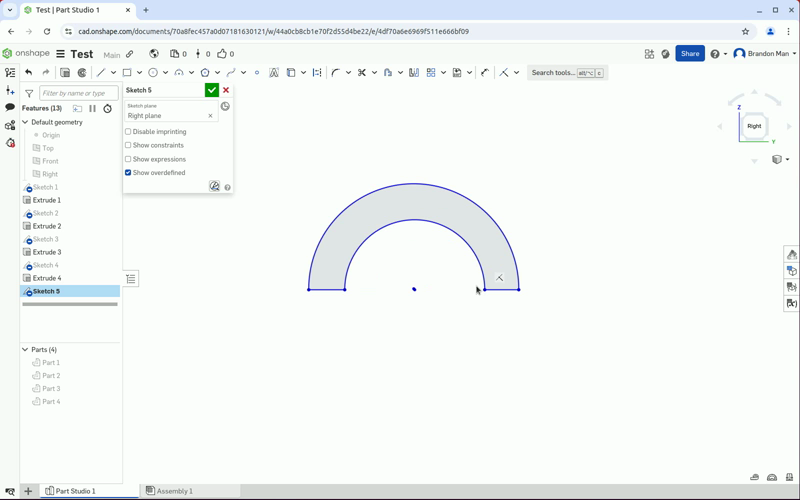
scroll(6)
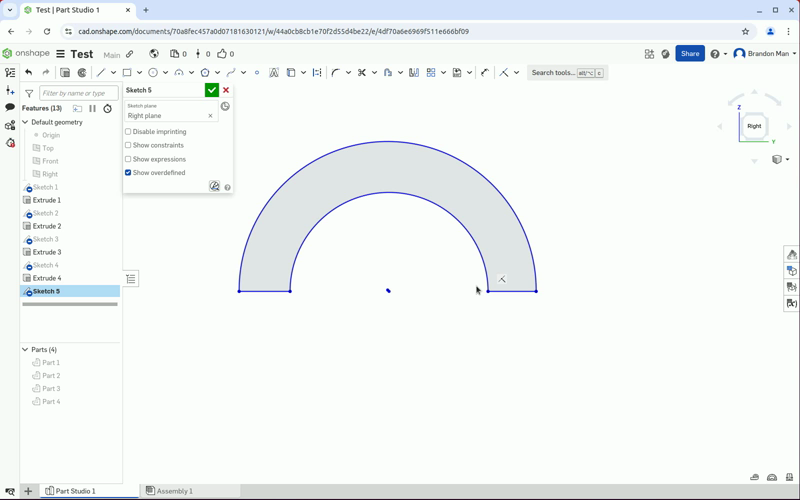
scroll(6)
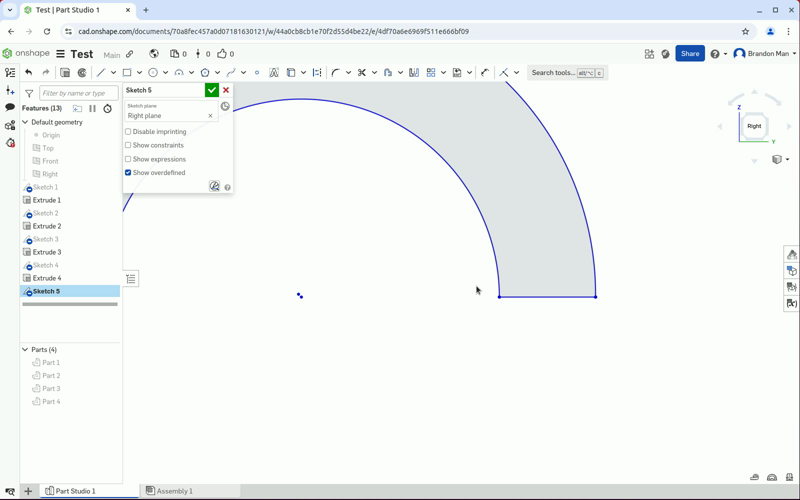
click(476, 285)
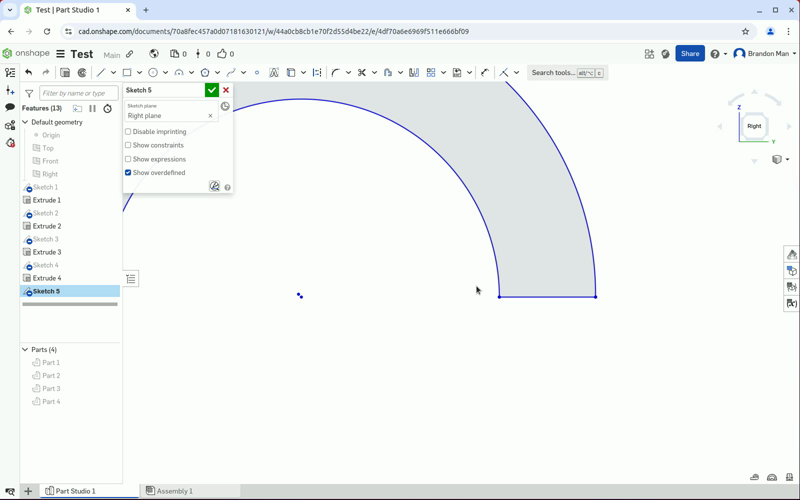
scroll(-6)
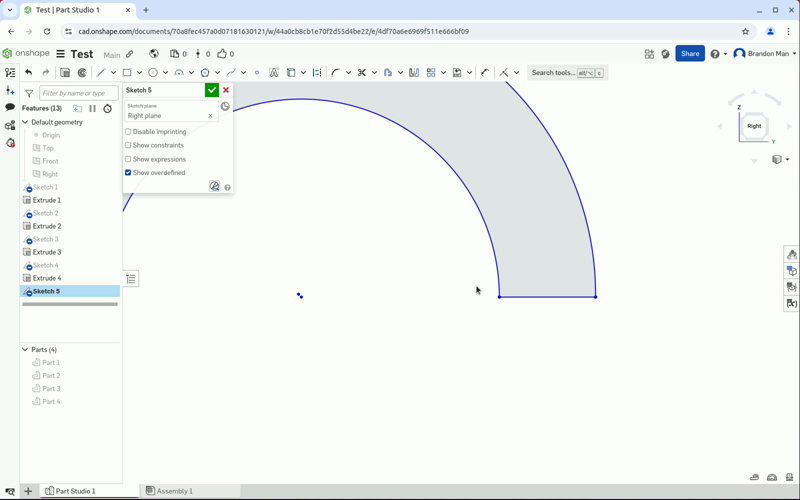
scroll(-6)
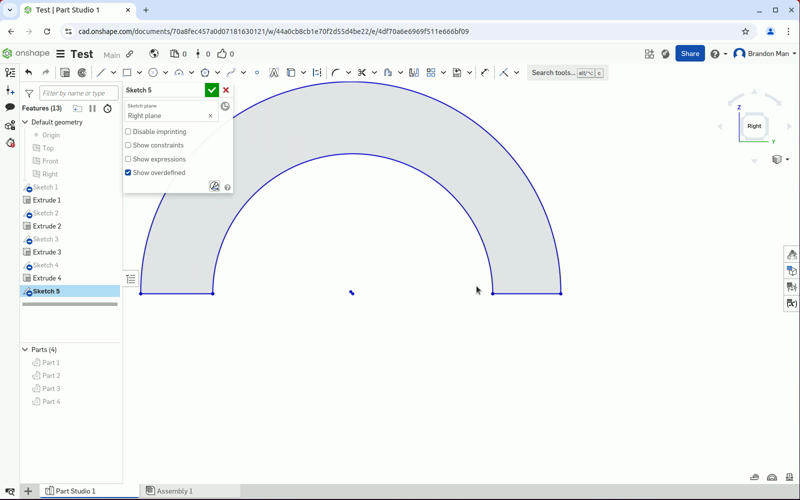
scroll(-6)
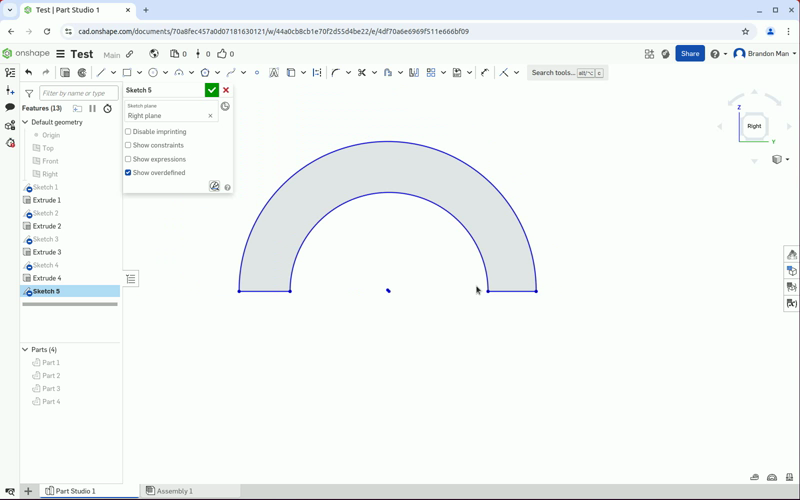
scroll(-6)
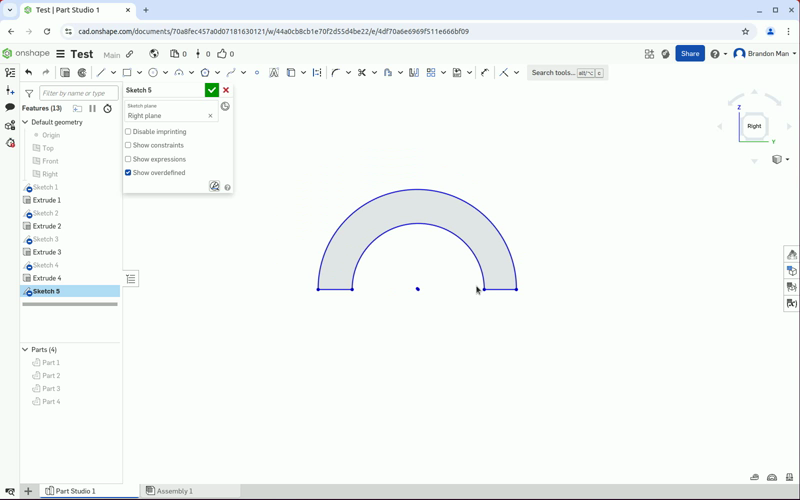
scroll(-6)
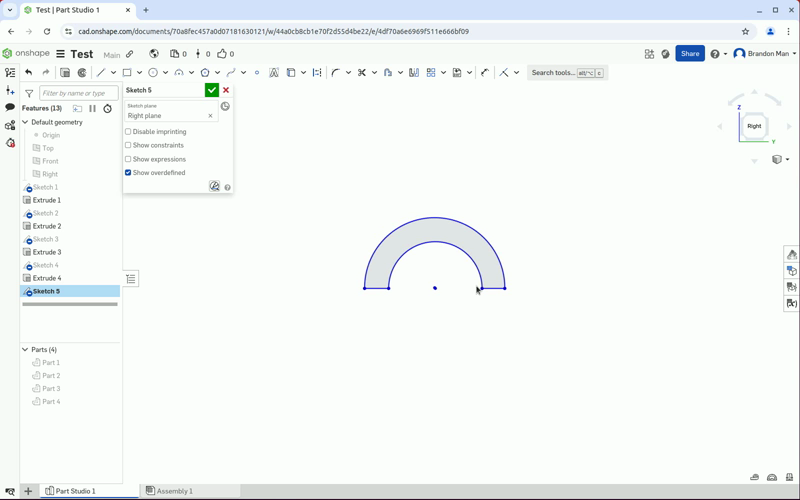
scroll(-6)
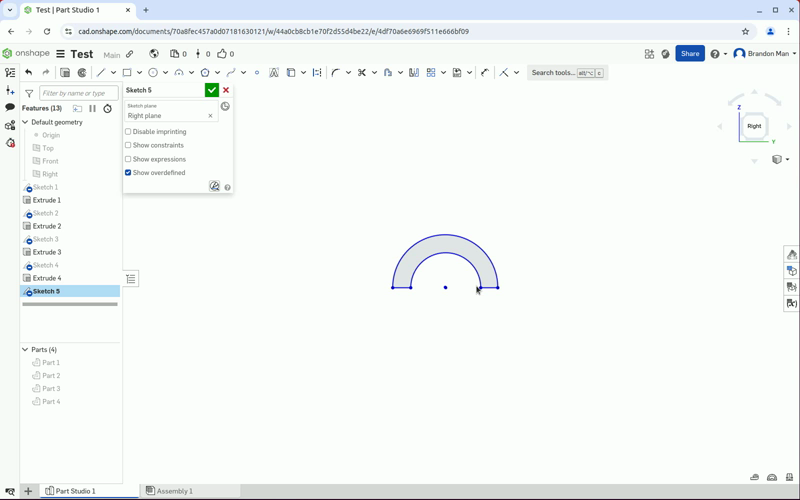
scroll(-6)
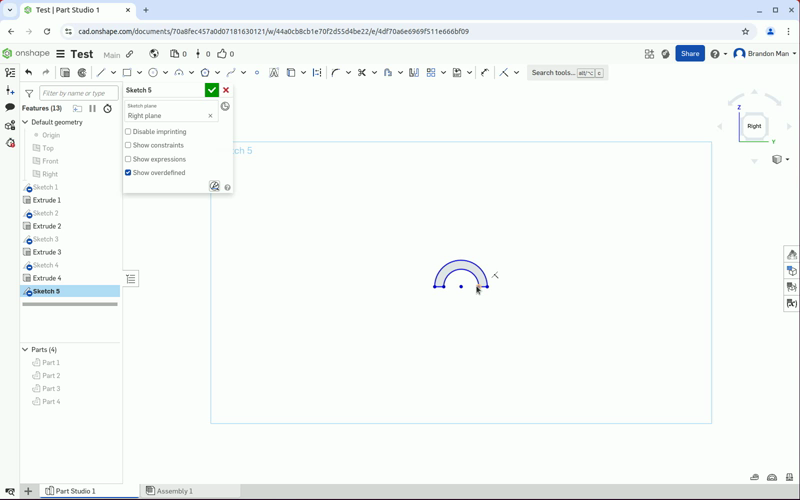
mouse_move(73, 352)
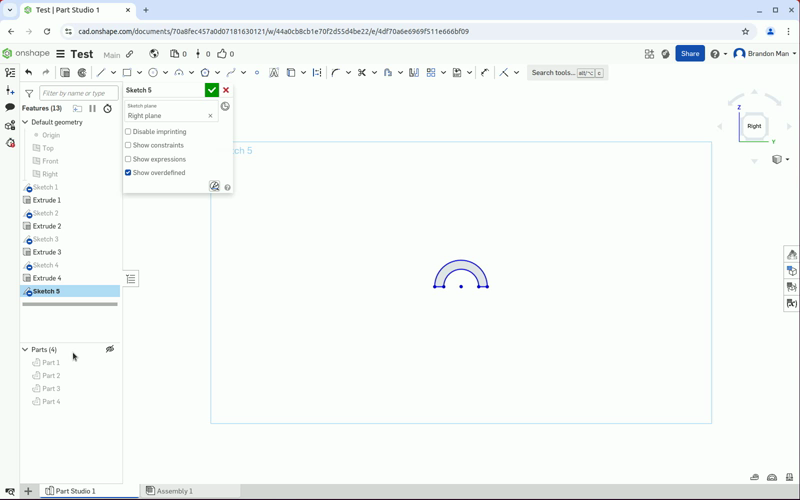
key(shift+y)
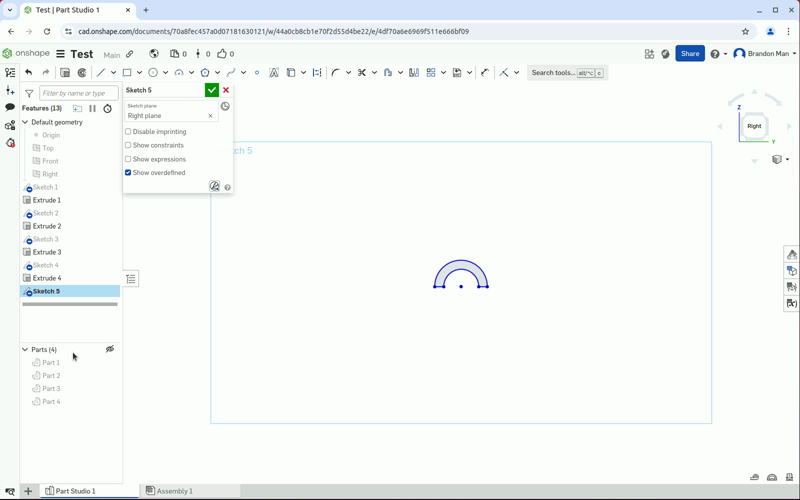
key(shift+e)
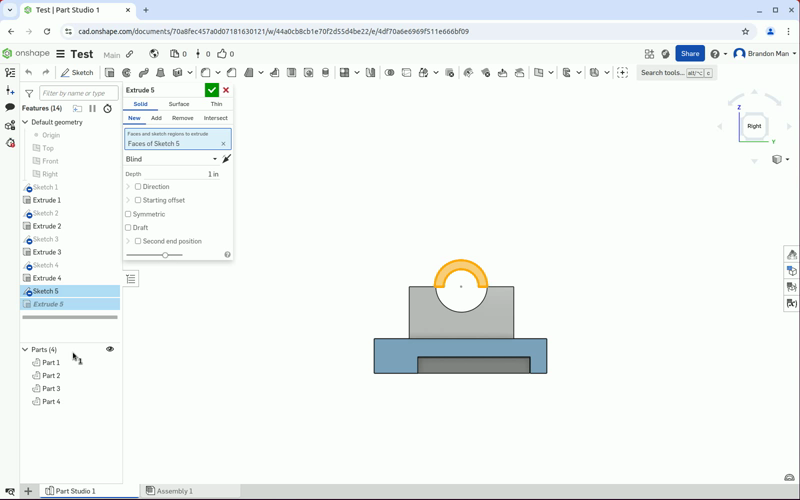
mouse_move(143, 106)
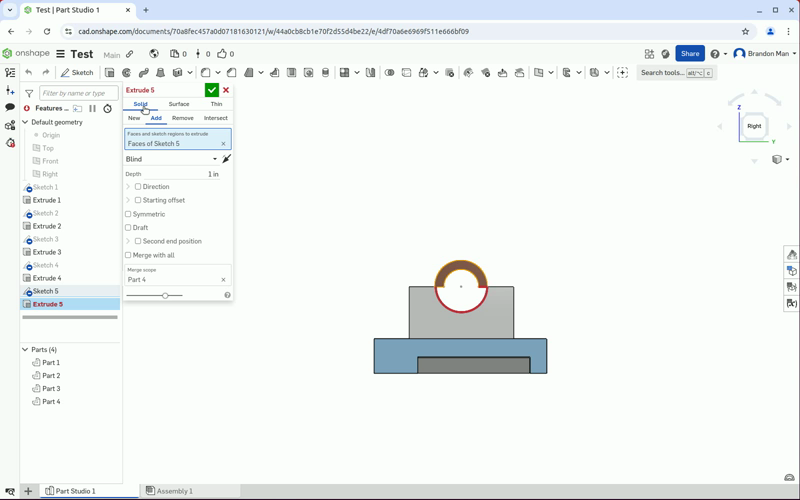
click(143, 106)
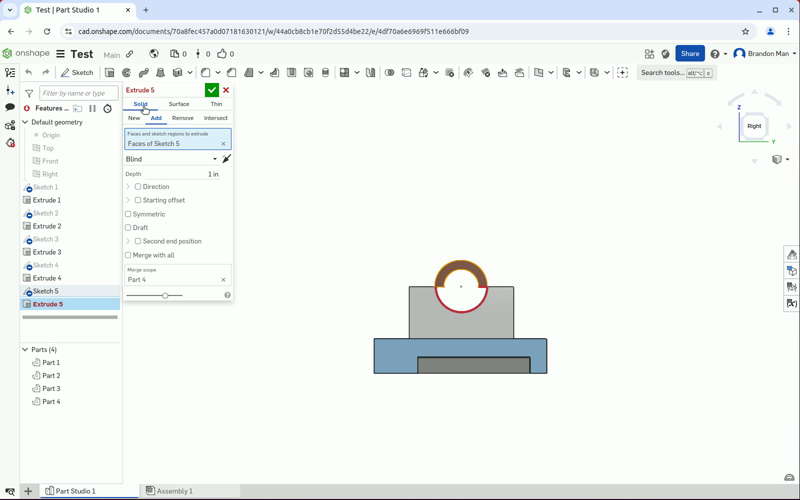
mouse_move(137, 120)
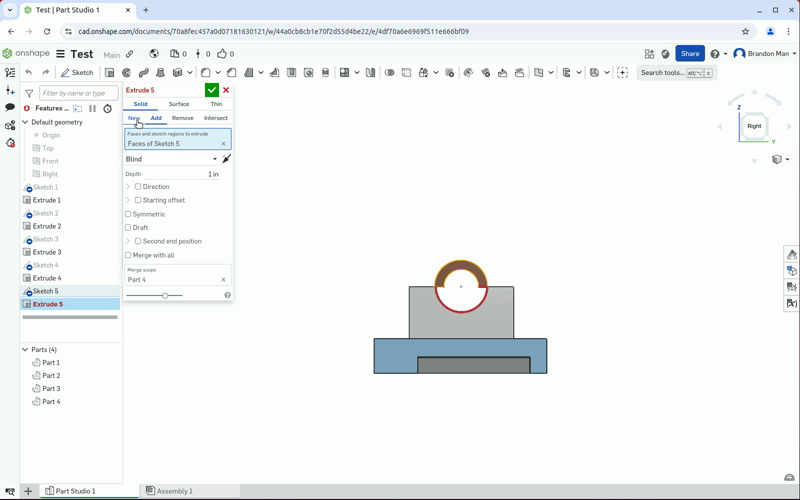
click(137, 120)
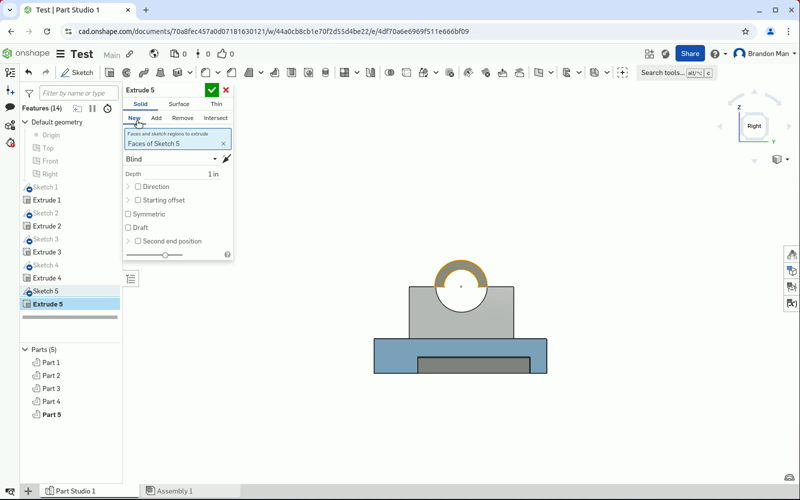
key(tab, 4)
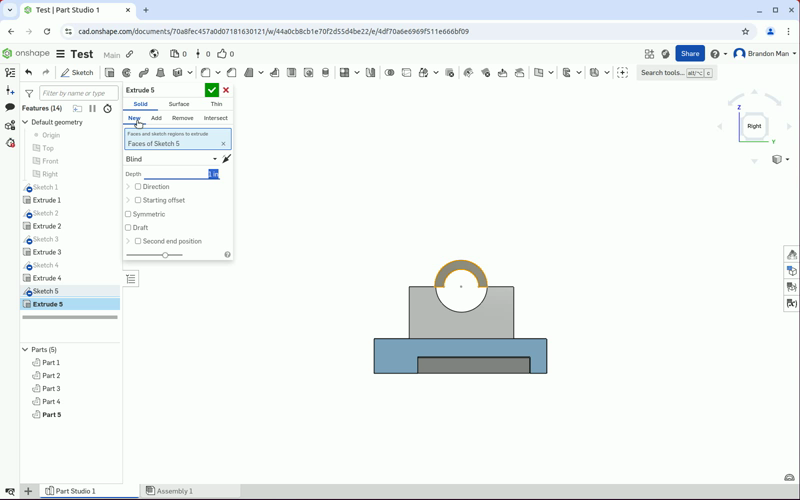
text(21.423)
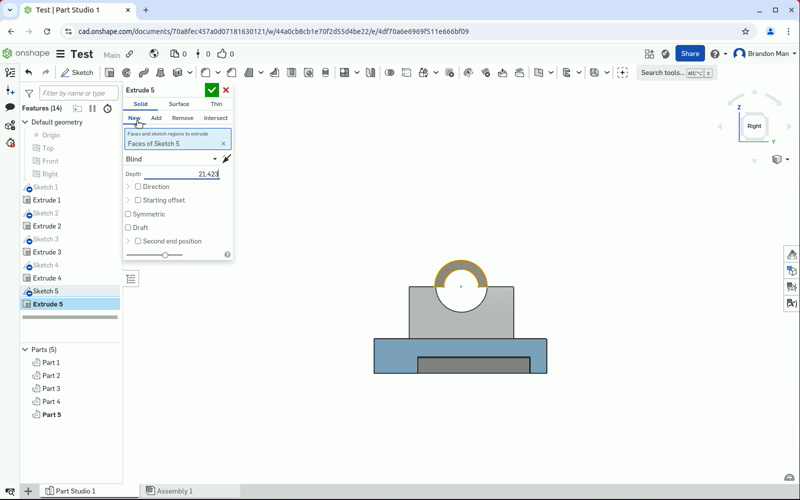
key(enter)
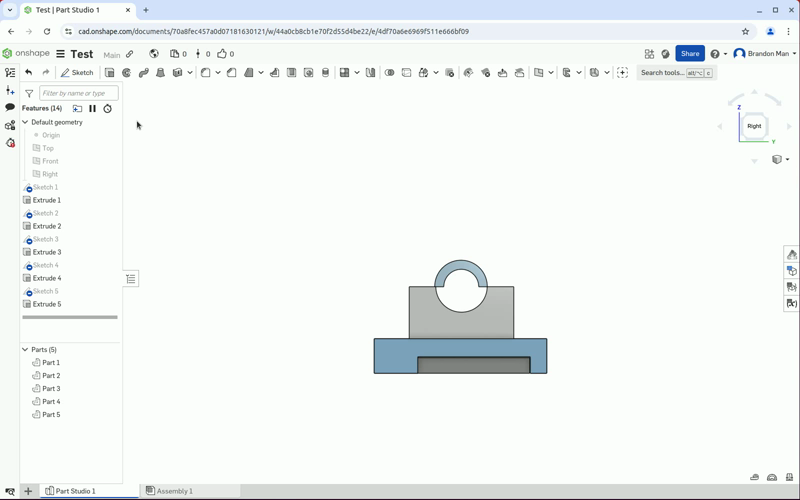
key(shift+h)
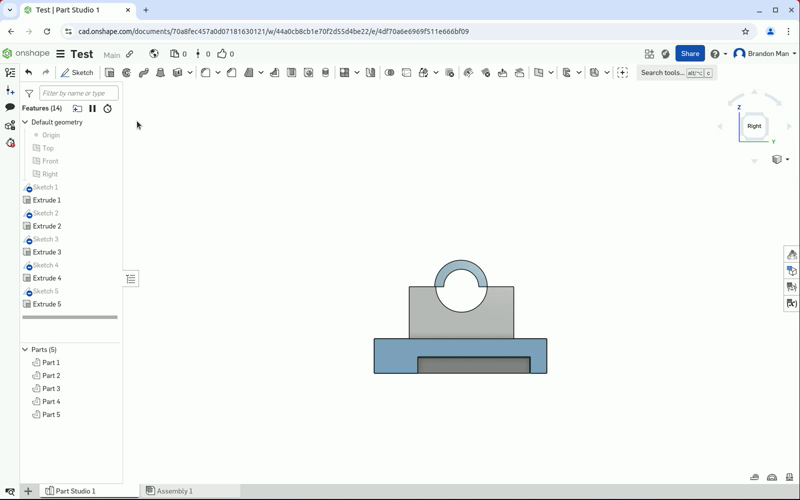
key(shift+h)
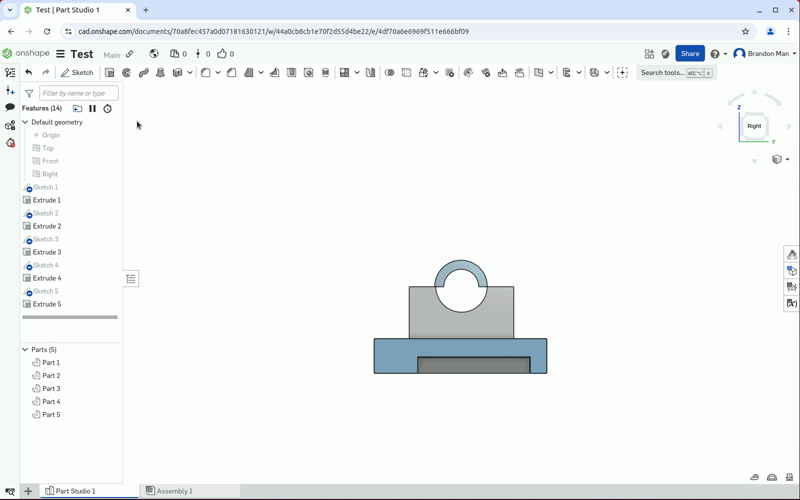
mouse_move(73, 189)
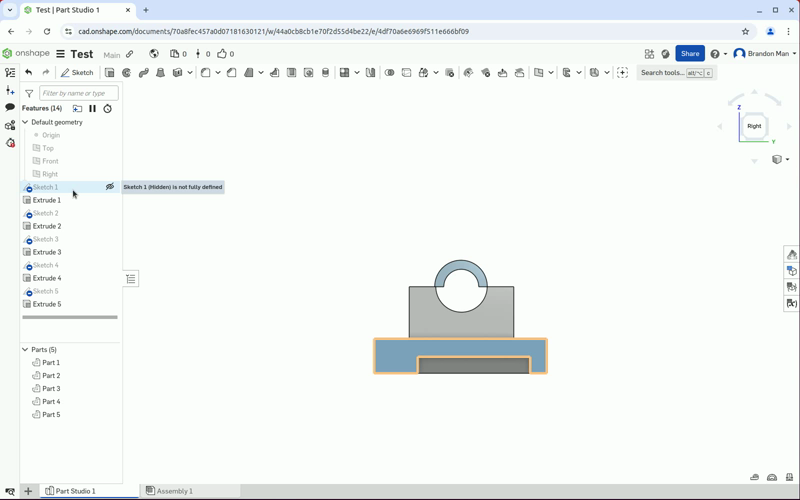
click(73, 189)
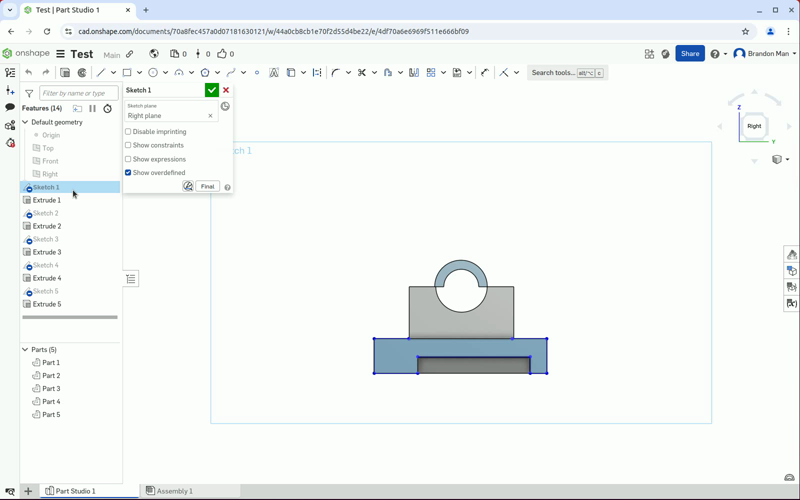
mouse_move(229, 92)
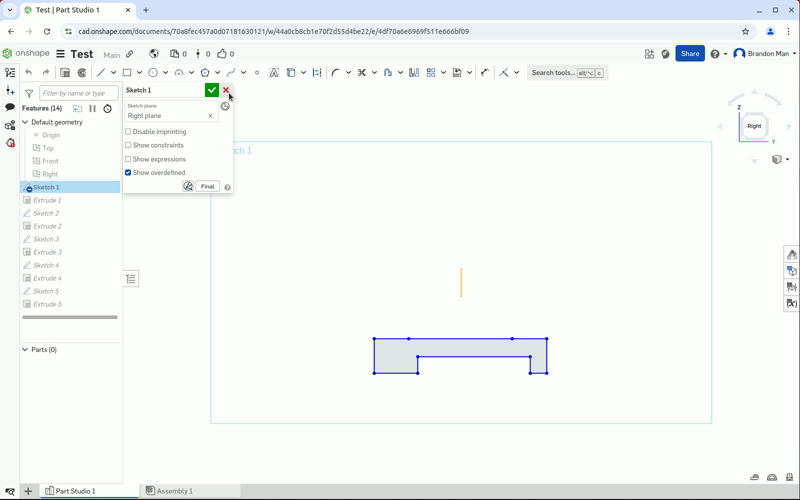
click(229, 92)
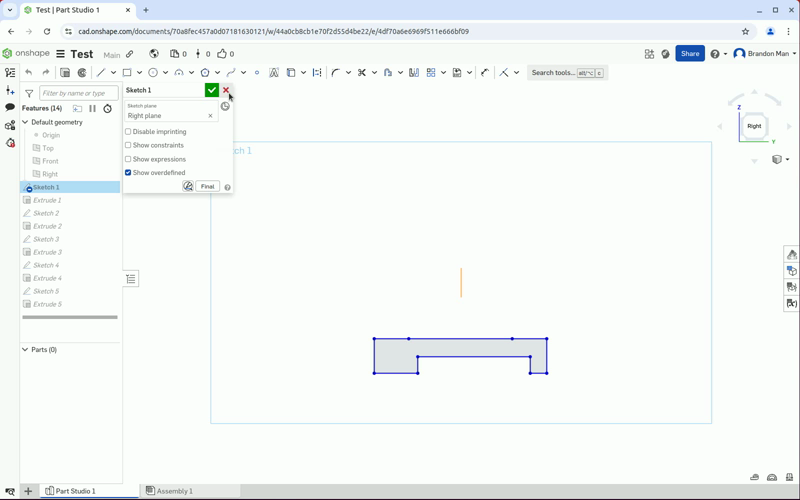
key(shift+s)
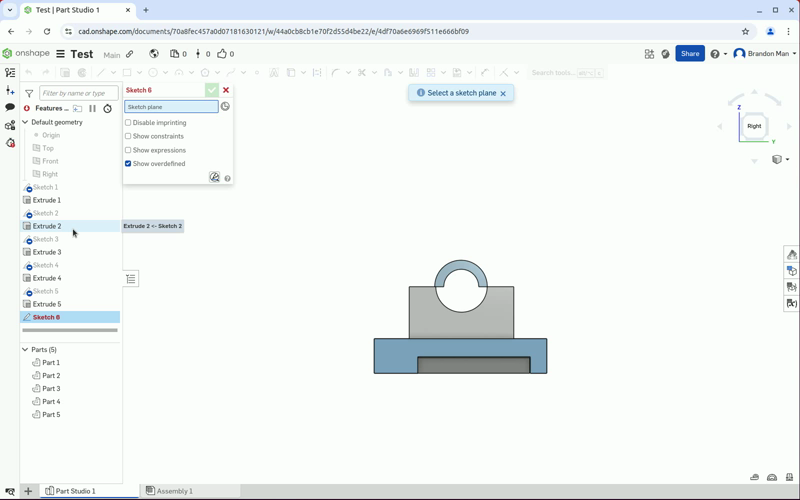
scroll(3)
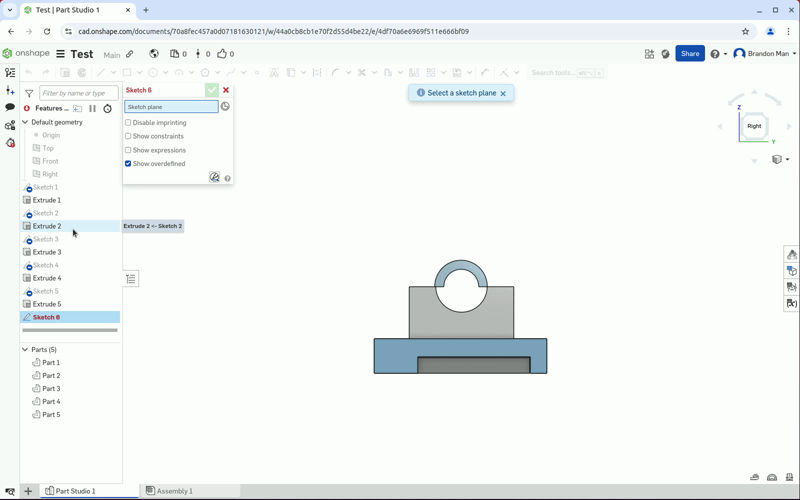
mouse_move(73, 176)
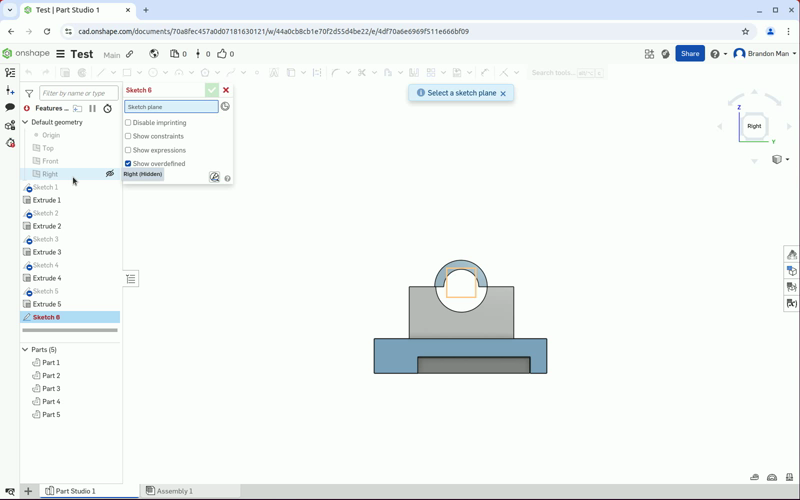
click(73, 176)
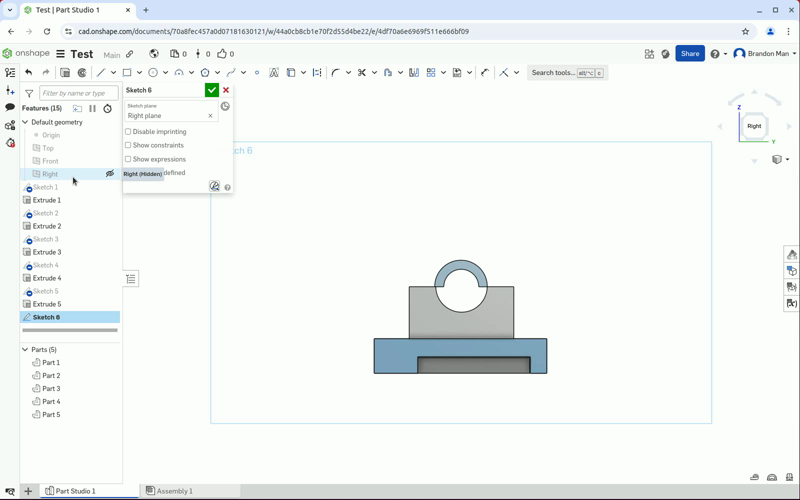
mouse_move(73, 352)
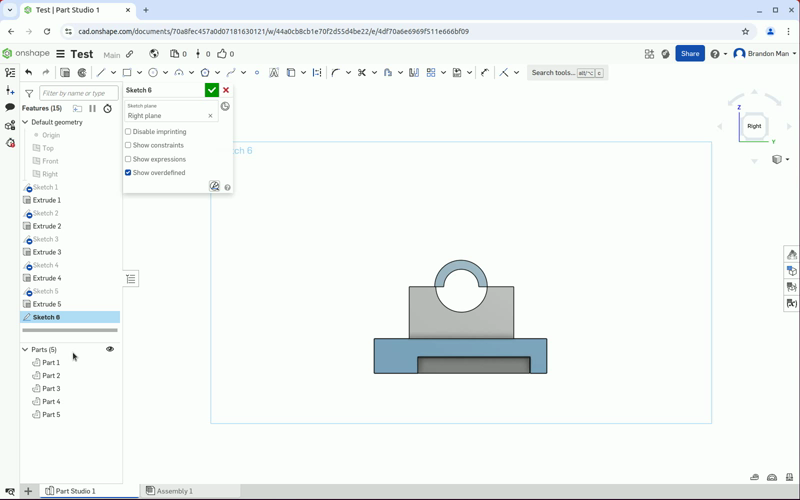
key(y)
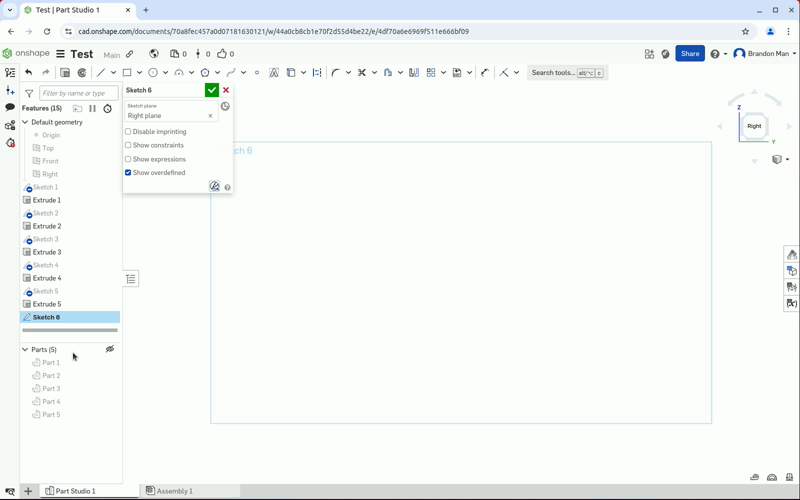
key(a)
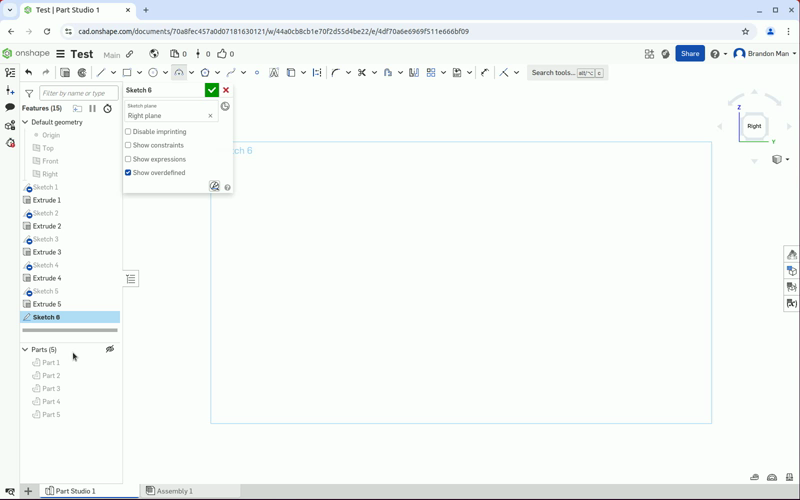
key_down(shift)
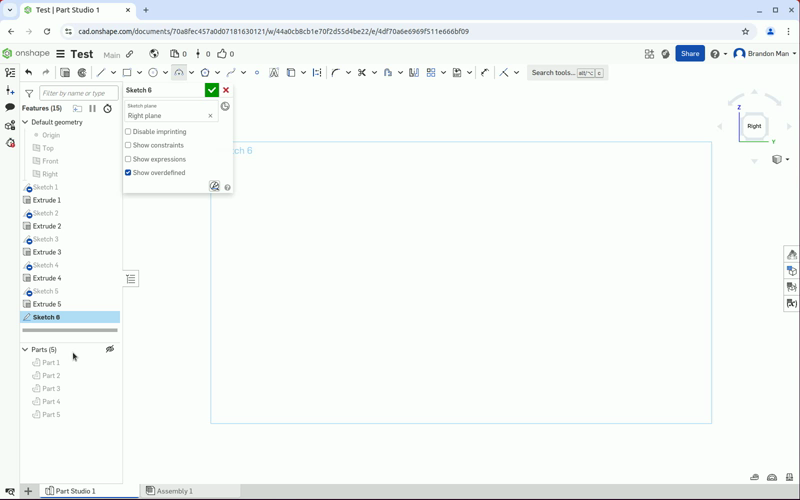
mouse_move(434, 286)
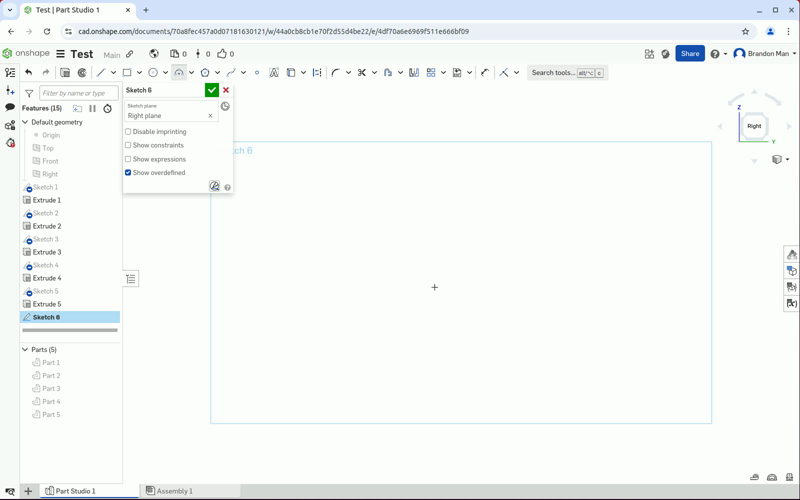
click(434, 286)
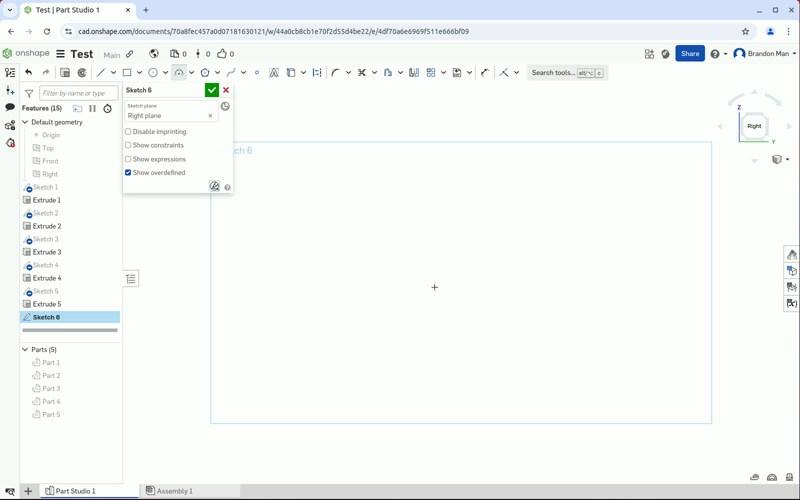
key_up(shift)
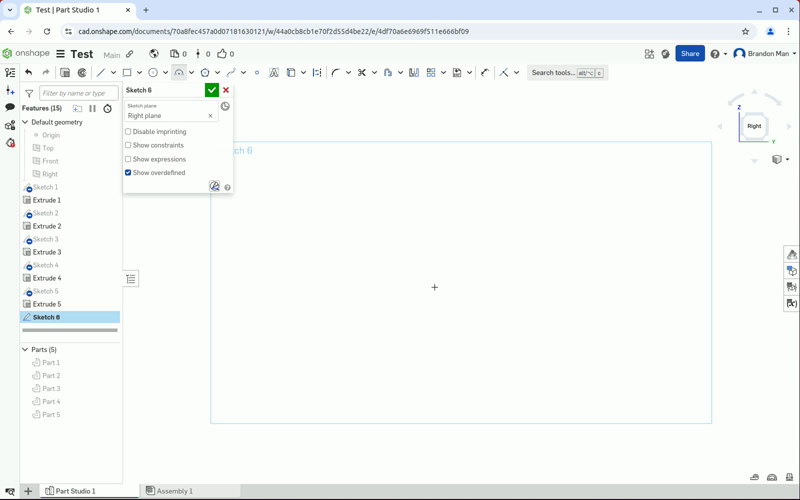
key_down(shift)
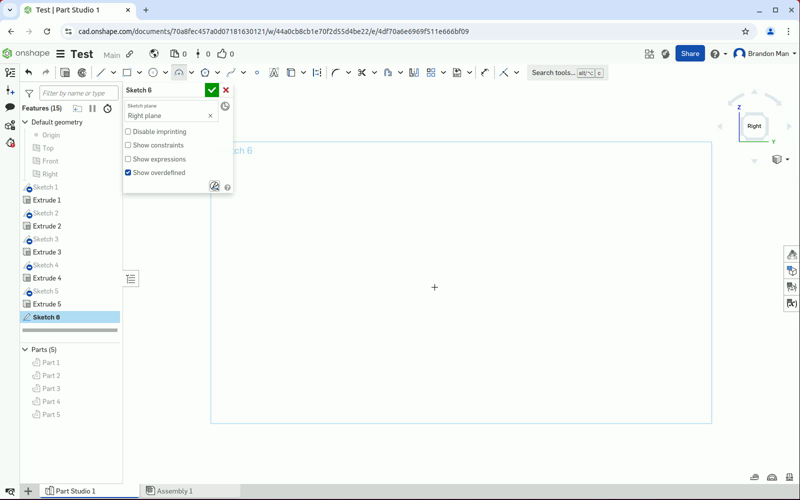
mouse_move(487, 286)
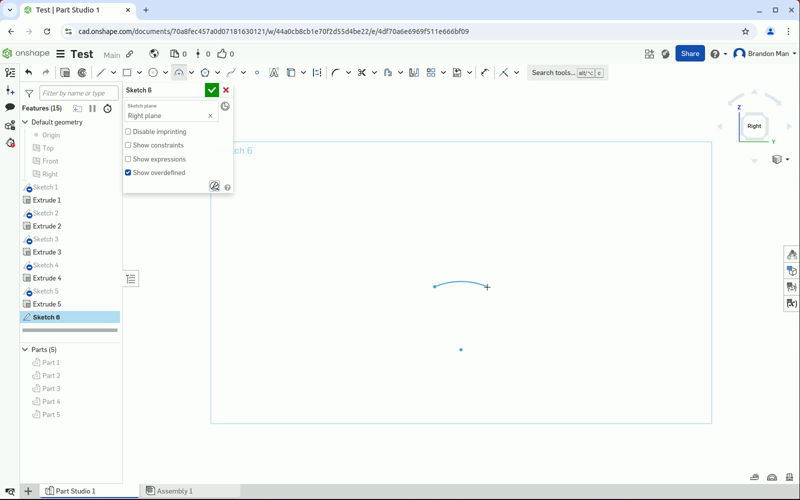
click(487, 286)
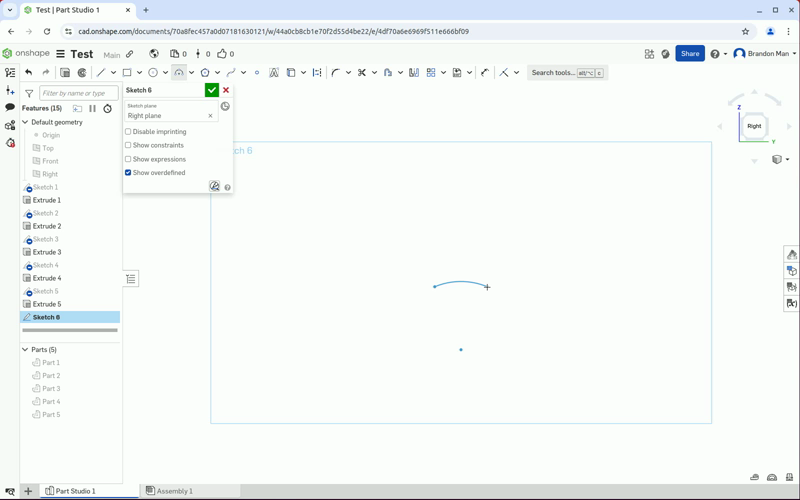
mouse_move(461, 312)
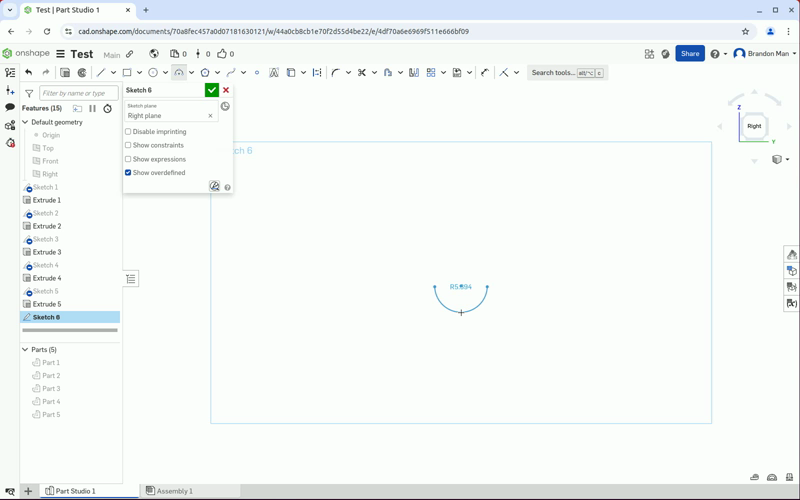
click(461, 312)
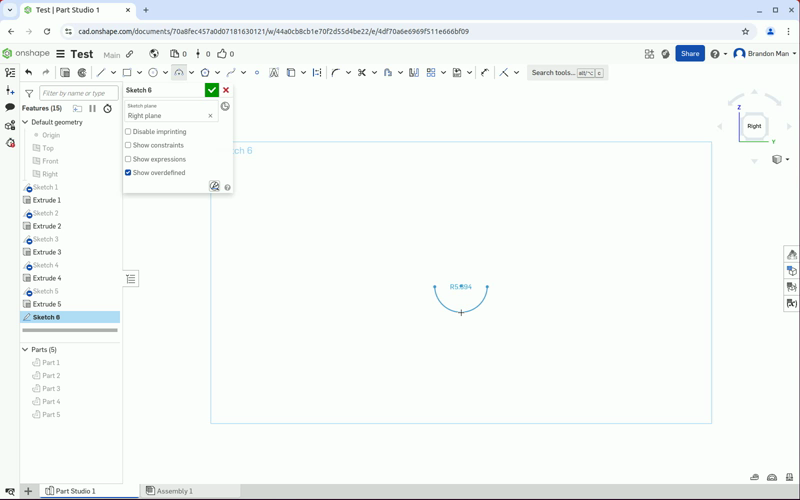
key_up(shift)
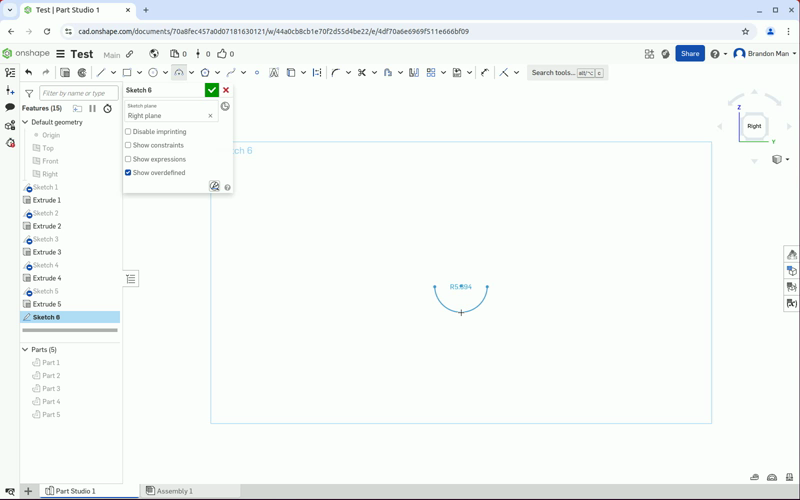
key(esc)
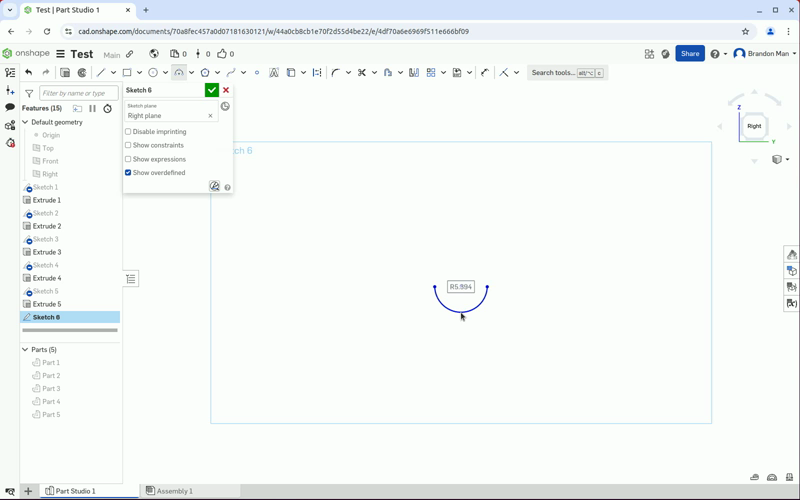
key(l)
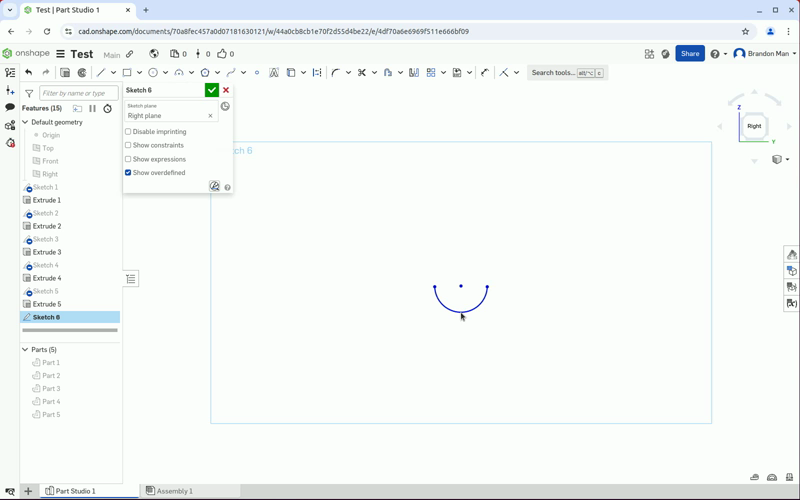
mouse_move(487, 286)
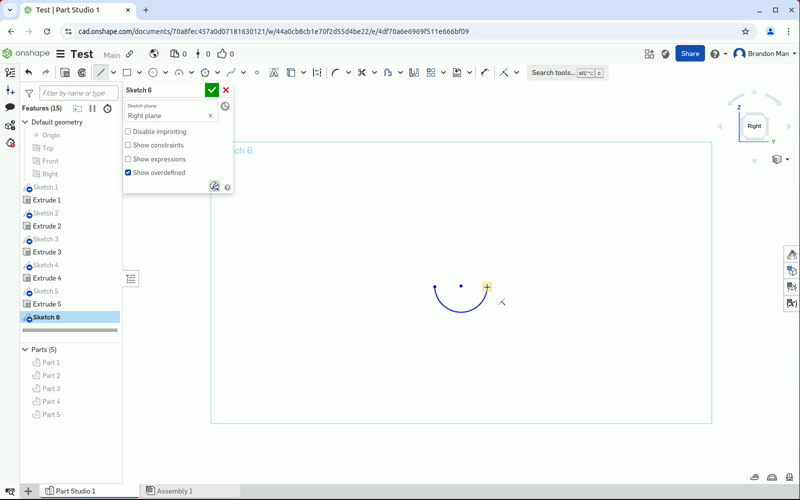
click(487, 286)
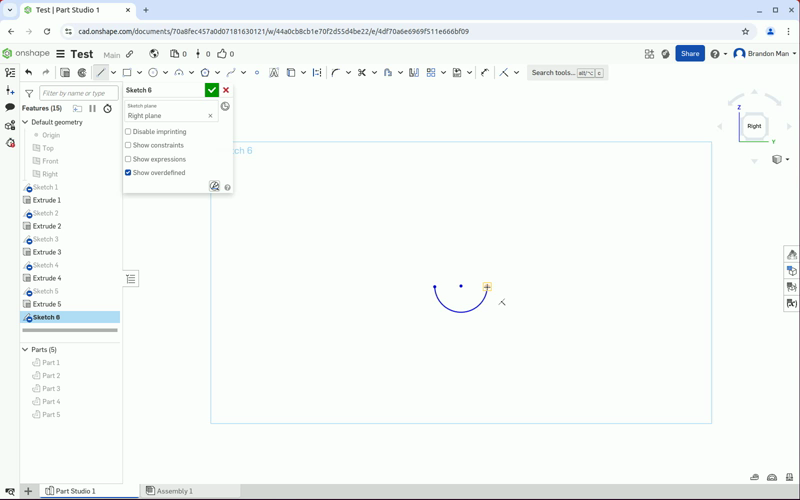
key_down(shift)
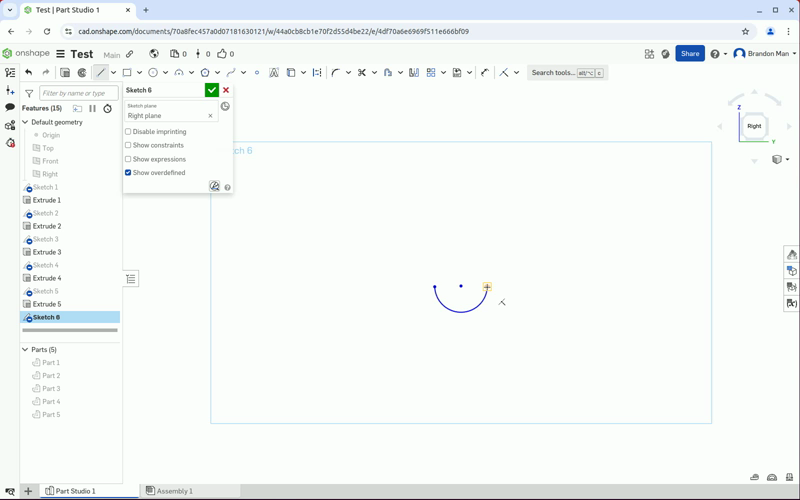
mouse_move(517, 286)
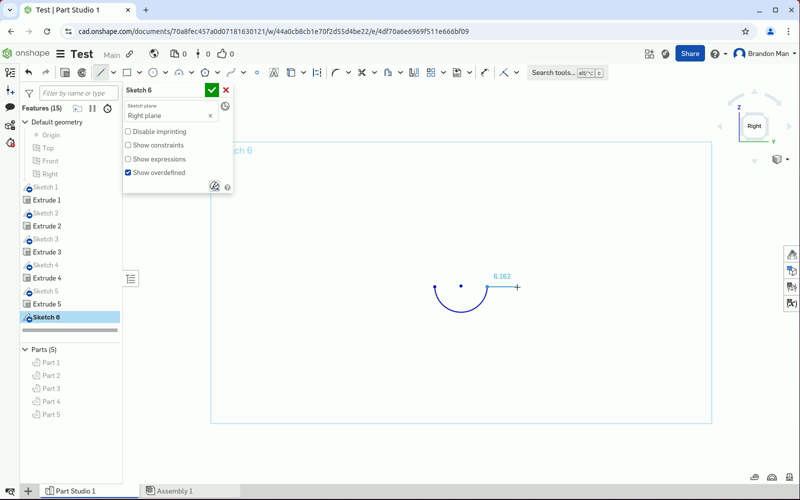
mouse_move(478, 286)
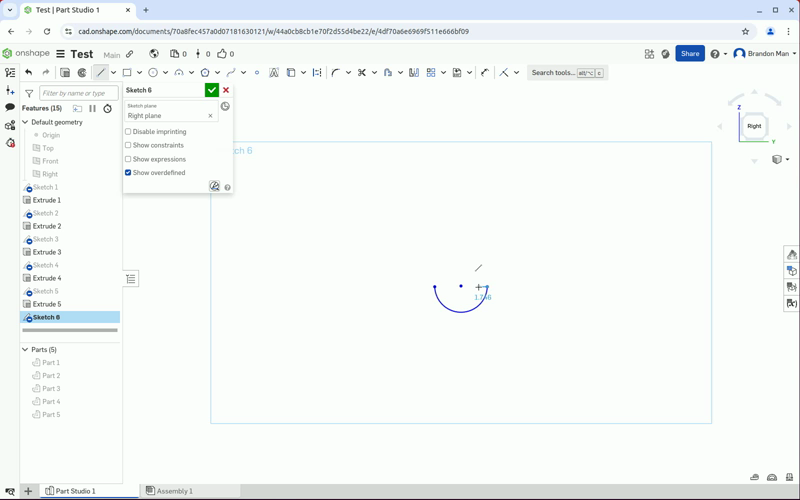
click(478, 286)
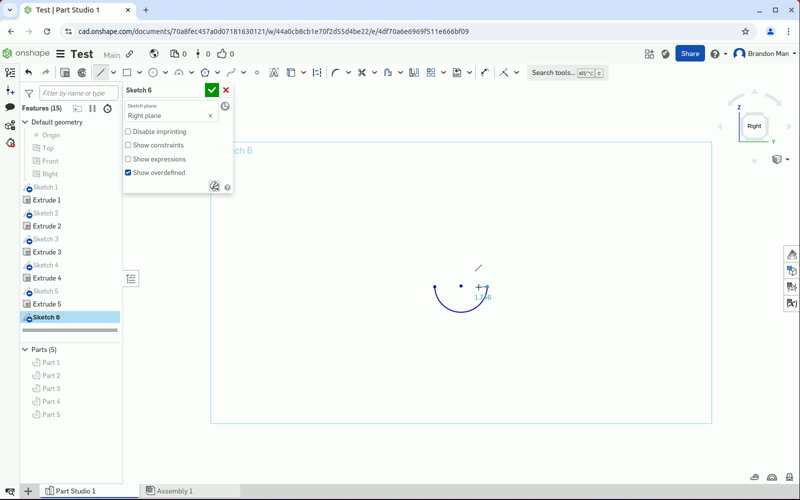
key_up(shift)
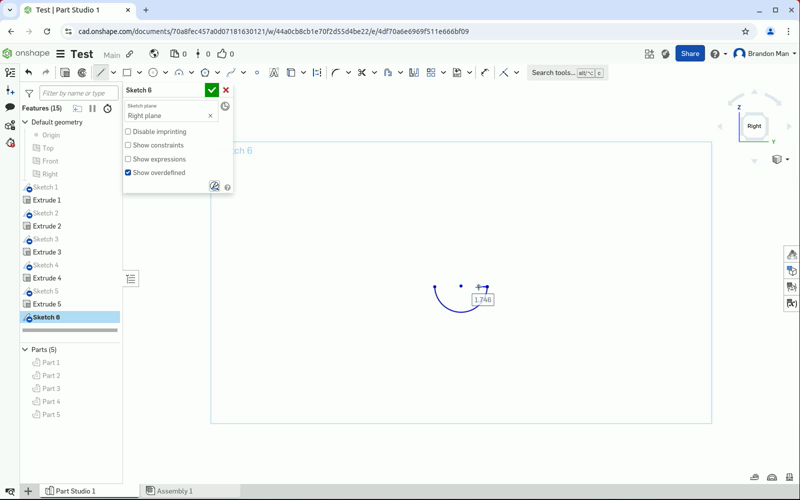
key(esc)
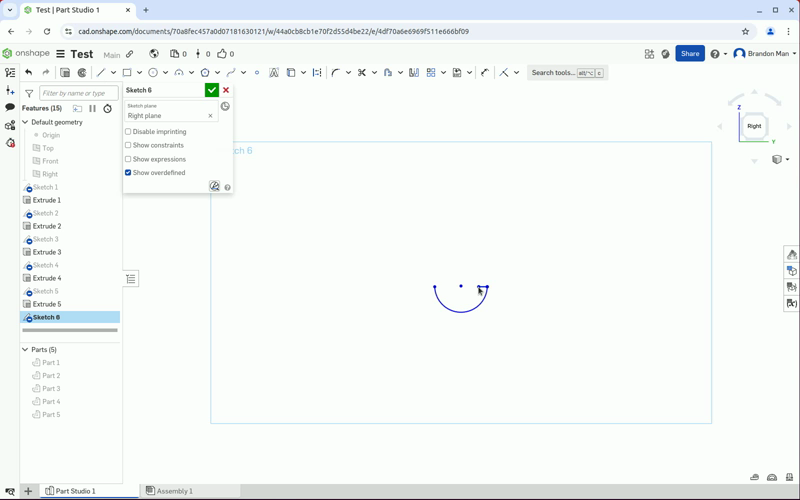
key(a)
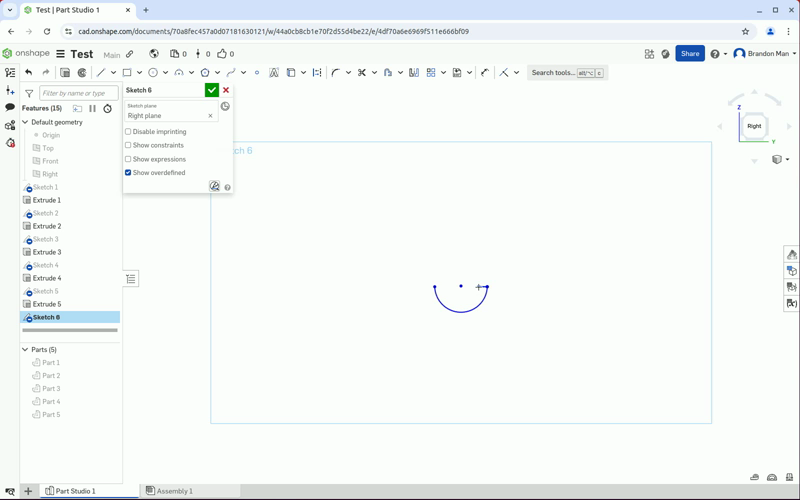
mouse_move(478, 286)
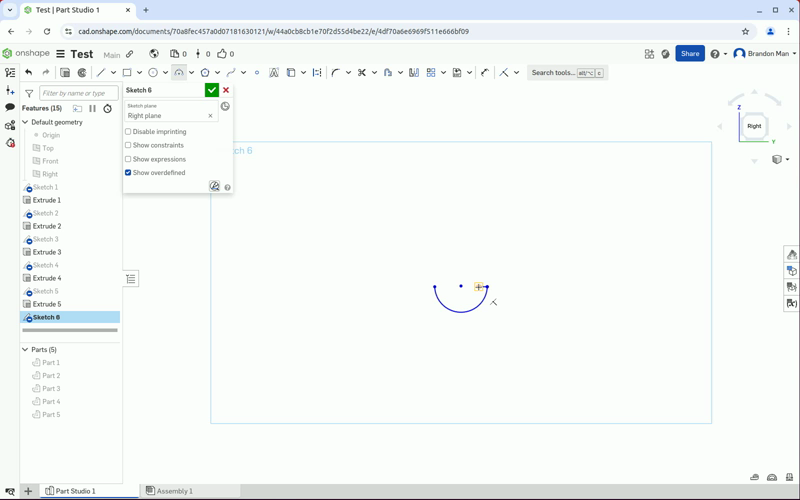
click(478, 286)
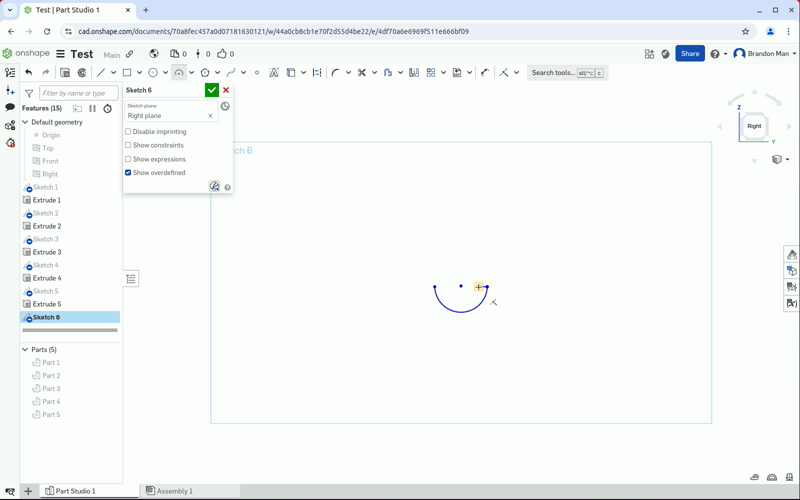
key_down(shift)
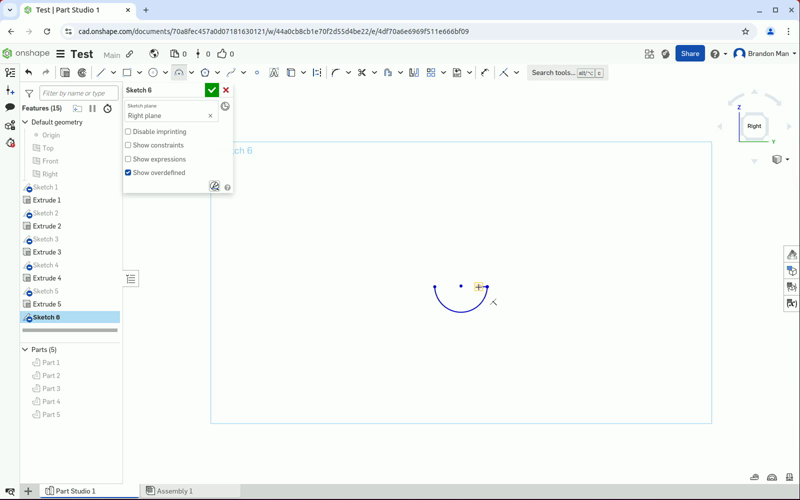
mouse_move(443, 286)
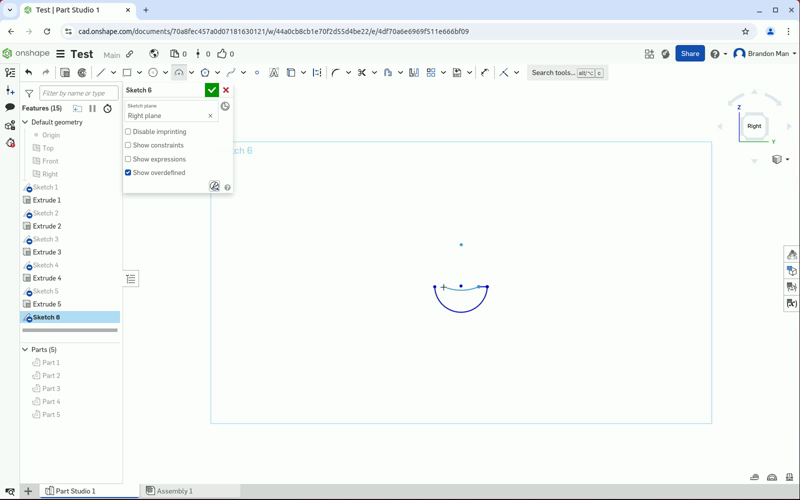
click(443, 286)
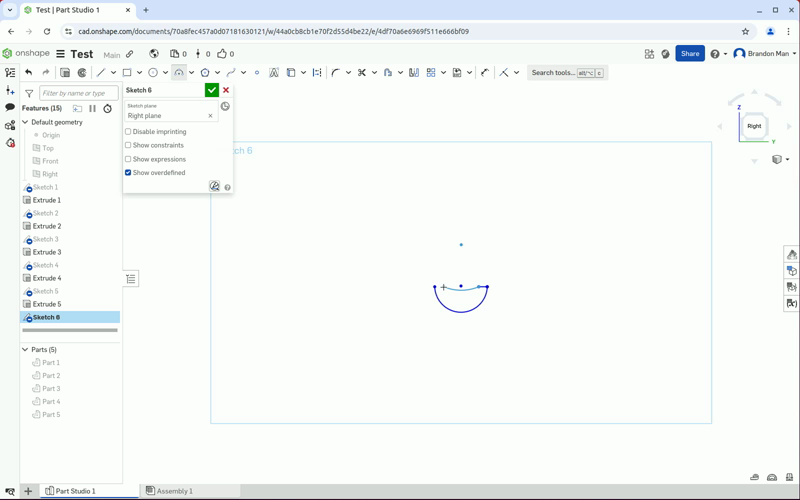
mouse_move(461, 303)
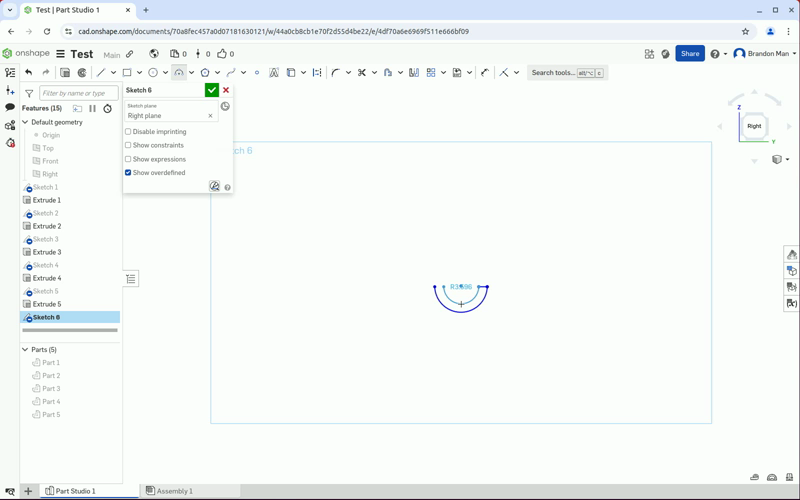
click(461, 303)
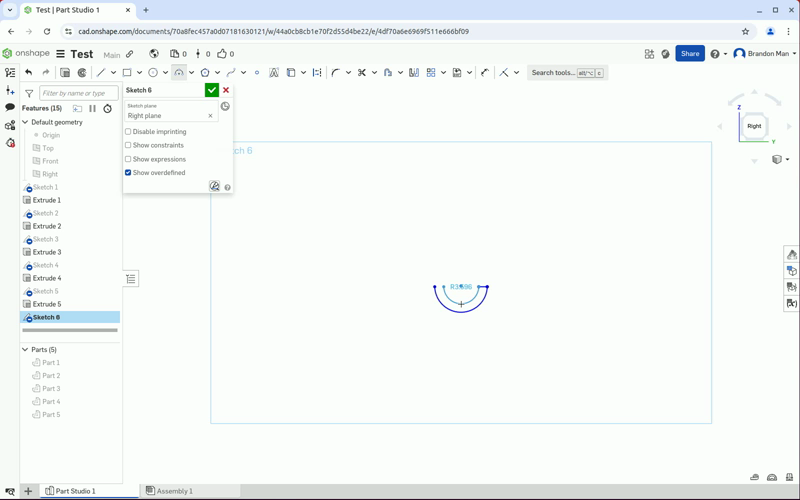
key_up(shift)
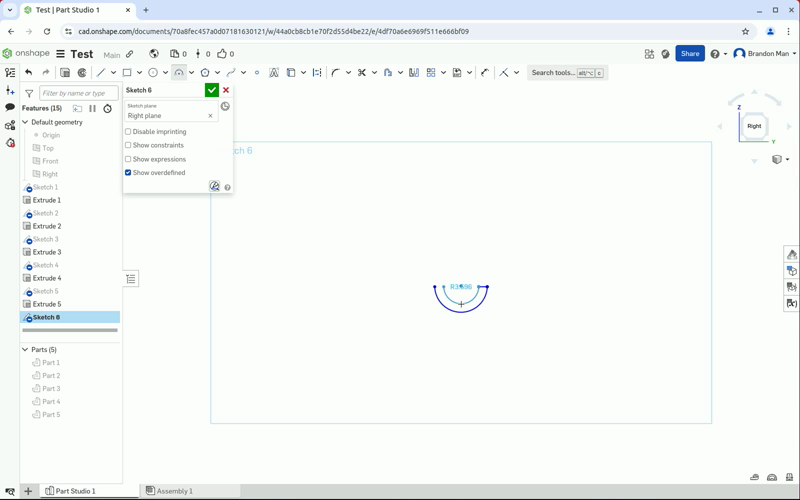
key(esc)
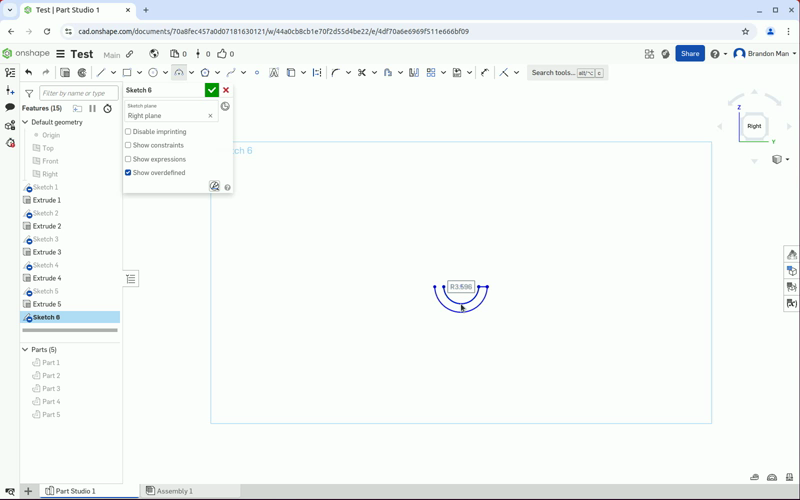
key(l)
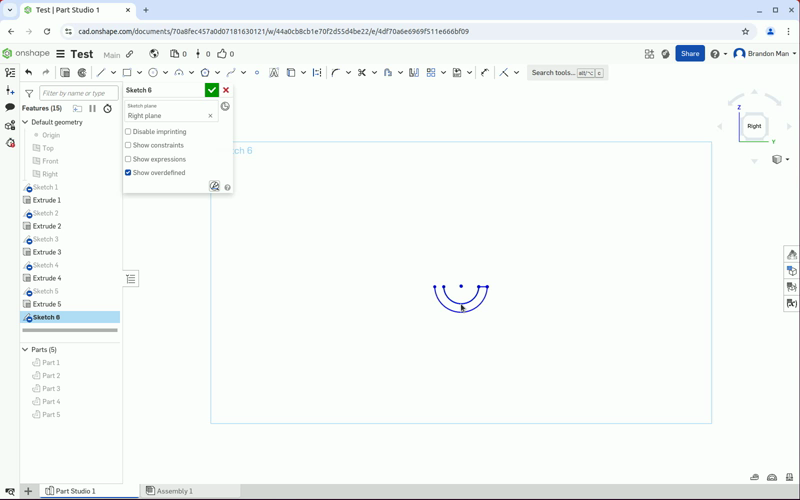
mouse_move(443, 286)
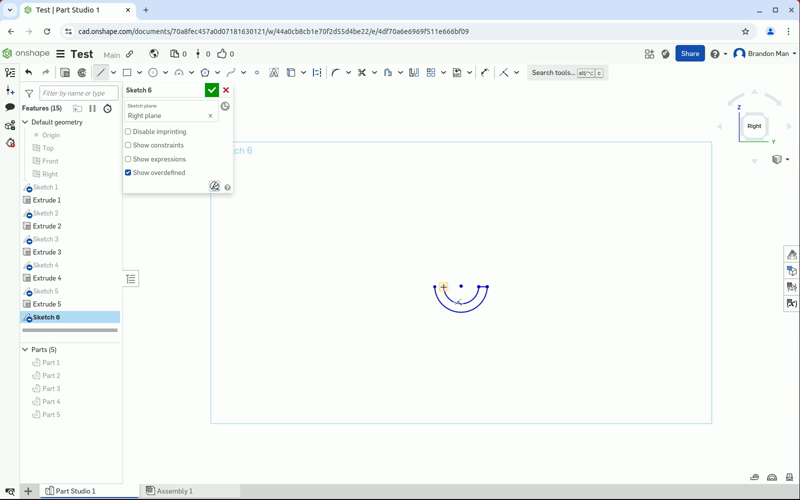
click(443, 286)
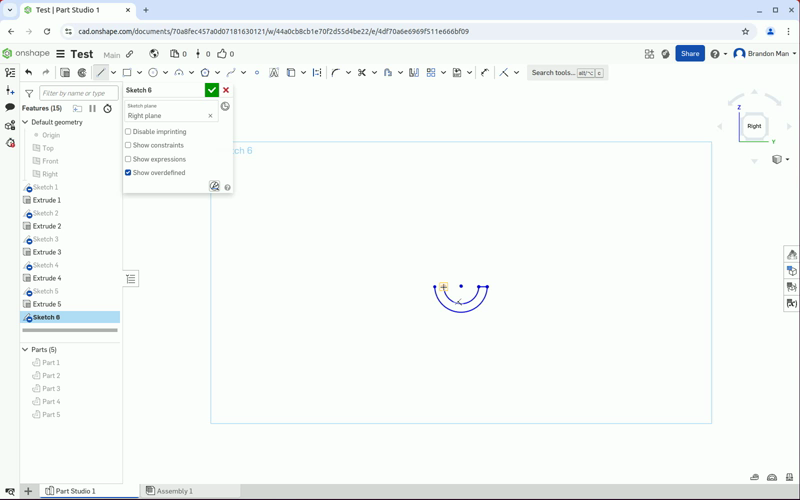
mouse_move(473, 286)
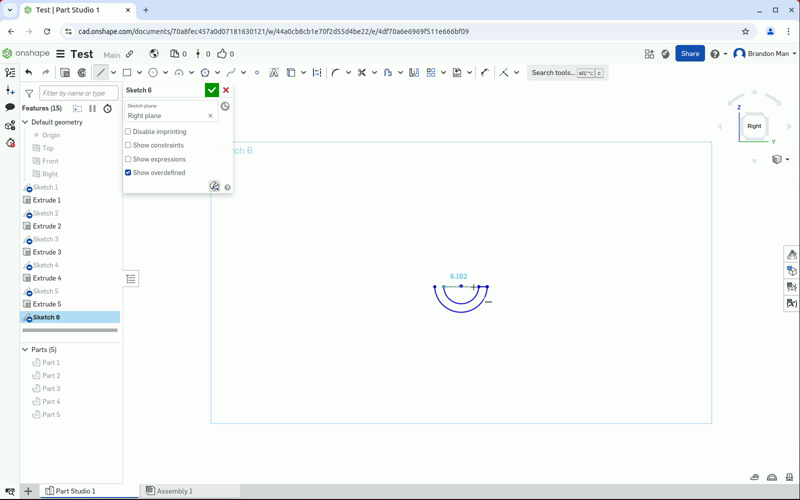
key_down(shift)
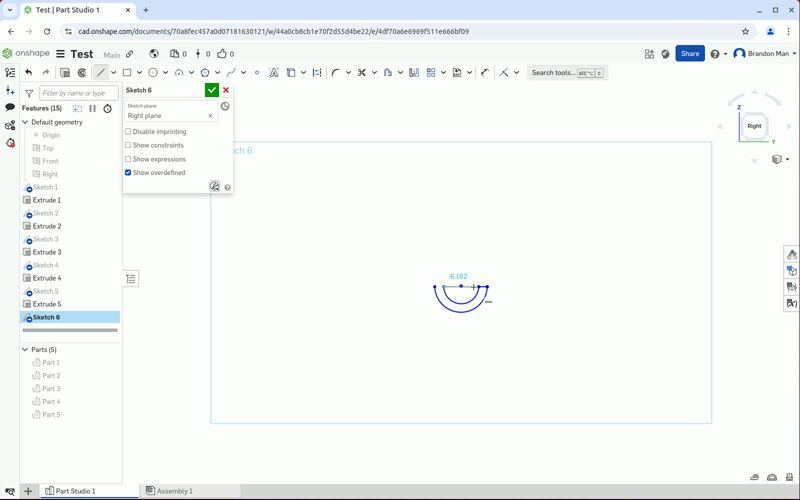
mouse_move(434, 286)
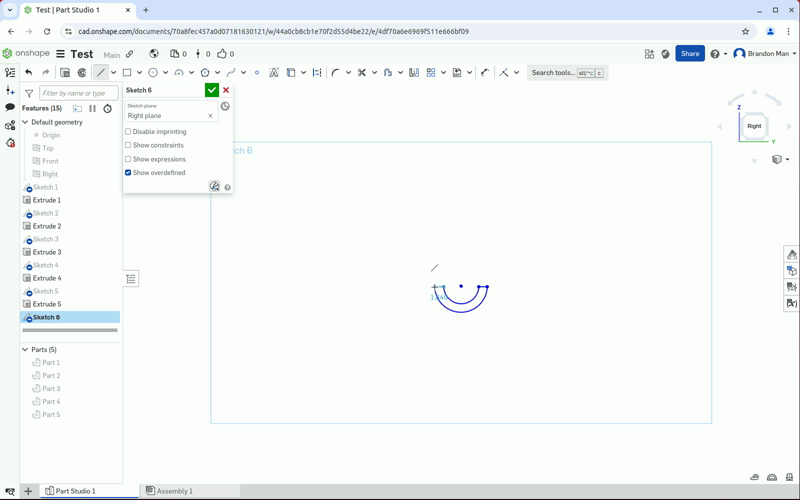
key_up(shift)
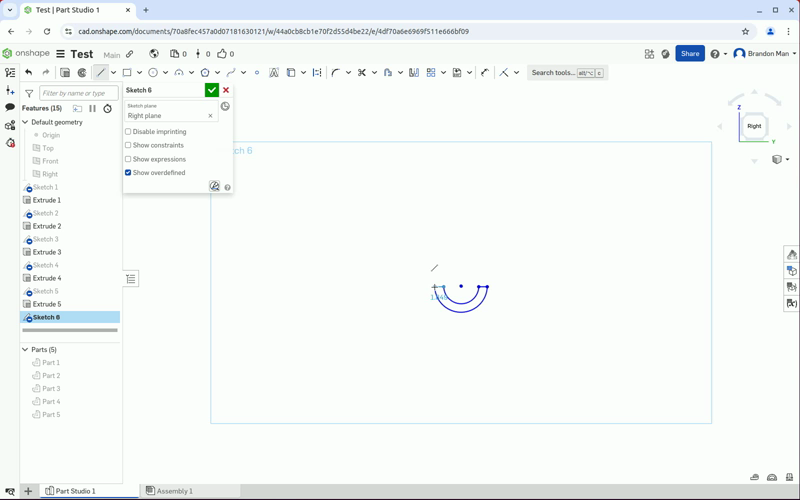
click(434, 286)
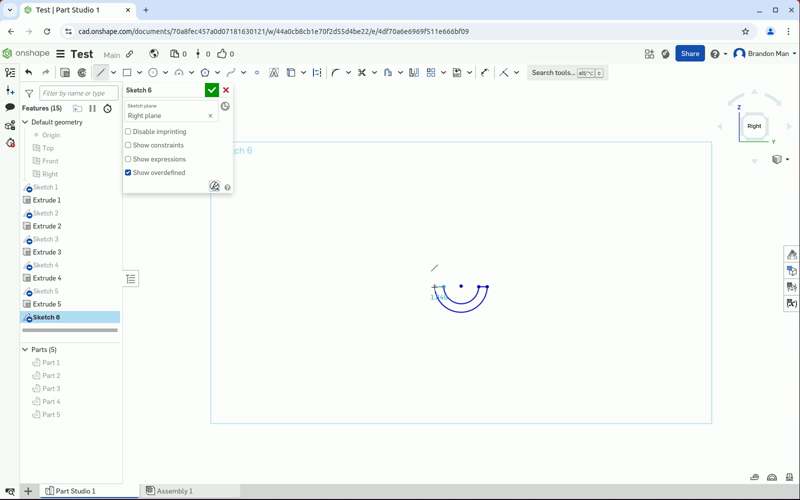
key(esc)
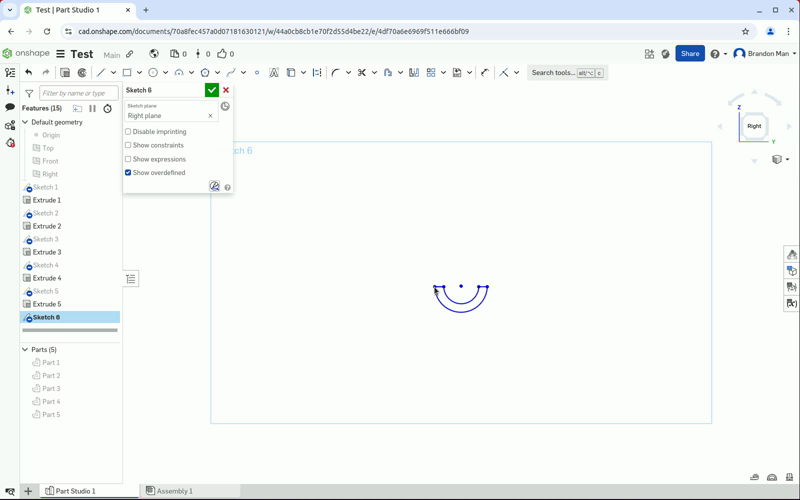
mouse_move(443, 287)
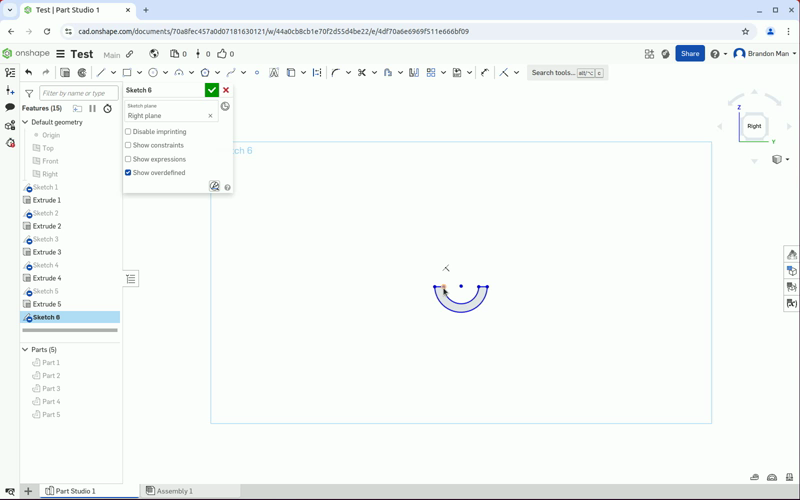
scroll(6)
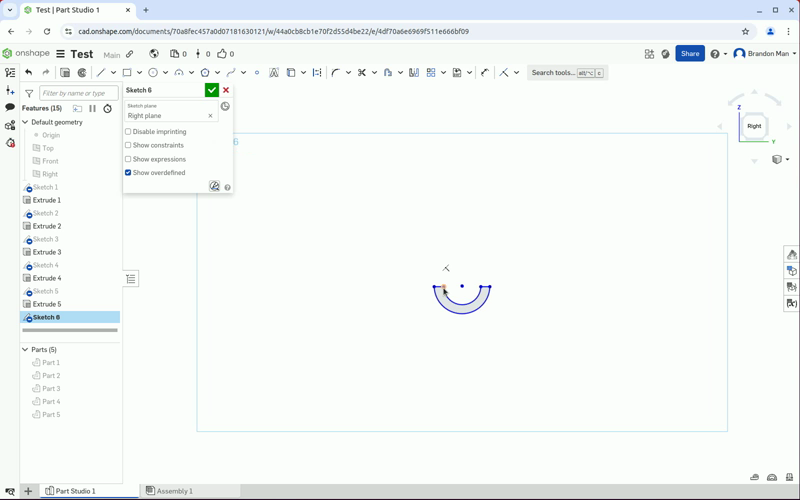
scroll(6)
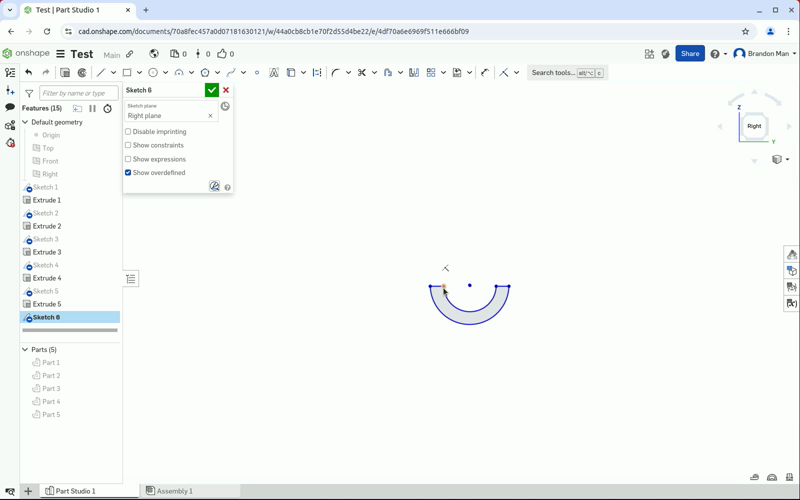
scroll(6)
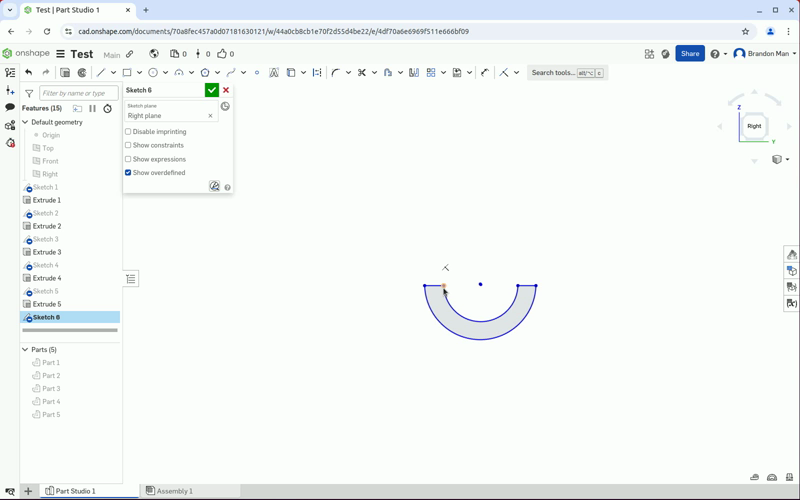
scroll(6)
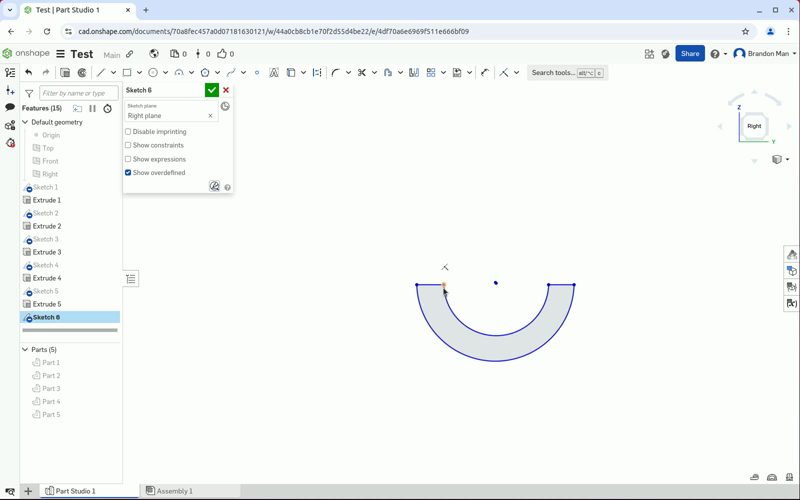
scroll(6)
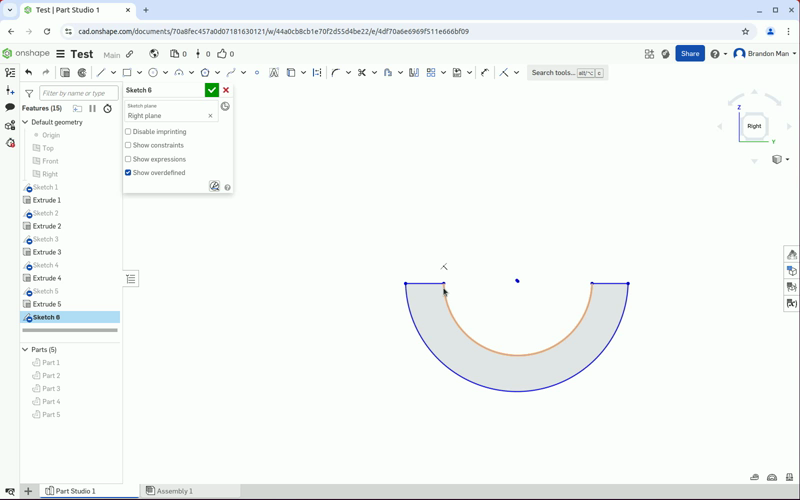
scroll(6)
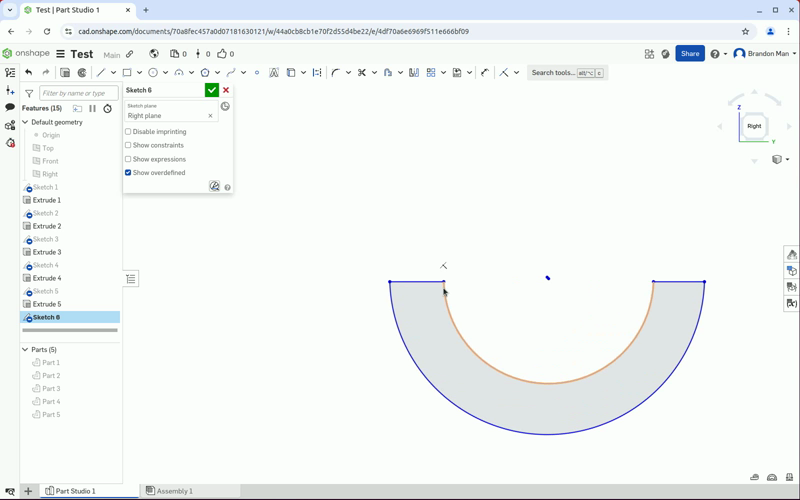
scroll(6)
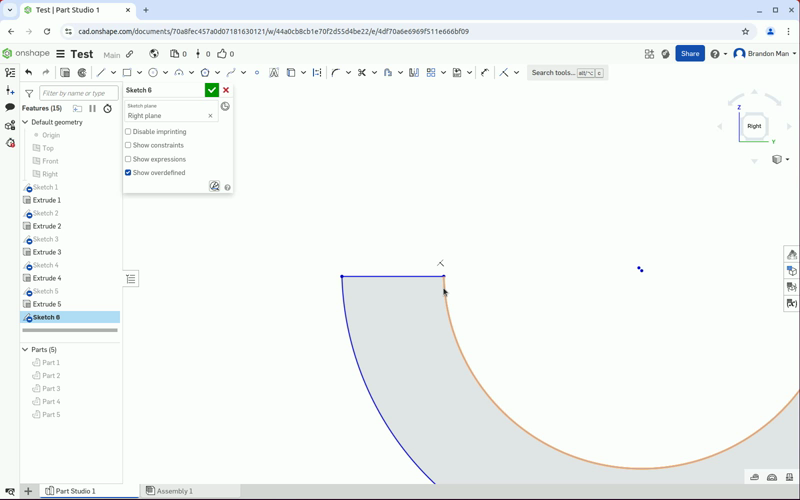
click(443, 287)
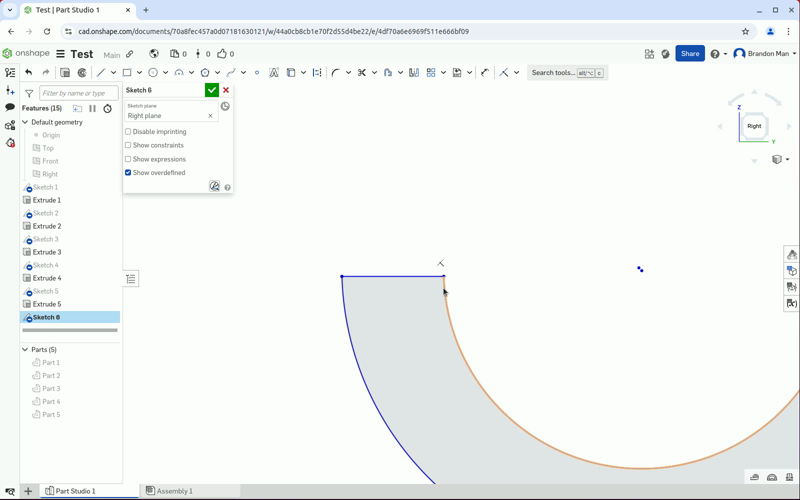
scroll(-6)
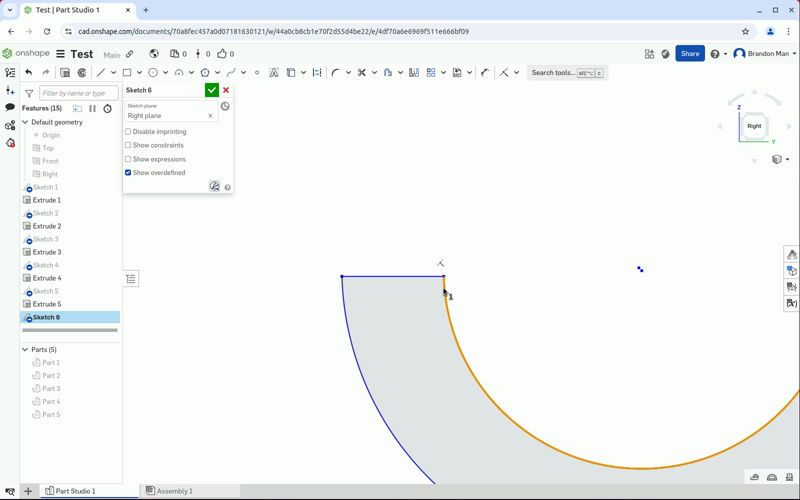
scroll(-6)
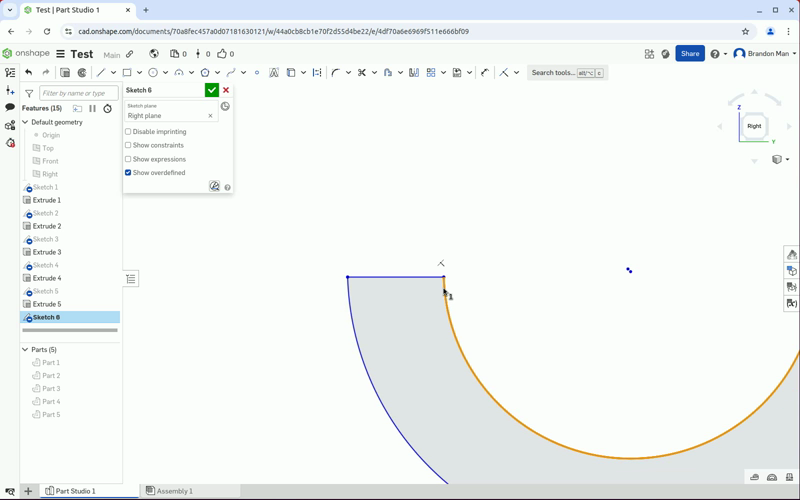
scroll(-6)
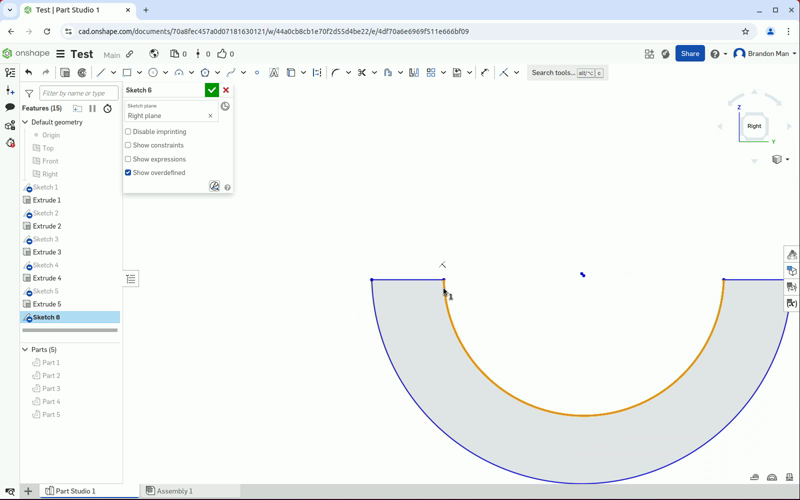
scroll(-6)
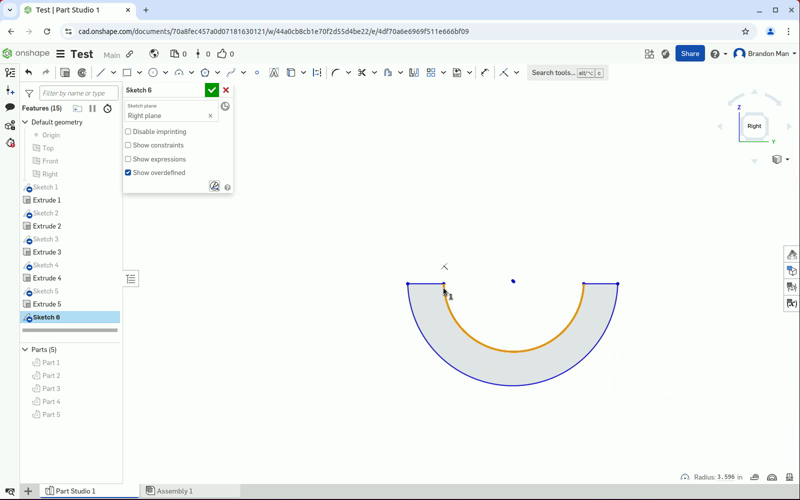
scroll(-6)
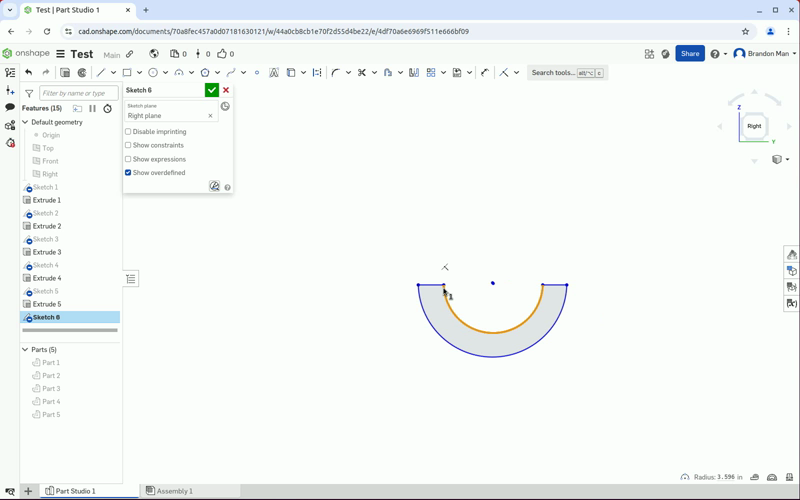
scroll(-6)
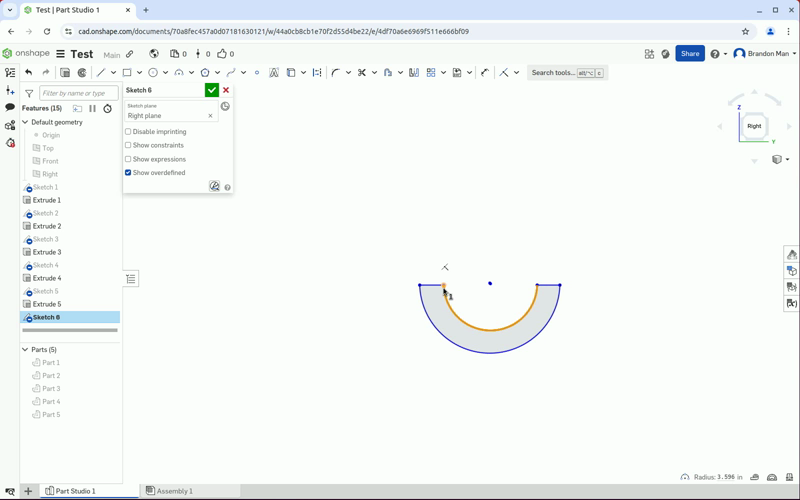
scroll(-6)
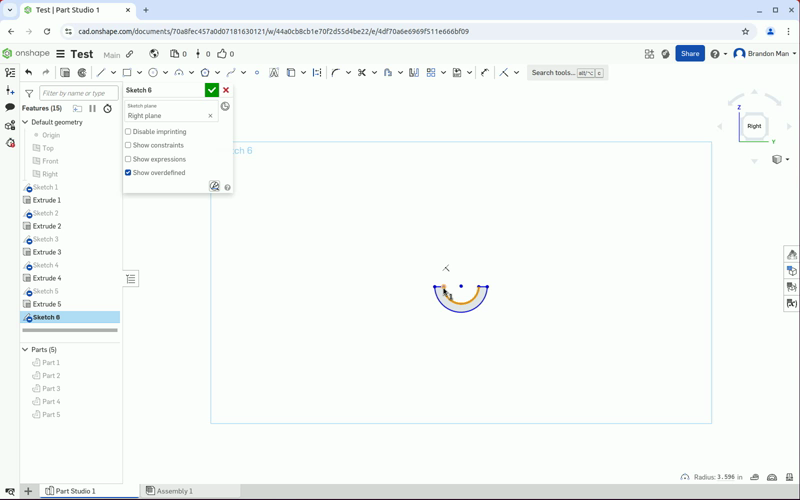
mouse_move(73, 352)
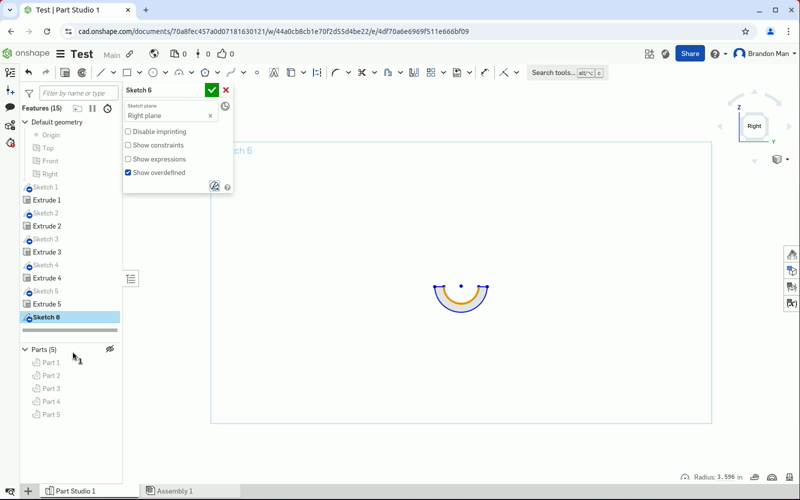
key(shift+y)
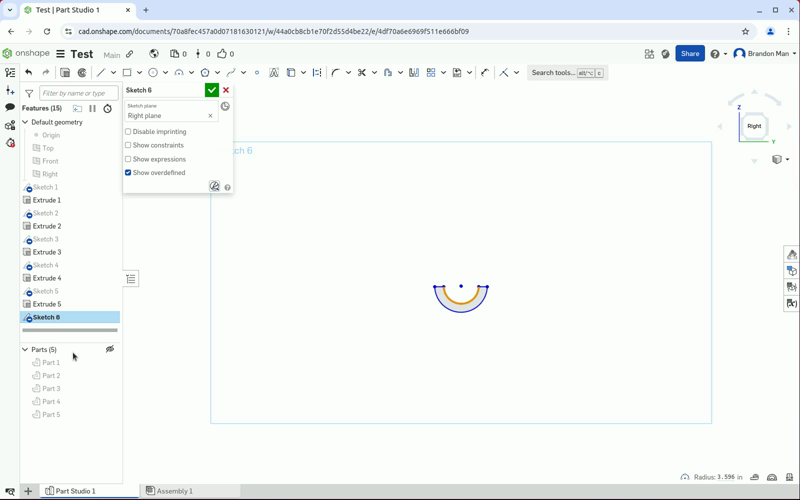
key(shift+e)
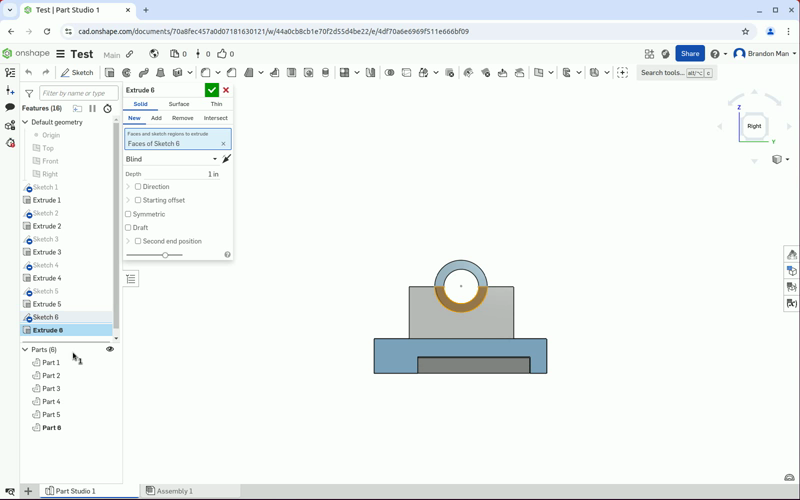
mouse_move(143, 106)
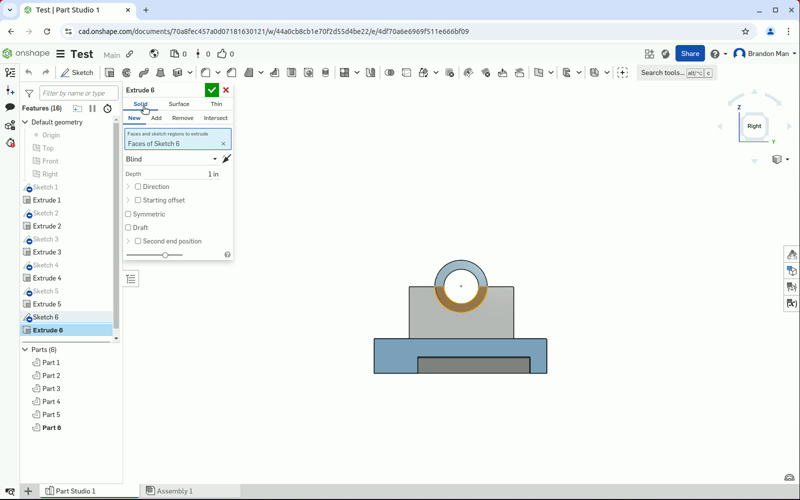
click(143, 106)
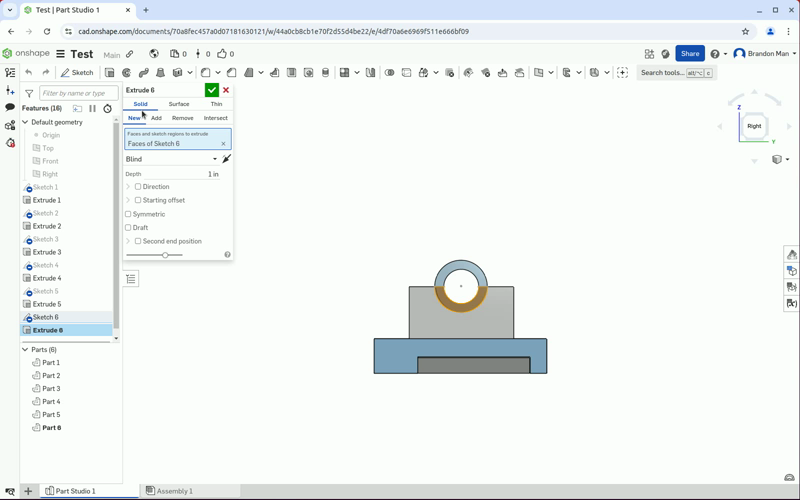
mouse_move(137, 120)
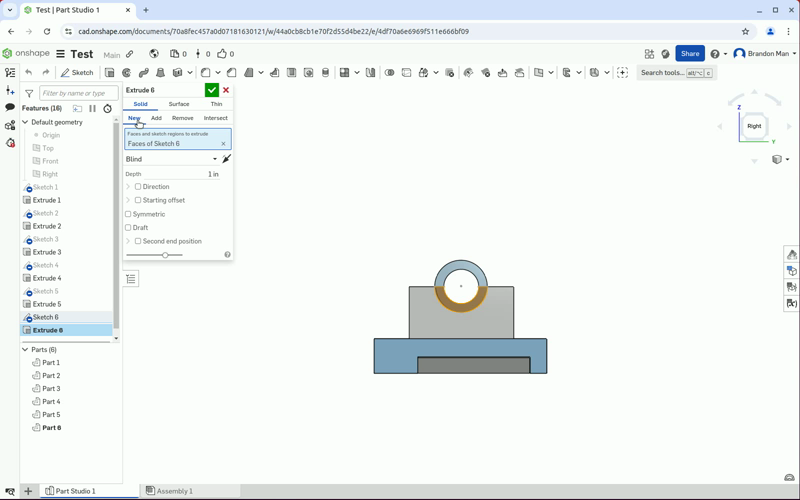
click(137, 120)
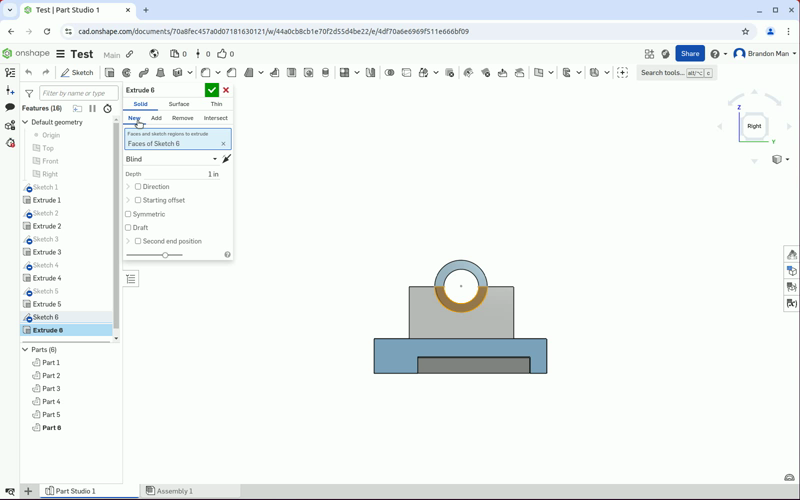
key(tab, 4)
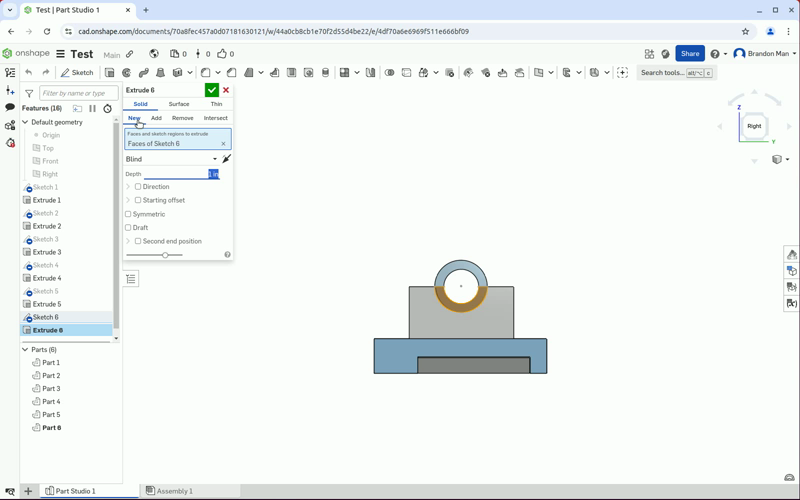
text(21.423)
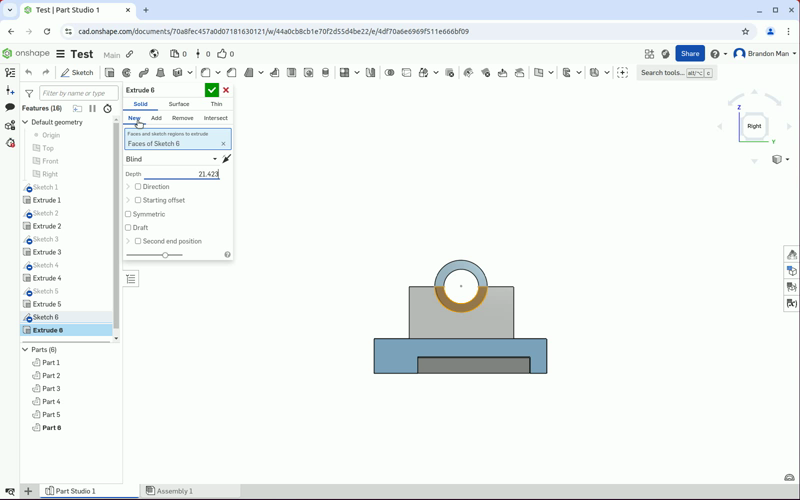
key(enter)
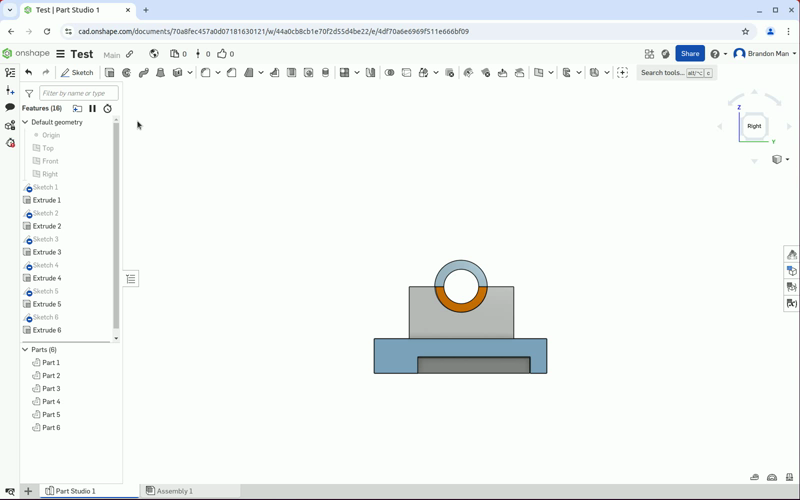
key(shift+h)
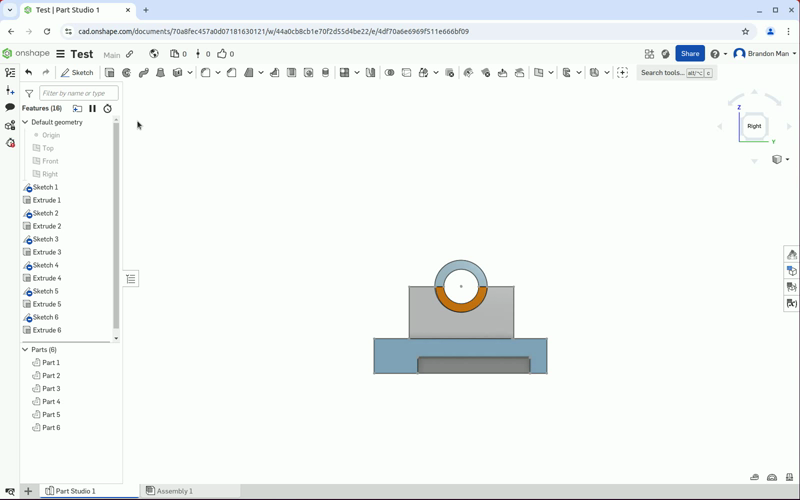
key(shift+h)
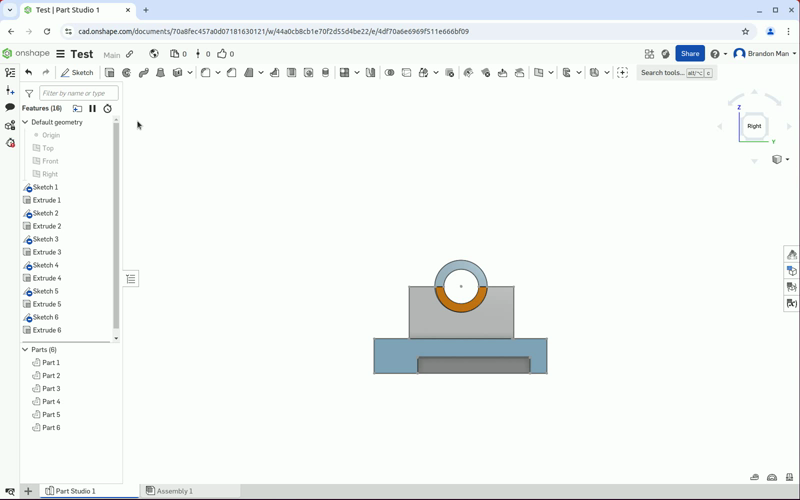
key(shift+7)
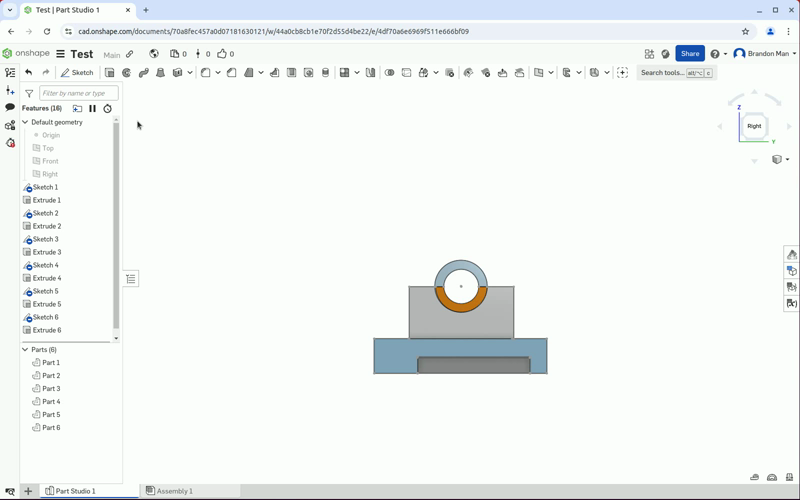
key(right, 2)
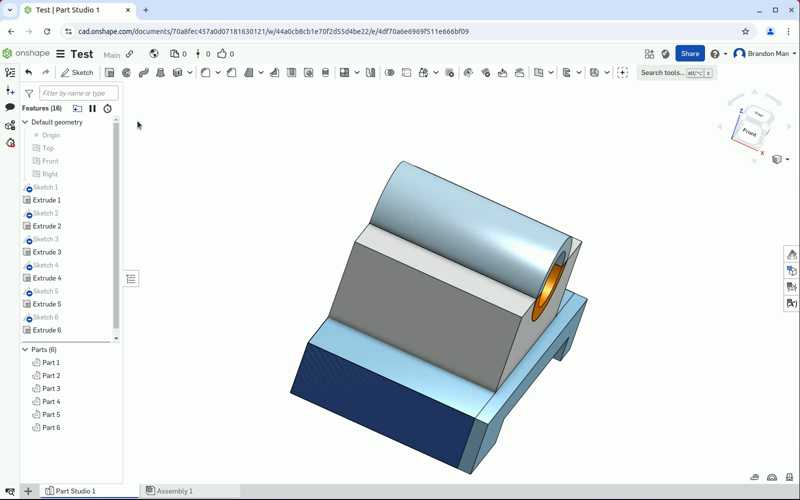
key(down, 2)
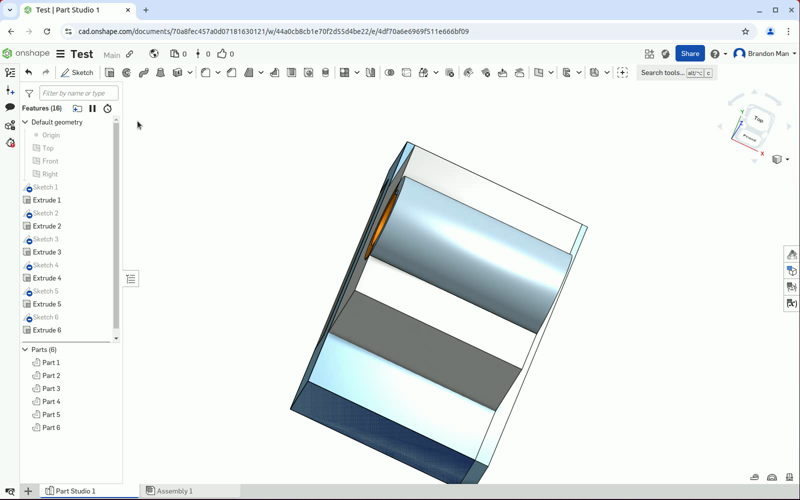
key(up, 2)
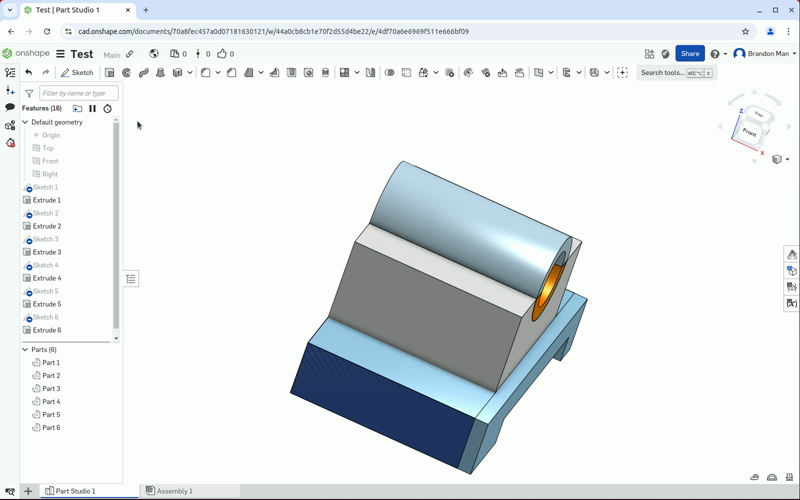
key(left, 2)
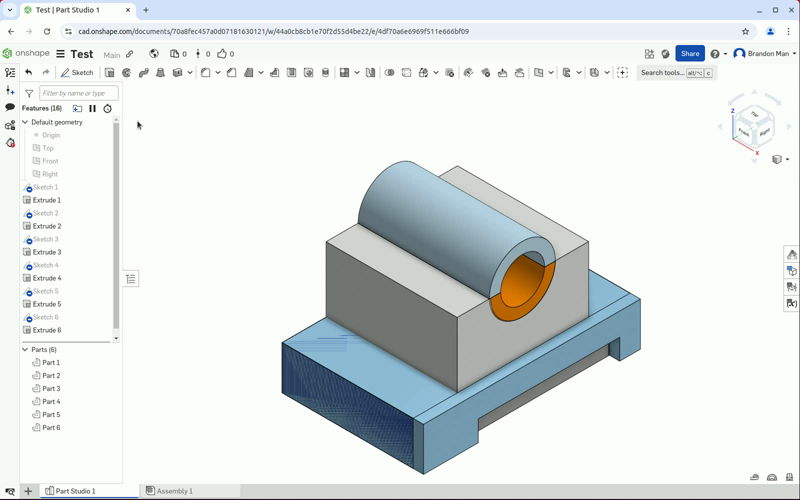
mouse_move(69, 189)
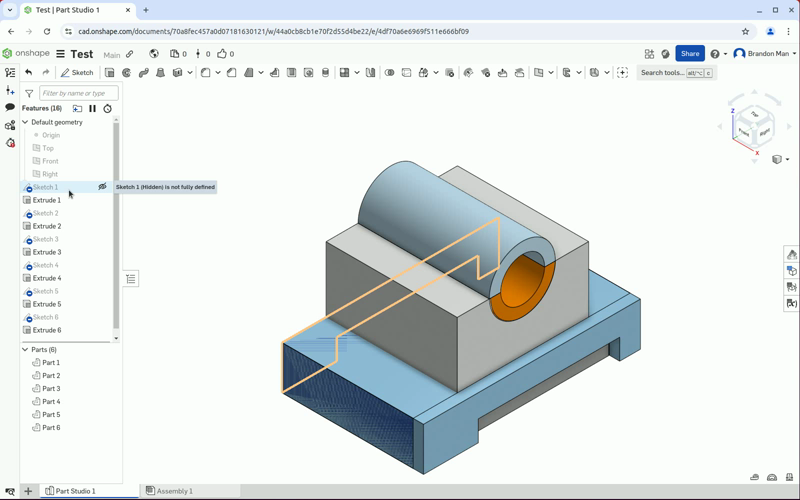
click(69, 189)